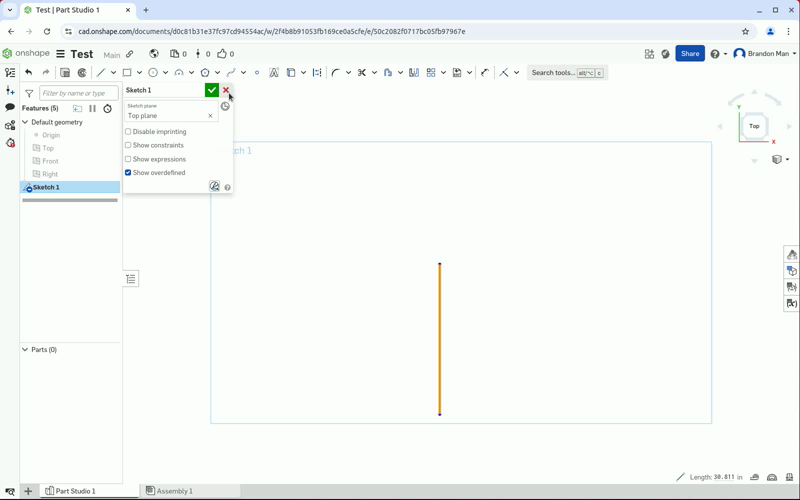
key(shift+h)
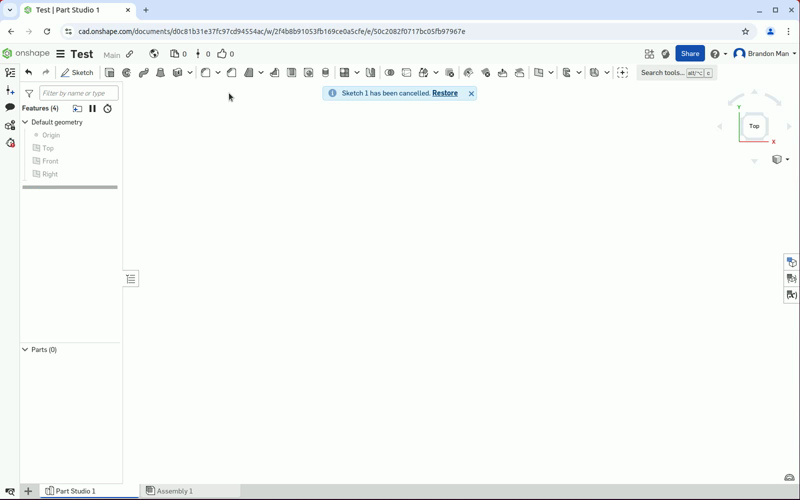
mouse_move(73, 352)
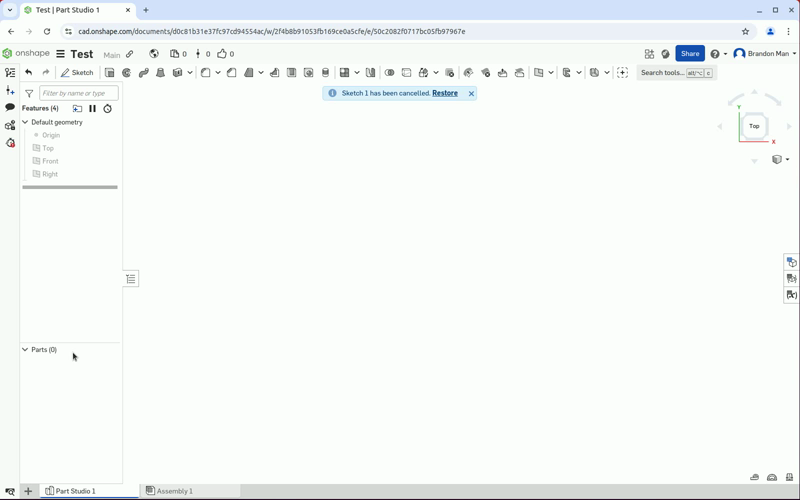
key(y)
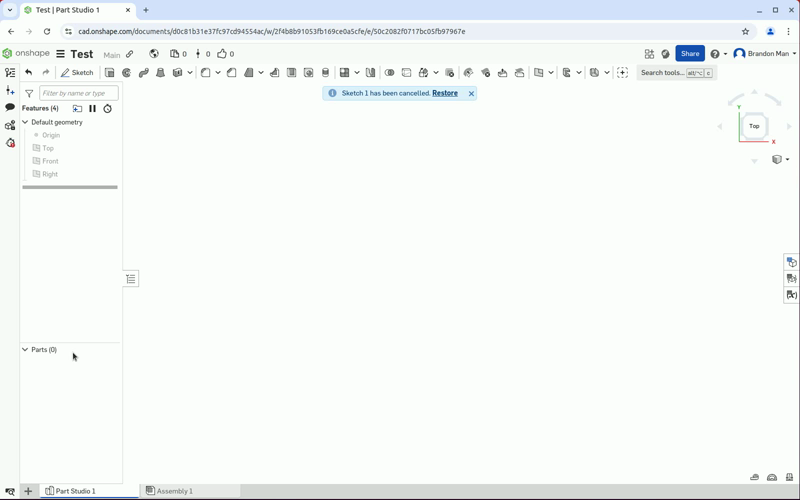
key(shift+p)
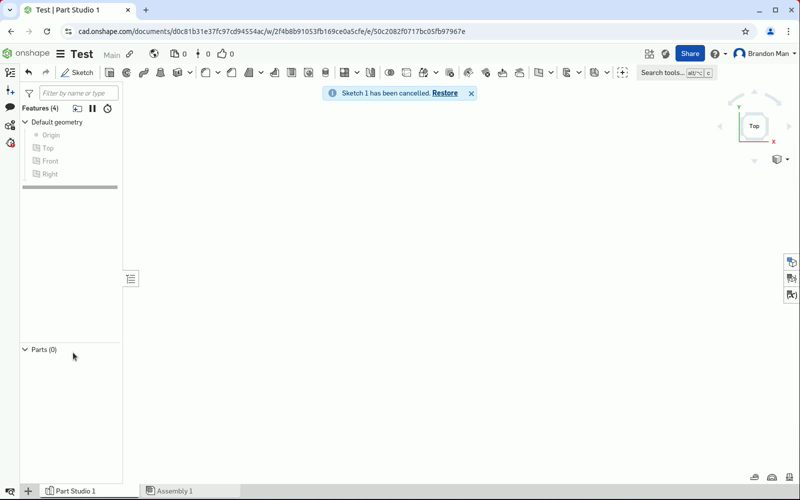
key(space)
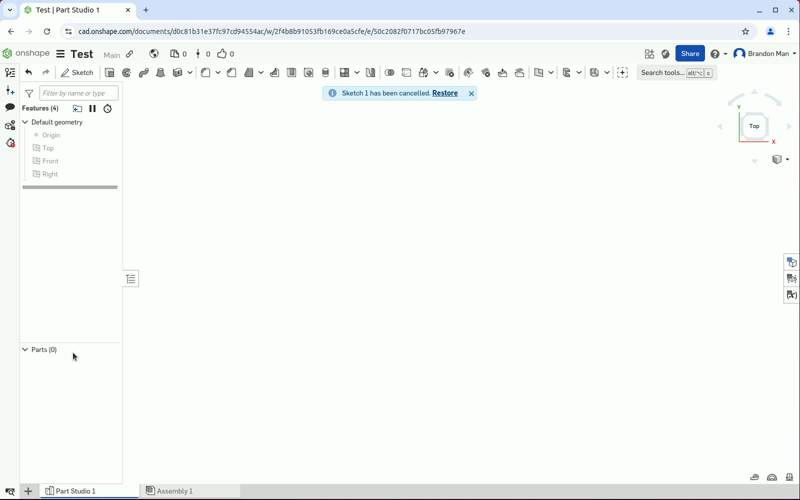
key_down(shift)
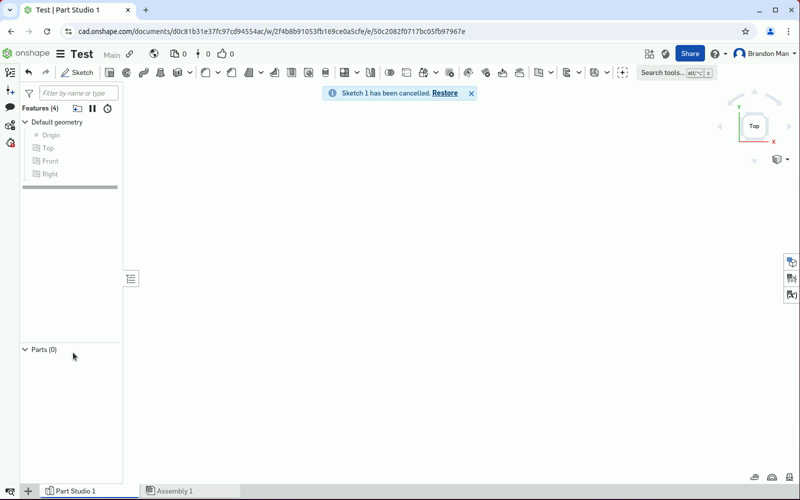
key(up)
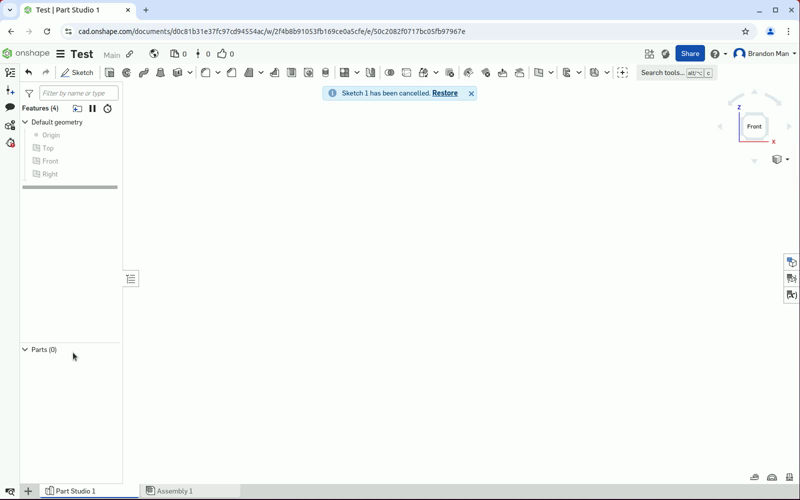
key_up(shift)
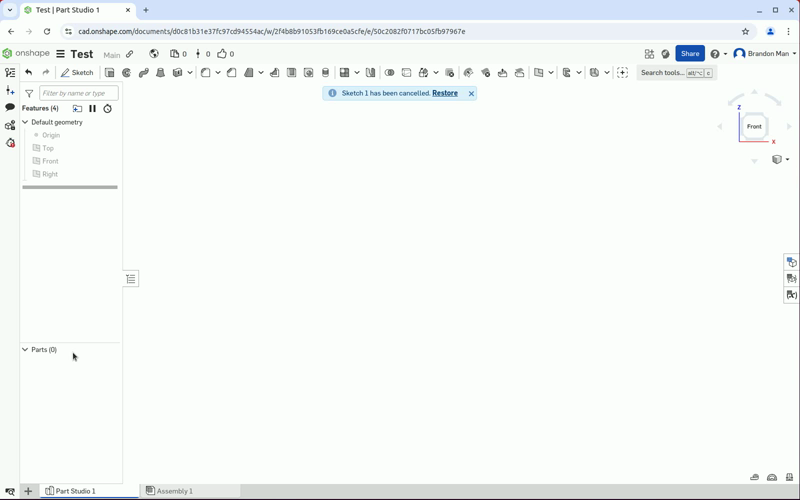
mouse_move(73, 352)
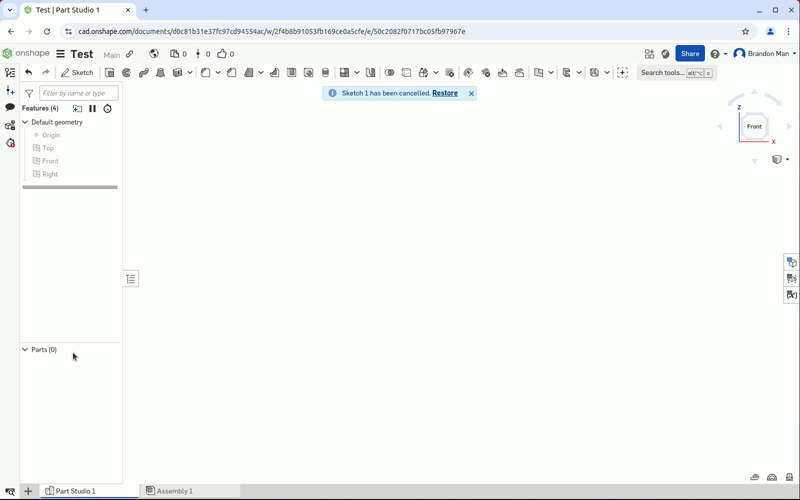
key(shift+y)
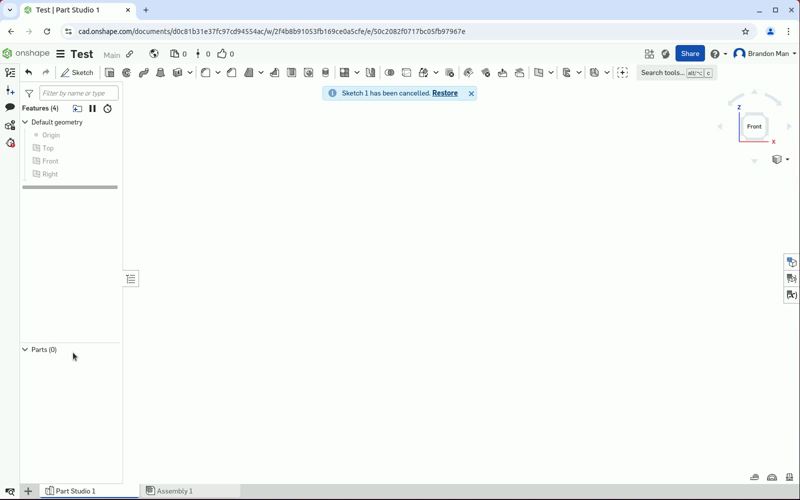
key(shift+s)
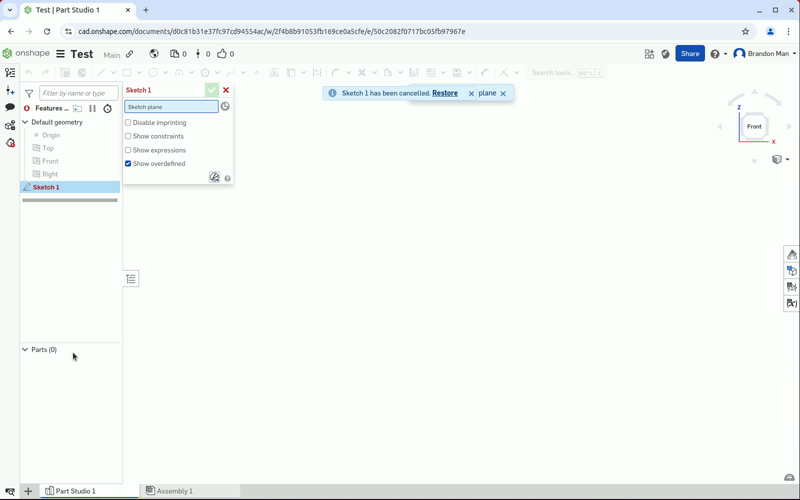
mouse_move(73, 163)
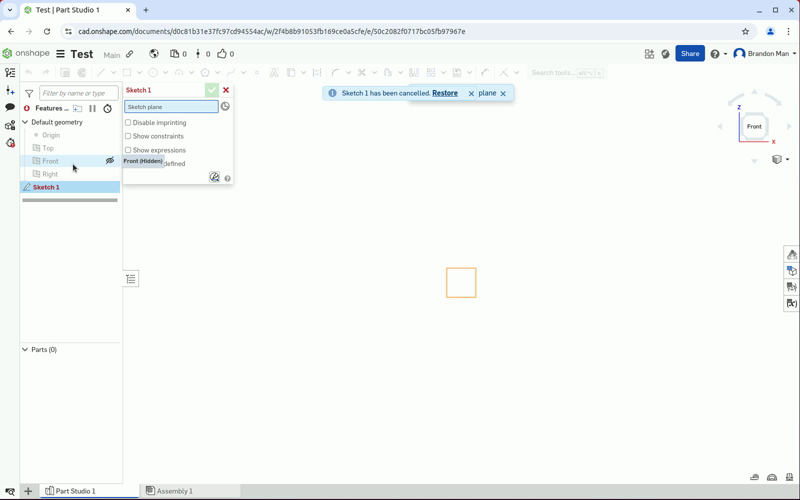
click(73, 163)
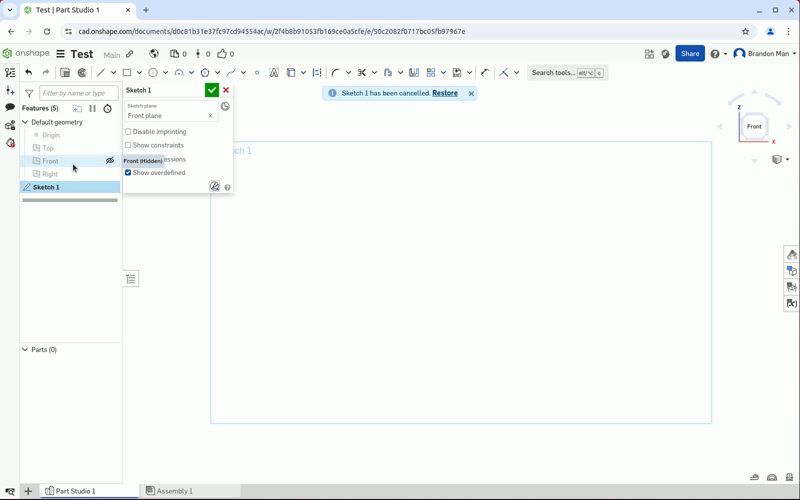
mouse_move(73, 352)
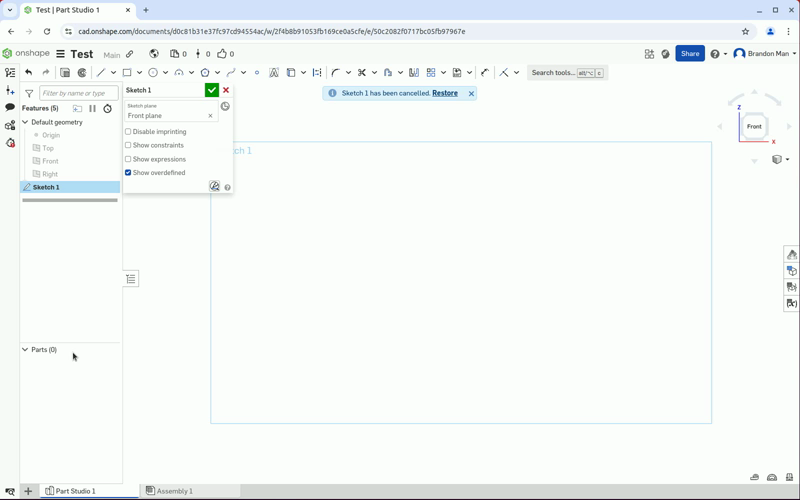
key(y)
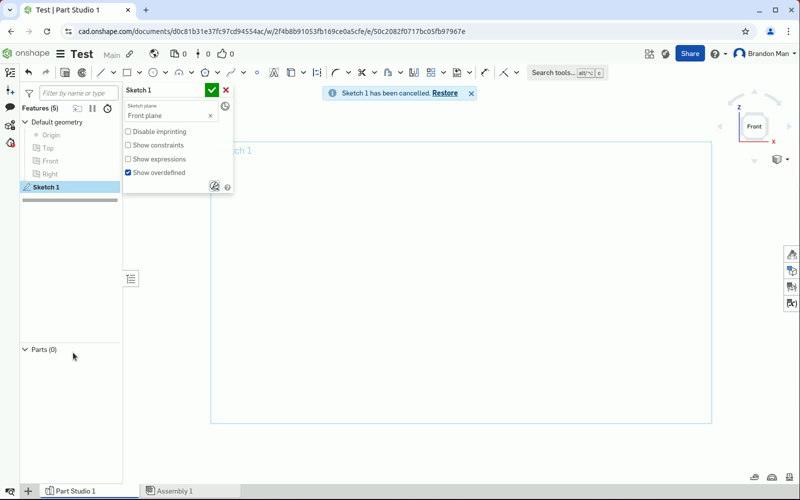
key(c)
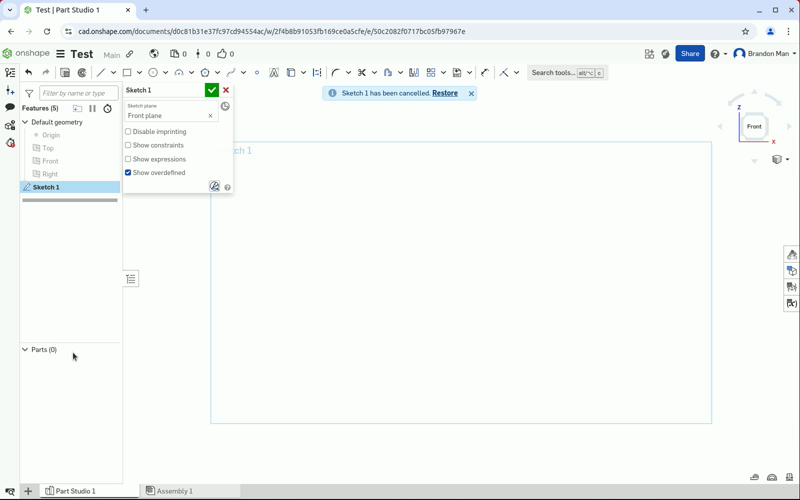
key_down(shift)
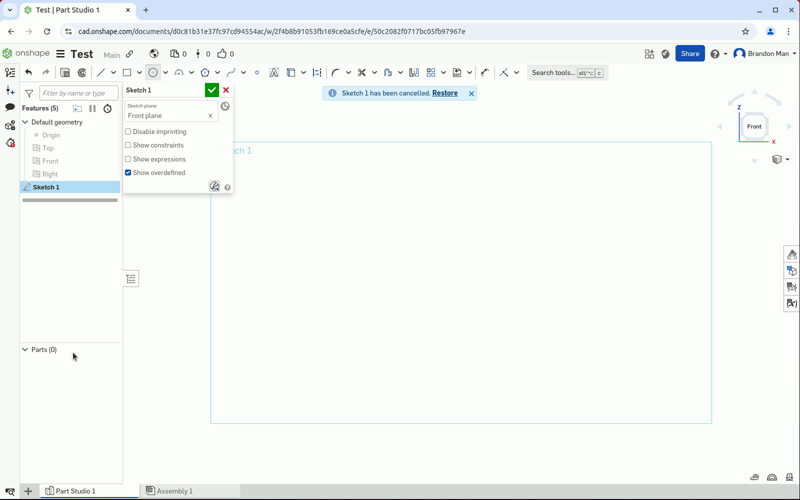
mouse_move(461, 282)
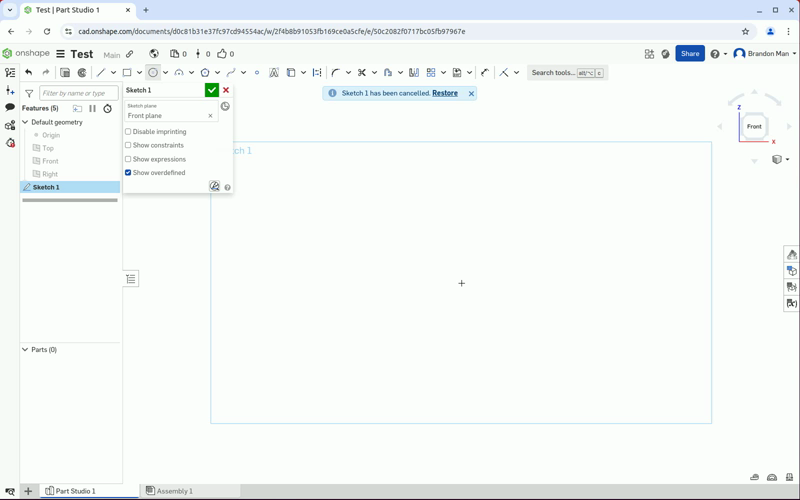
click(461, 282)
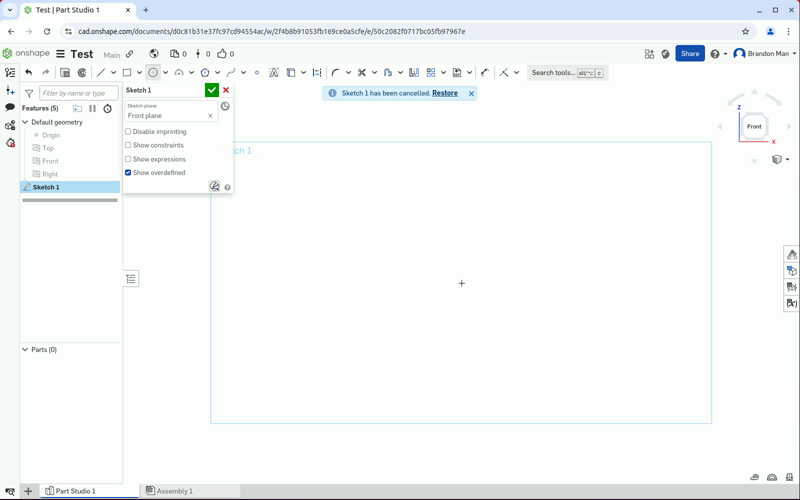
key_up(shift)
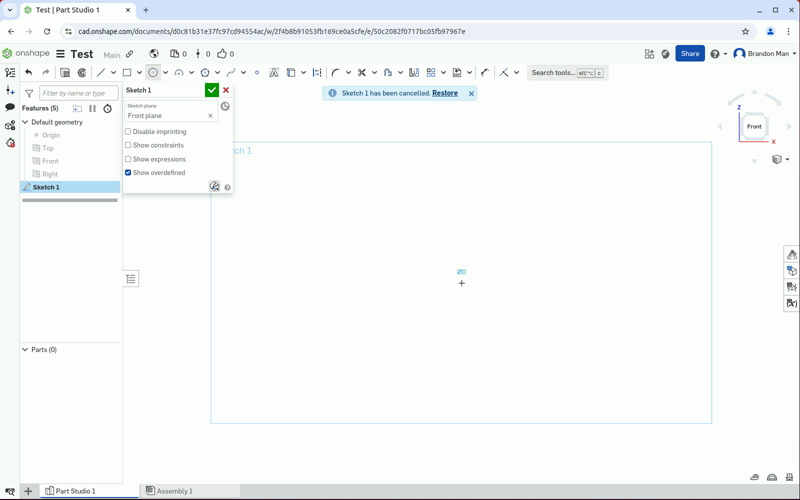
mouse_move(467, 282)
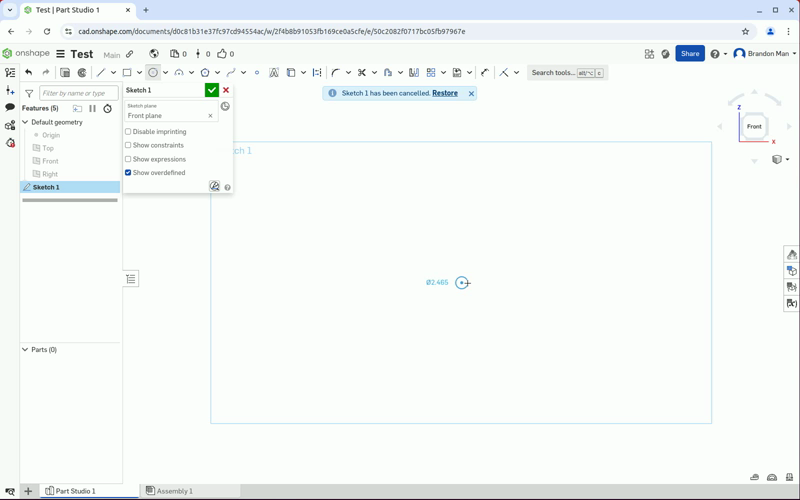
click(467, 282)
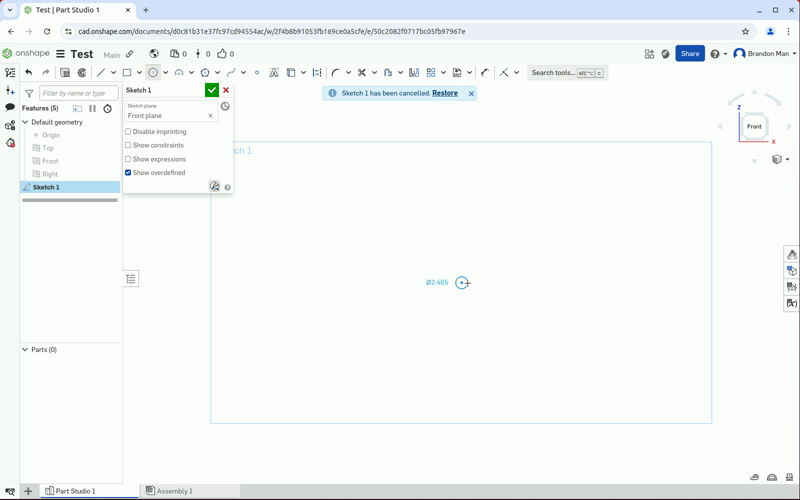
key(esc)
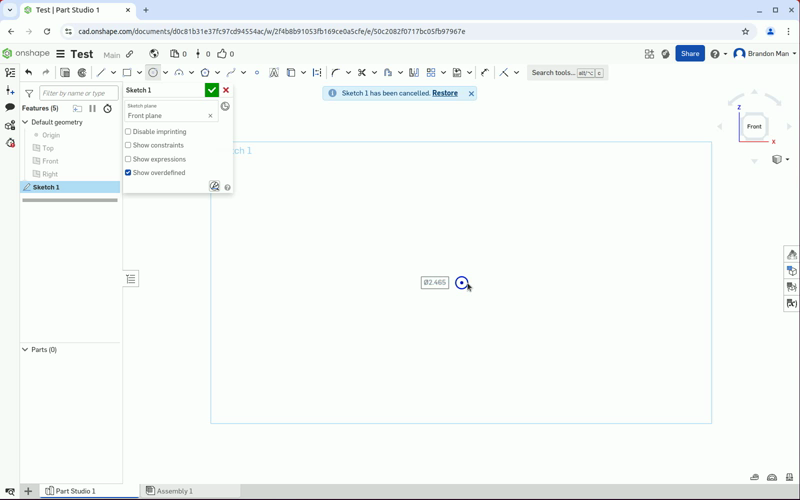
key(c)
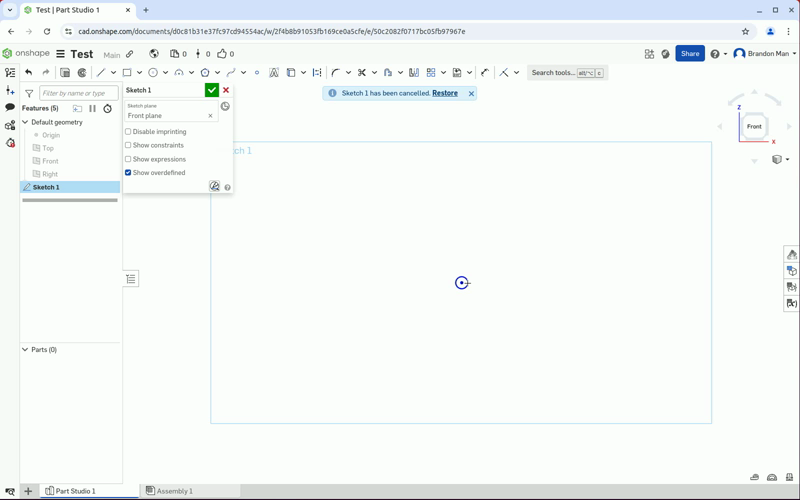
key_down(shift)
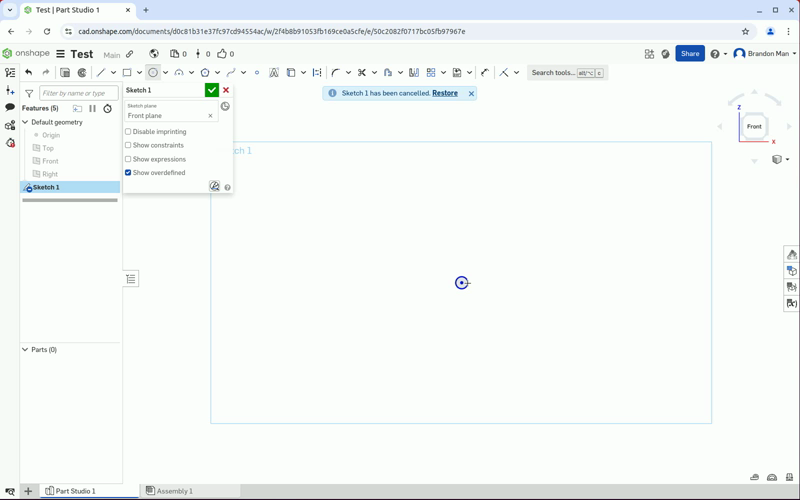
mouse_move(461, 282)
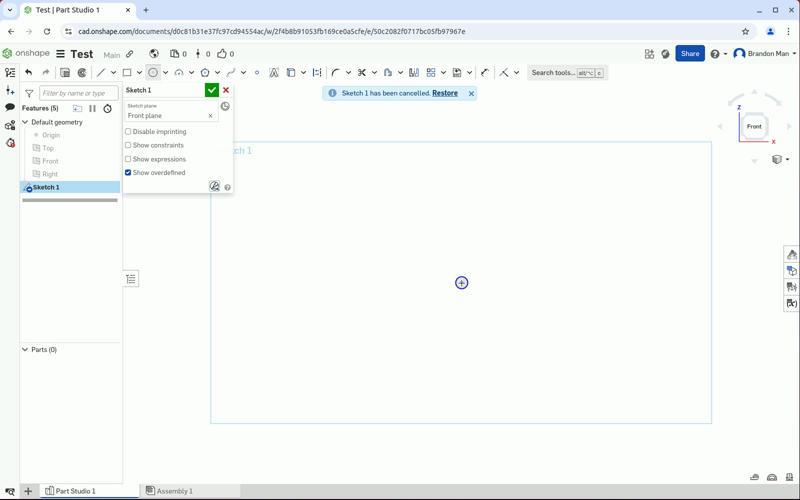
click(461, 282)
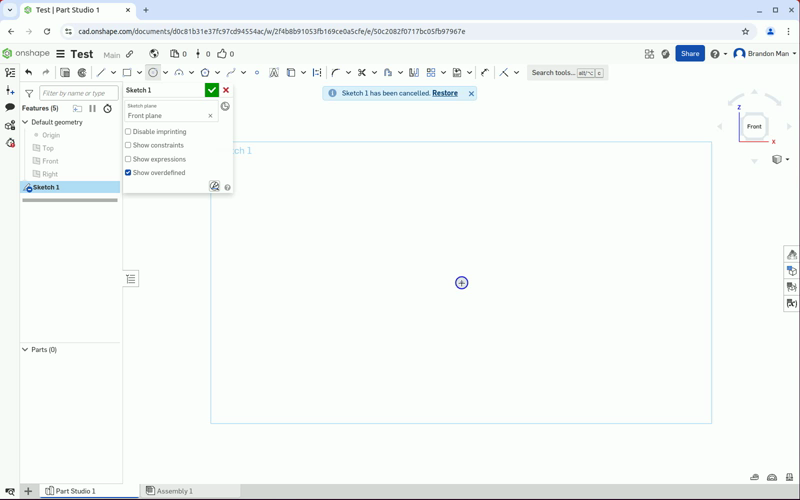
key_up(shift)
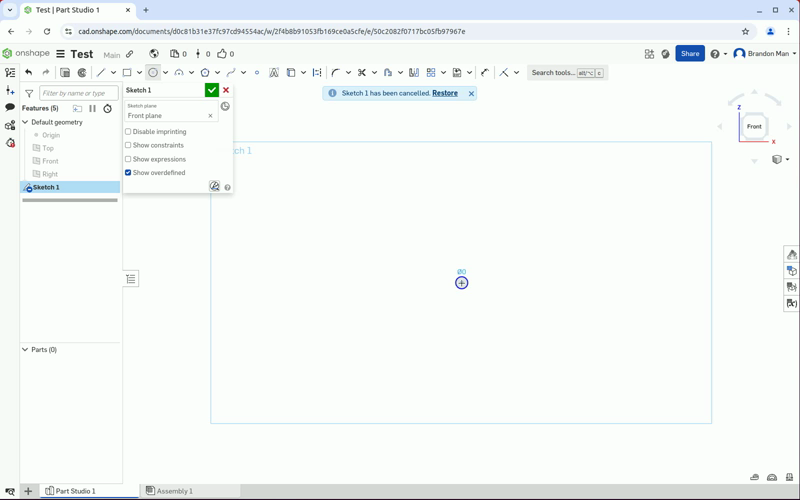
mouse_move(464, 282)
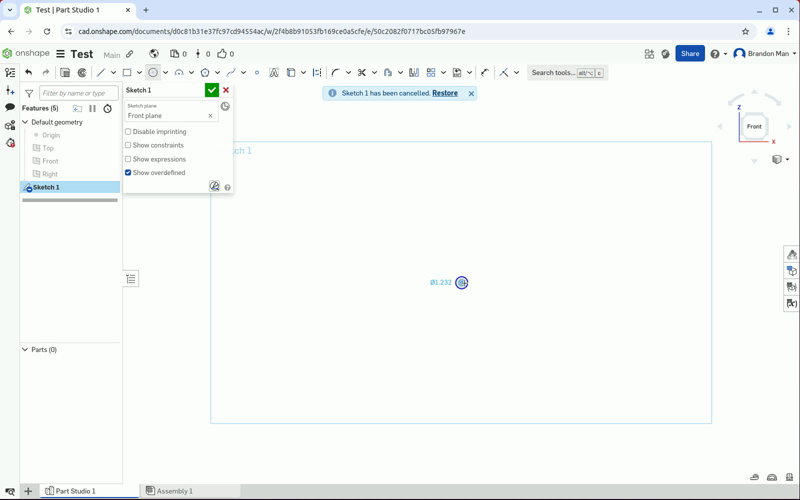
scroll(6)
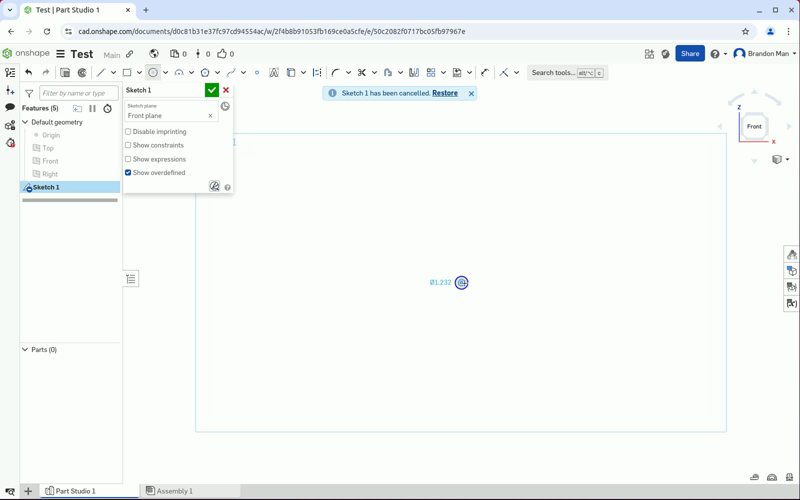
scroll(6)
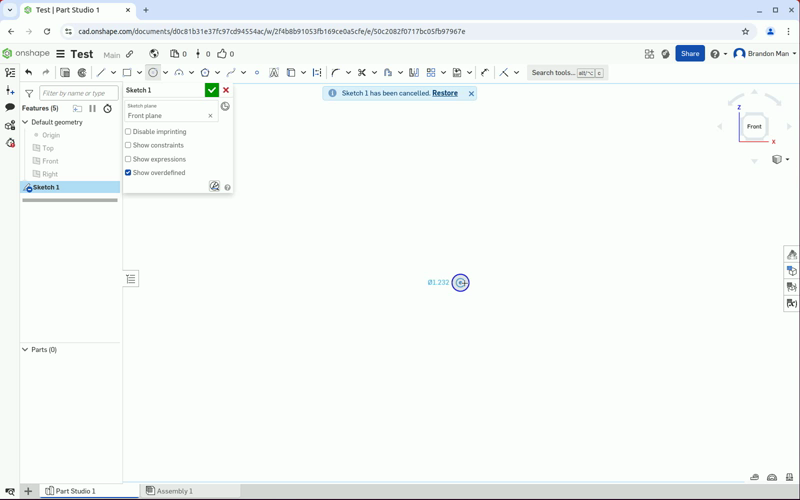
scroll(6)
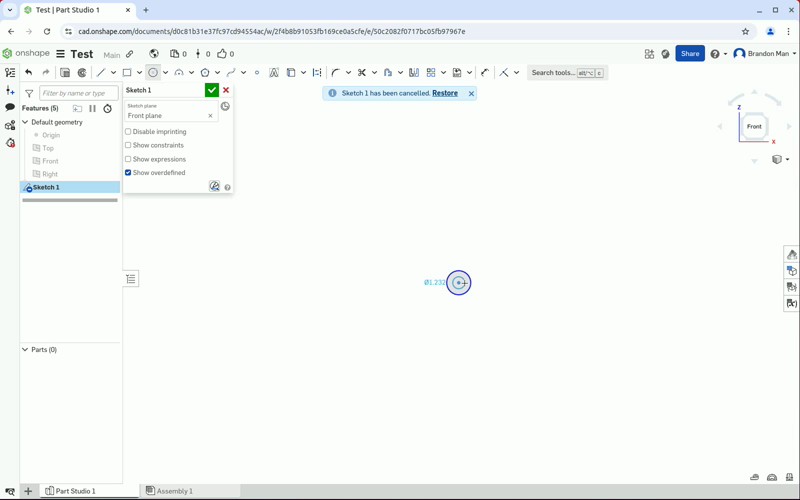
scroll(6)
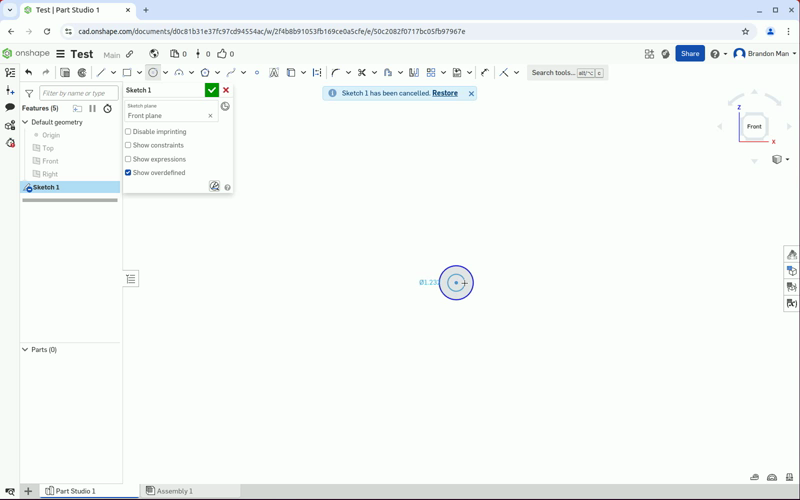
scroll(6)
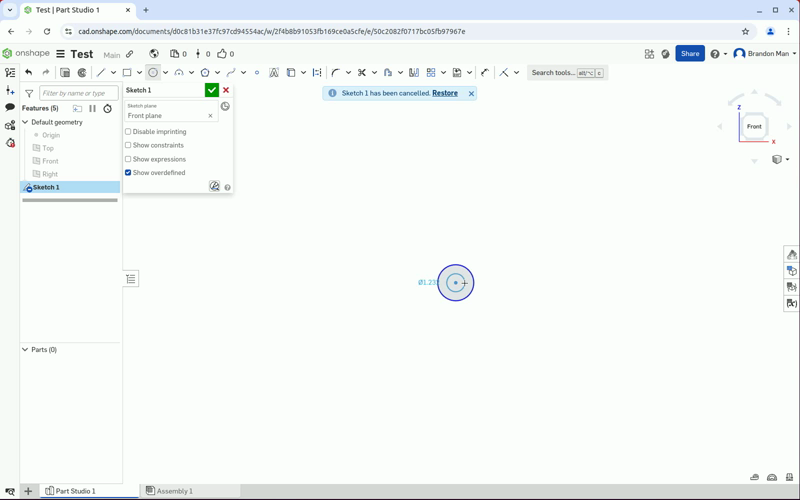
scroll(6)
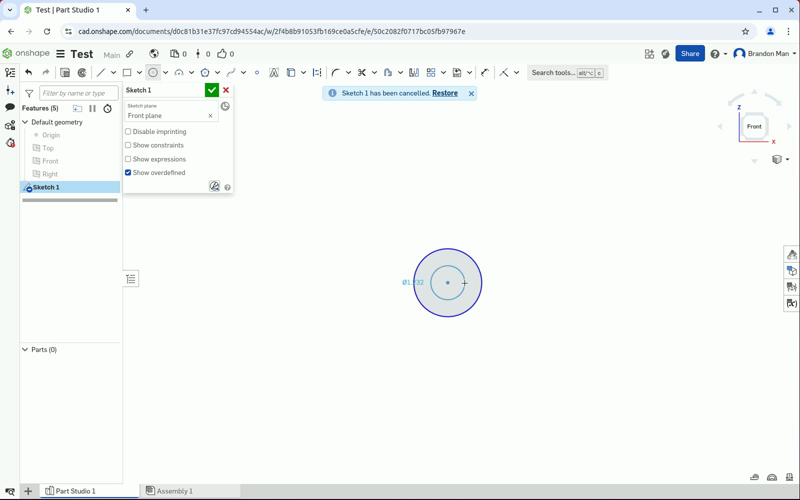
scroll(6)
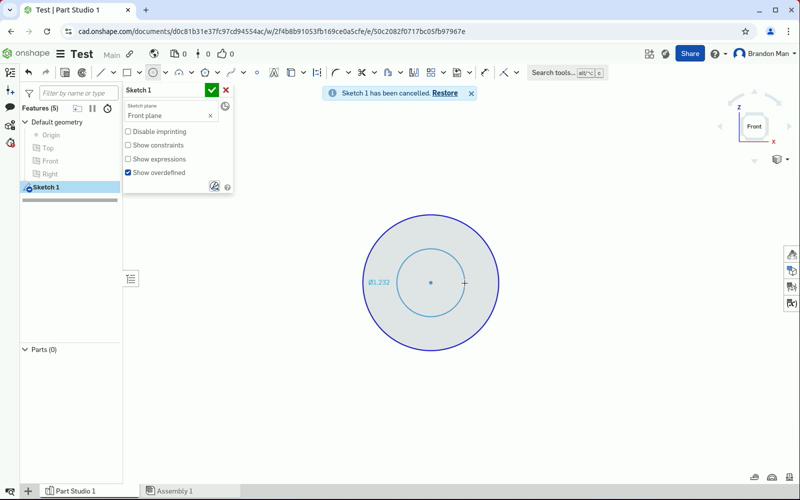
click(464, 282)
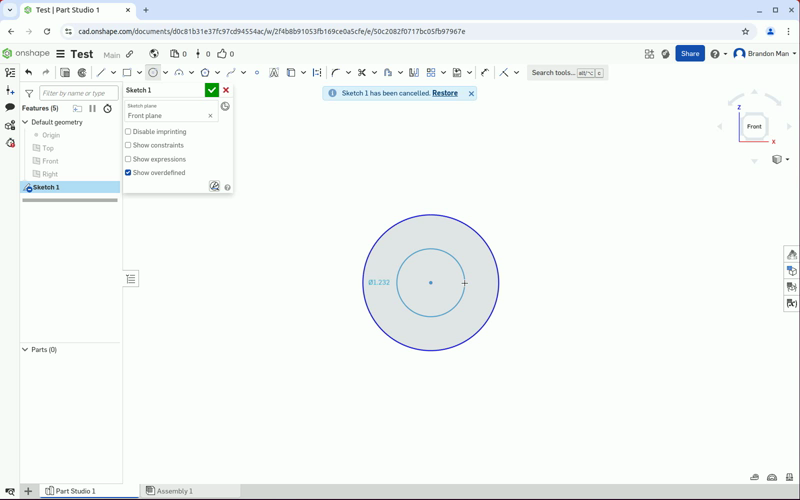
scroll(-6)
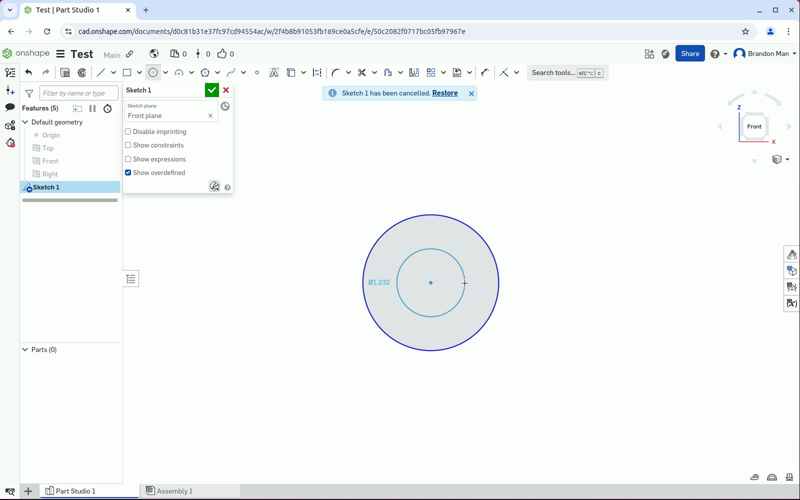
scroll(-6)
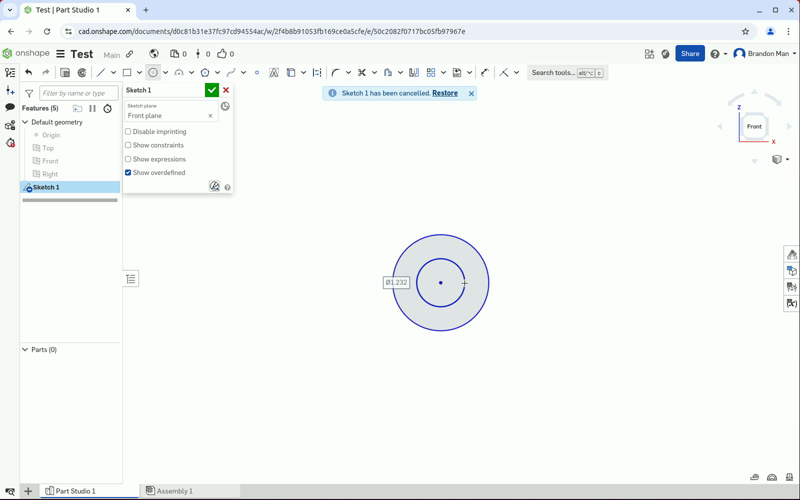
scroll(-6)
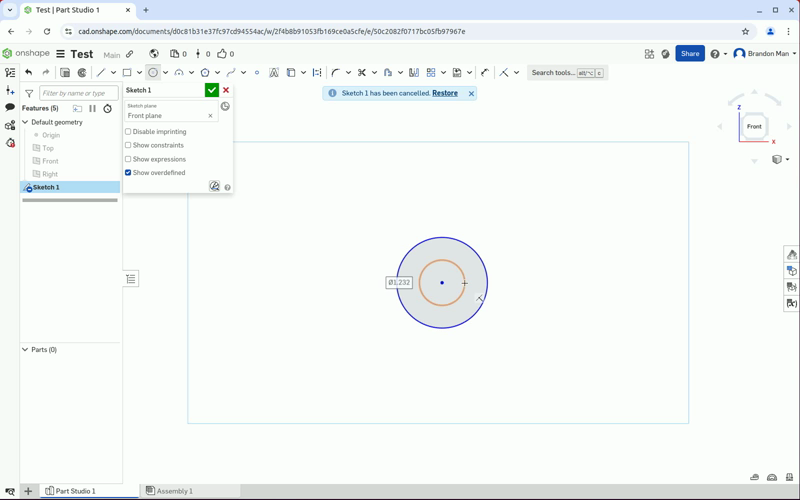
scroll(-6)
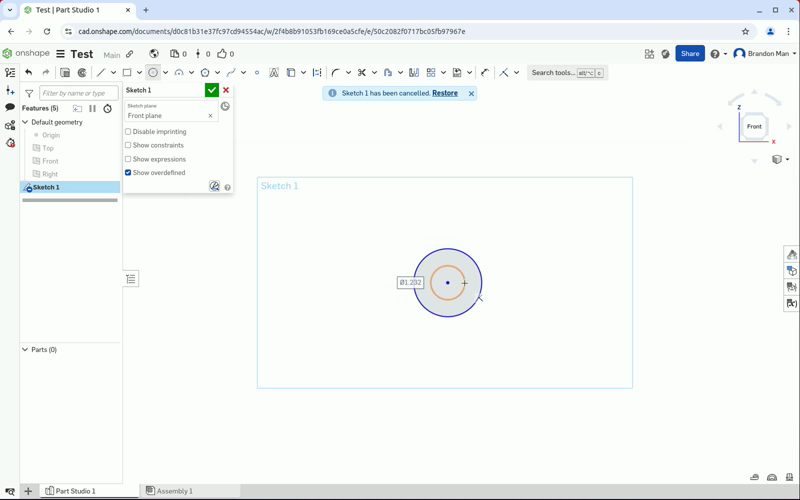
scroll(-6)
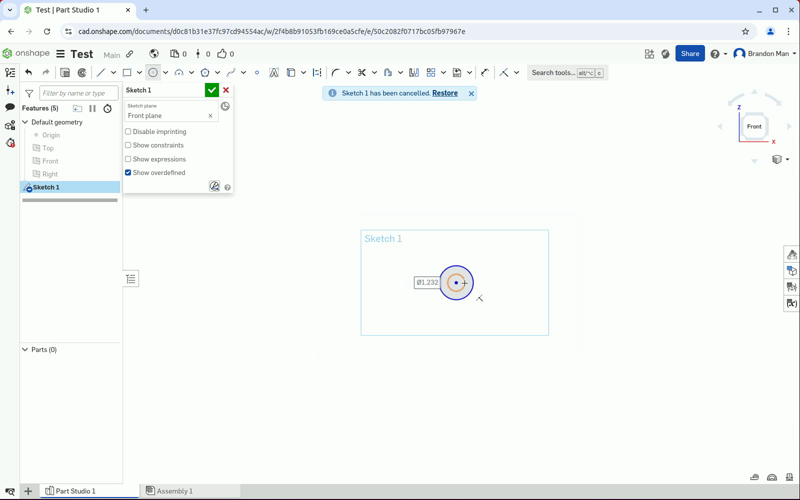
scroll(-6)
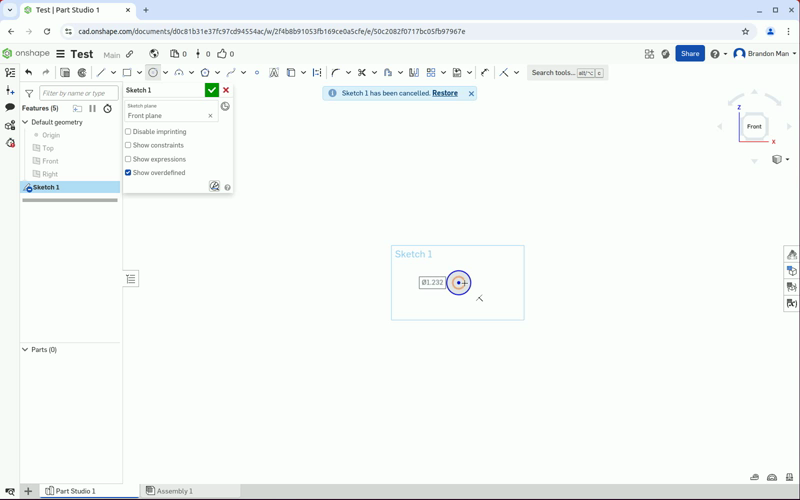
scroll(-6)
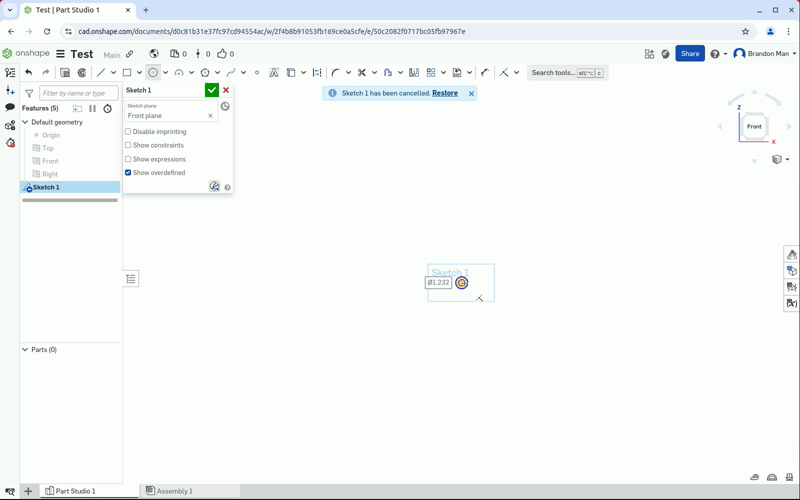
key(esc)
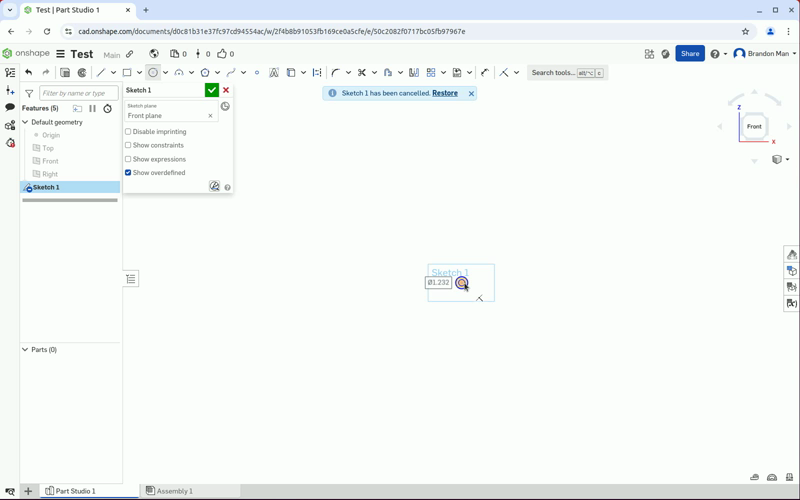
mouse_move(457, 285)
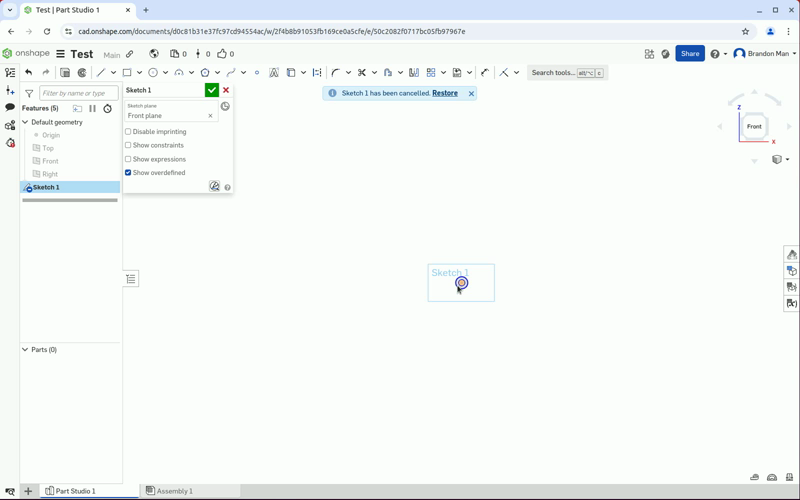
scroll(6)
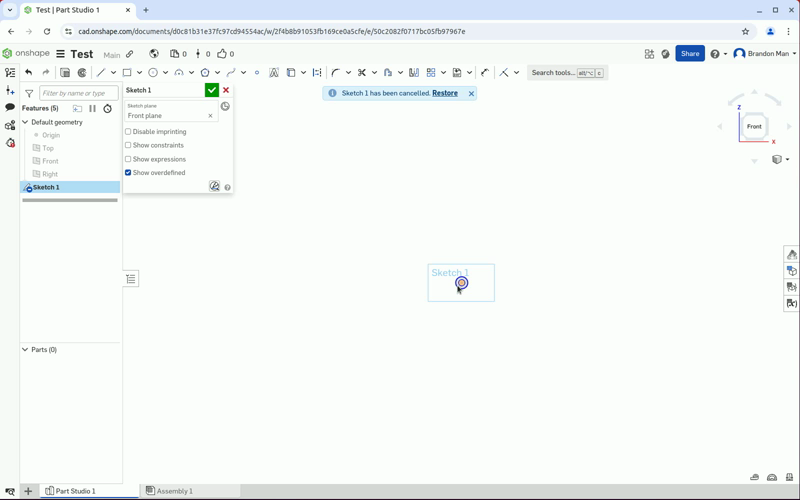
scroll(6)
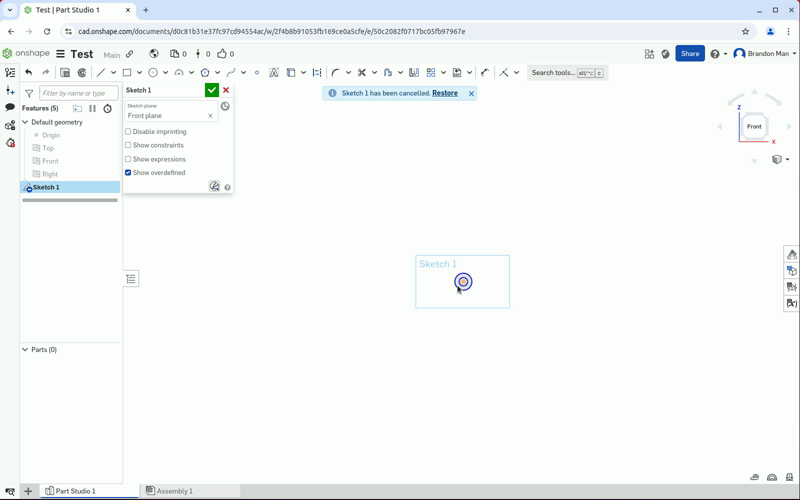
scroll(6)
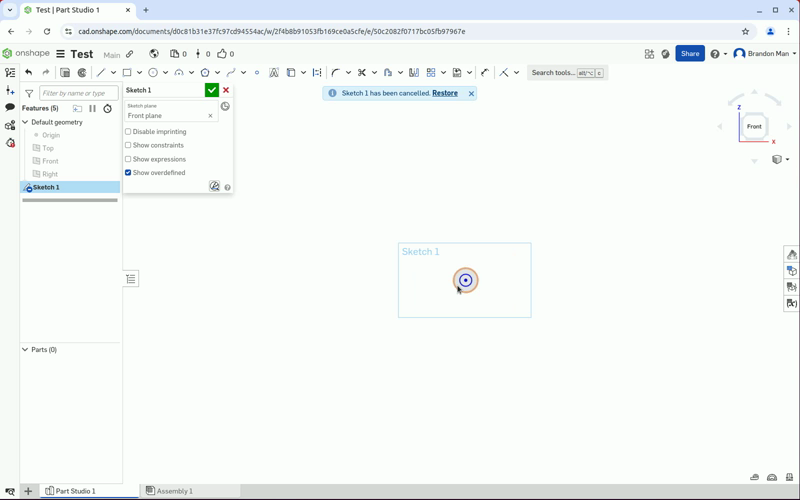
scroll(6)
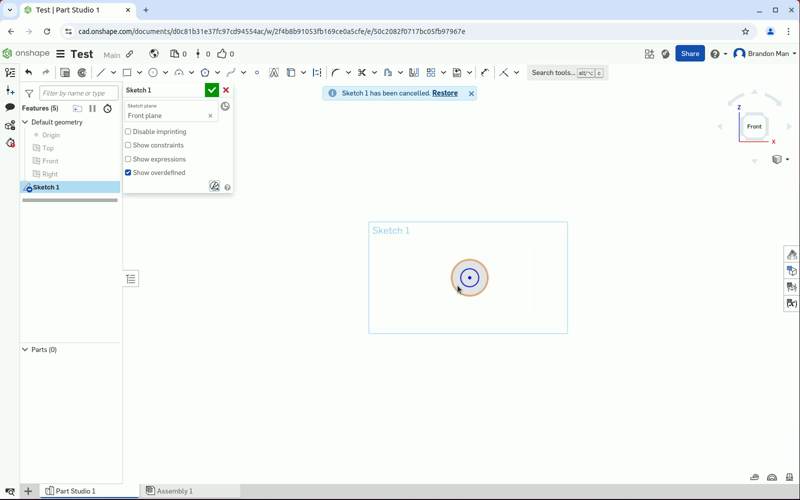
scroll(6)
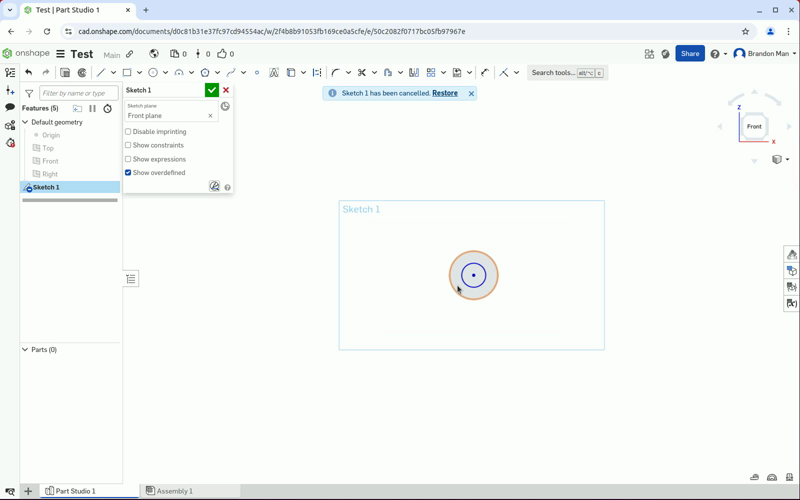
scroll(6)
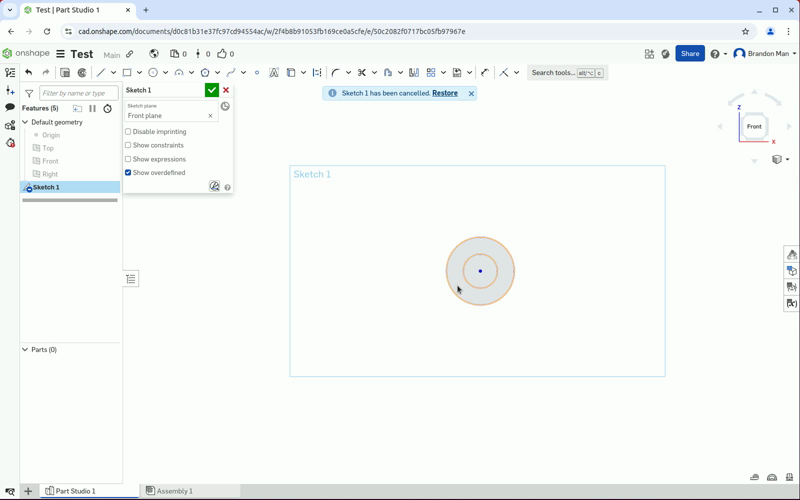
scroll(6)
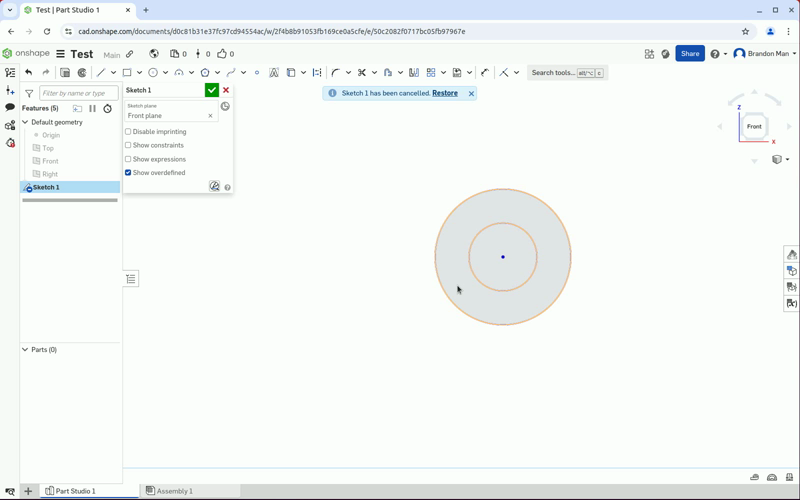
click(457, 285)
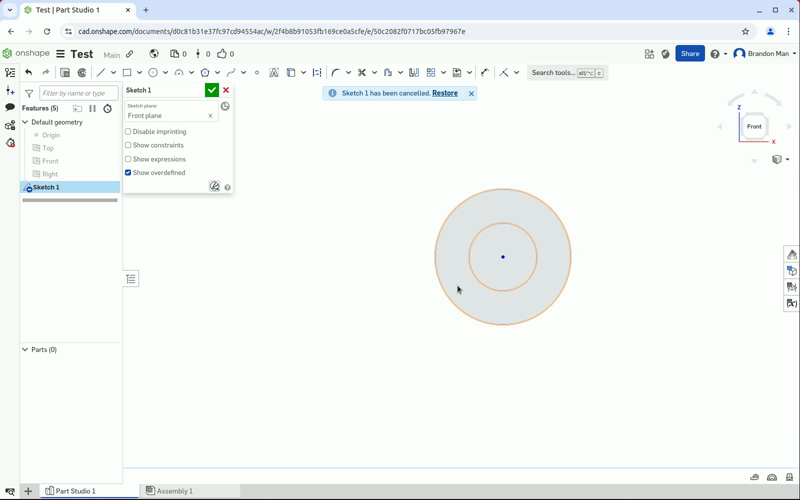
scroll(-6)
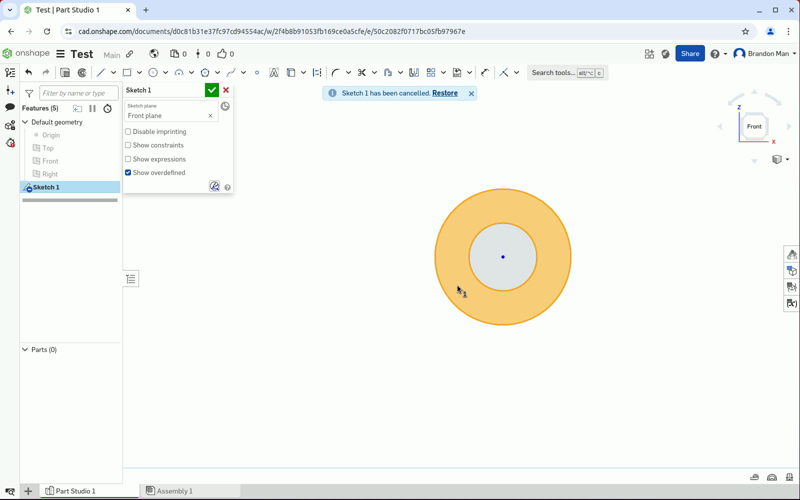
scroll(-6)
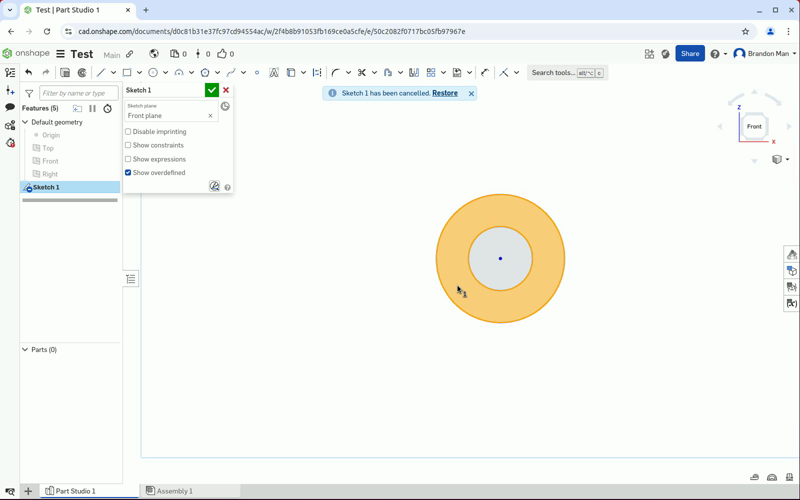
scroll(-6)
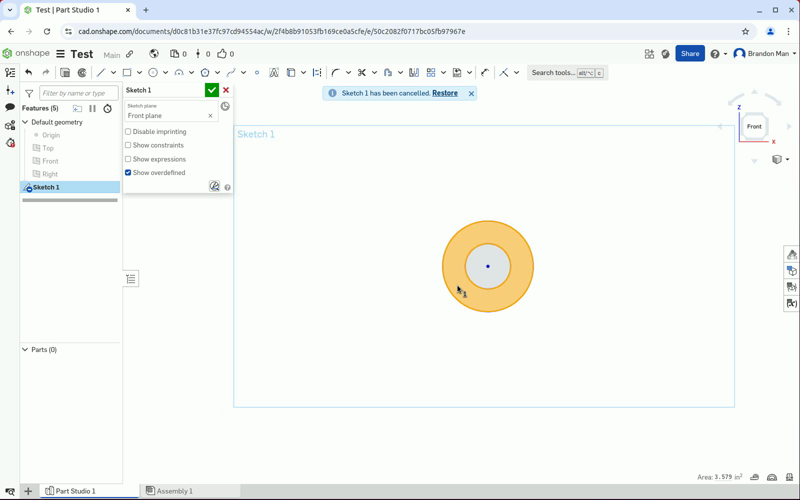
scroll(-6)
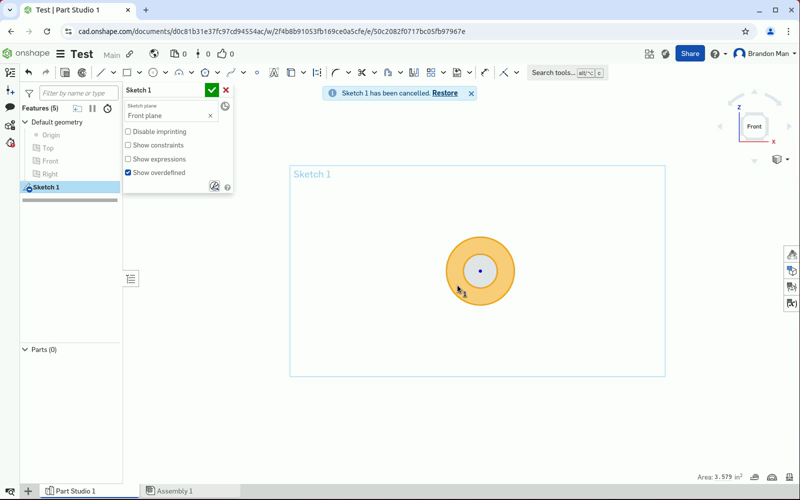
scroll(-6)
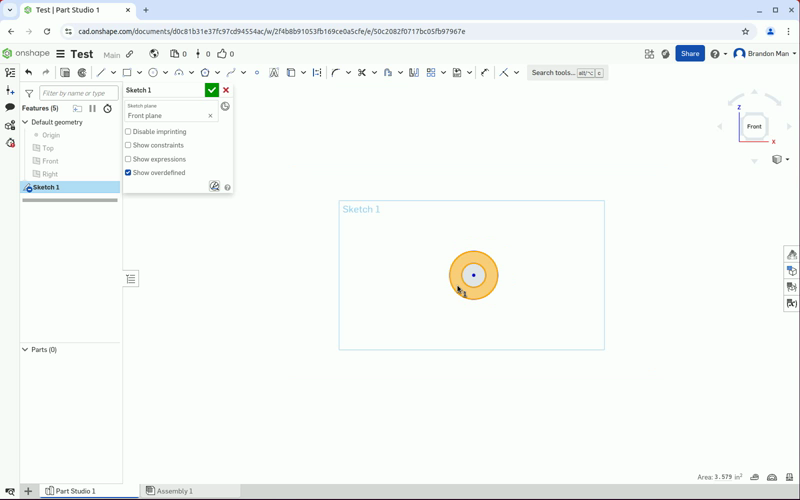
scroll(-6)
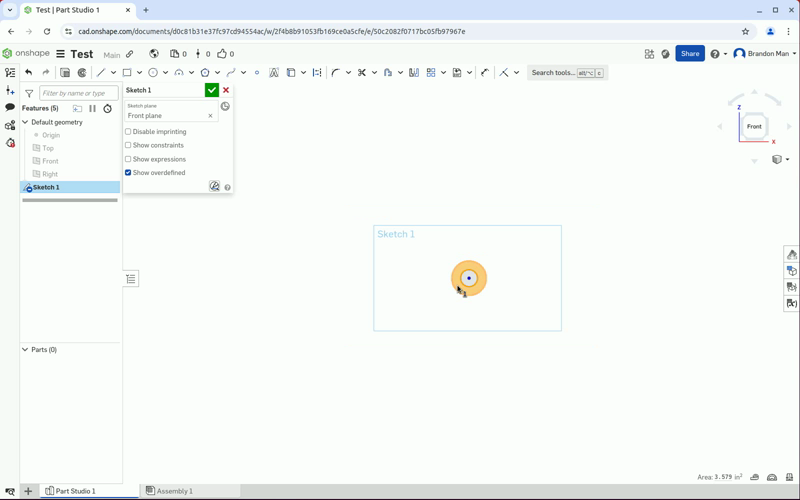
scroll(-6)
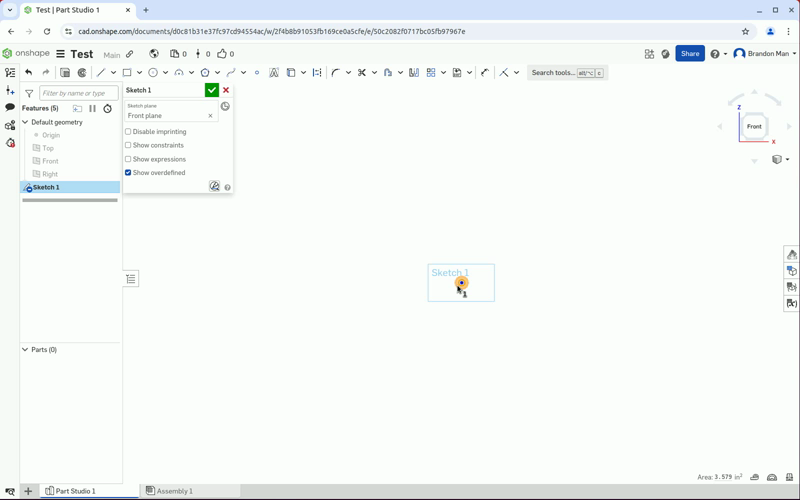
mouse_move(73, 352)
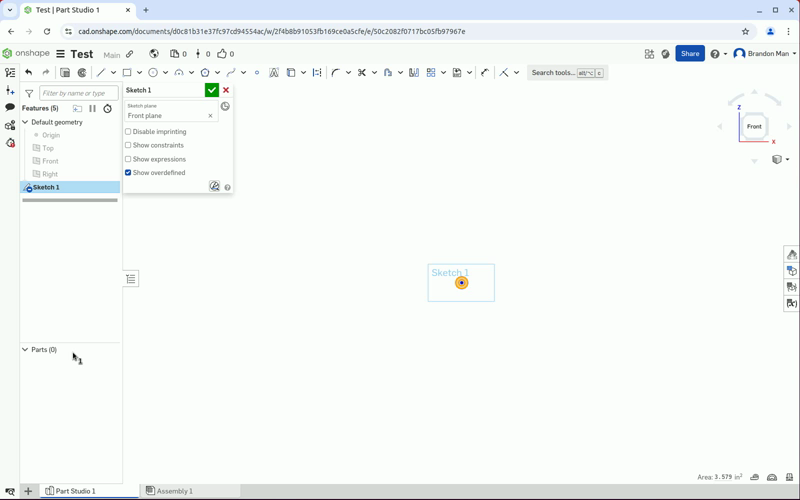
key(shift+y)
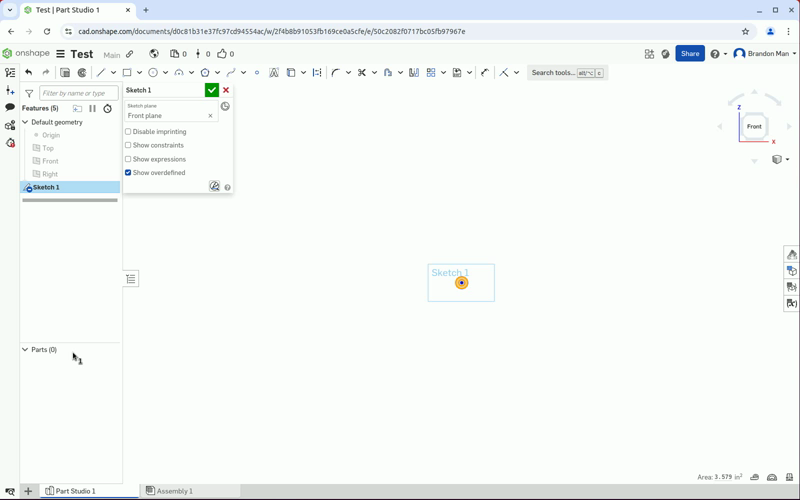
key(shift+e)
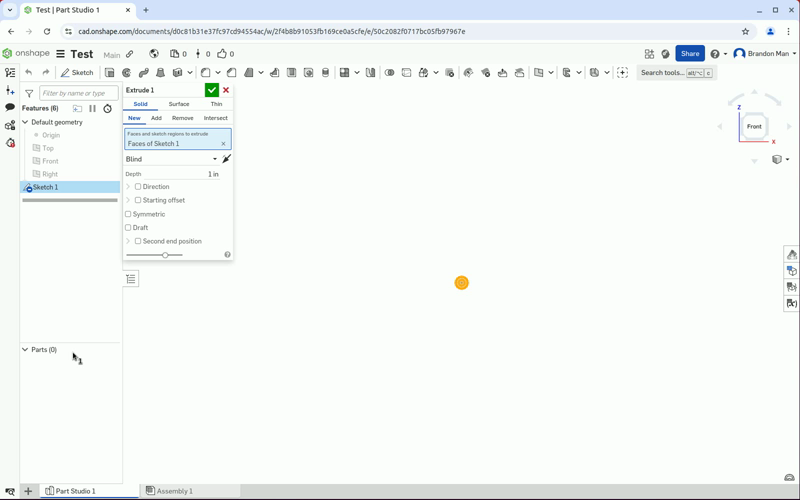
mouse_move(143, 106)
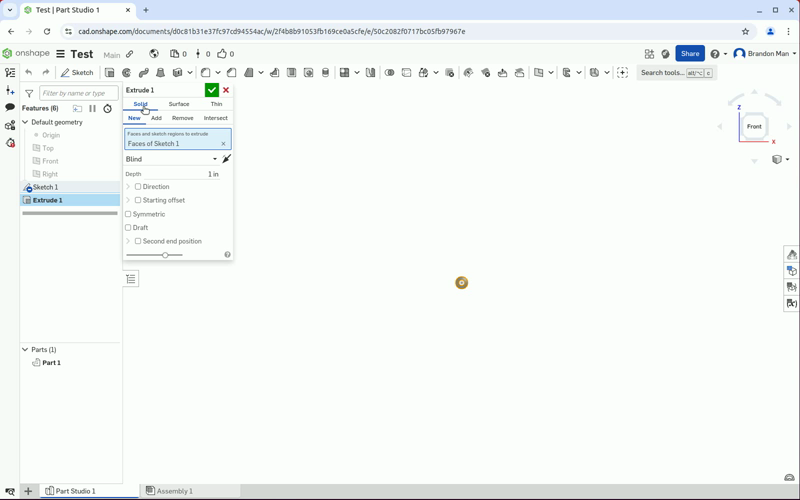
click(143, 106)
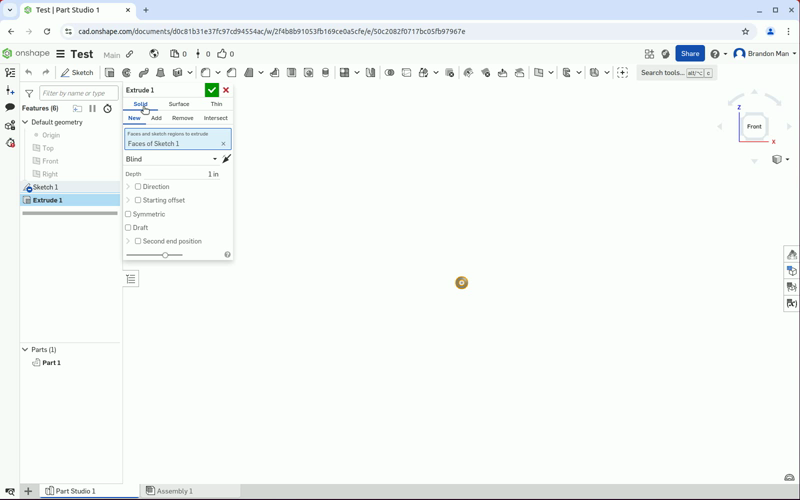
mouse_move(137, 120)
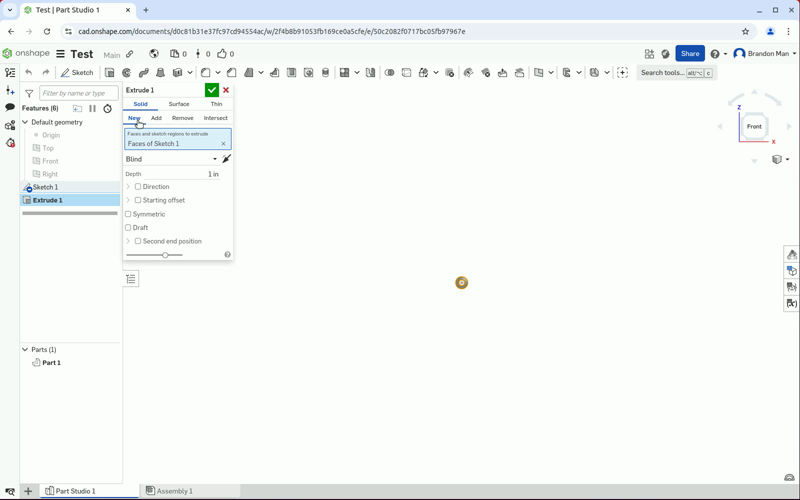
click(137, 120)
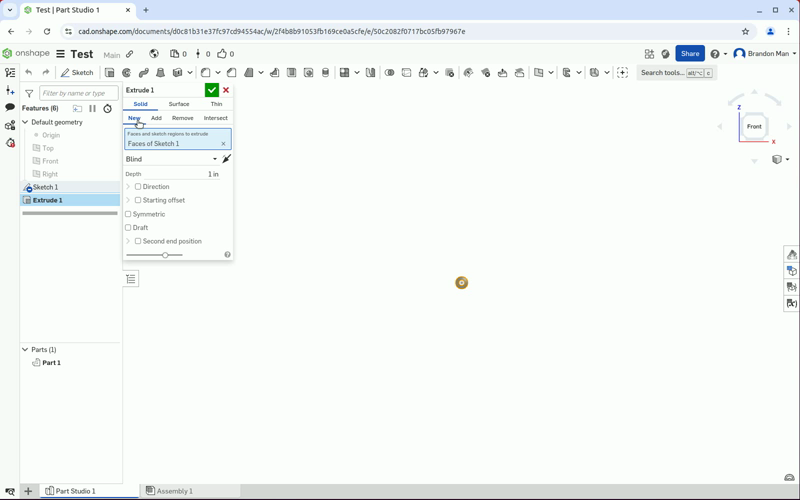
key(tab, 4)
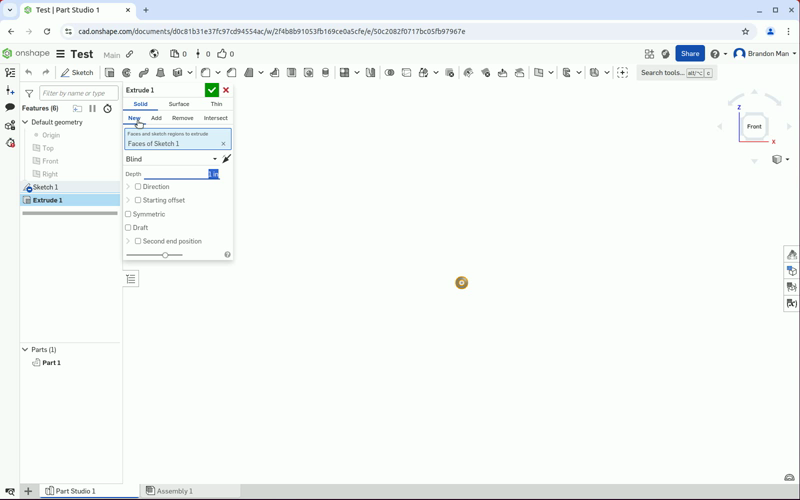
text(-0.963)
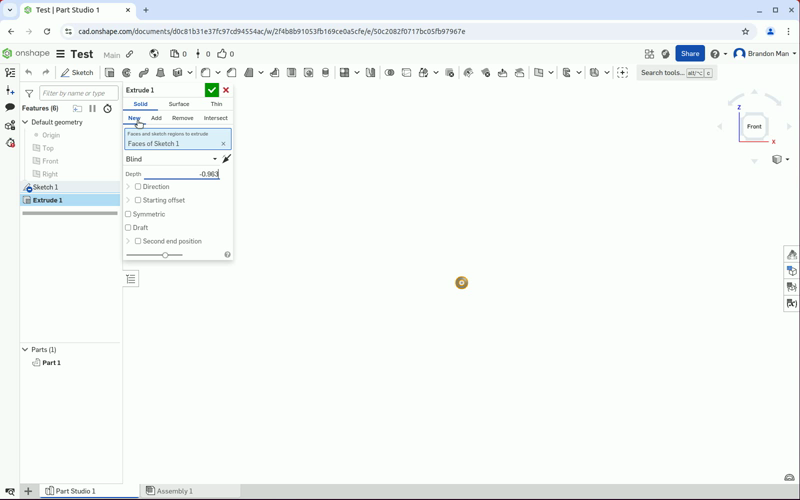
key(enter)
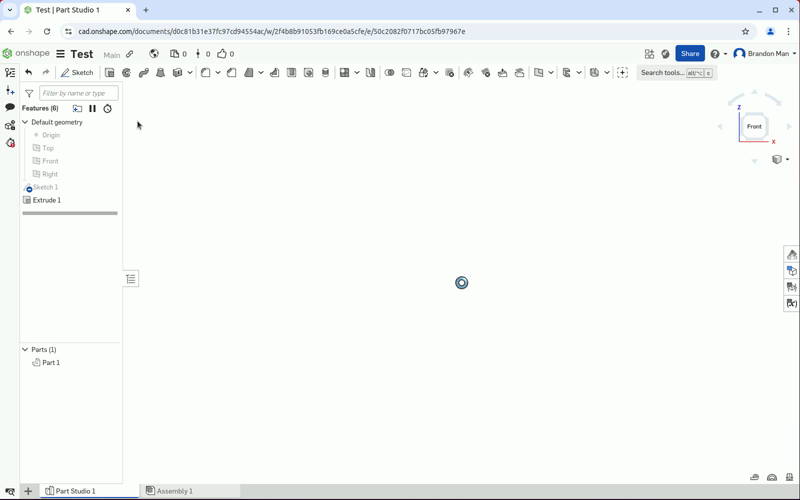
key(shift+h)
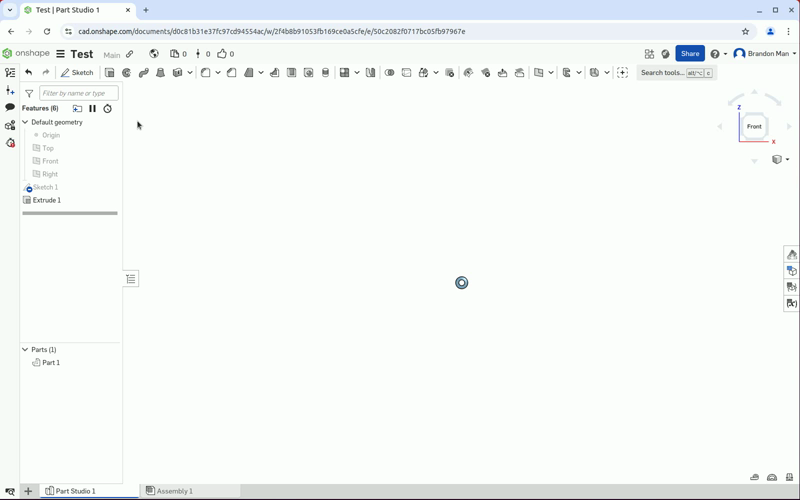
key(shift+h)
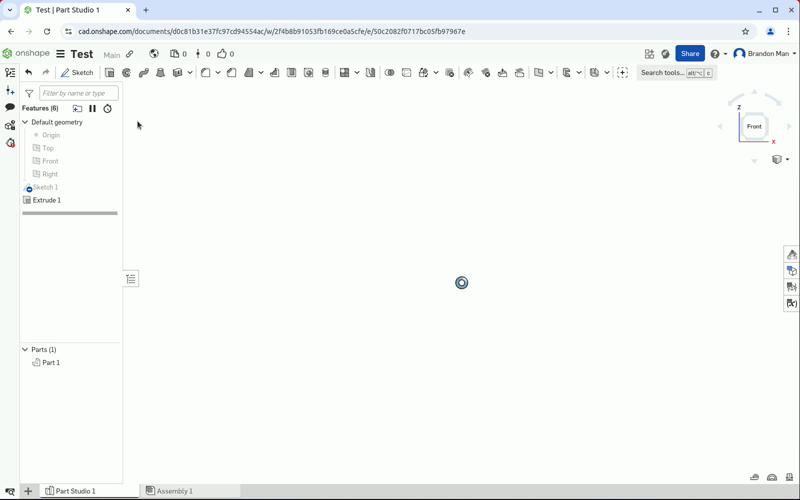
mouse_move(73, 189)
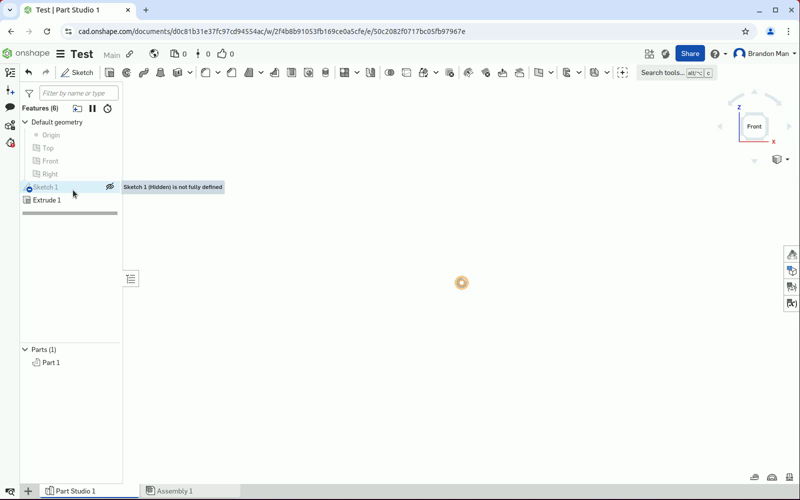
click(73, 189)
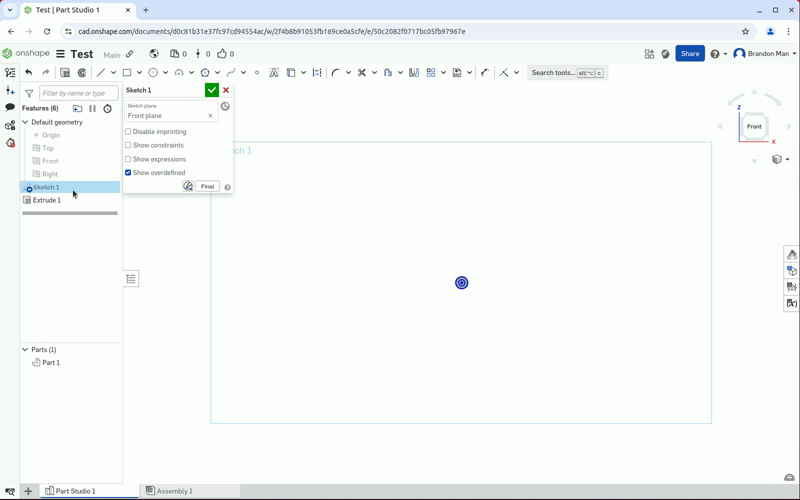
mouse_move(229, 92)
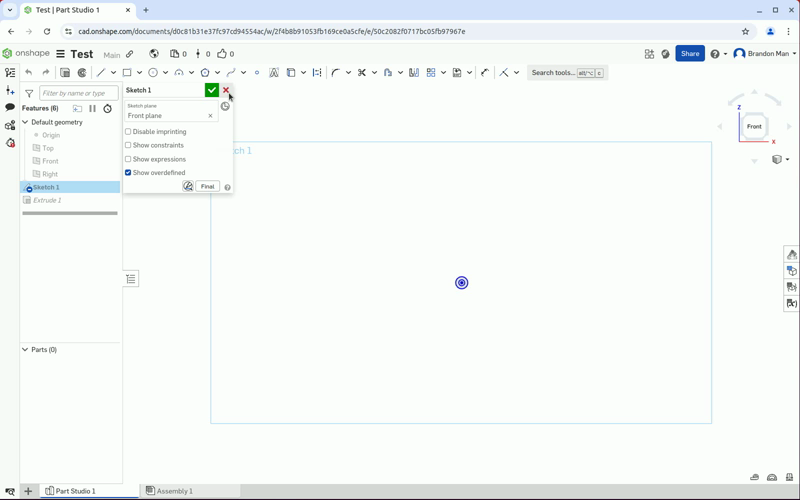
click(229, 92)
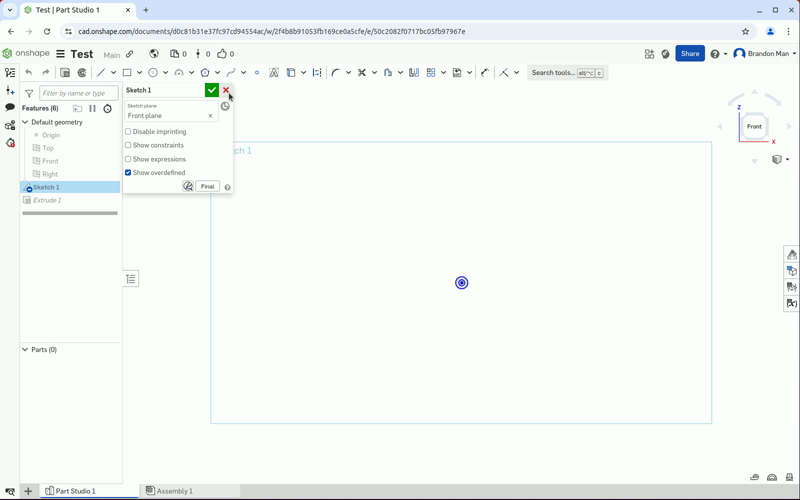
key(shift+s)
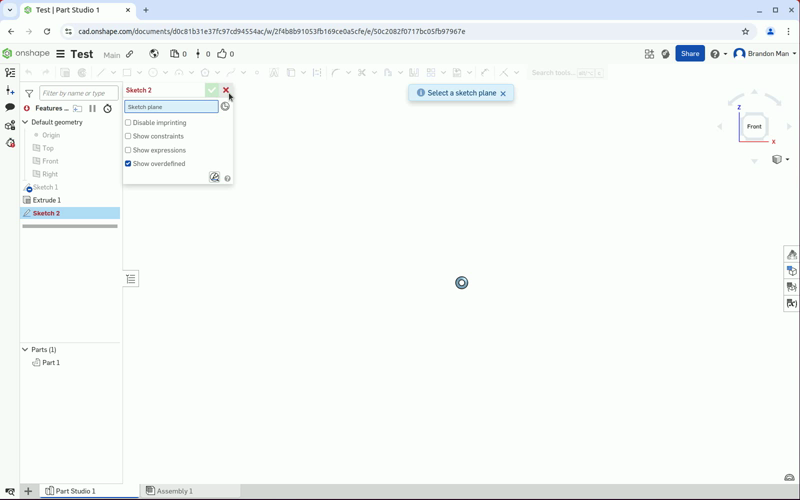
mouse_move(73, 163)
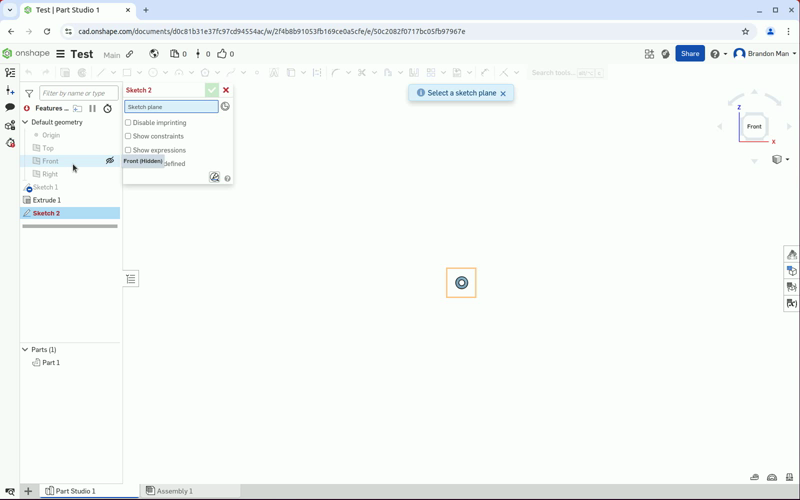
click(73, 163)
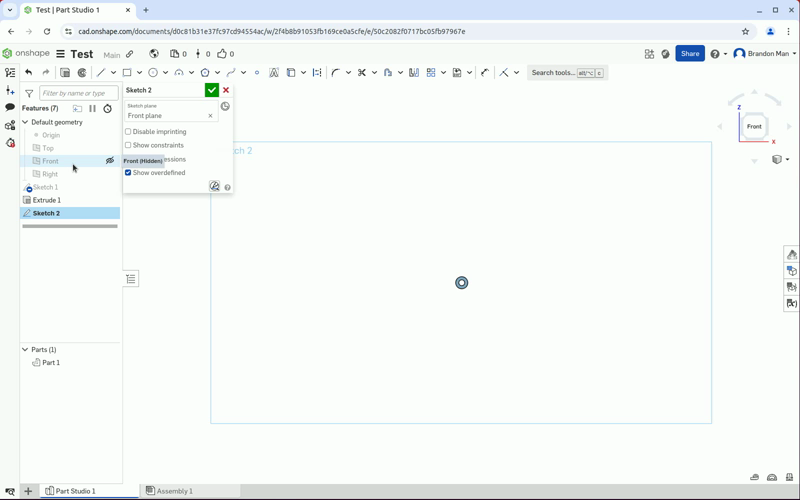
mouse_move(73, 352)
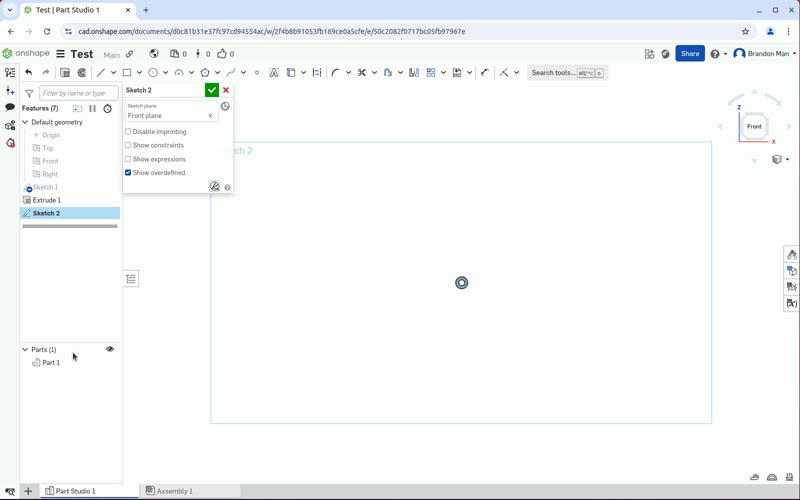
key(y)
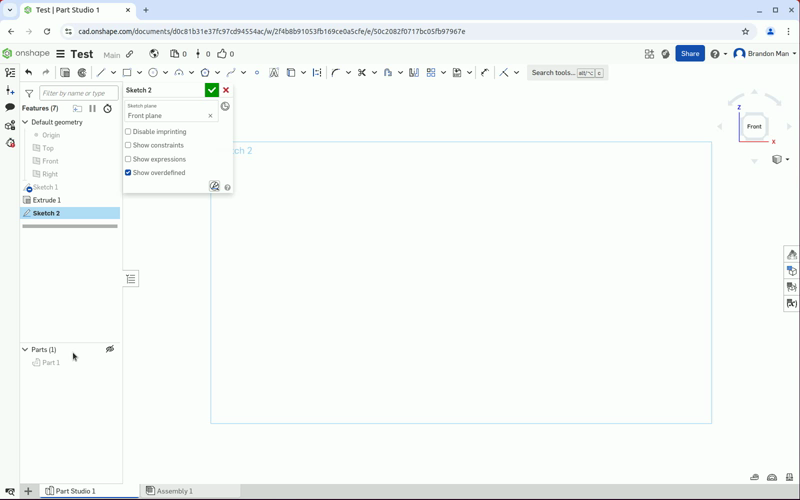
key(c)
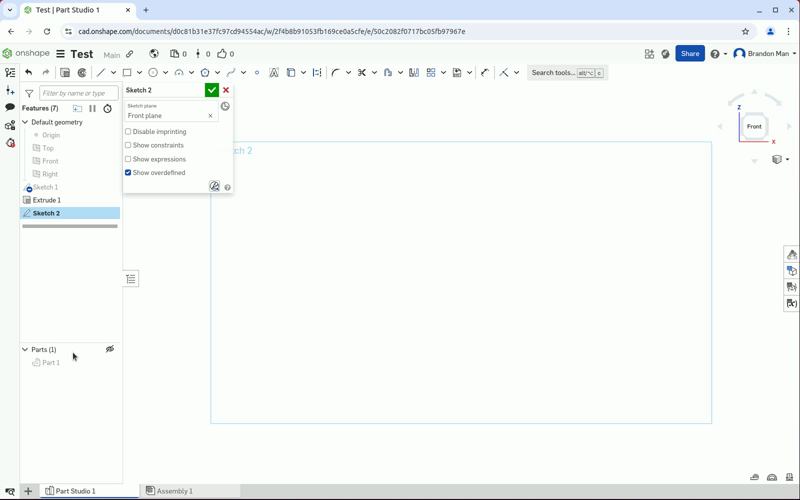
key_down(shift)
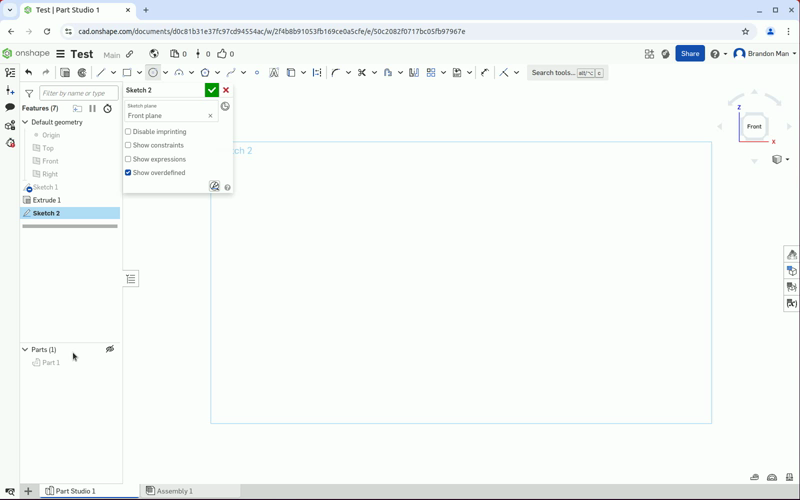
mouse_move(461, 282)
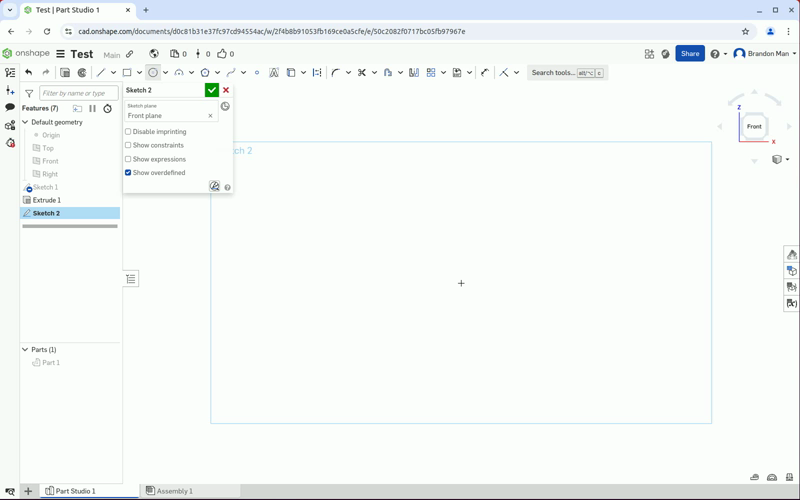
click(461, 282)
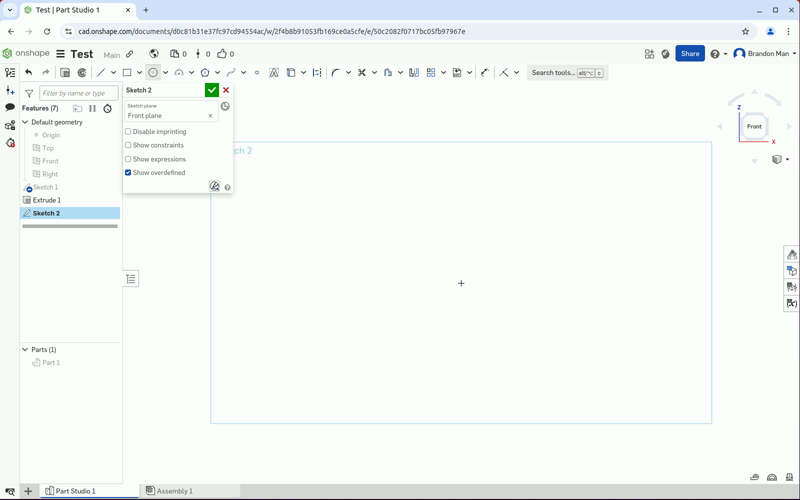
key_up(shift)
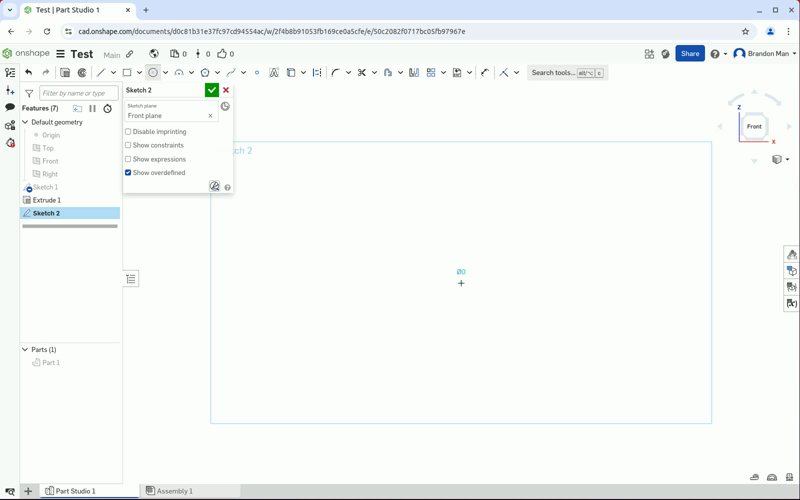
mouse_move(464, 282)
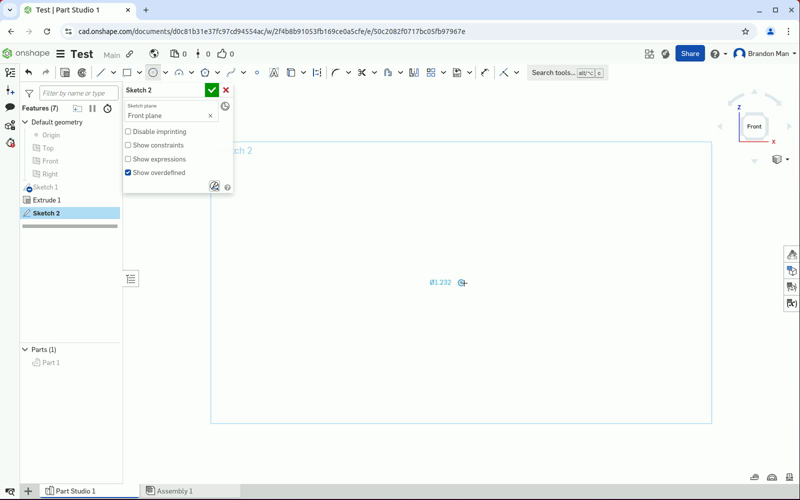
click(464, 282)
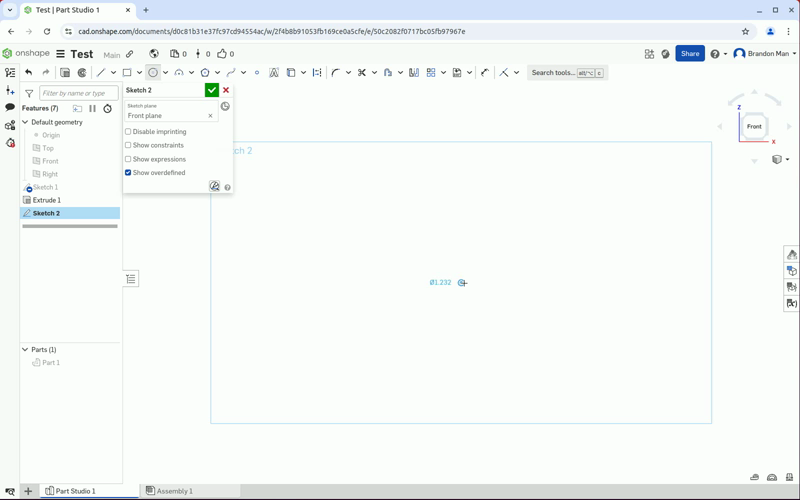
key(esc)
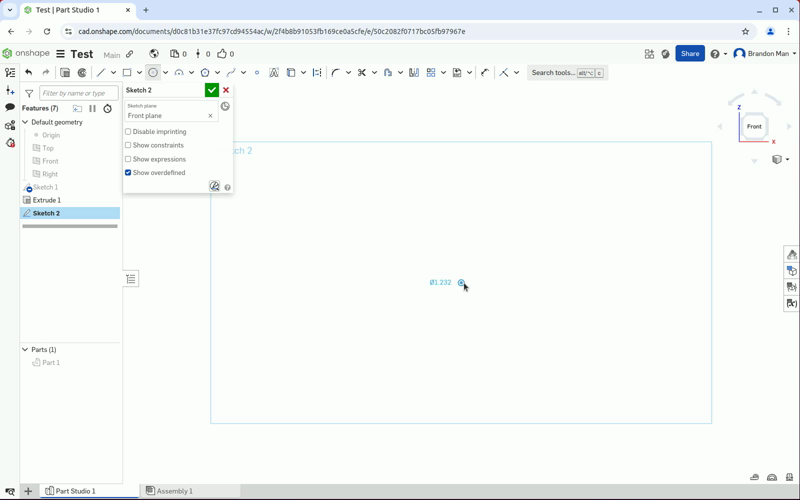
mouse_move(461, 280)
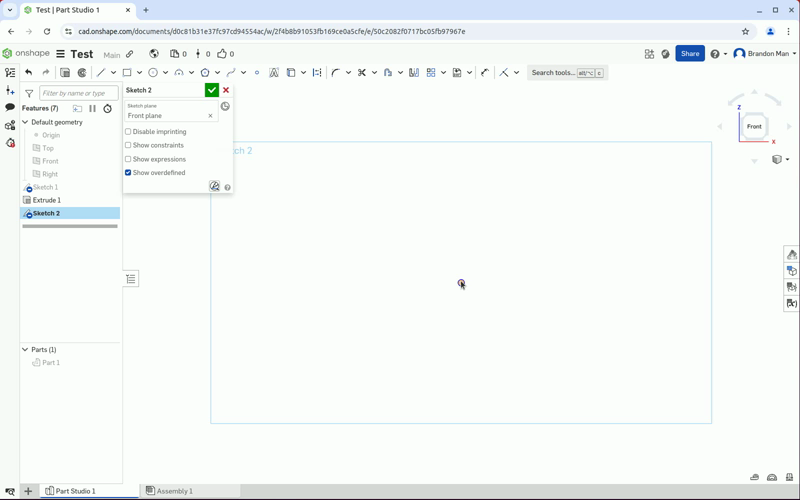
scroll(6)
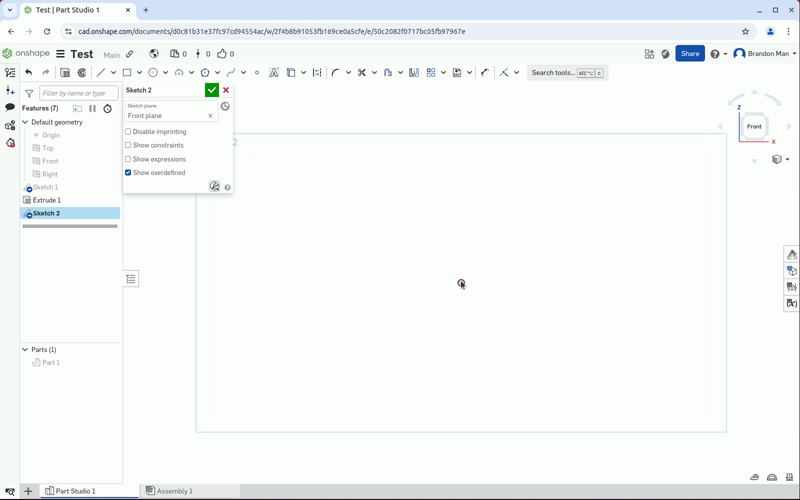
scroll(6)
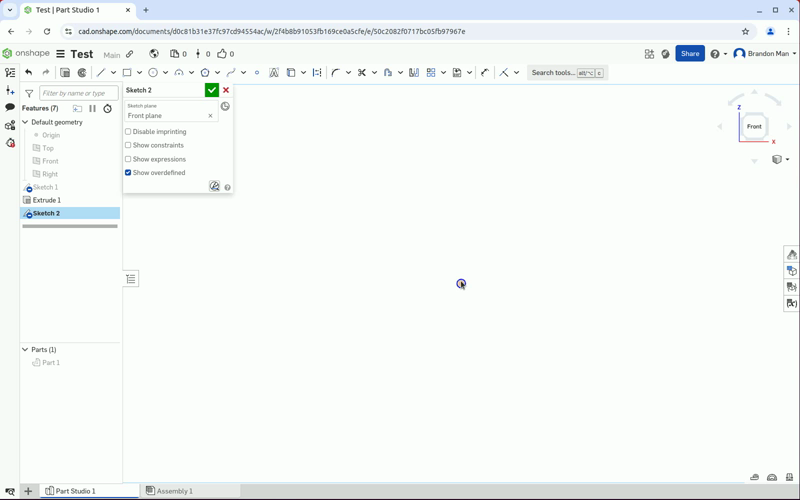
scroll(6)
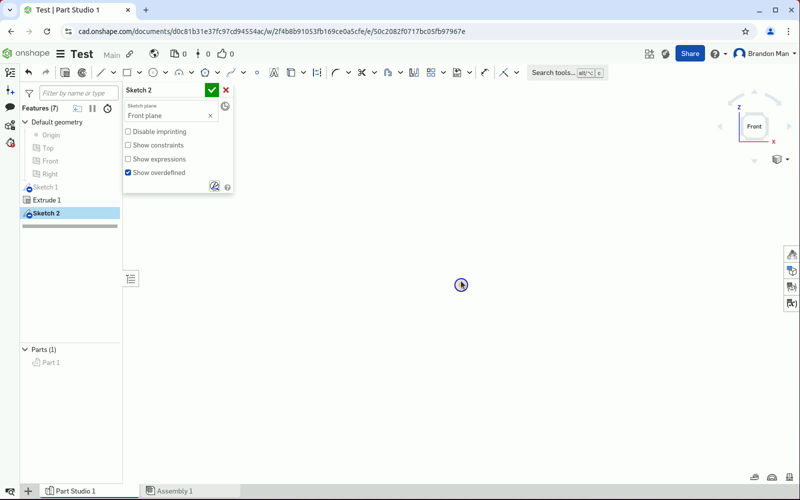
scroll(6)
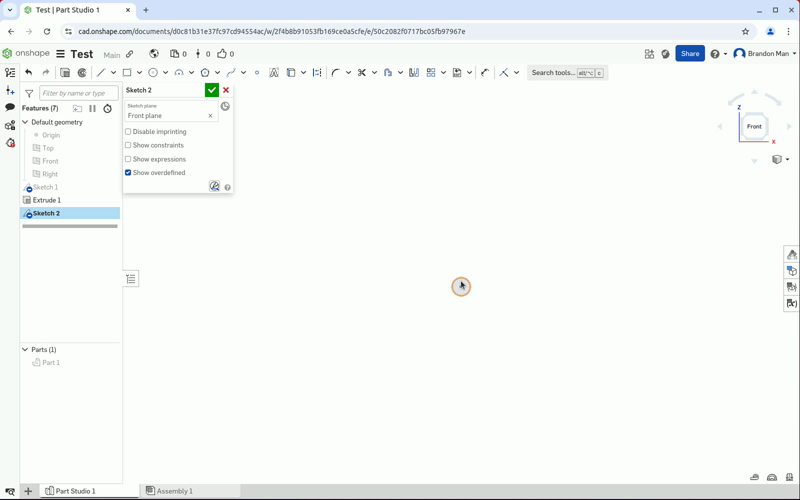
scroll(6)
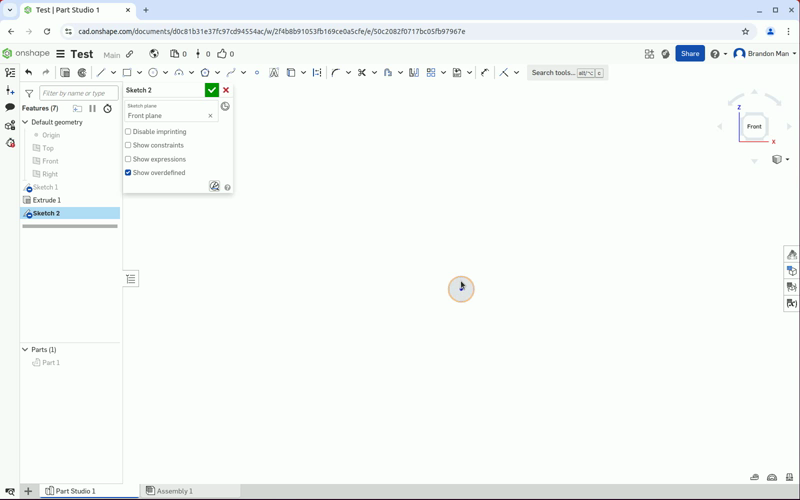
scroll(6)
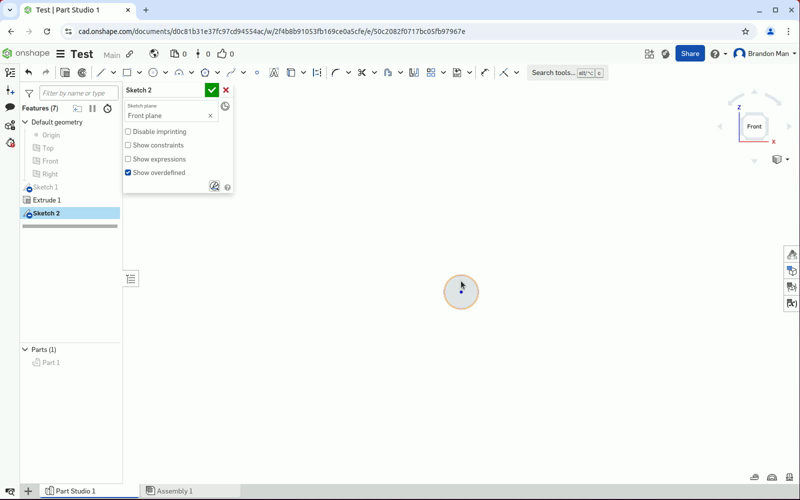
scroll(6)
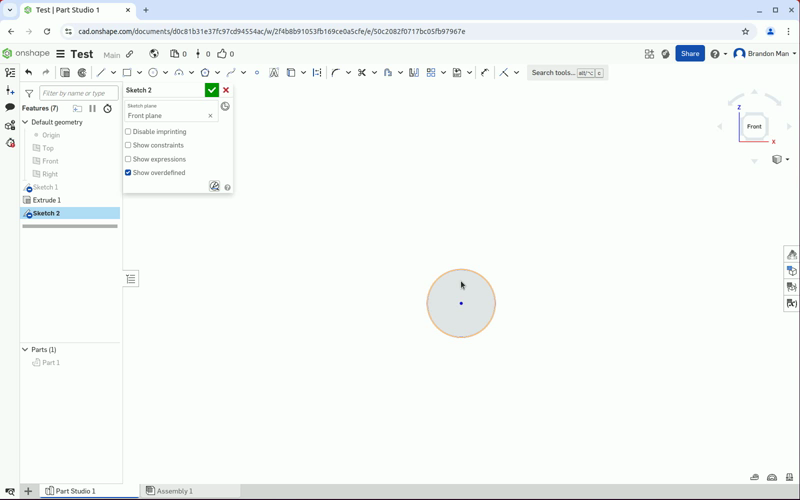
click(461, 280)
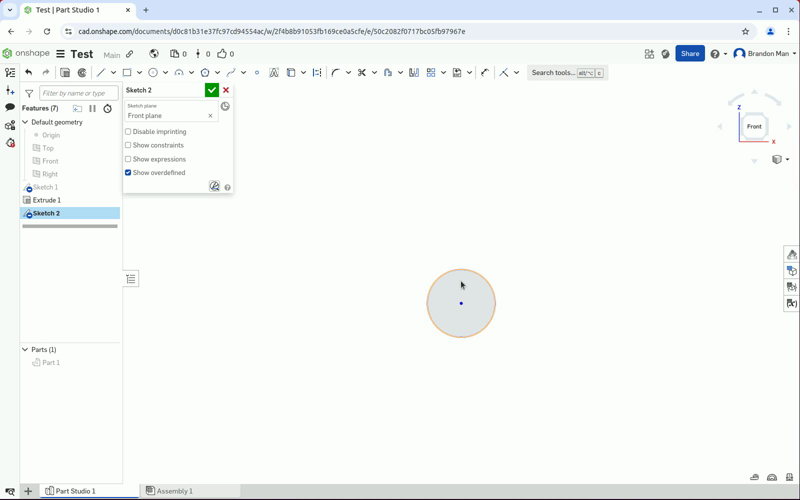
scroll(-6)
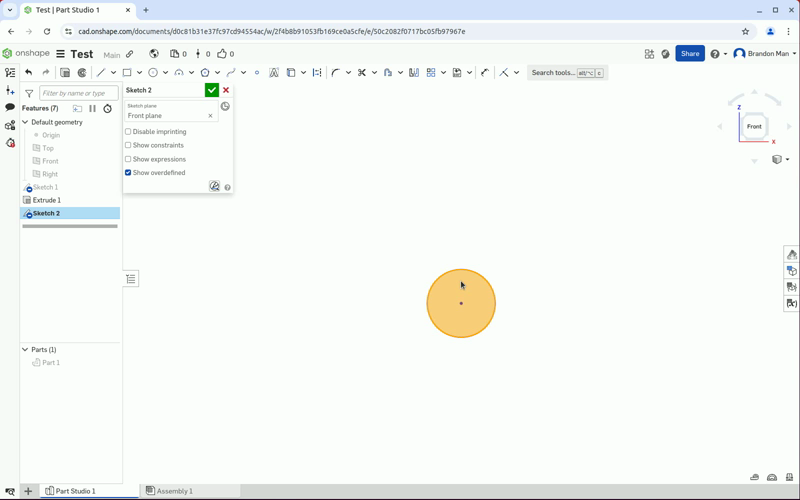
scroll(-6)
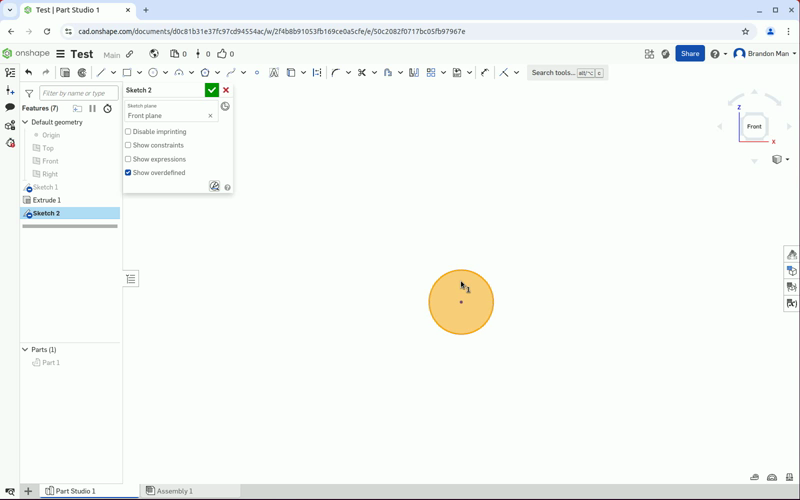
scroll(-6)
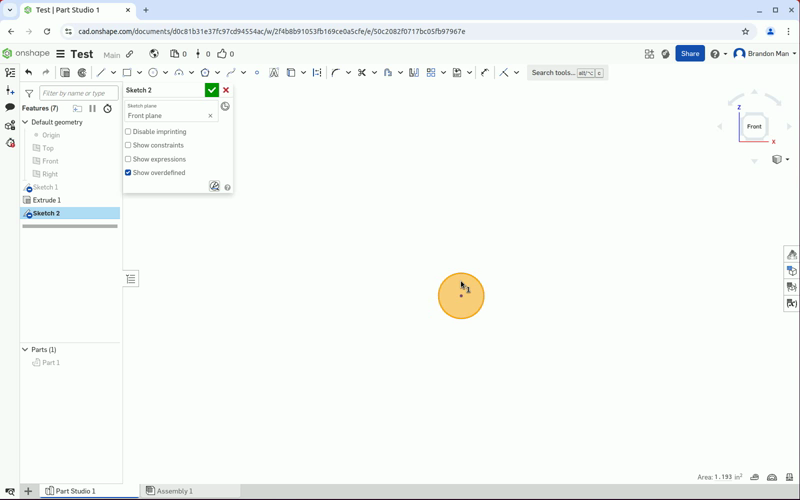
scroll(-6)
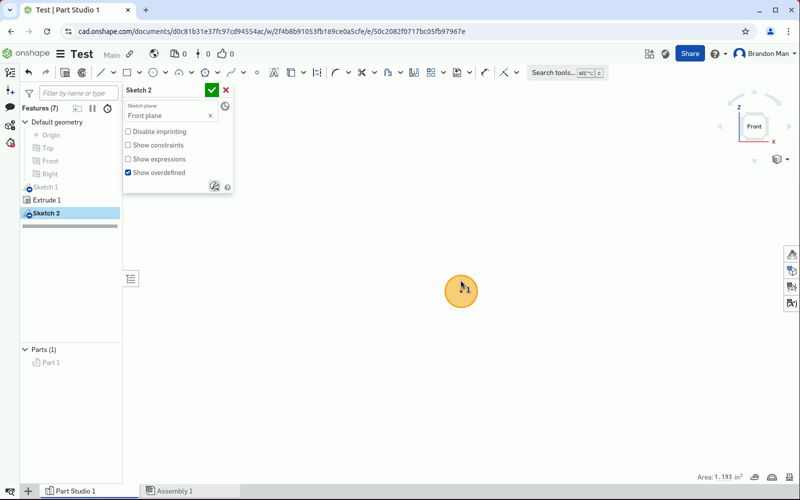
scroll(-6)
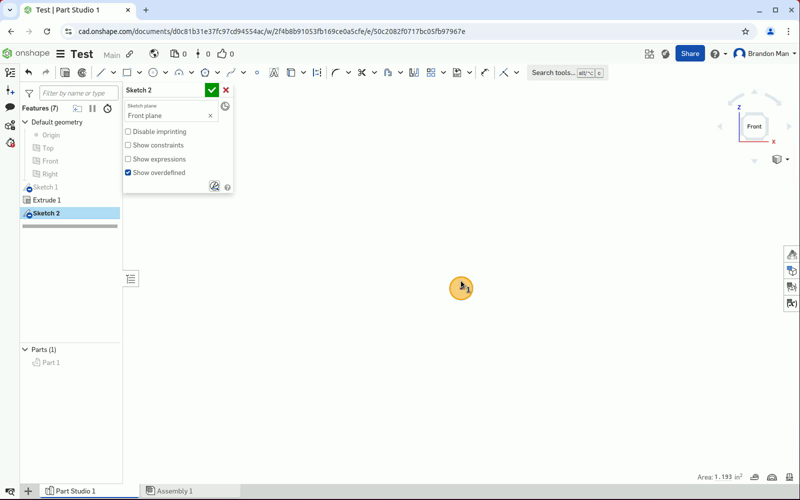
scroll(-6)
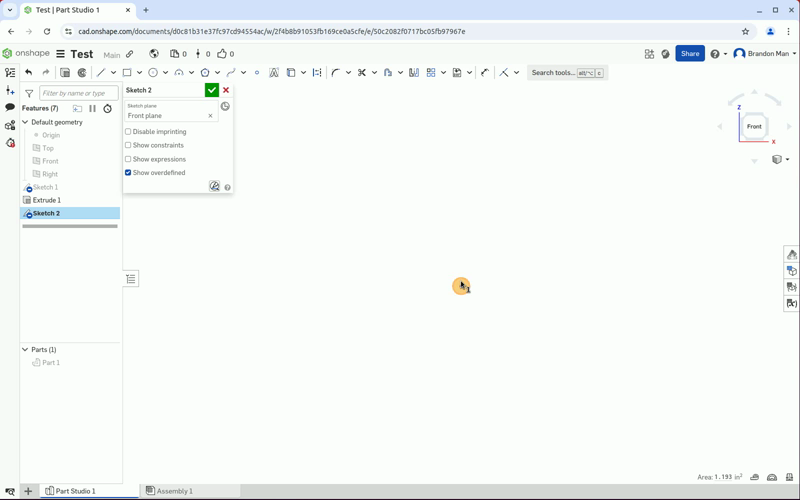
scroll(-6)
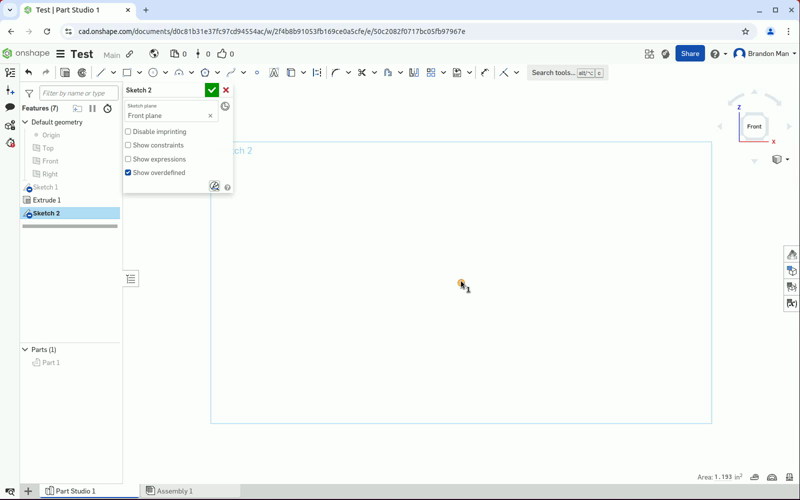
mouse_move(73, 352)
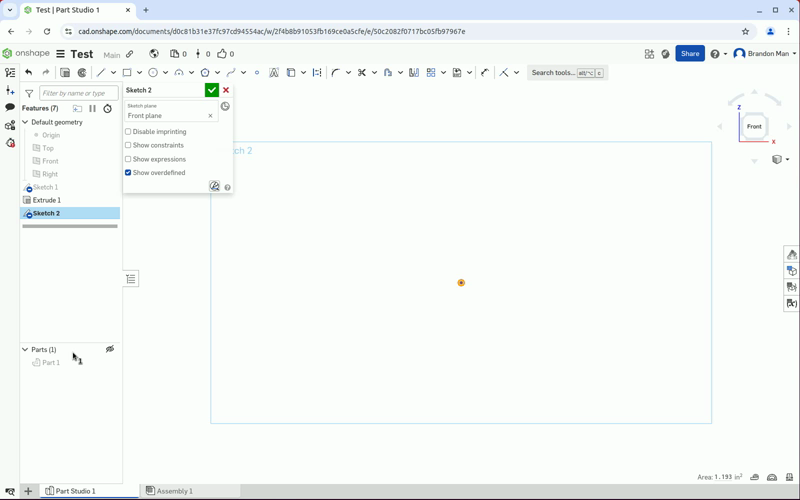
key(shift+y)
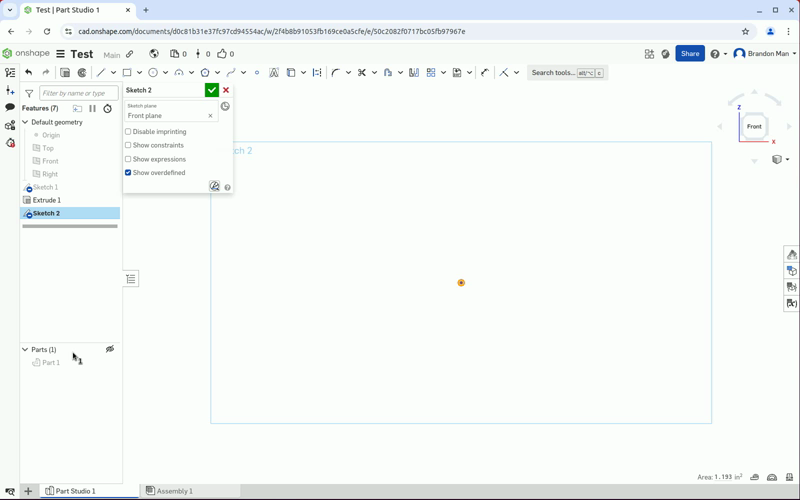
key(shift+e)
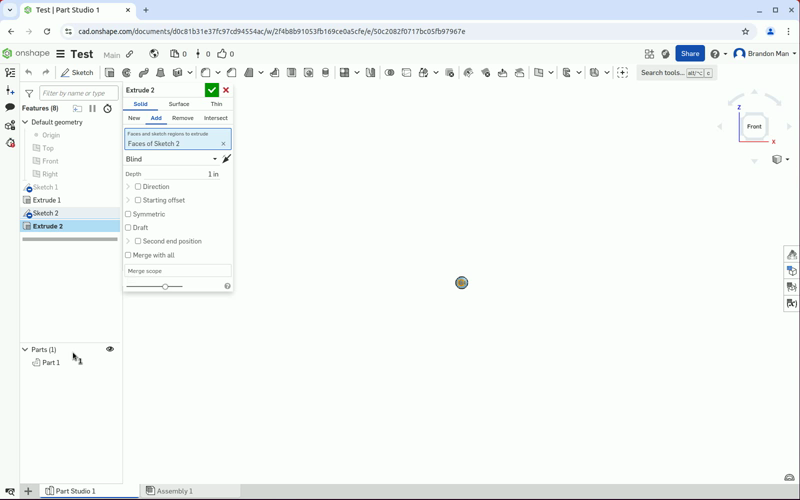
mouse_move(143, 106)
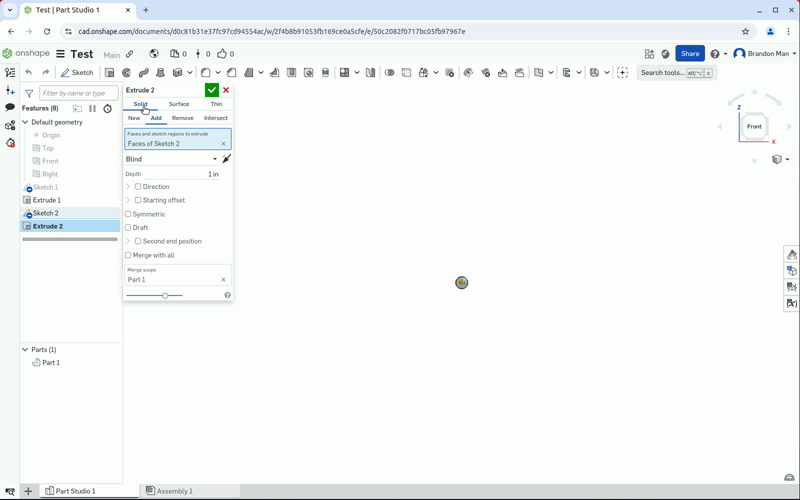
click(143, 106)
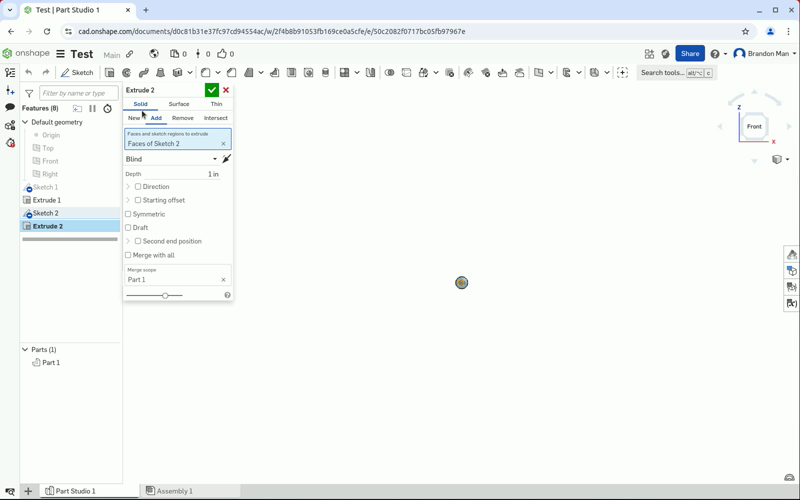
mouse_move(137, 120)
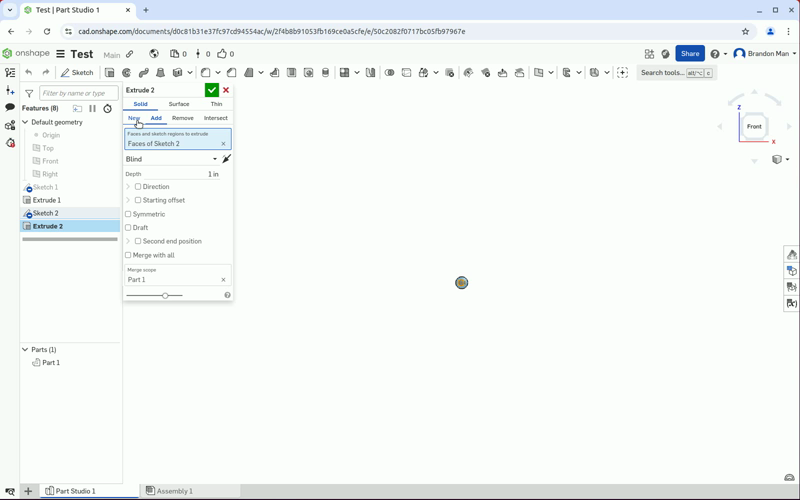
click(137, 120)
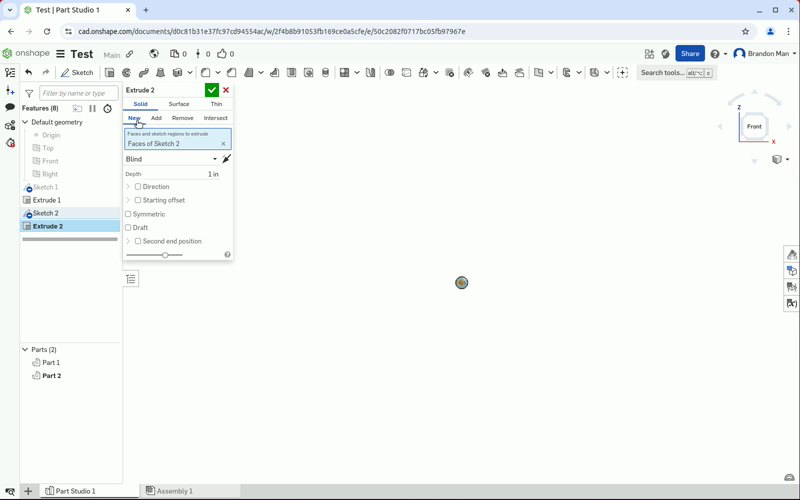
key(tab, 4)
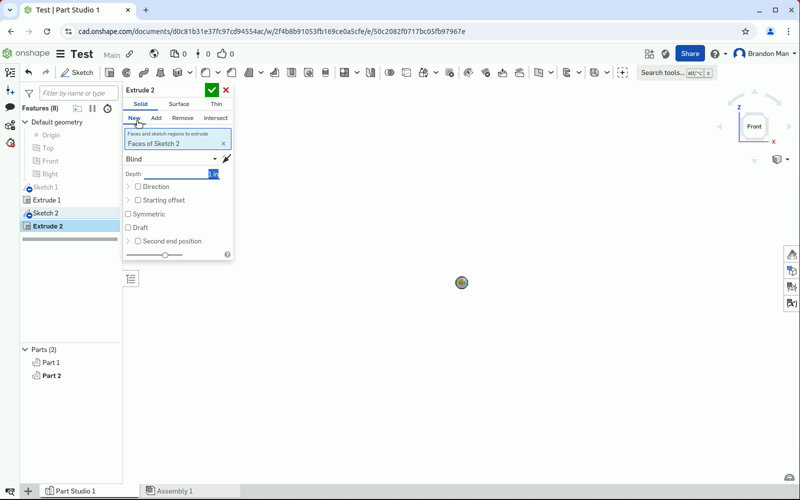
text(-0.963)
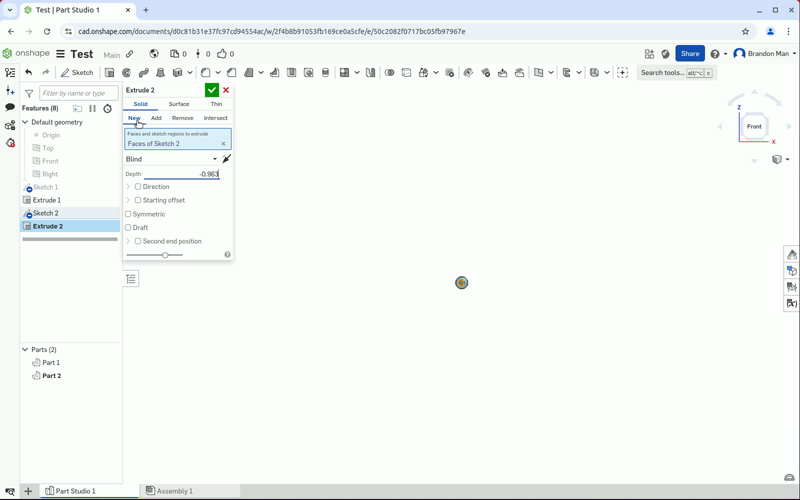
key(enter)
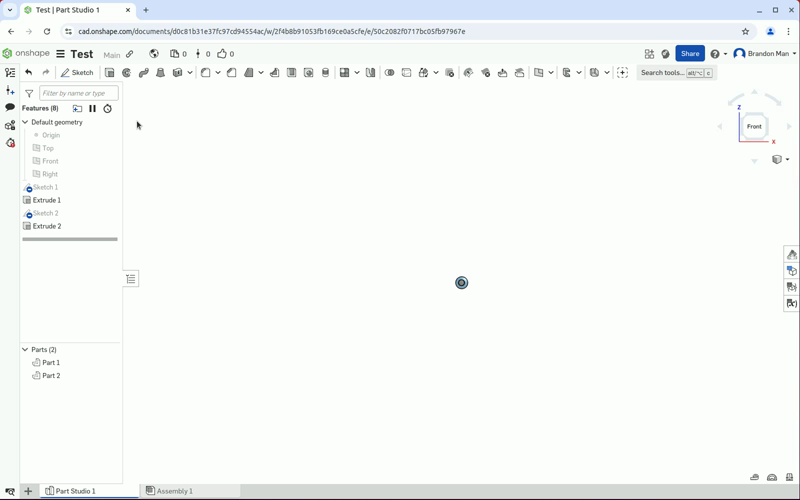
key(shift+h)
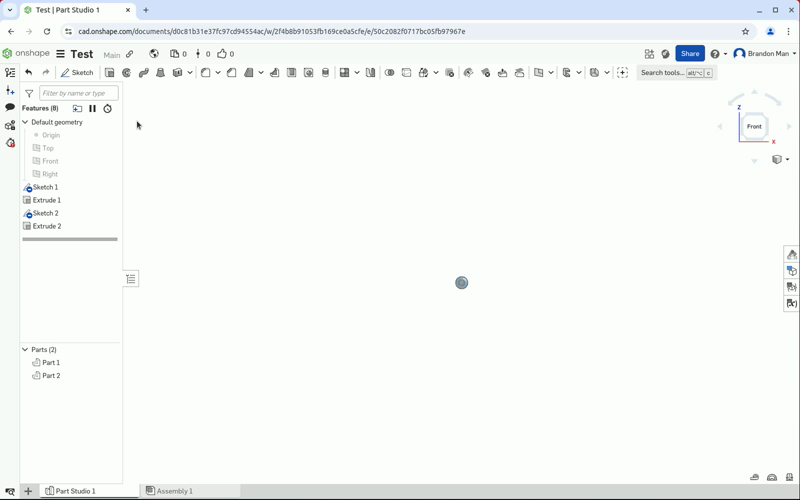
key(shift+h)
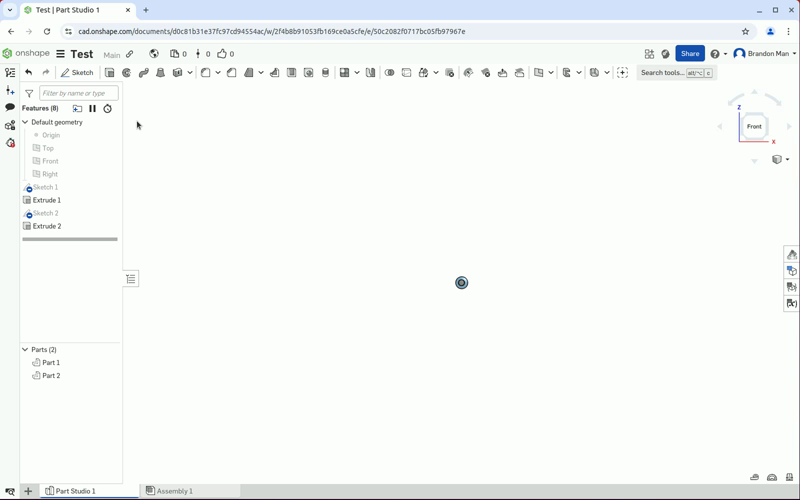
mouse_move(73, 189)
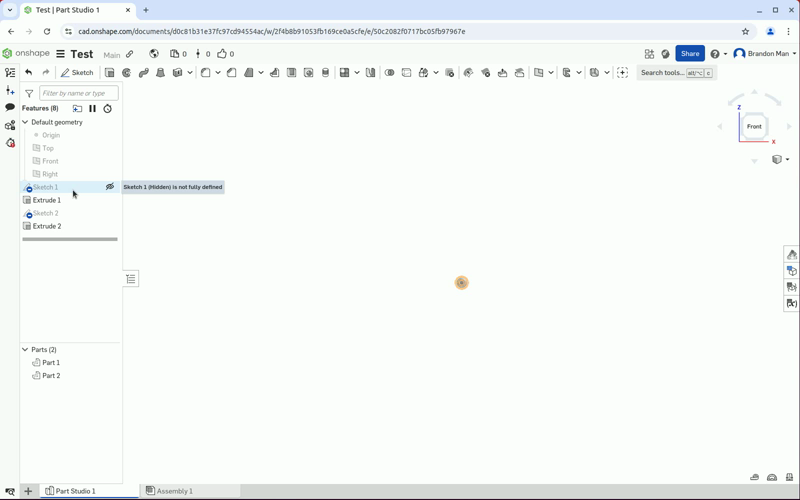
click(73, 189)
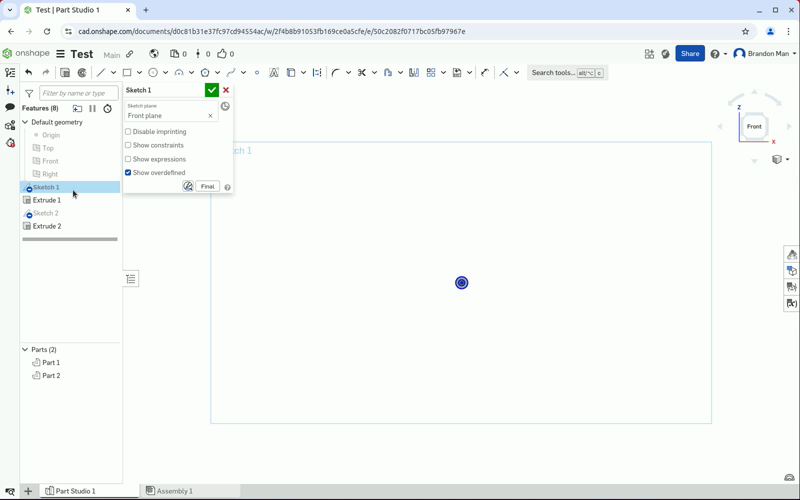
mouse_move(229, 92)
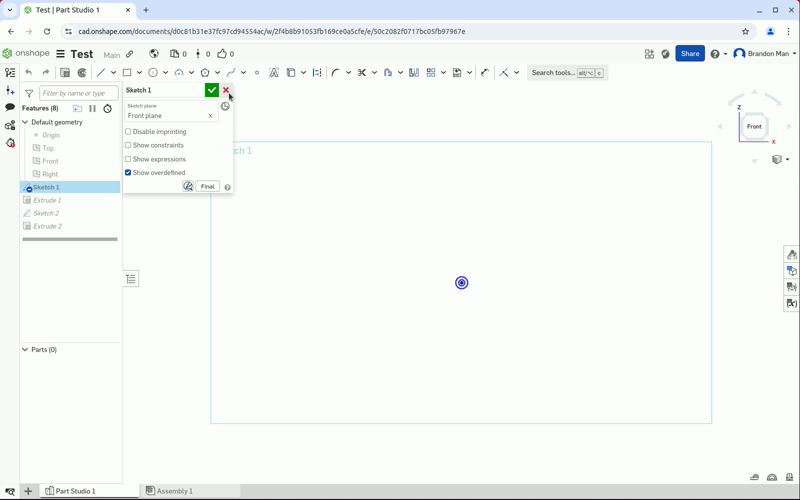
click(229, 92)
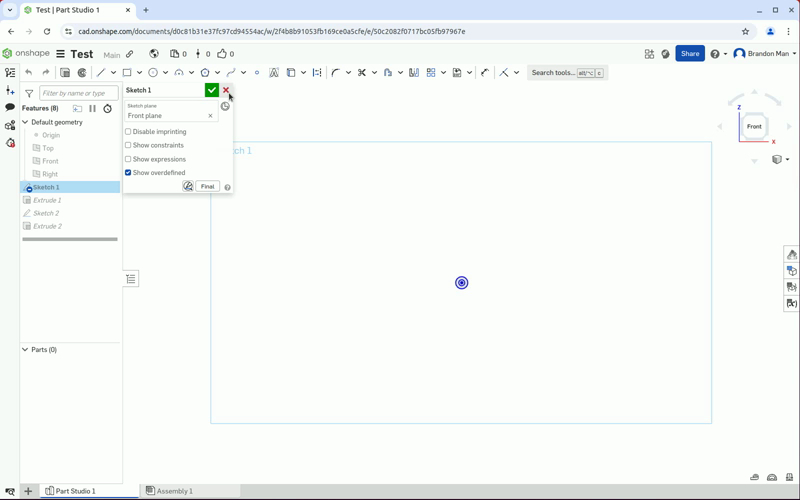
key(shift+s)
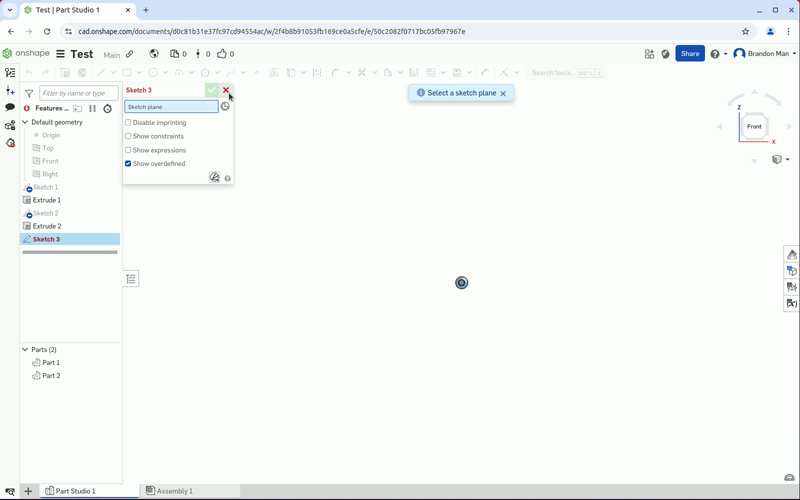
mouse_move(73, 163)
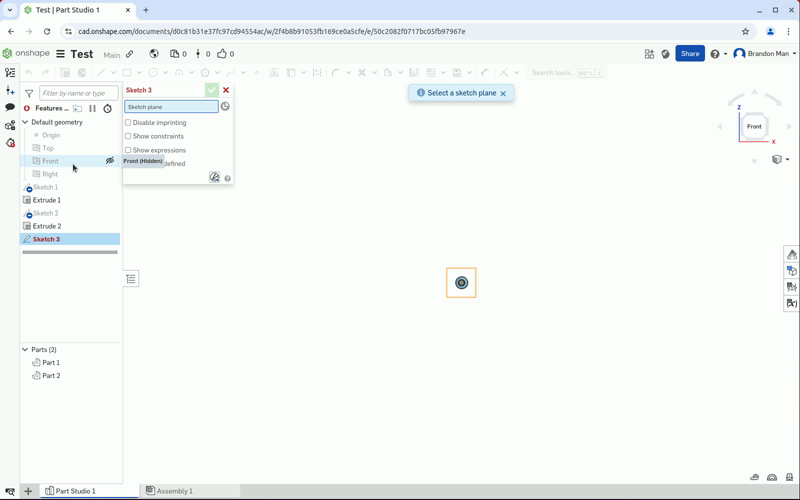
click(73, 163)
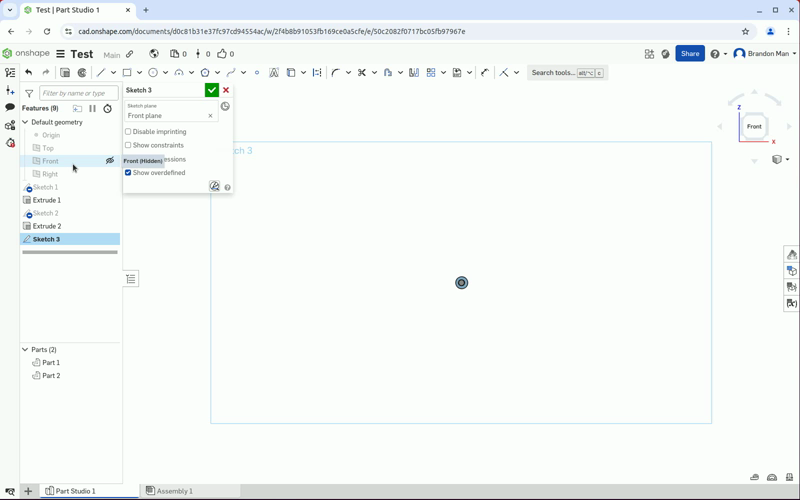
mouse_move(73, 352)
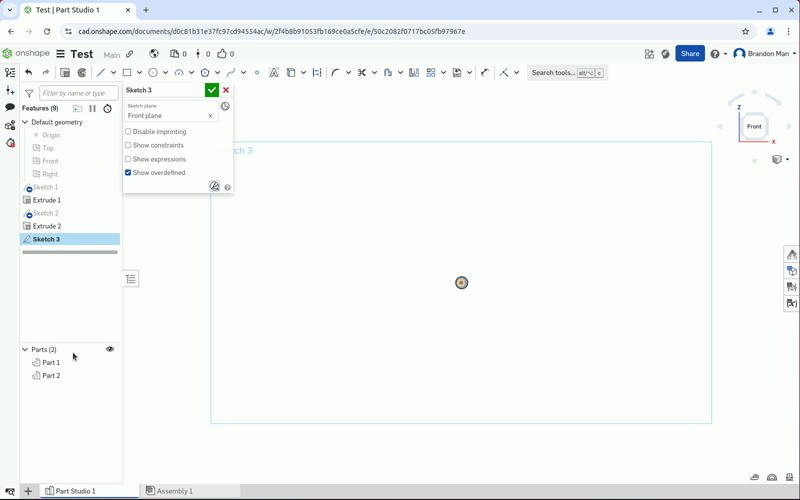
key(y)
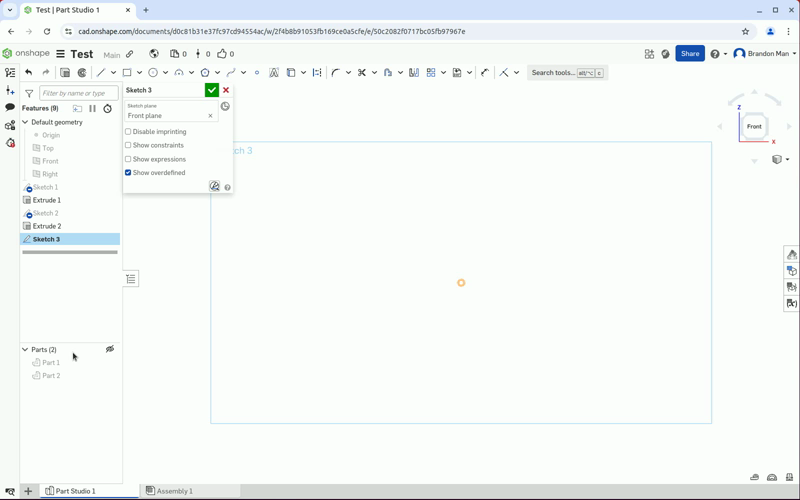
key(c)
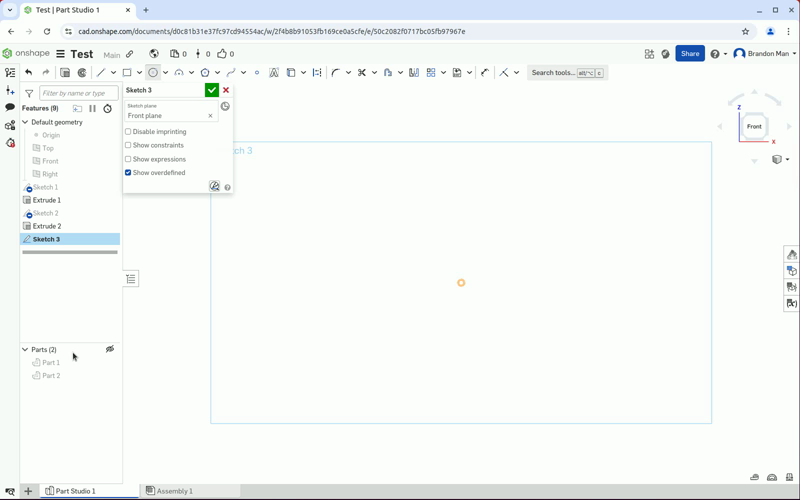
key_down(shift)
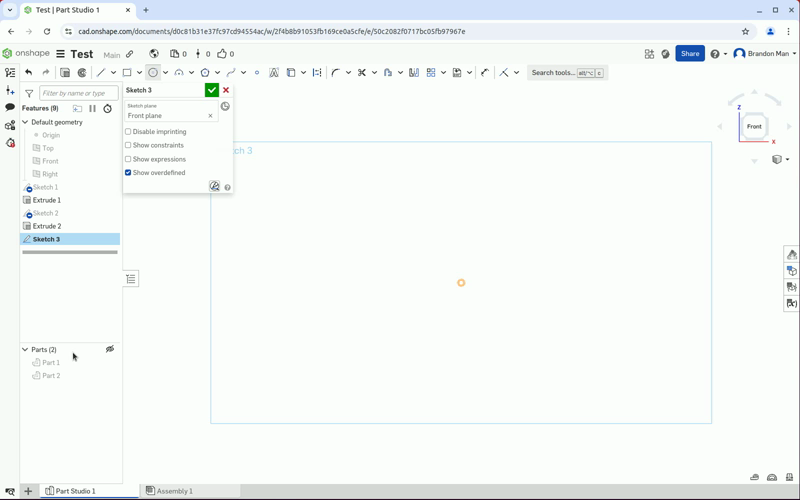
mouse_move(461, 282)
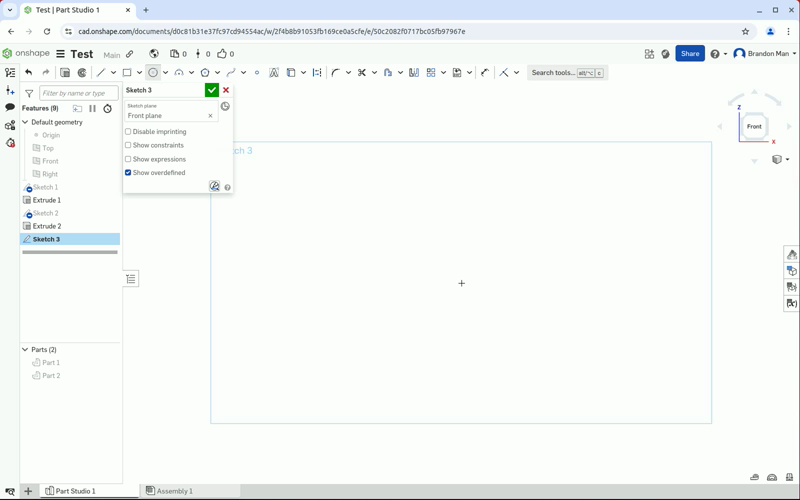
click(461, 282)
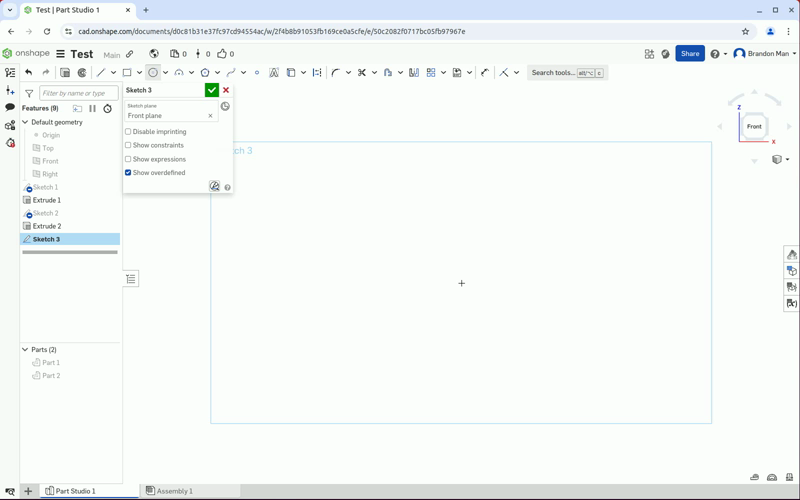
key_up(shift)
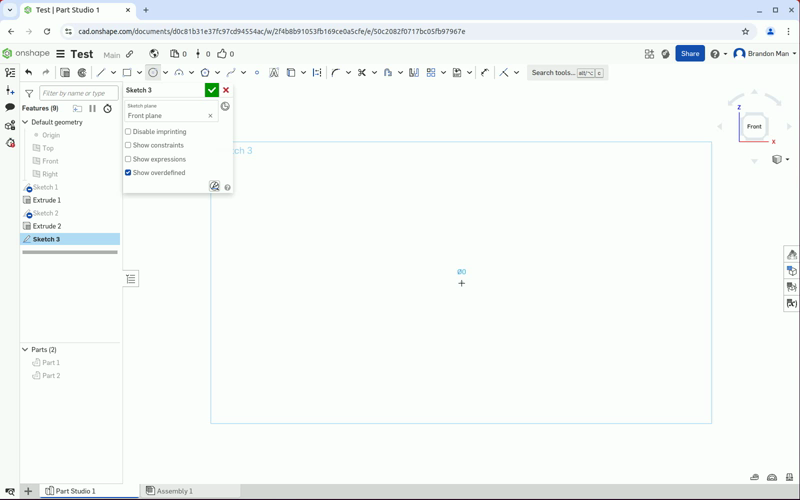
mouse_move(467, 282)
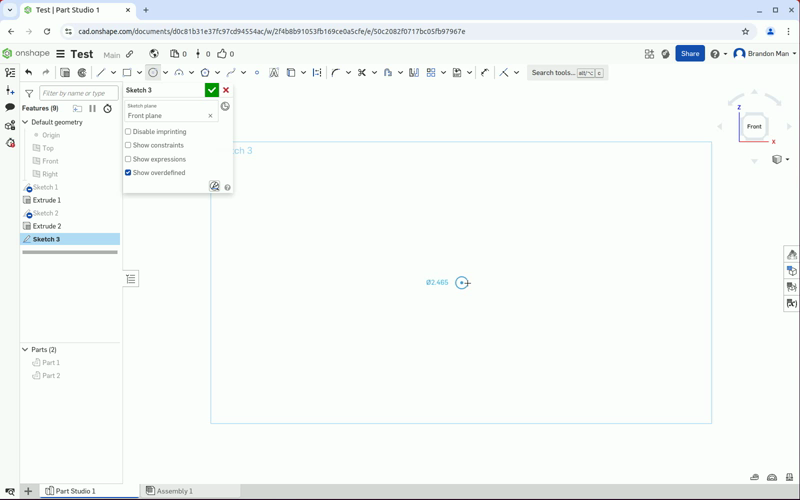
click(467, 282)
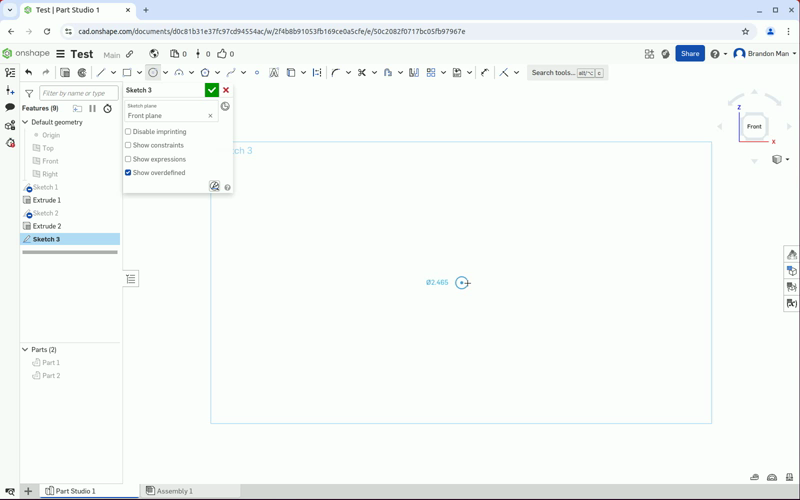
key(esc)
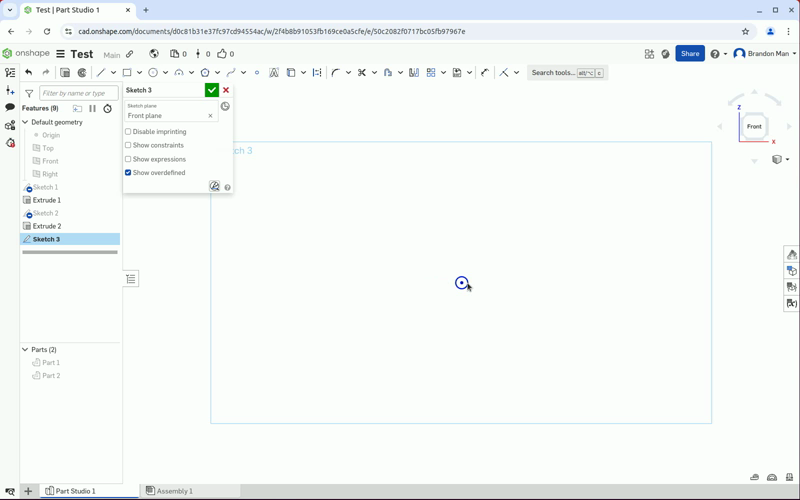
key(c)
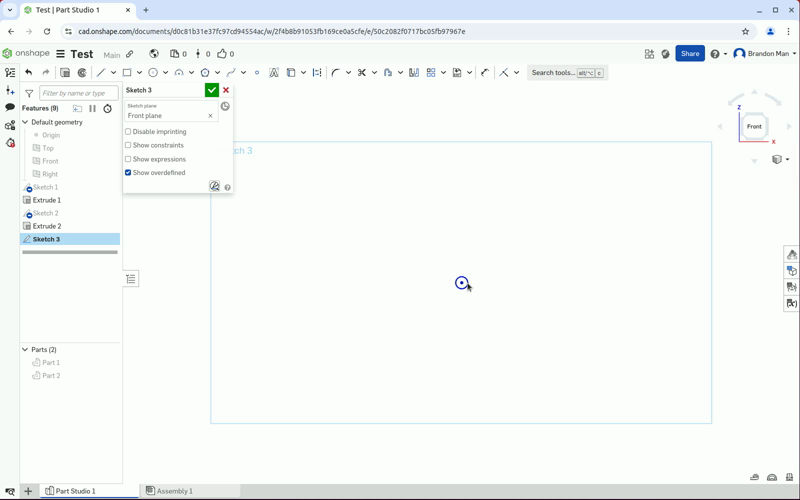
key_down(shift)
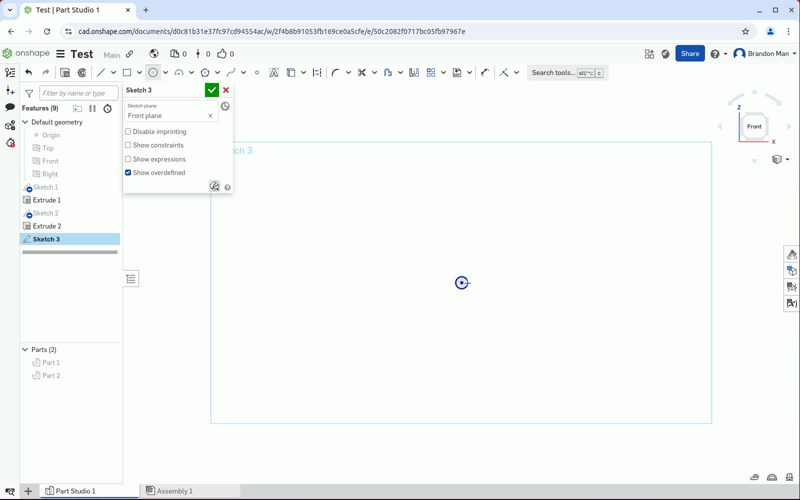
mouse_move(461, 282)
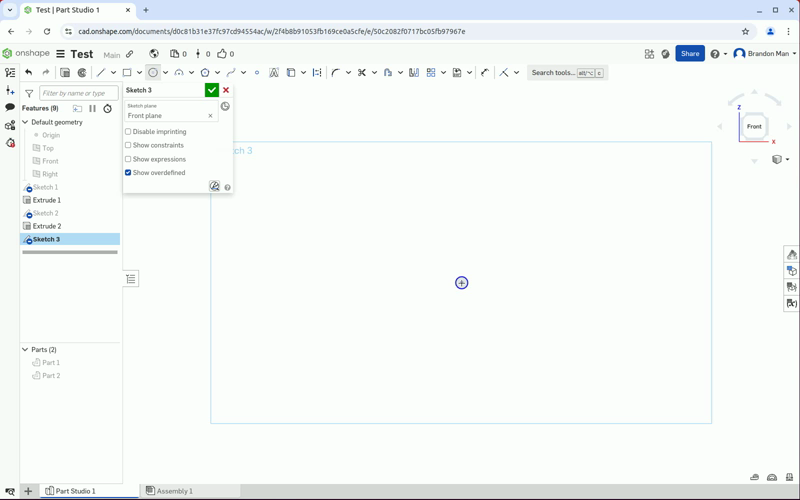
click(461, 282)
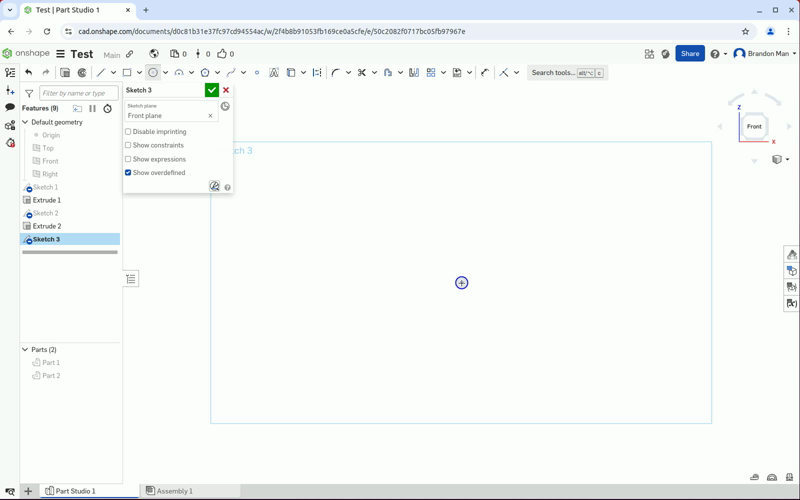
key_up(shift)
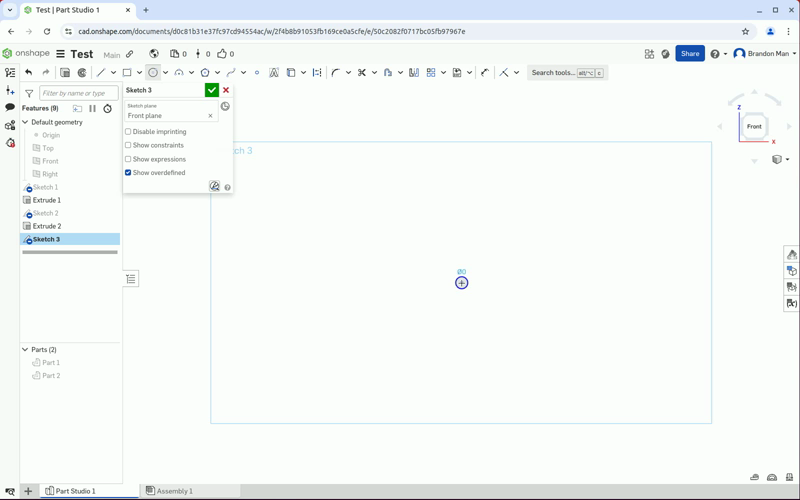
mouse_move(464, 282)
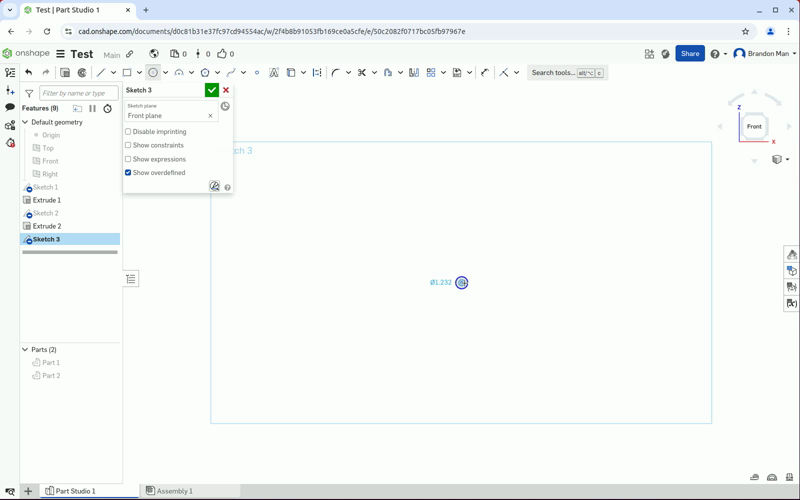
scroll(6)
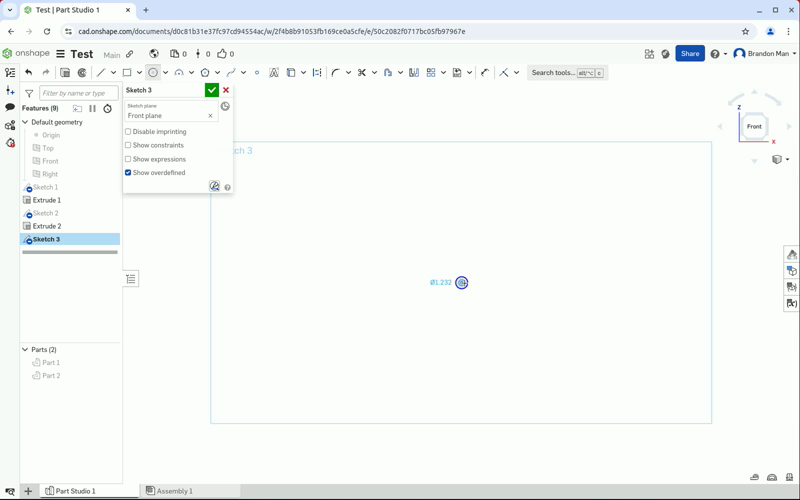
scroll(6)
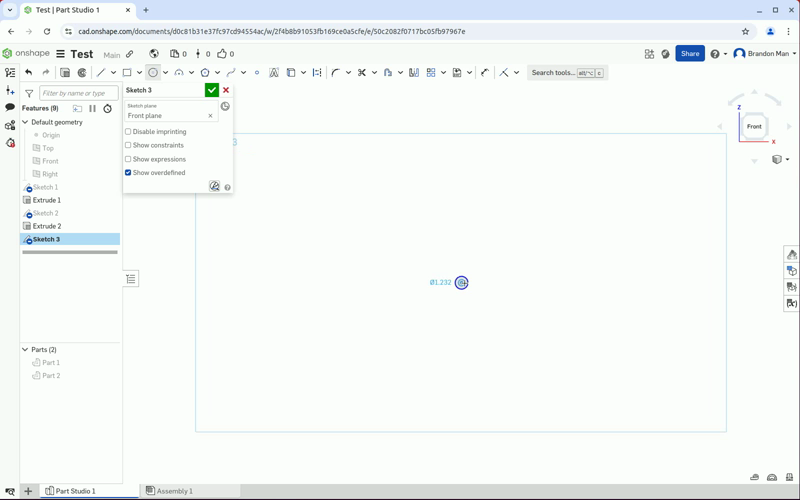
scroll(6)
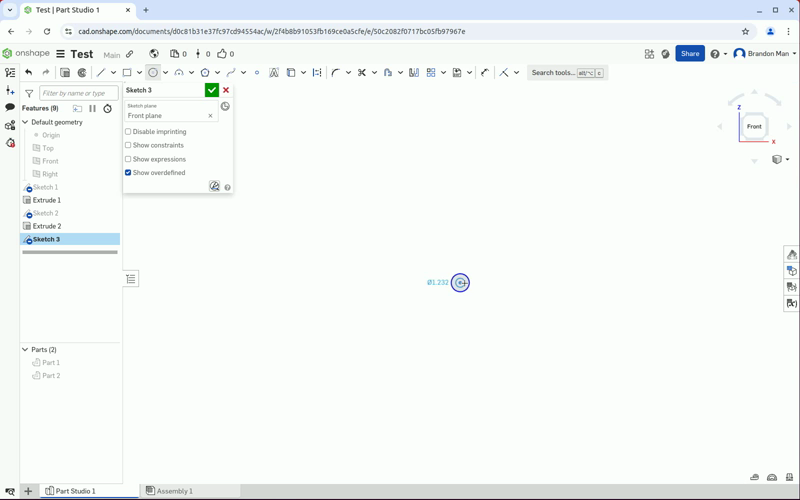
scroll(6)
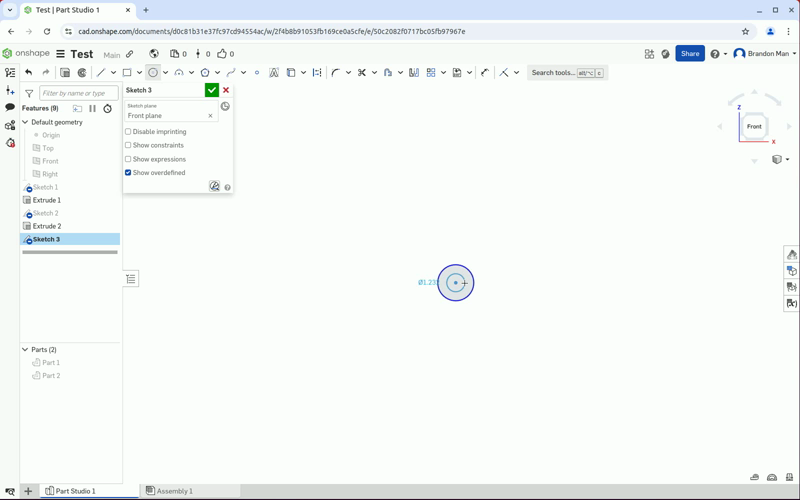
scroll(6)
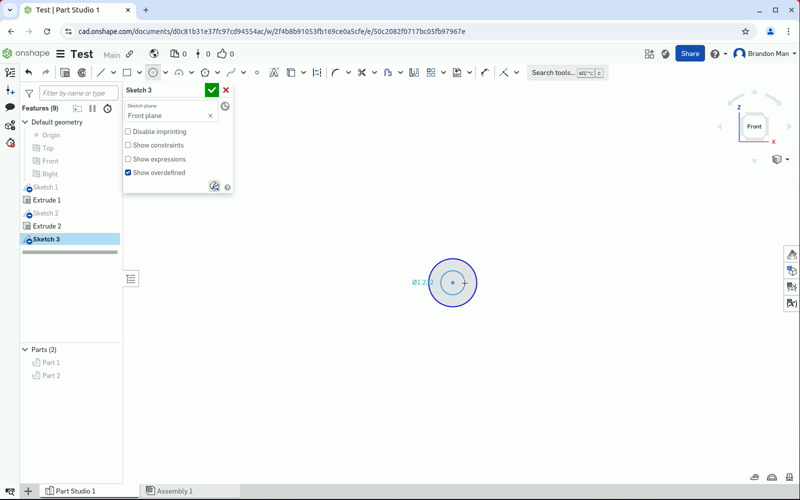
scroll(6)
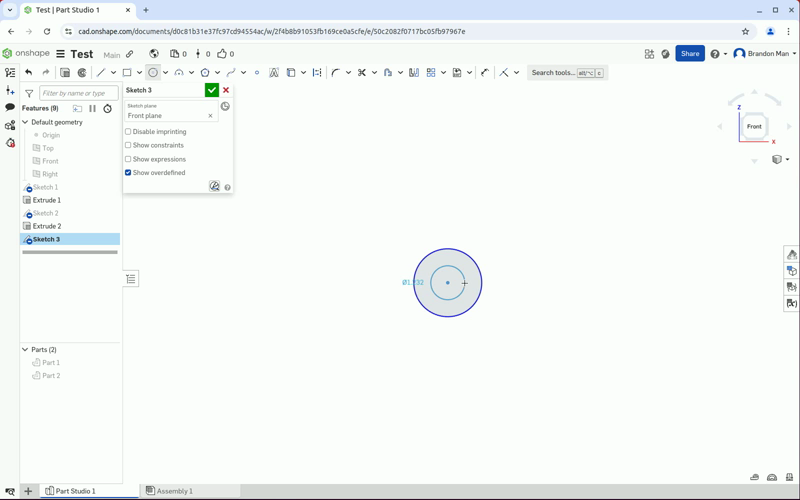
scroll(6)
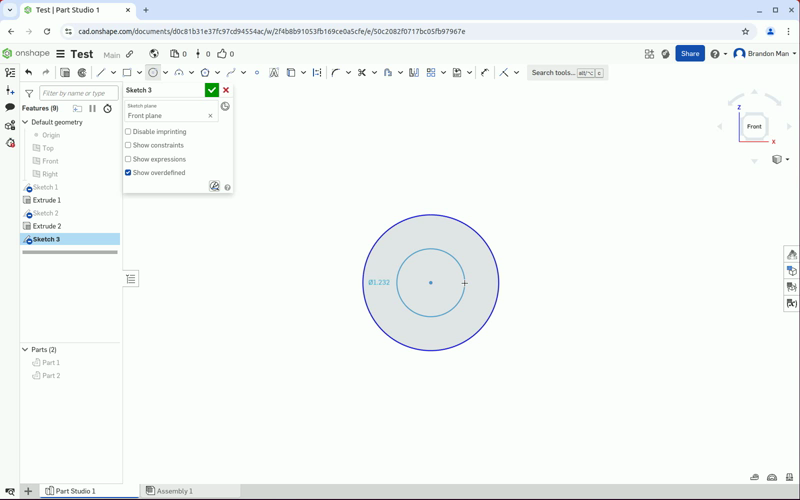
click(464, 282)
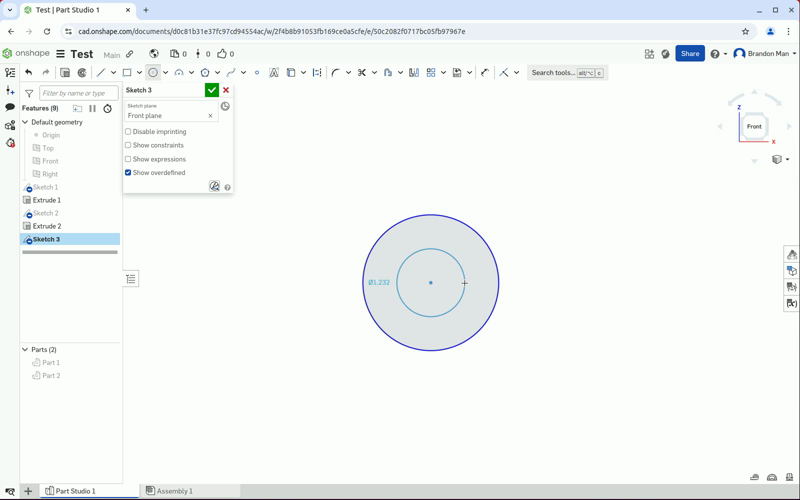
scroll(-6)
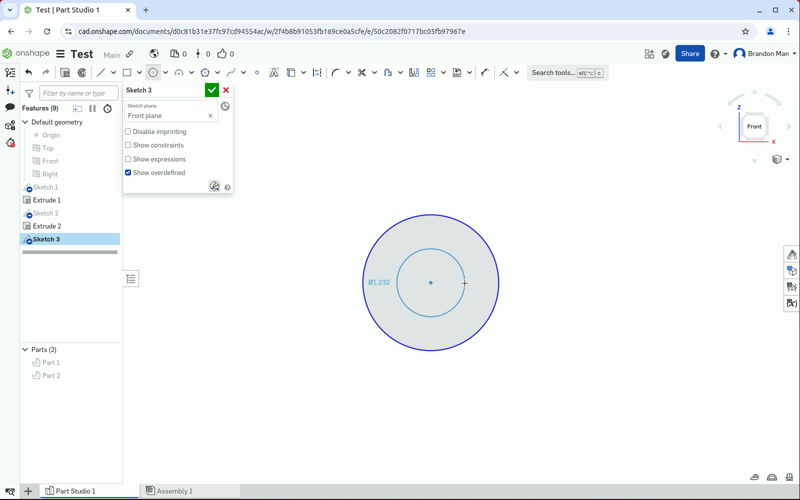
scroll(-6)
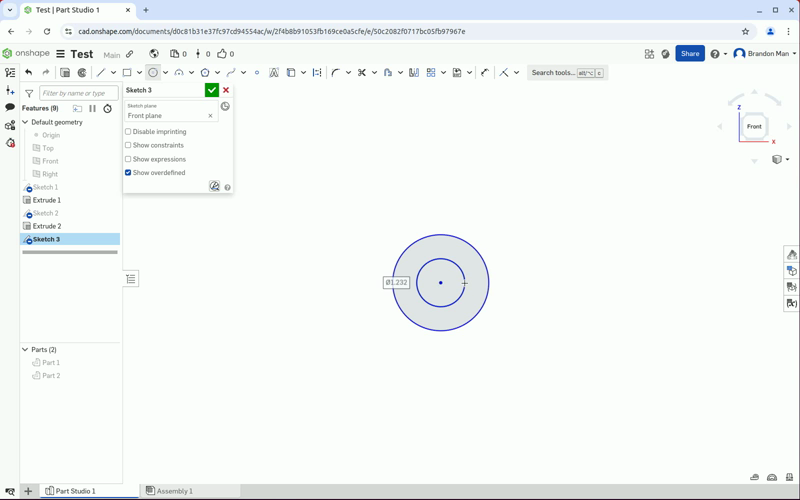
scroll(-6)
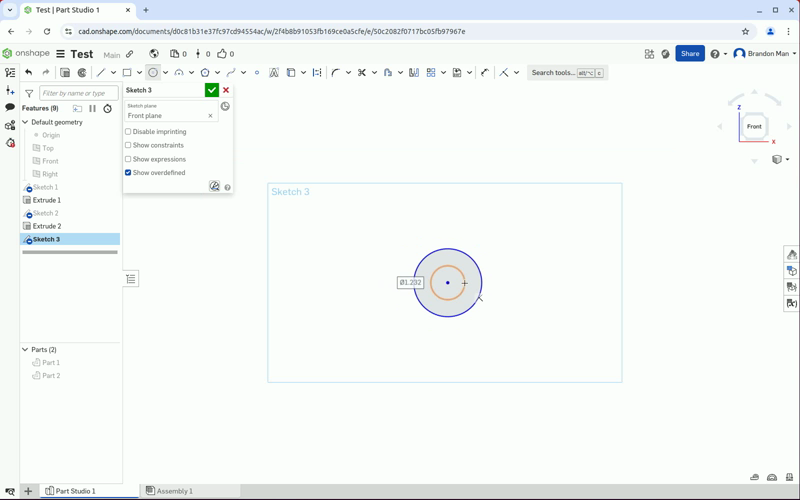
scroll(-6)
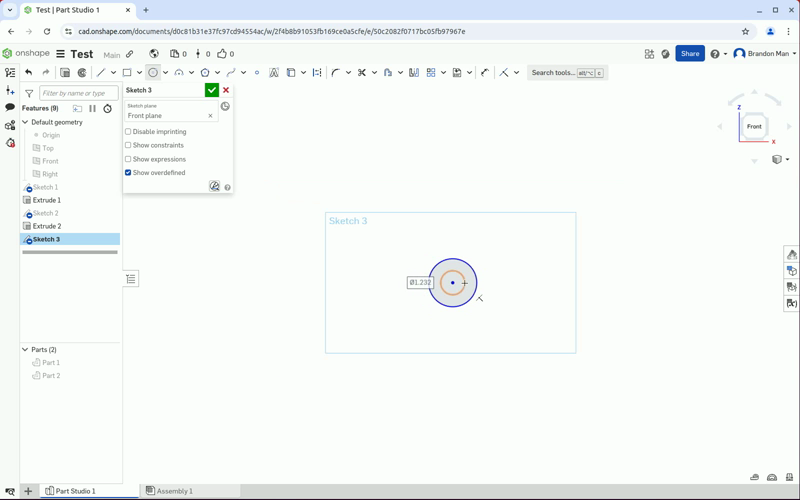
scroll(-6)
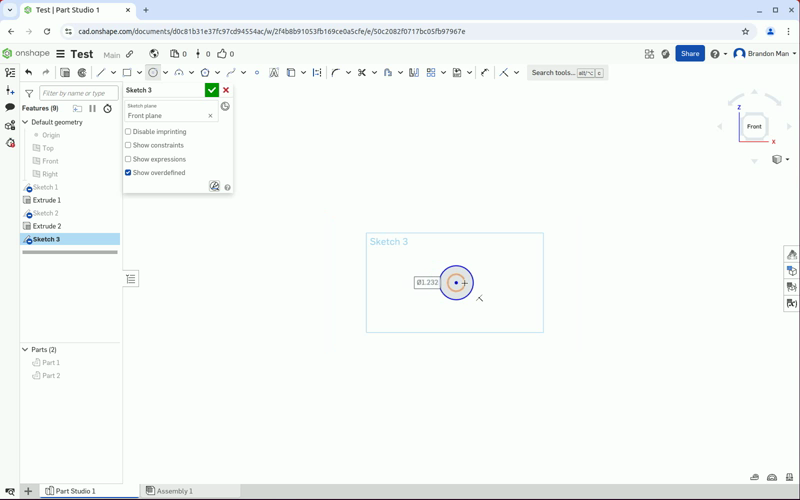
scroll(-6)
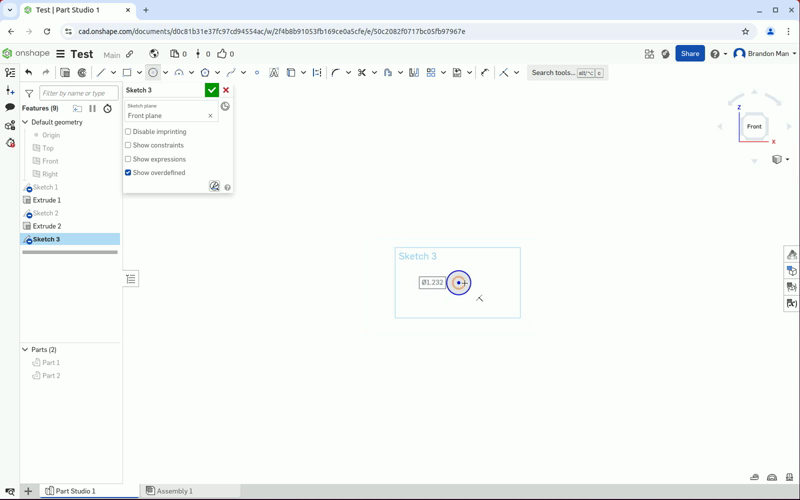
scroll(-6)
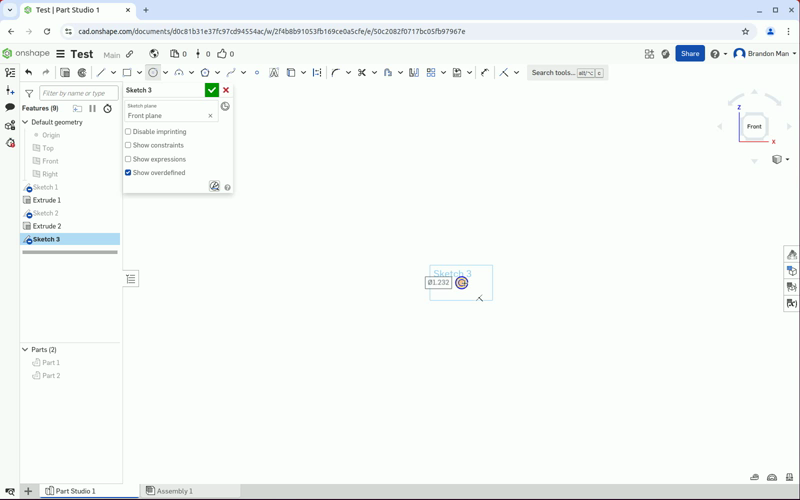
key(esc)
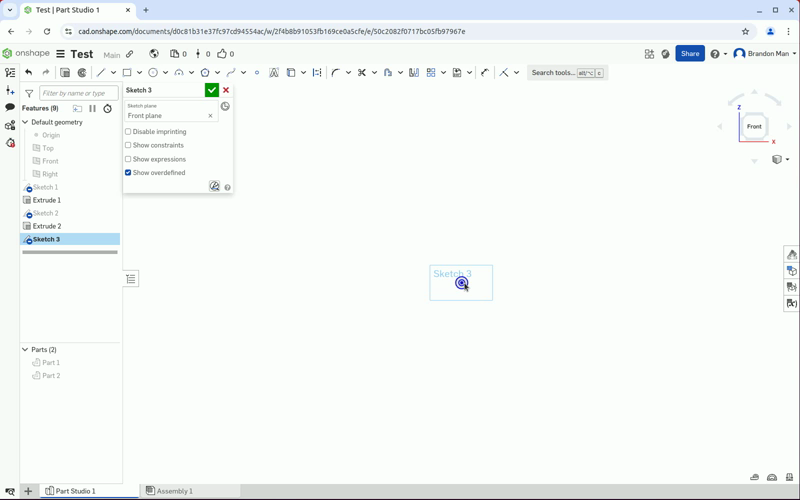
mouse_move(464, 285)
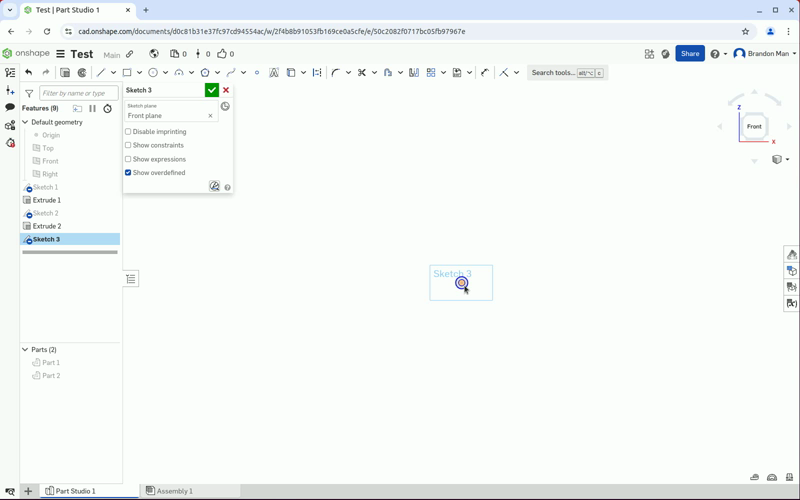
scroll(6)
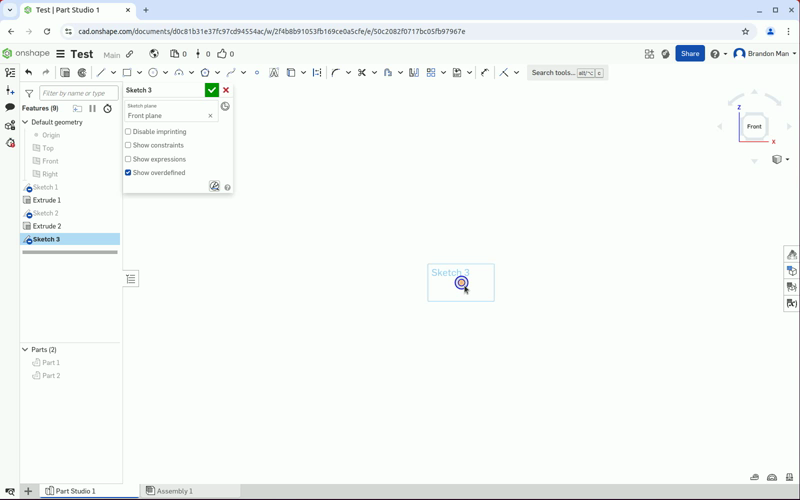
scroll(6)
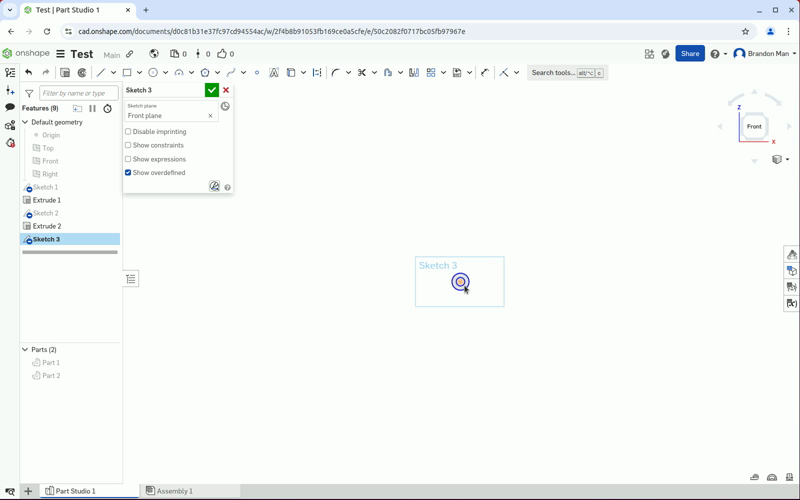
scroll(6)
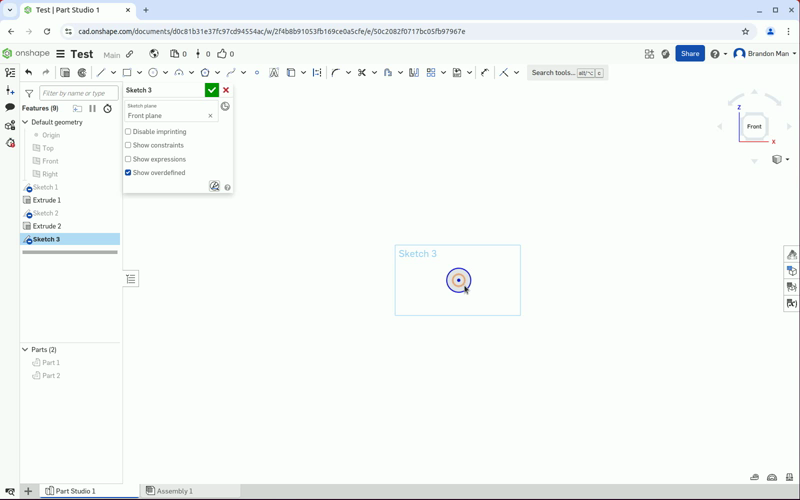
scroll(6)
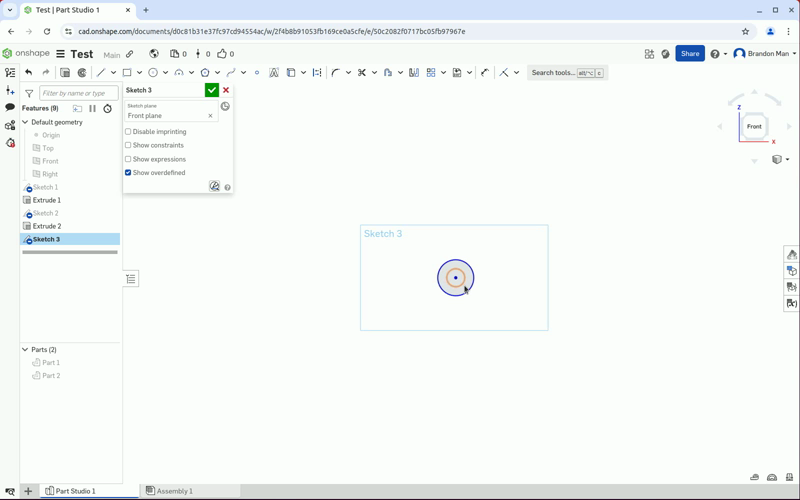
scroll(6)
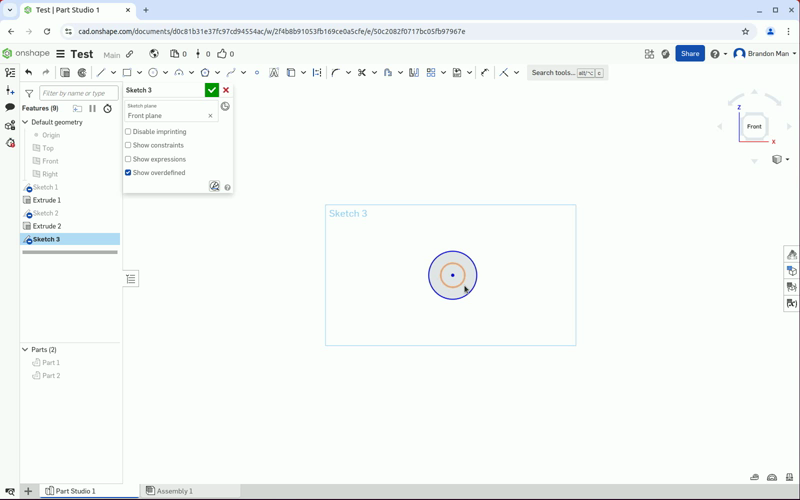
scroll(6)
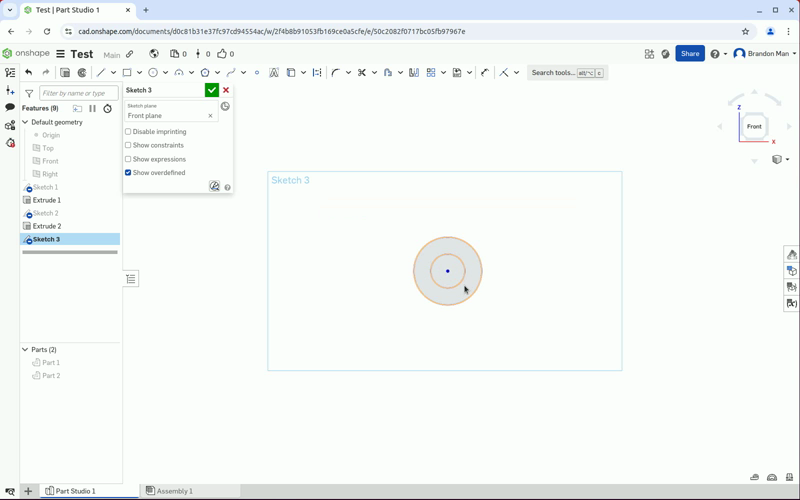
scroll(6)
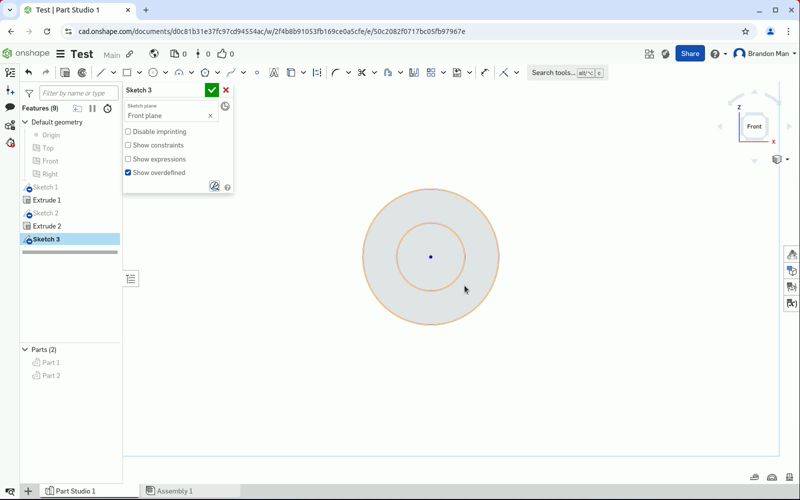
click(464, 285)
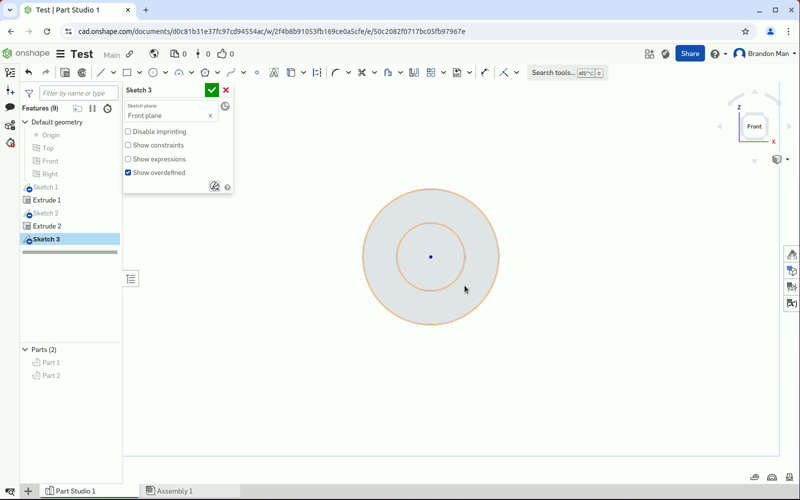
scroll(-6)
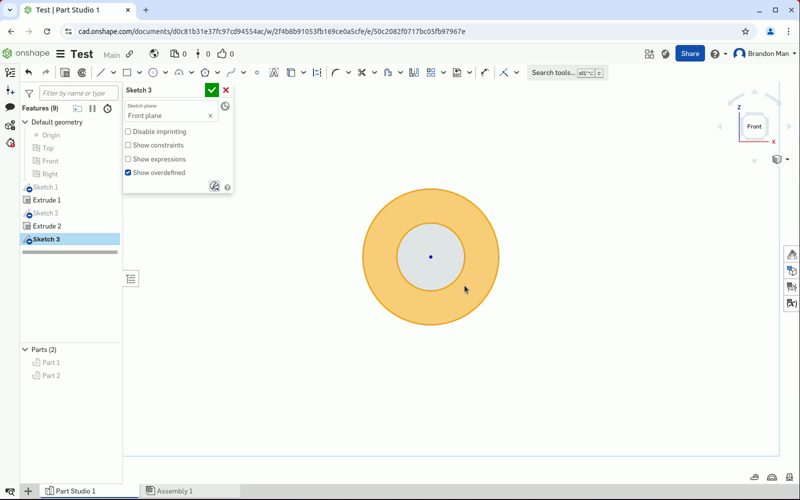
scroll(-6)
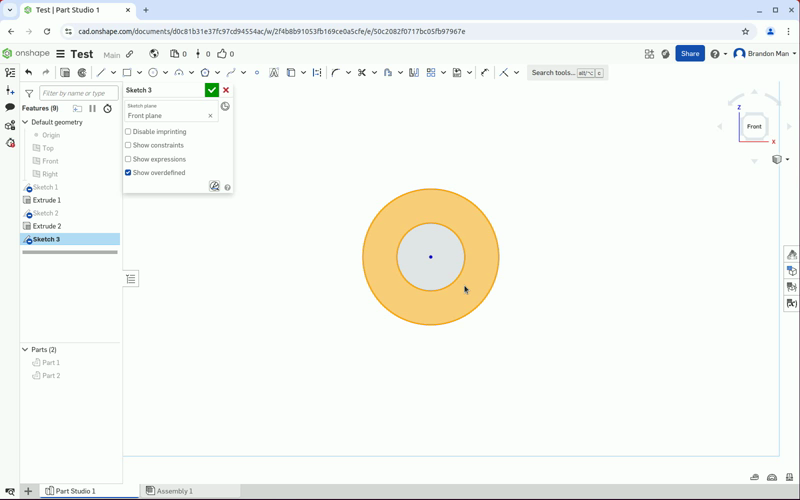
scroll(-6)
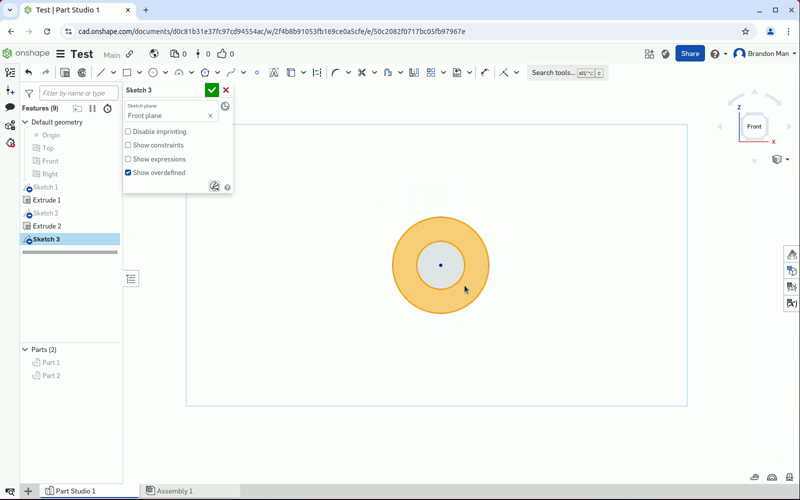
scroll(-6)
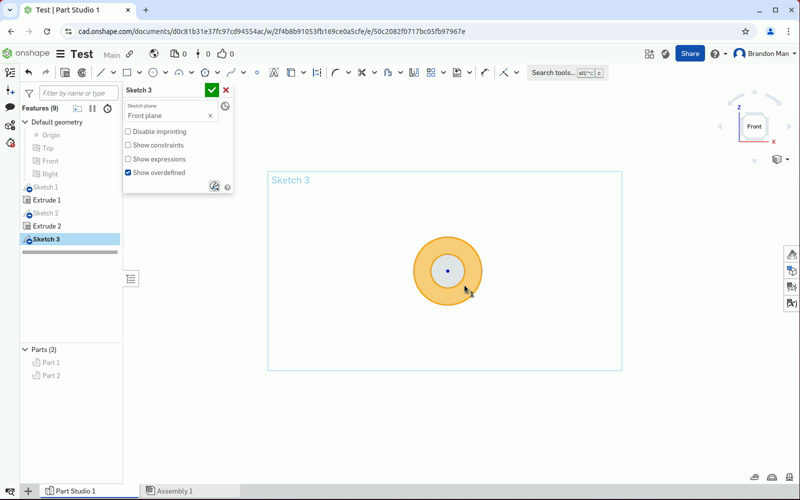
scroll(-6)
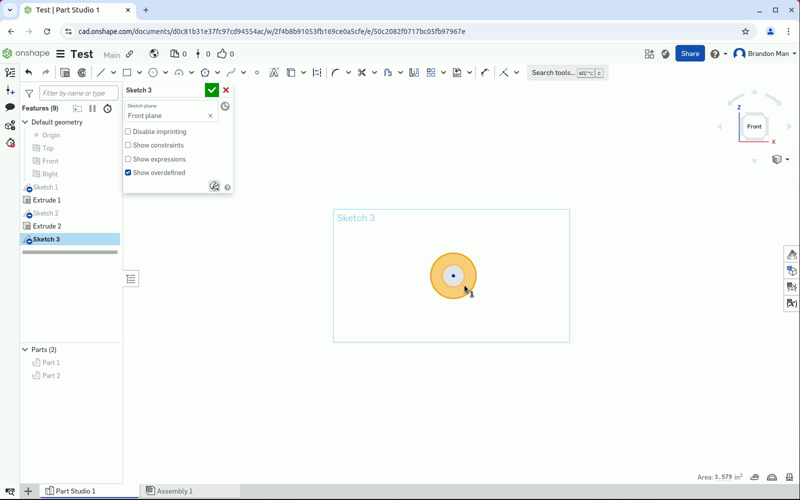
scroll(-6)
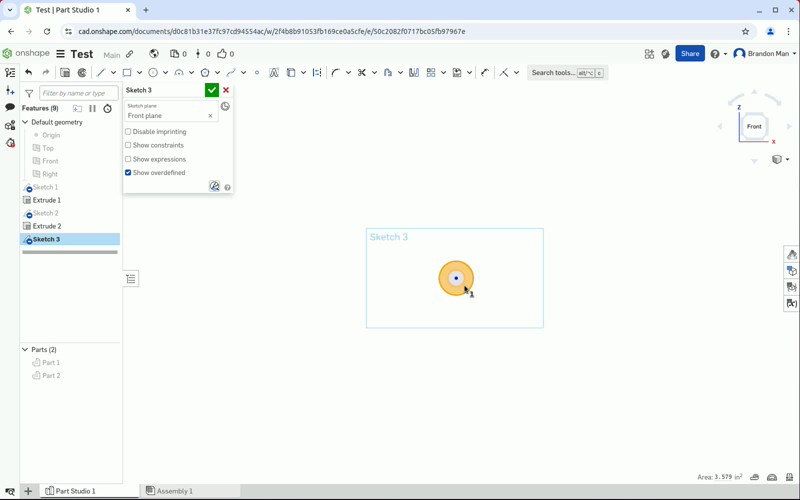
scroll(-6)
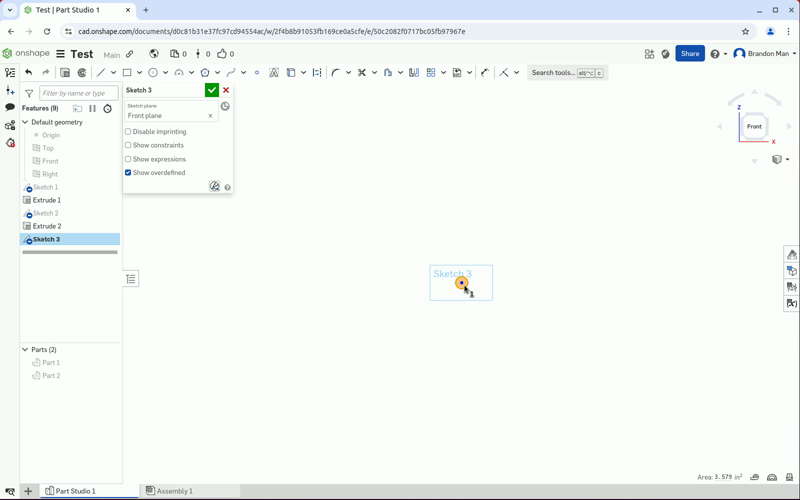
mouse_move(73, 352)
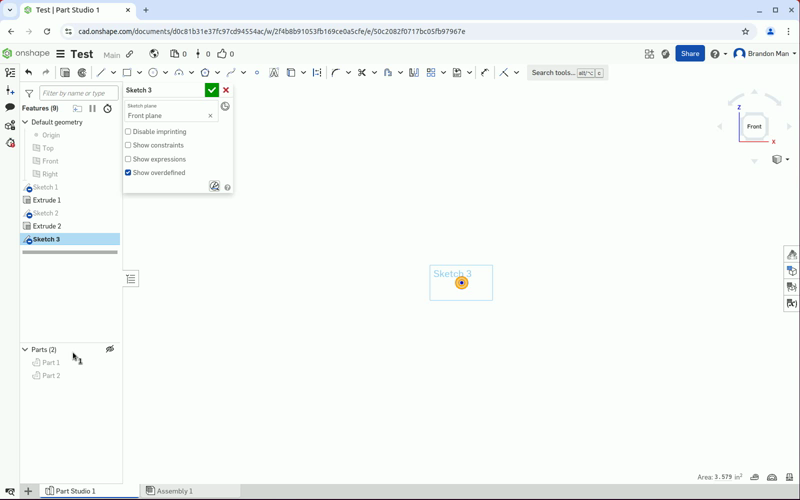
key(shift+y)
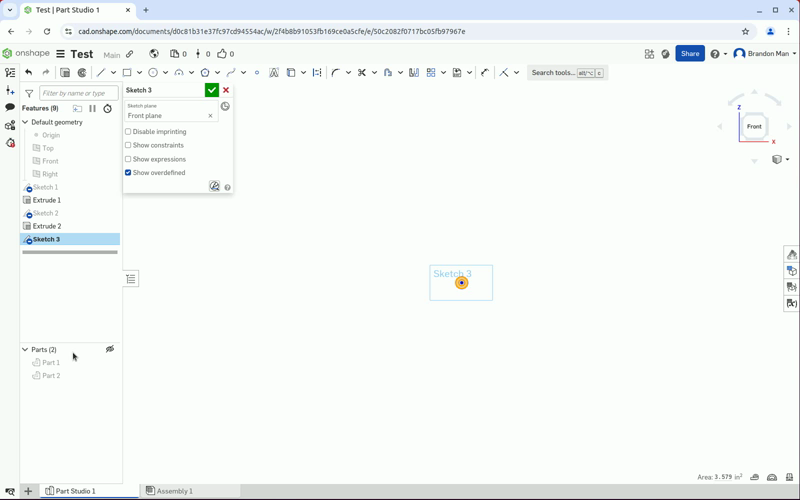
key(shift+e)
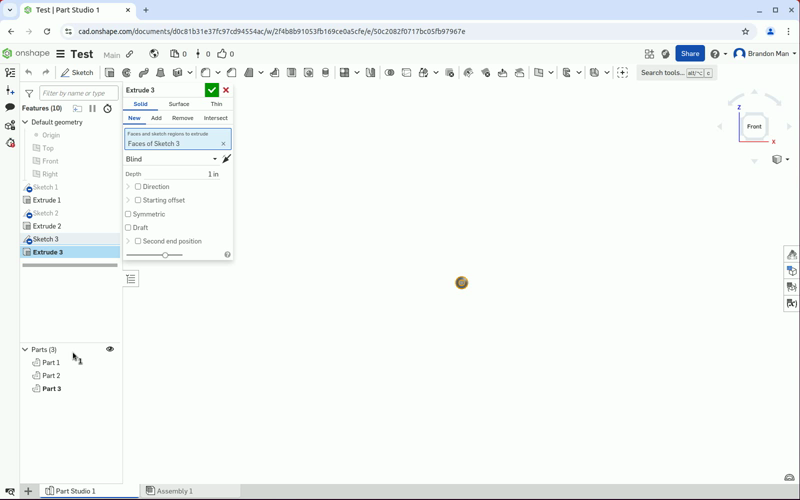
mouse_move(143, 106)
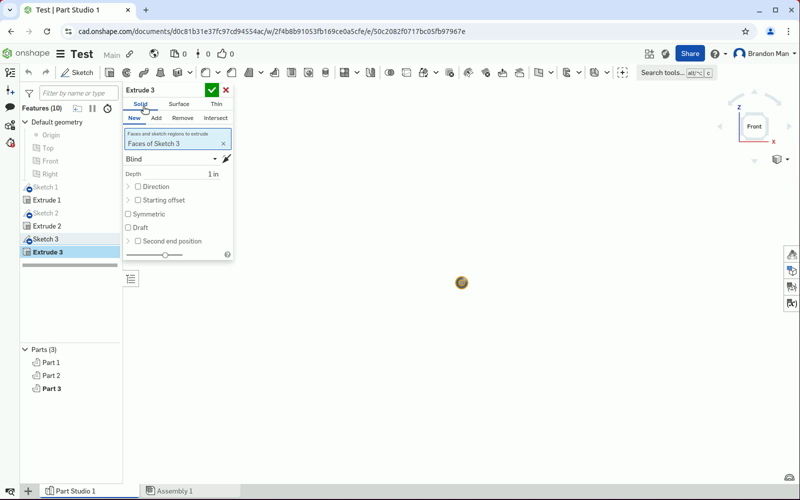
click(143, 106)
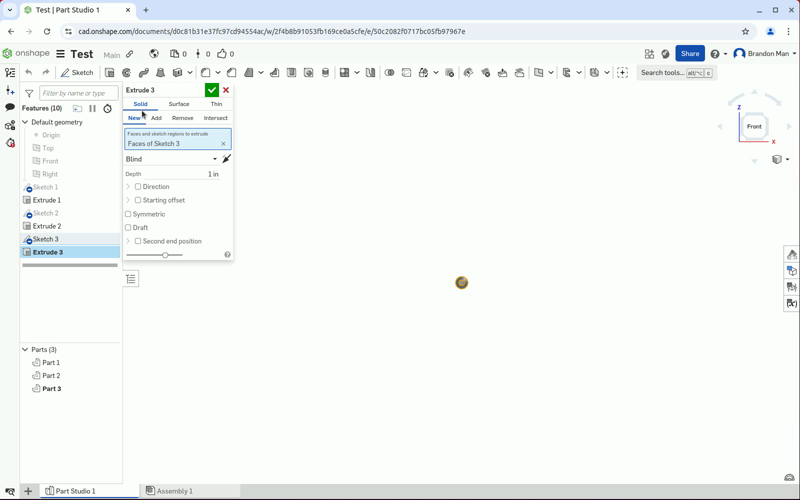
mouse_move(137, 120)
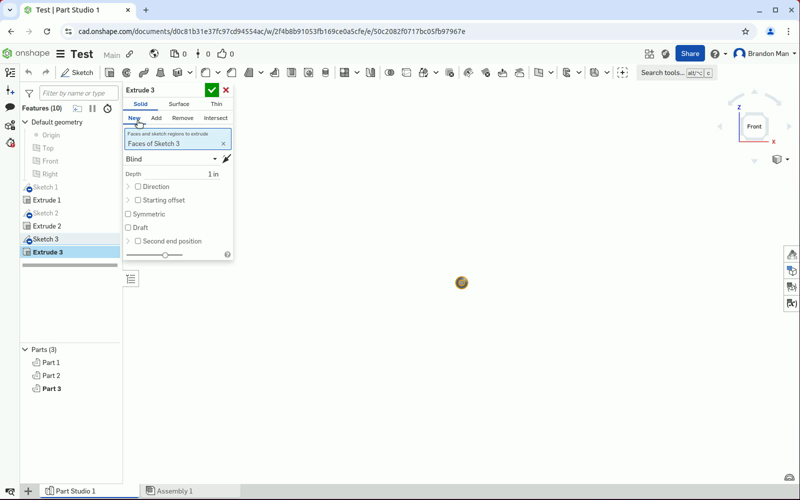
click(137, 120)
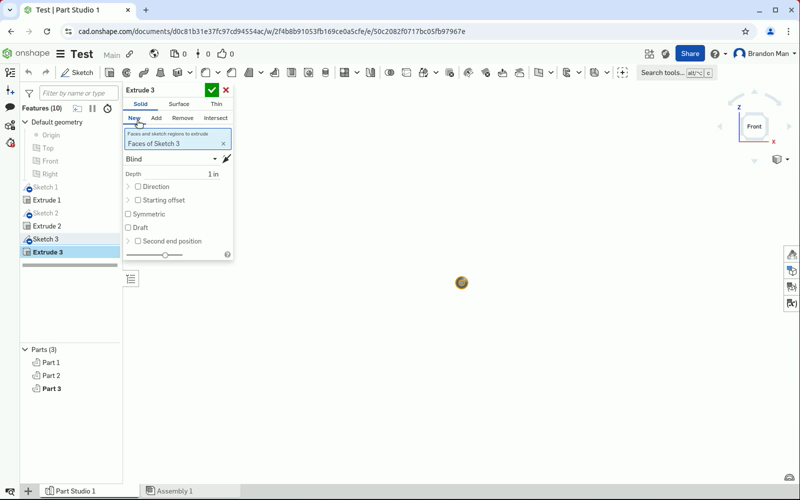
key(tab, 4)
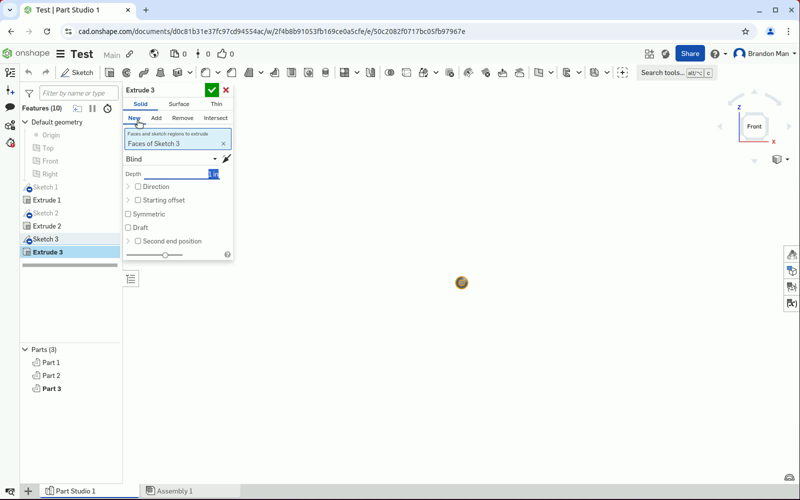
text(-23.108)
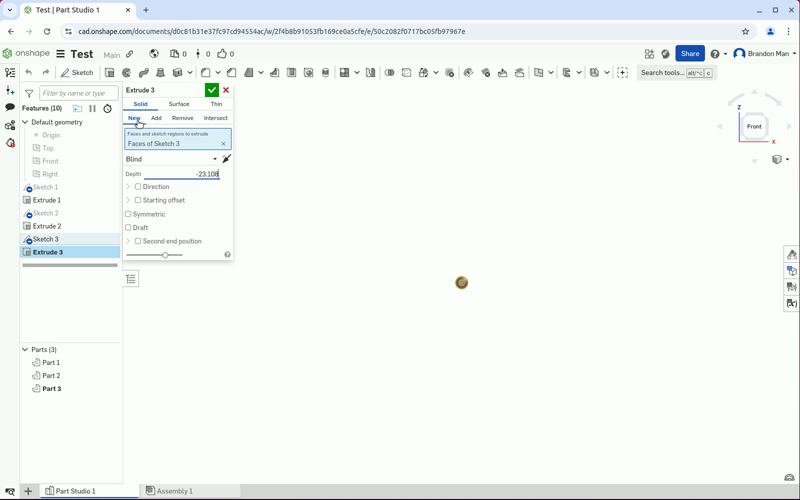
key(enter)
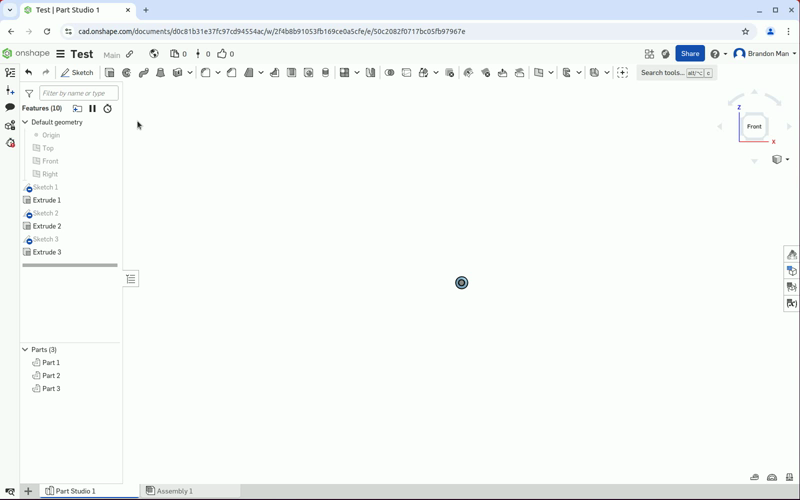
key(shift+h)
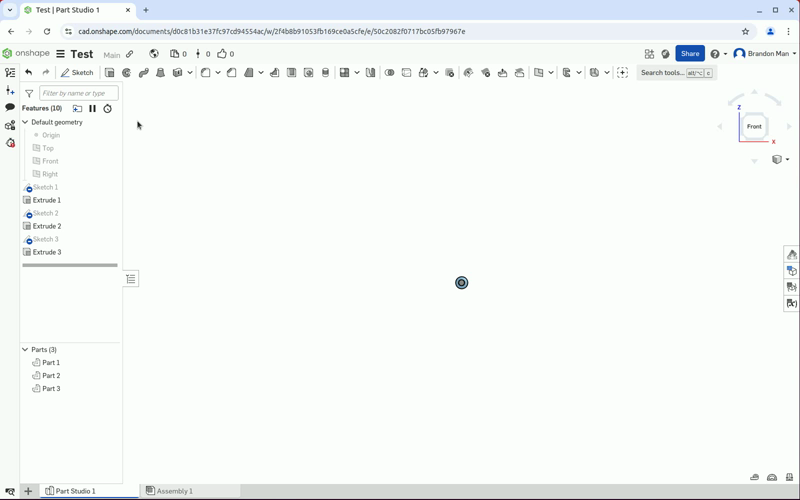
key(shift+h)
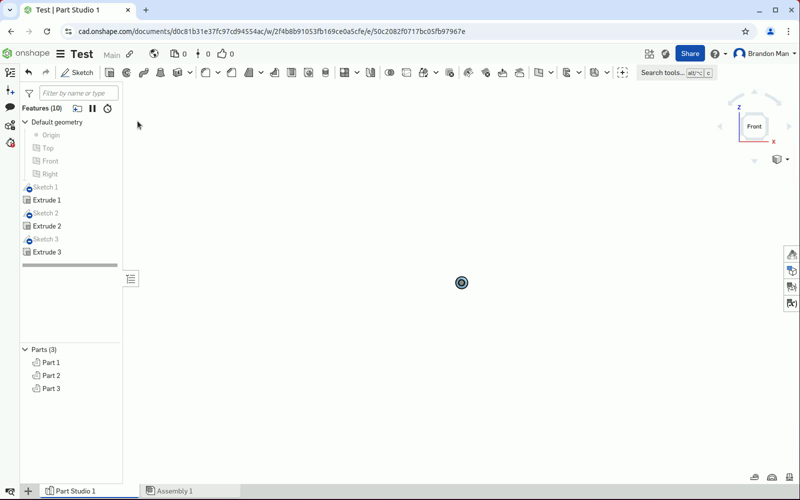
mouse_move(73, 189)
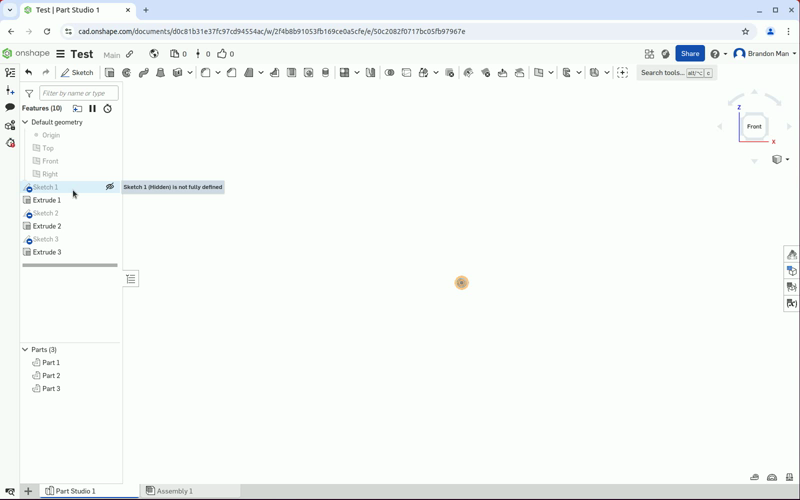
click(73, 189)
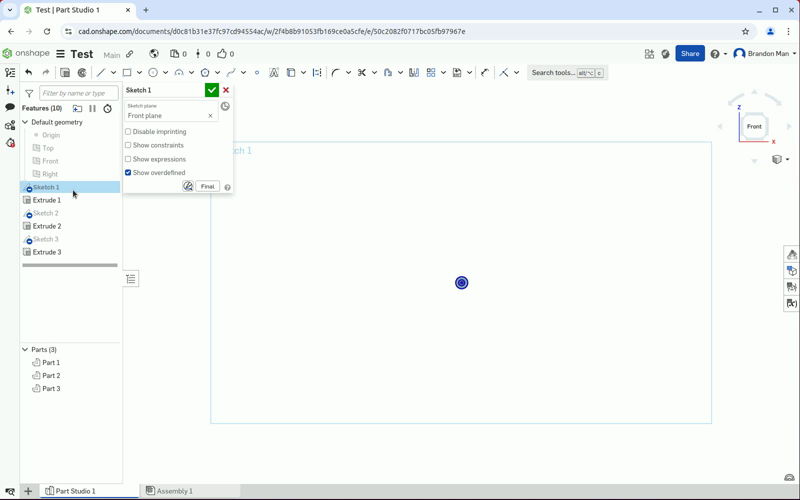
mouse_move(229, 92)
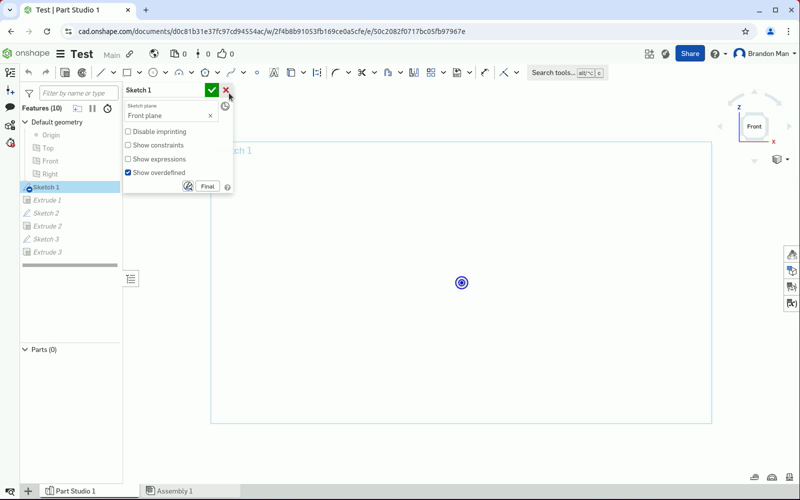
click(229, 92)
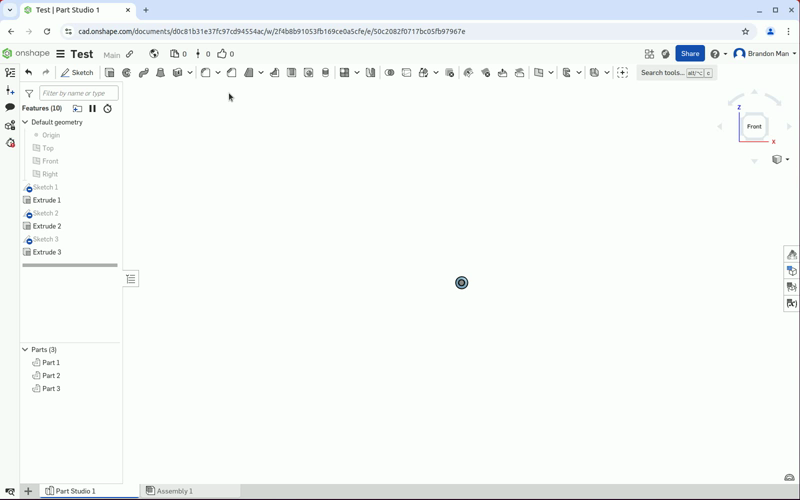
mouse_move(73, 352)
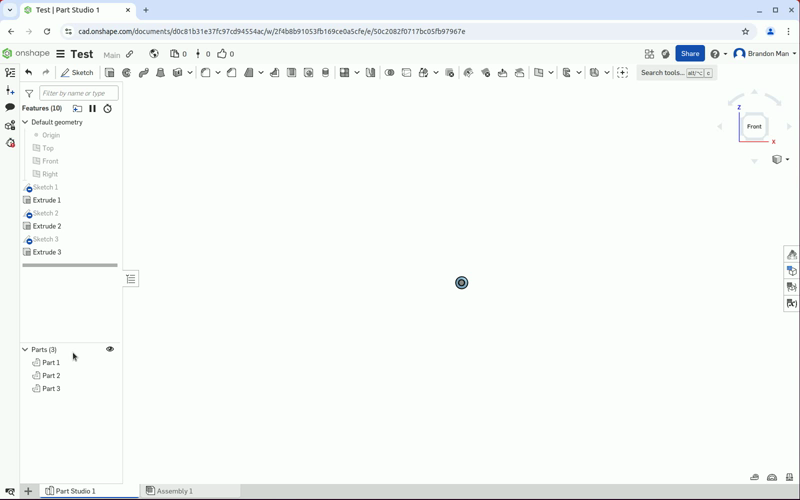
key(y)
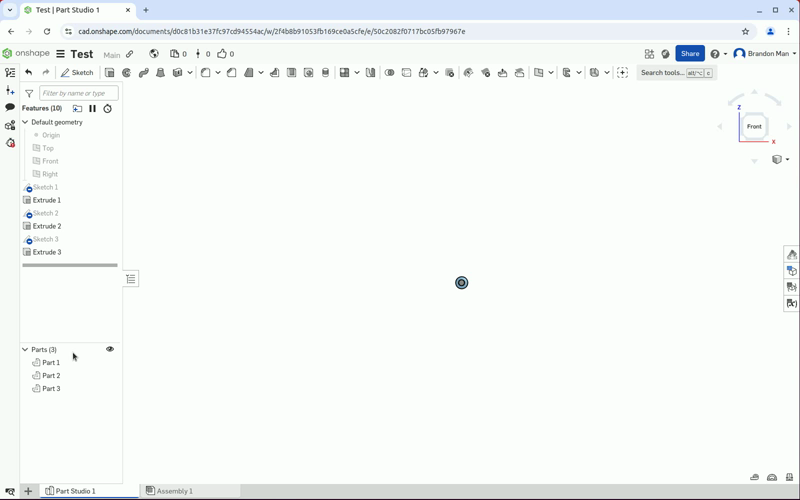
key(shift+p)
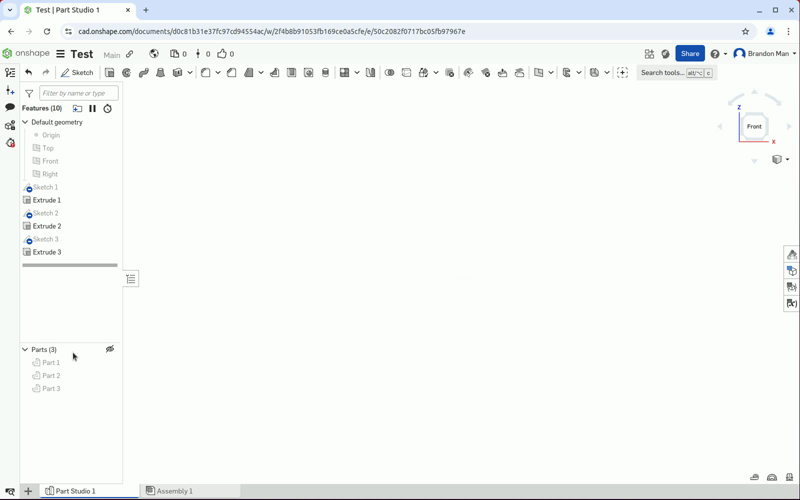
key(space)
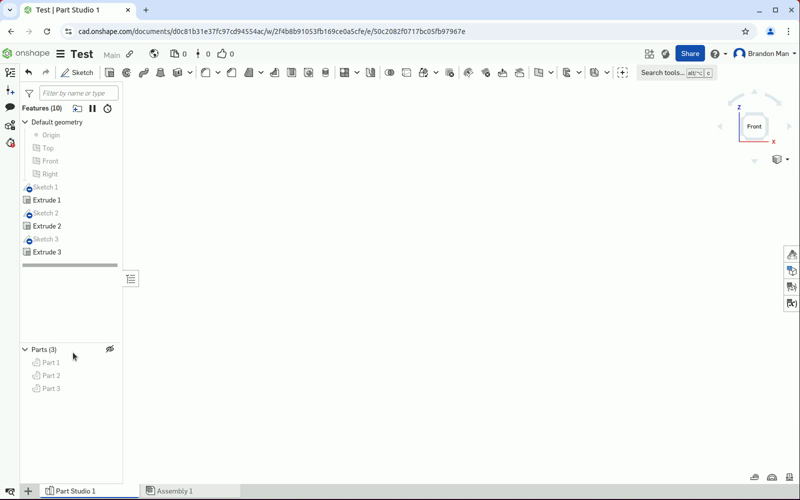
key_down(shift)
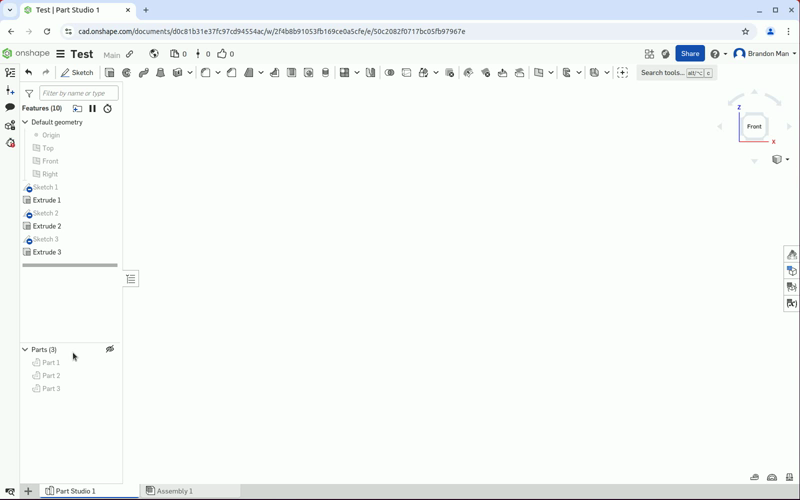
key(left)
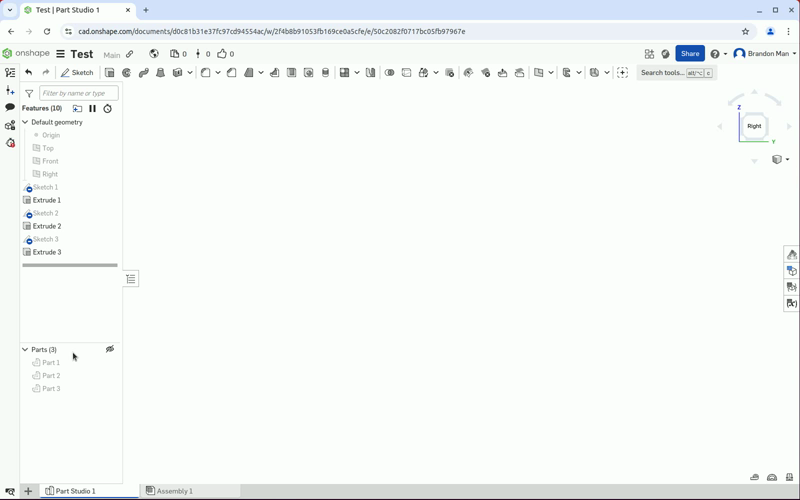
key_up(shift)
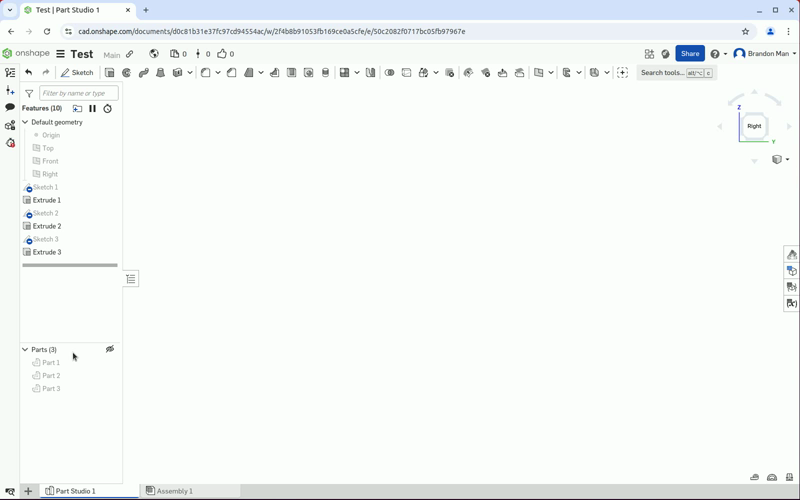
mouse_move(73, 352)
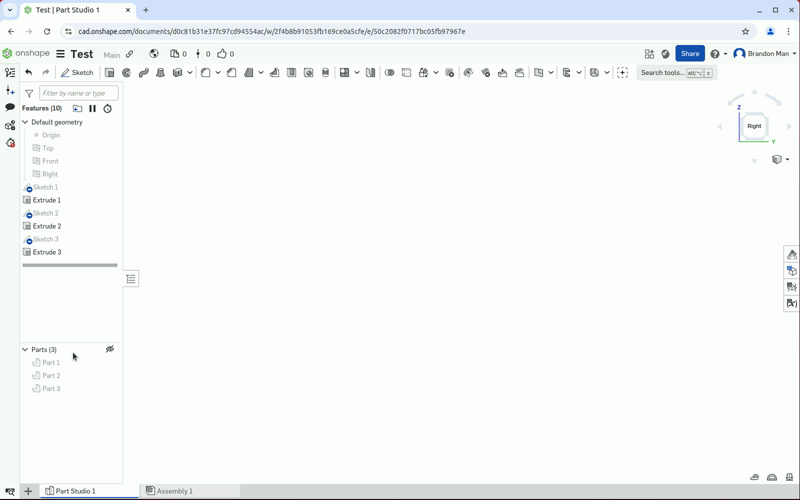
key(shift+y)
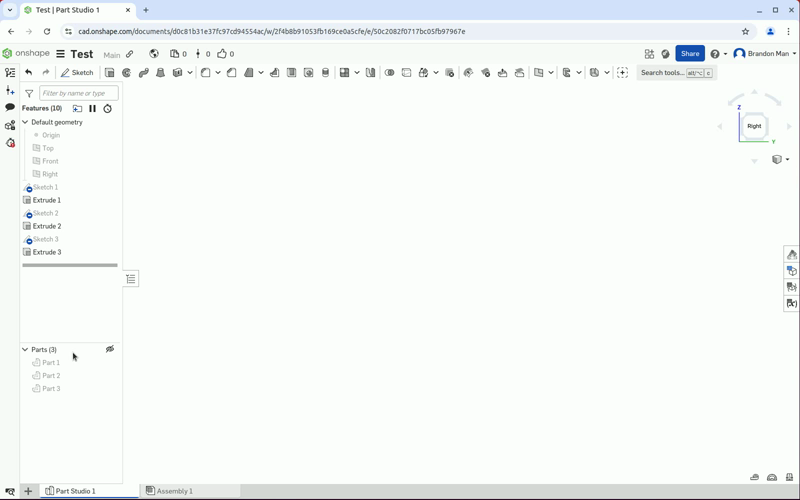
key(shift+s)
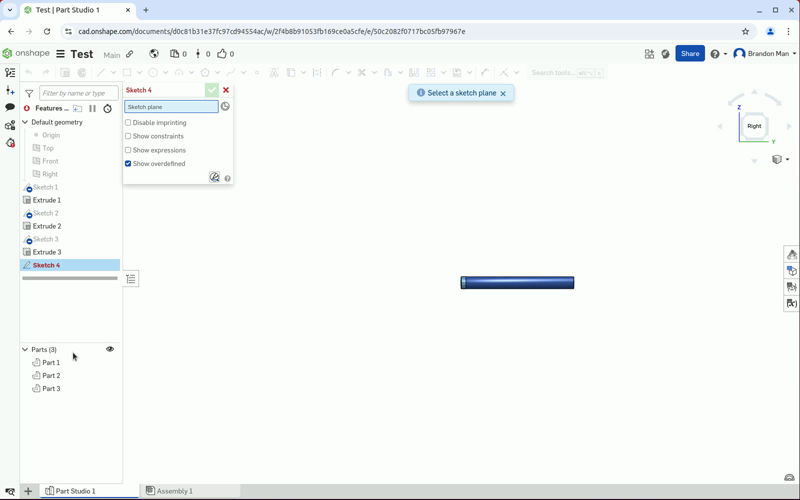
mouse_move(73, 176)
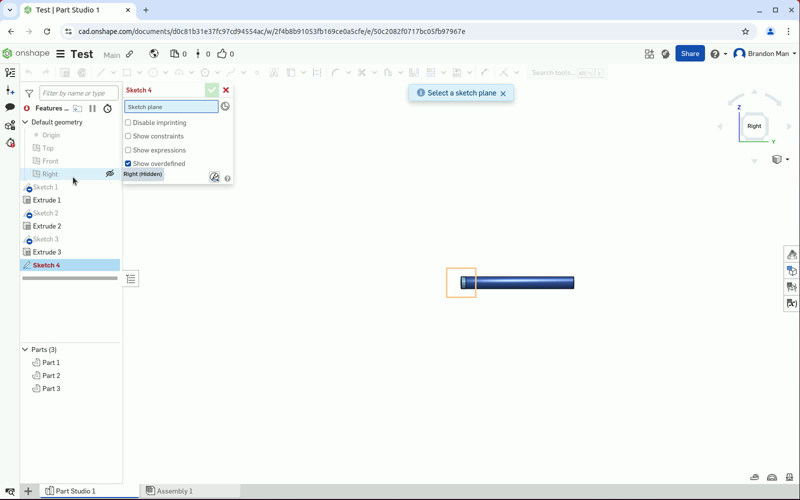
click(73, 176)
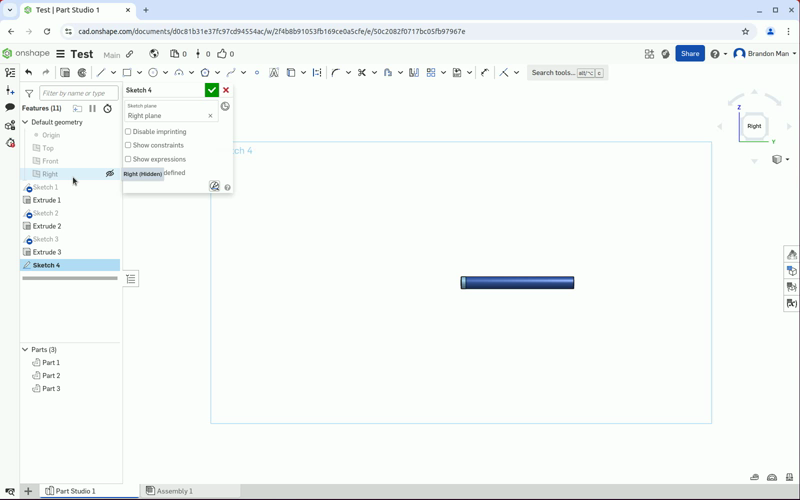
mouse_move(73, 352)
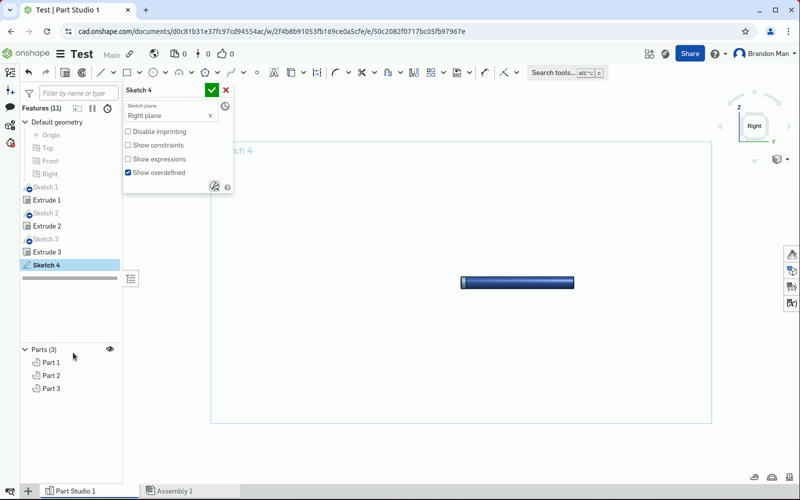
key(y)
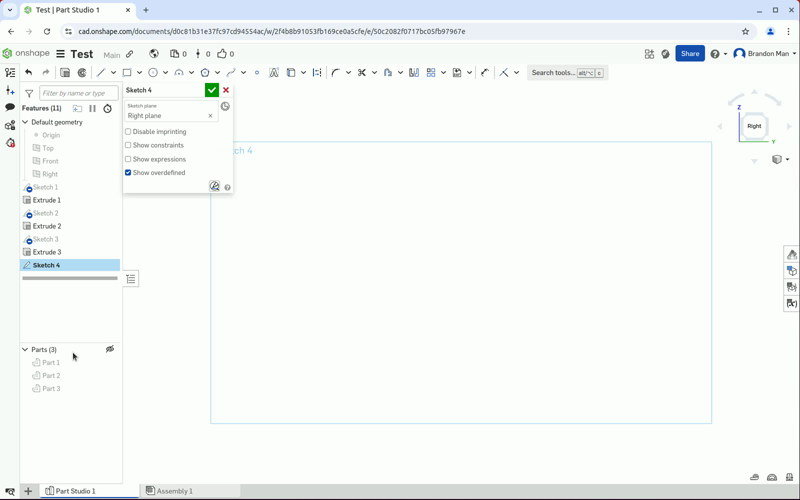
key(c)
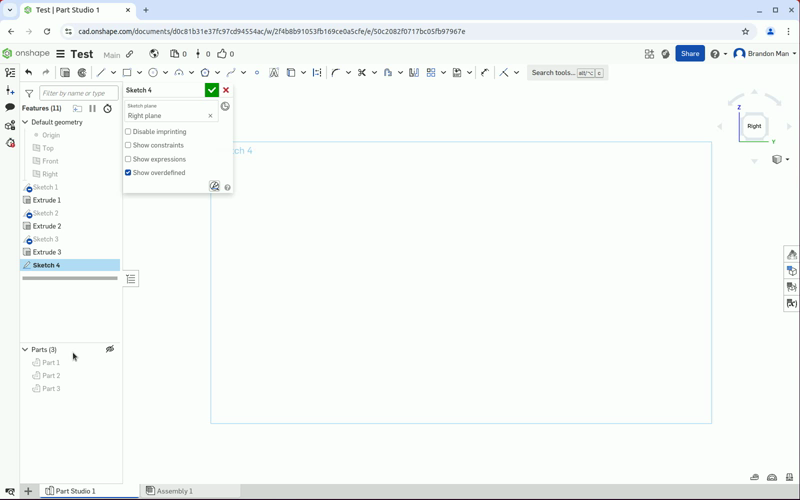
key_down(shift)
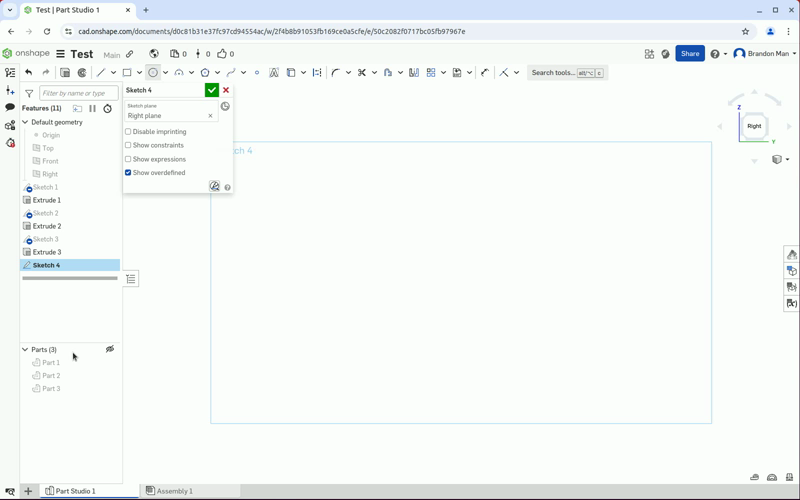
mouse_move(468, 282)
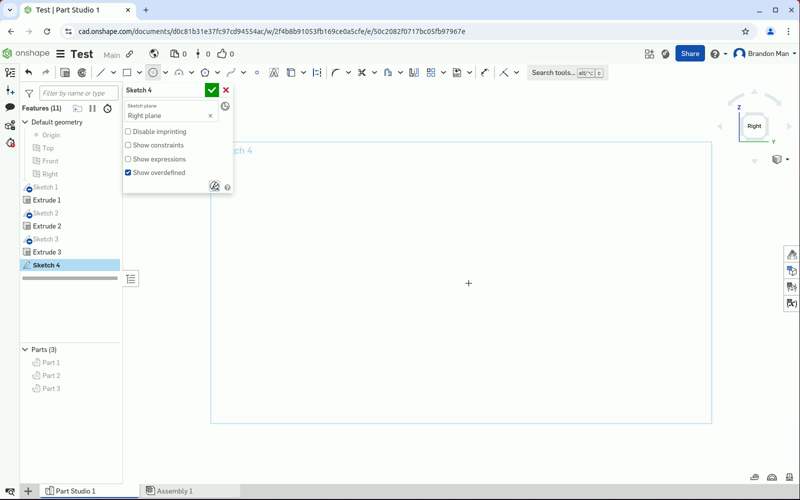
click(468, 282)
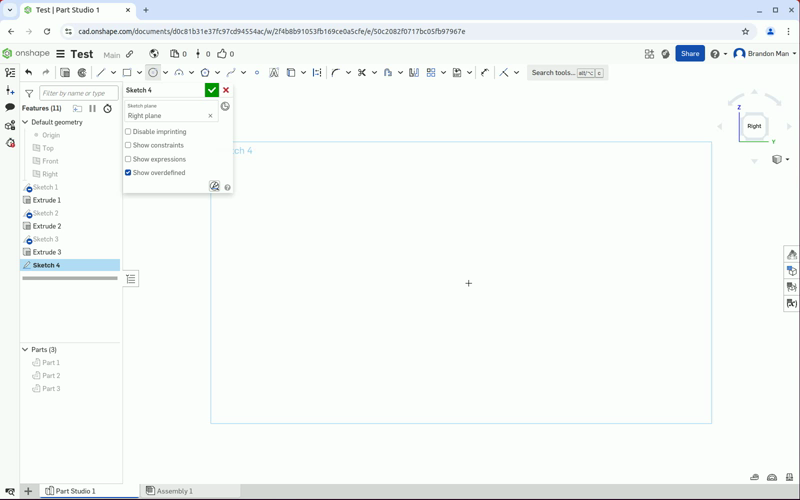
key_up(shift)
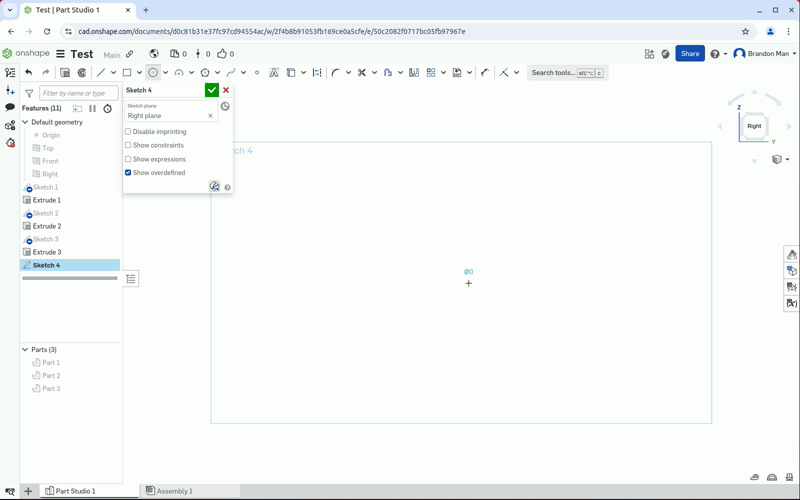
mouse_move(470, 282)
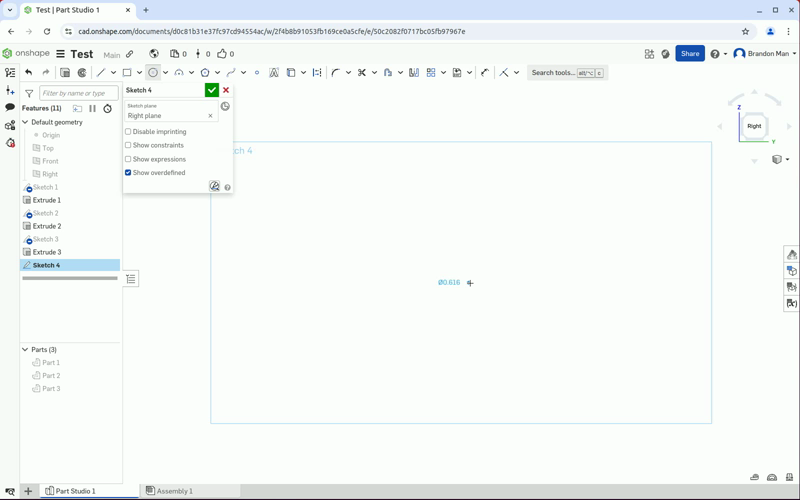
scroll(6)
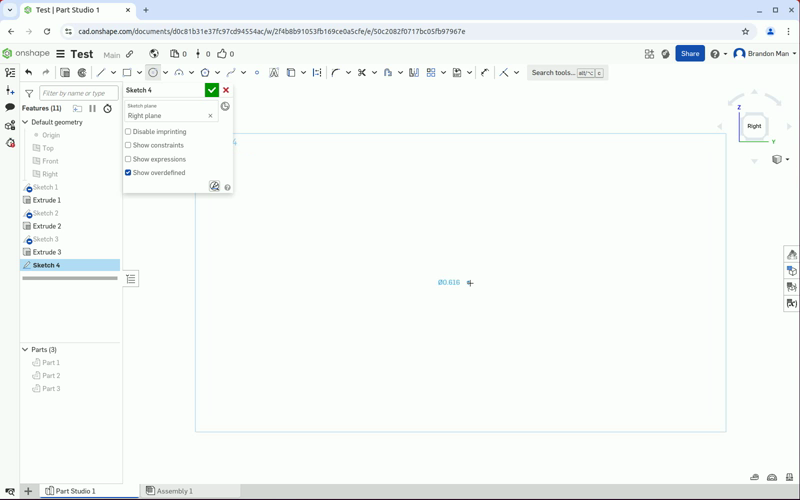
scroll(6)
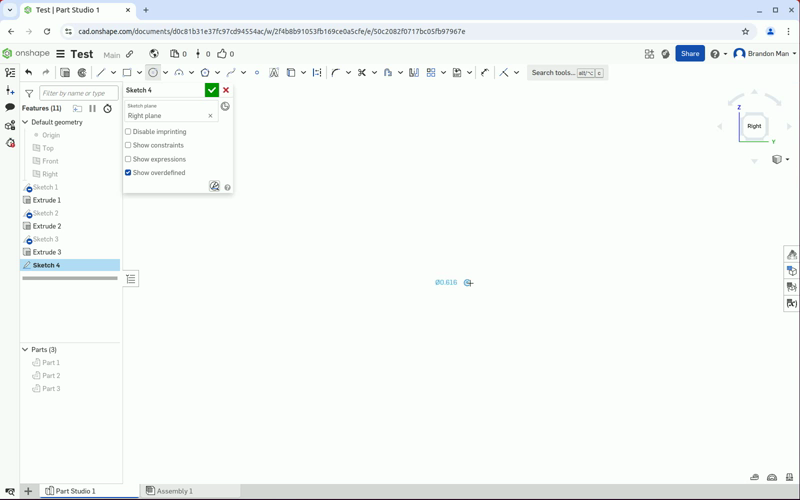
scroll(6)
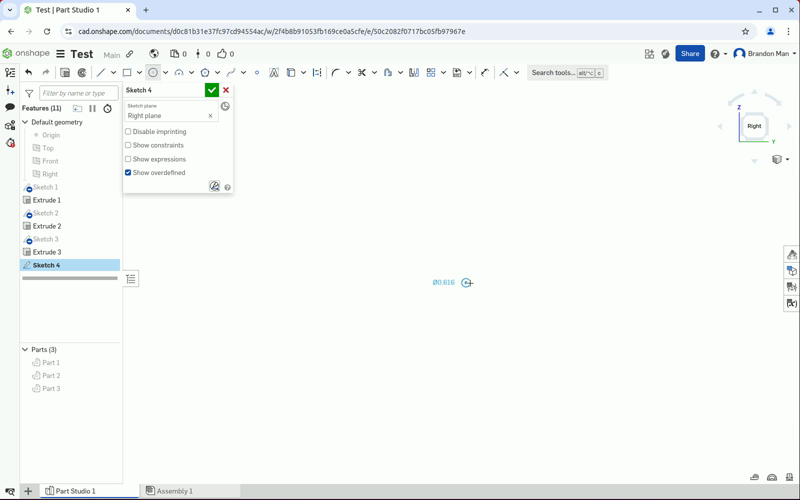
scroll(6)
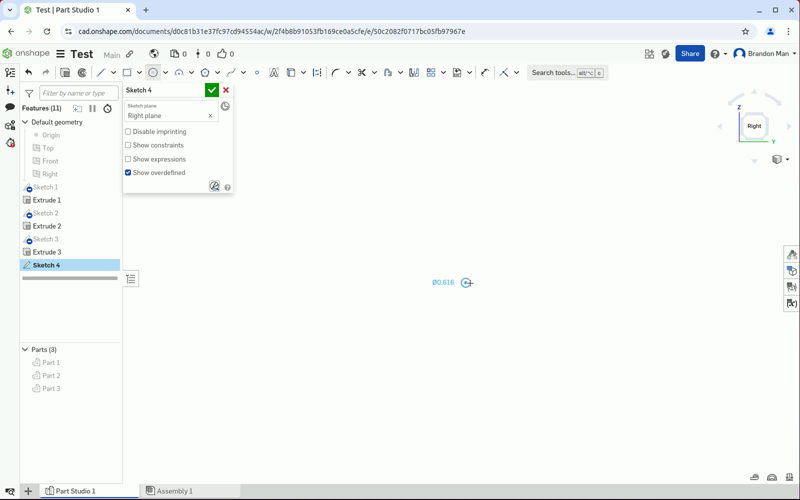
scroll(6)
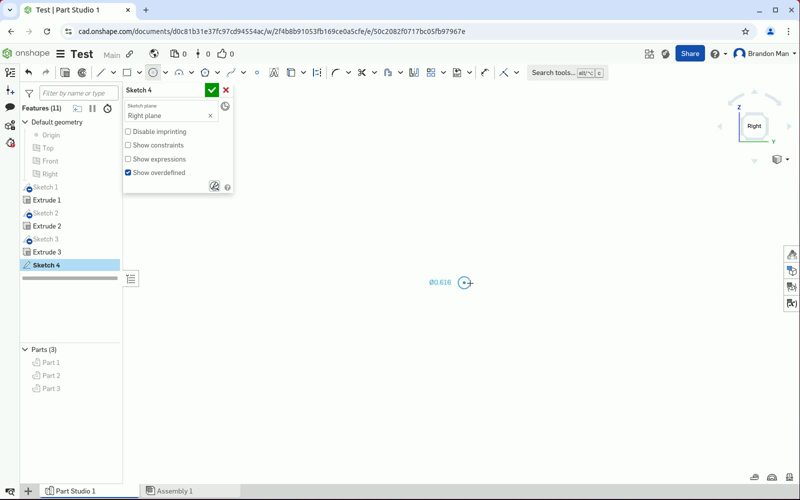
scroll(6)
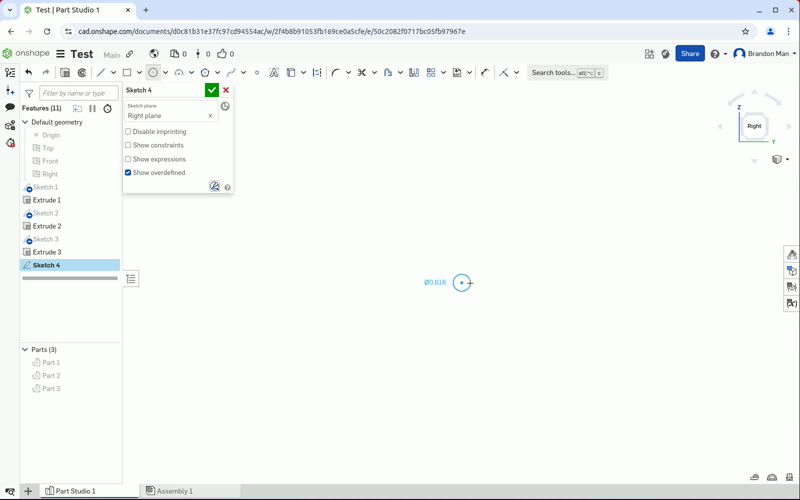
scroll(6)
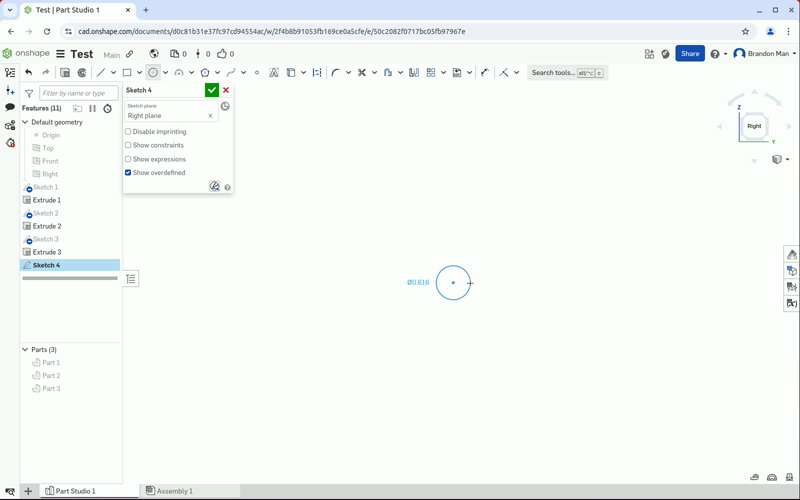
click(470, 282)
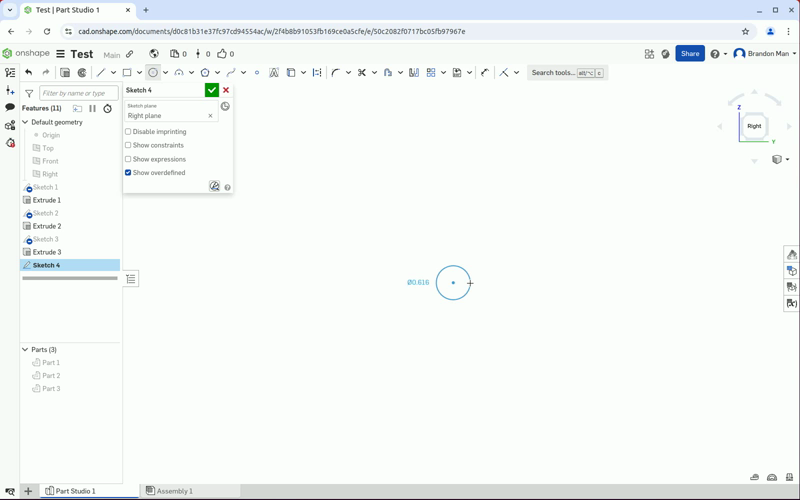
scroll(-6)
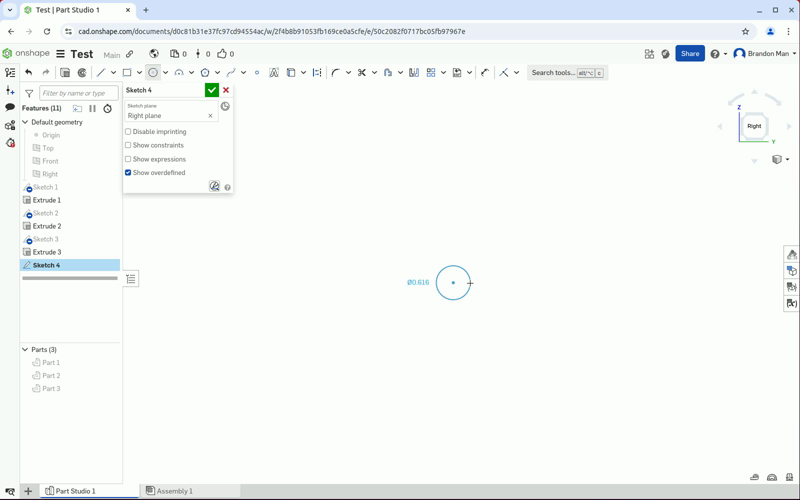
scroll(-6)
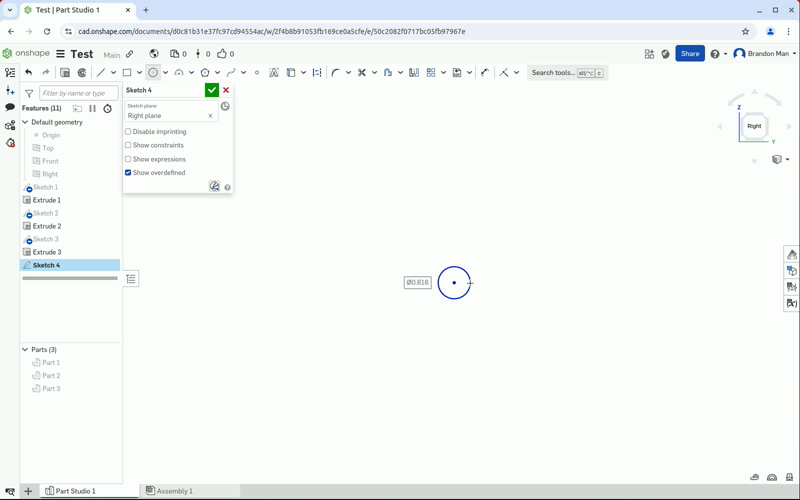
scroll(-6)
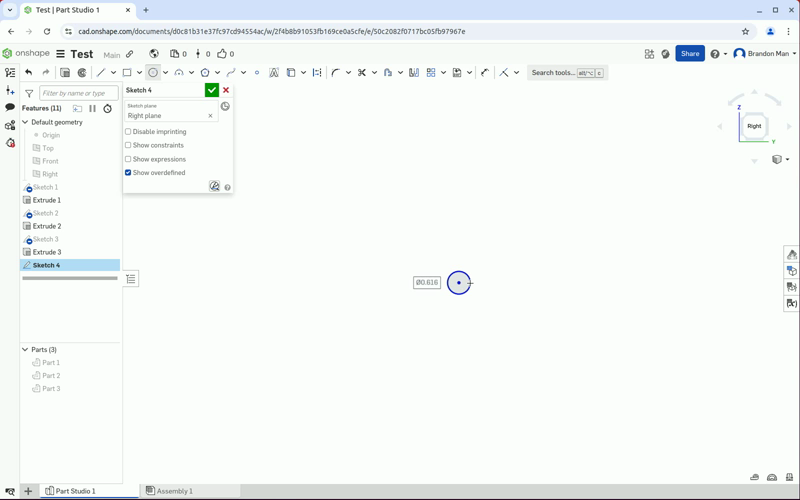
scroll(-6)
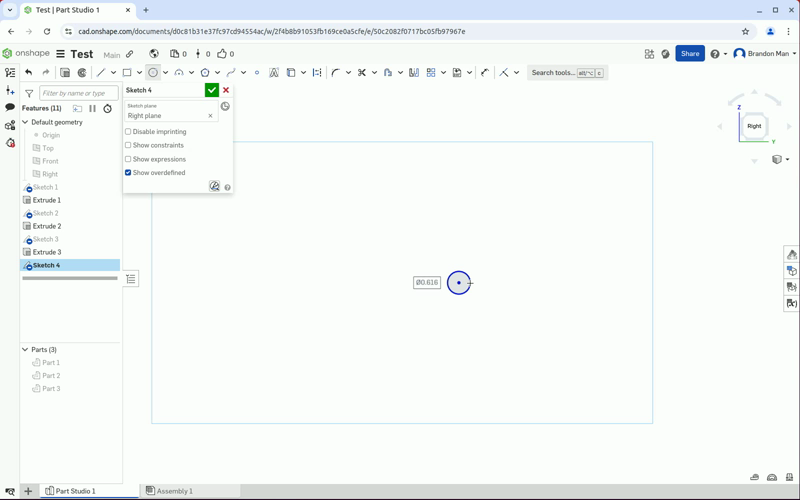
scroll(-6)
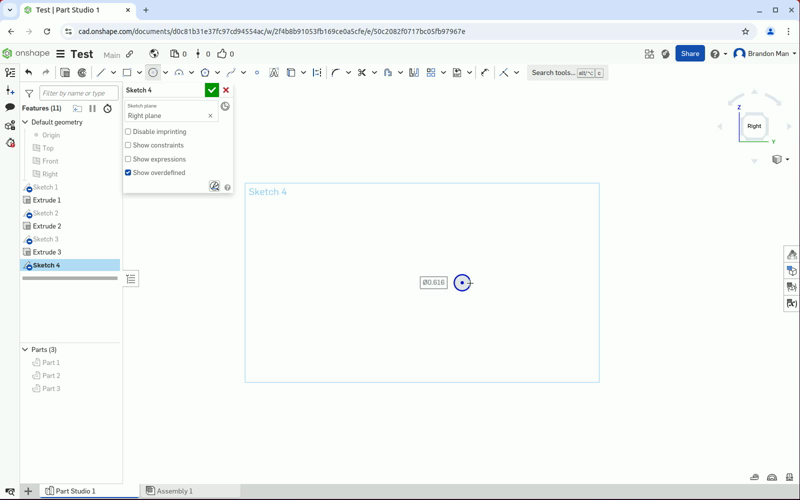
scroll(-6)
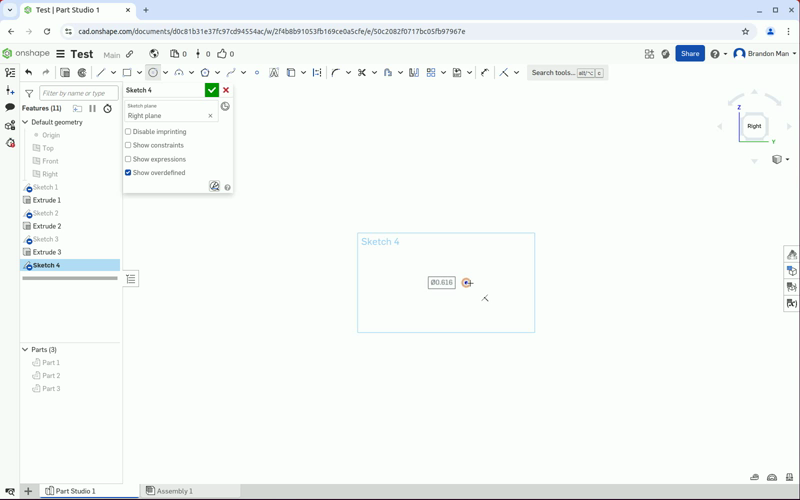
scroll(-6)
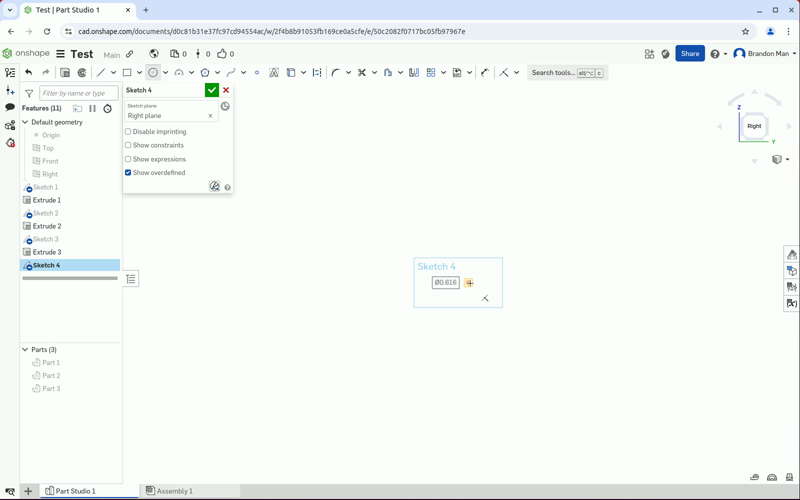
key(esc)
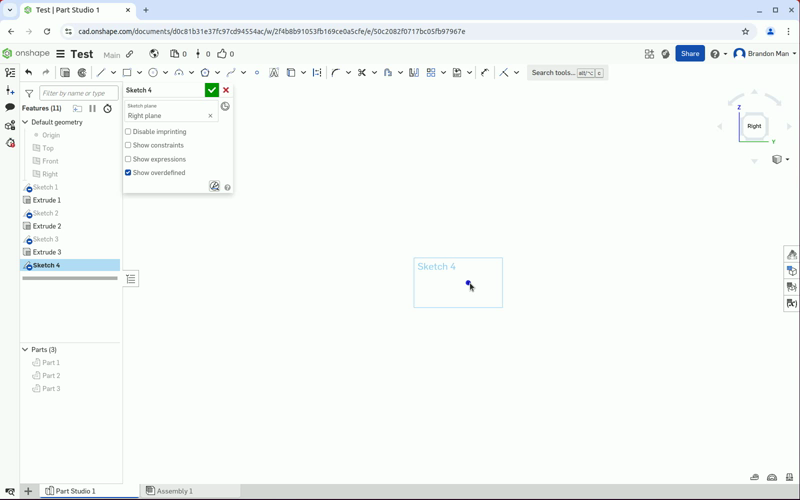
mouse_move(469, 283)
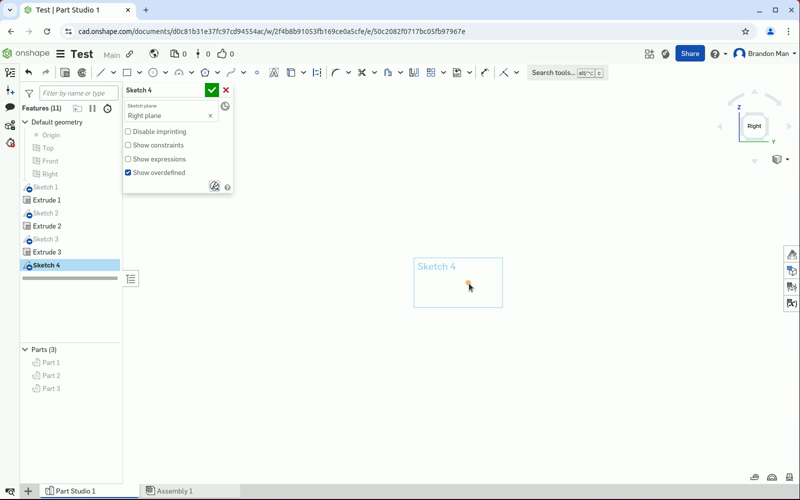
scroll(6)
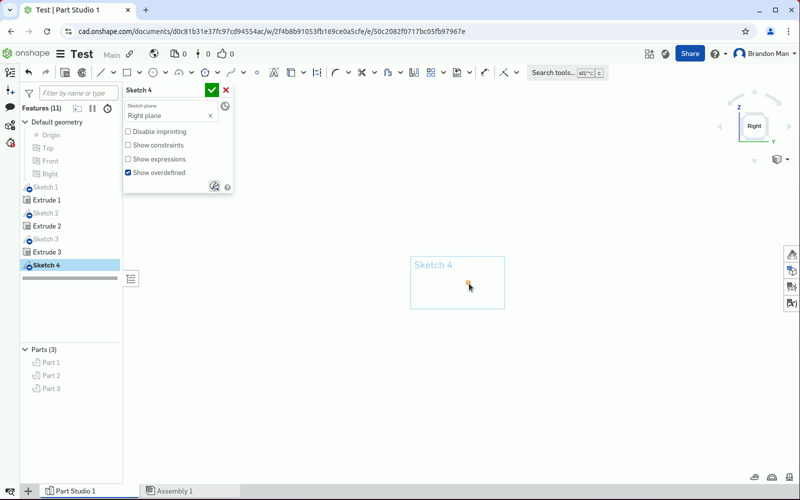
scroll(6)
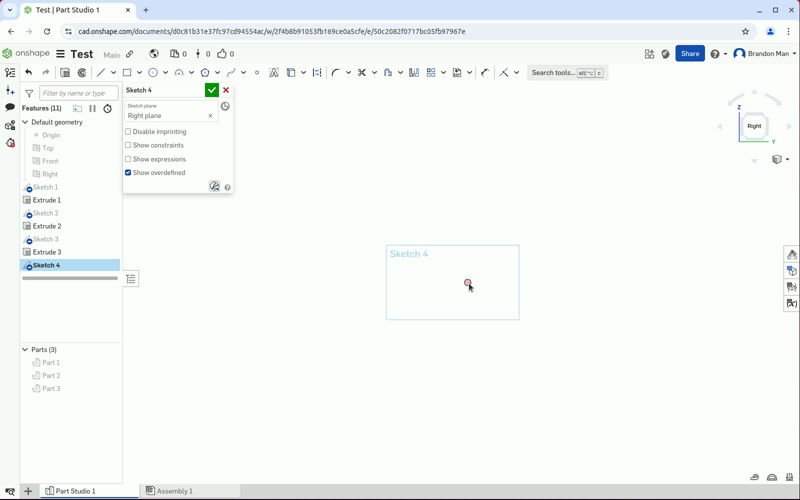
scroll(6)
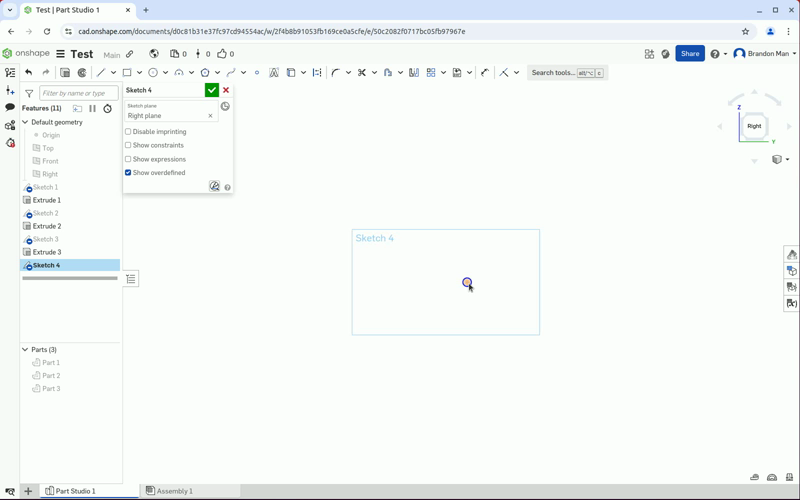
scroll(6)
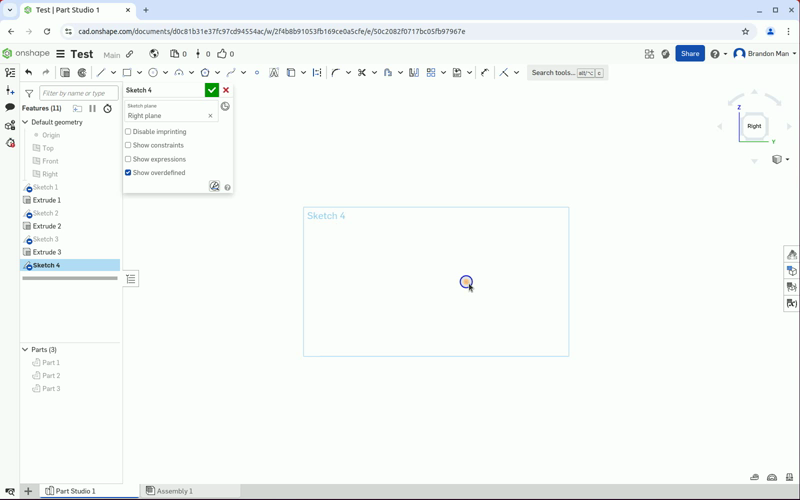
scroll(6)
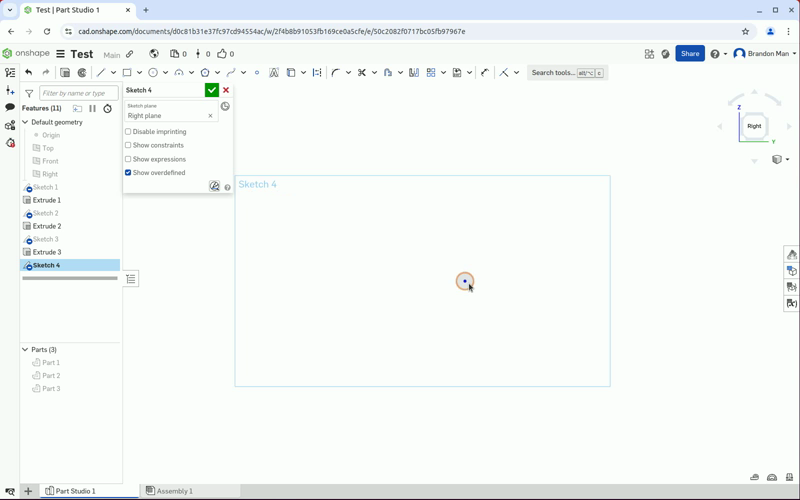
scroll(6)
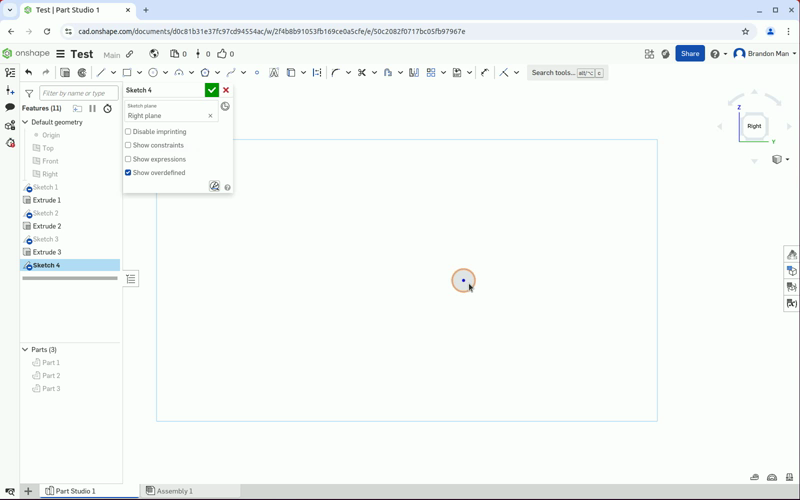
scroll(6)
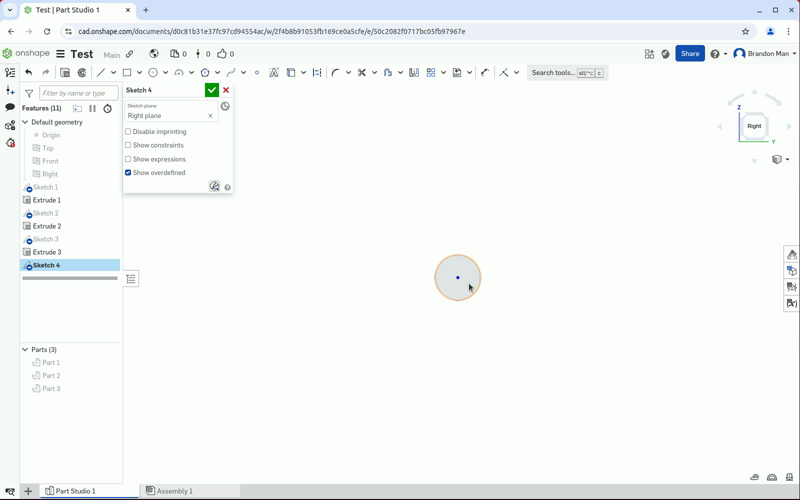
click(469, 283)
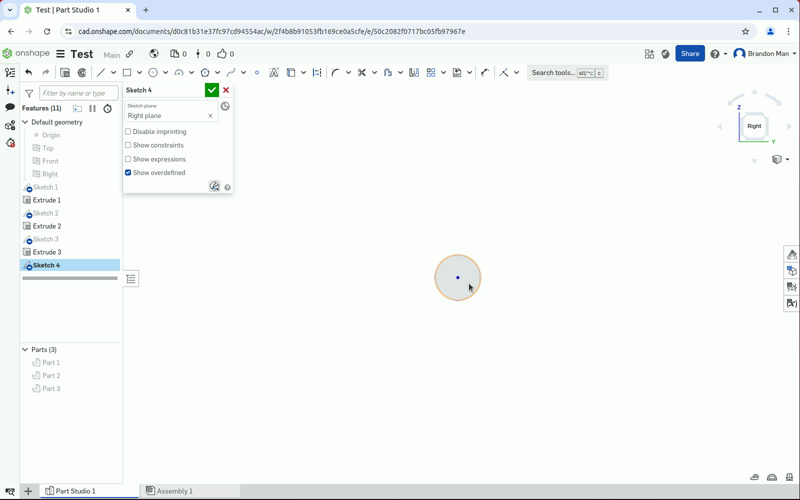
scroll(-6)
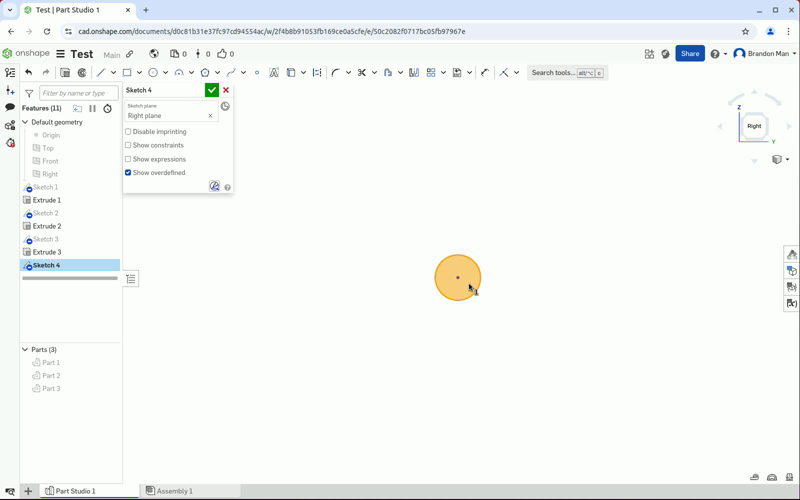
scroll(-6)
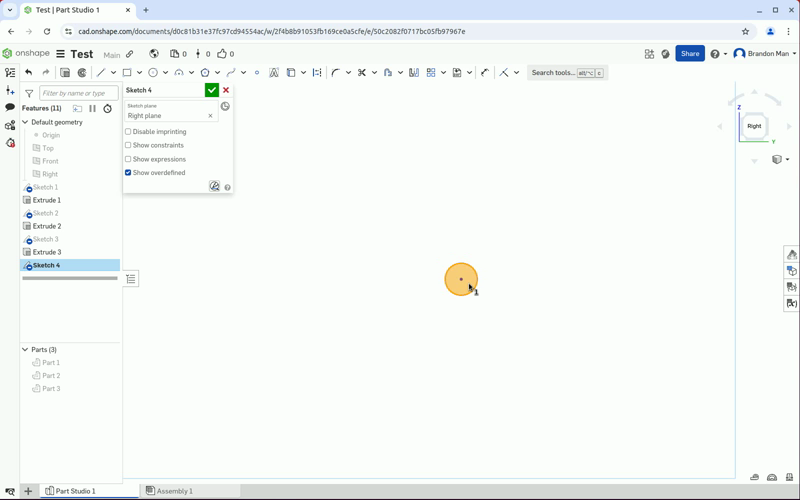
scroll(-6)
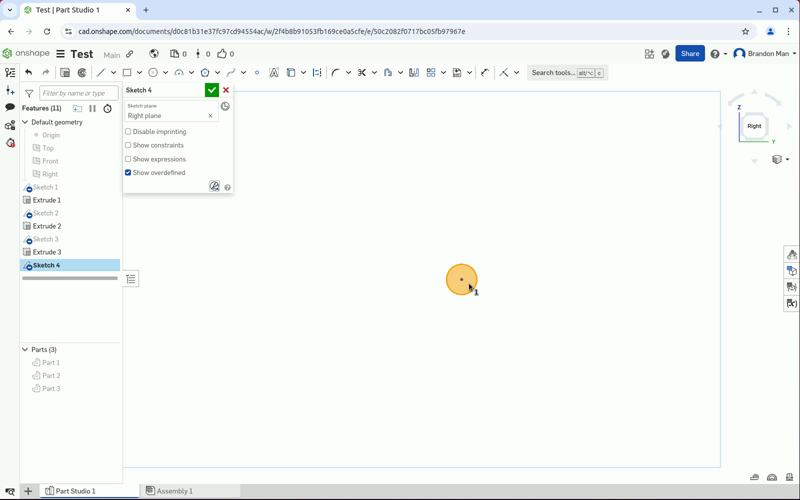
scroll(-6)
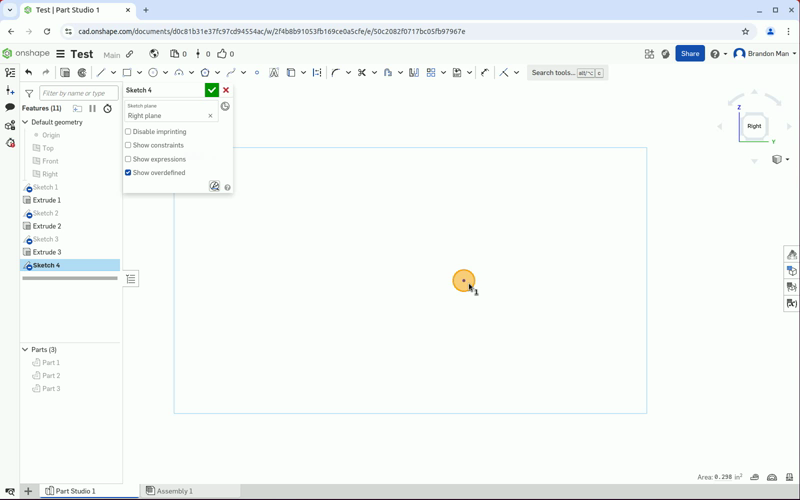
scroll(-6)
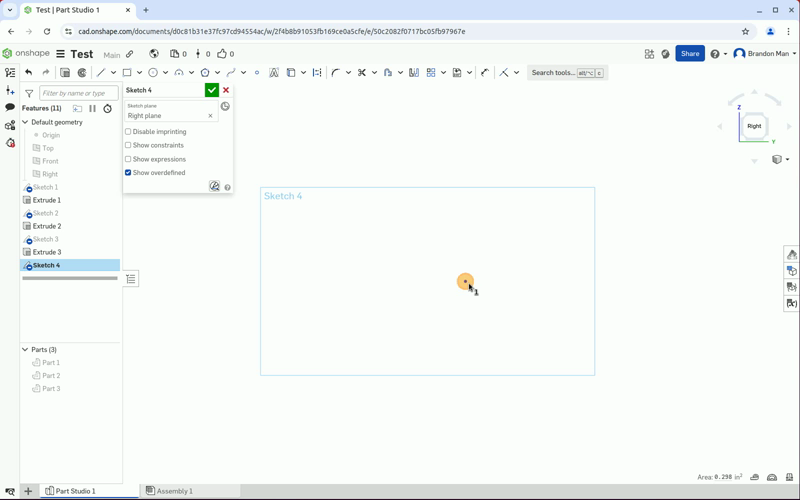
scroll(-6)
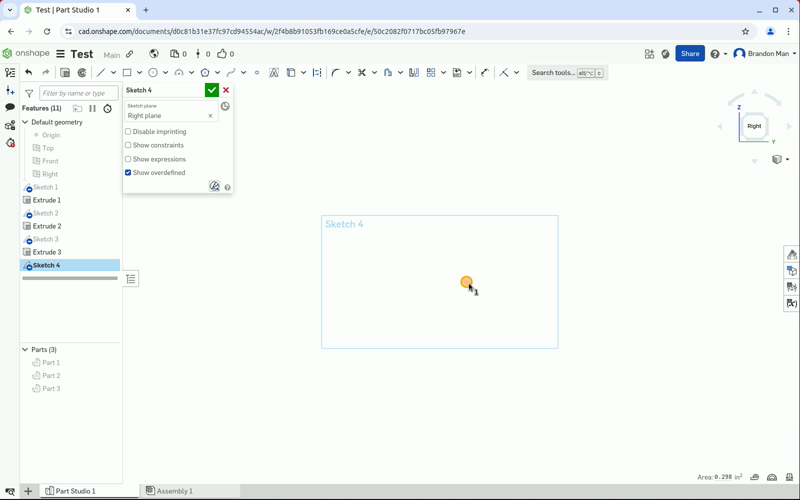
scroll(-6)
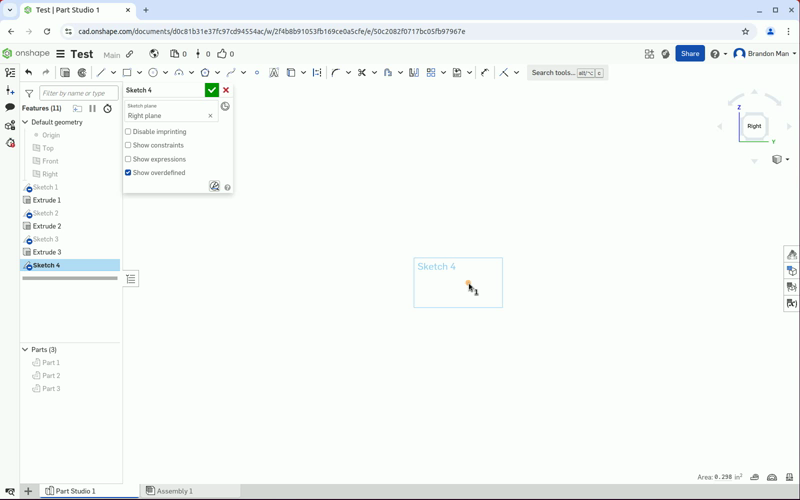
mouse_move(73, 352)
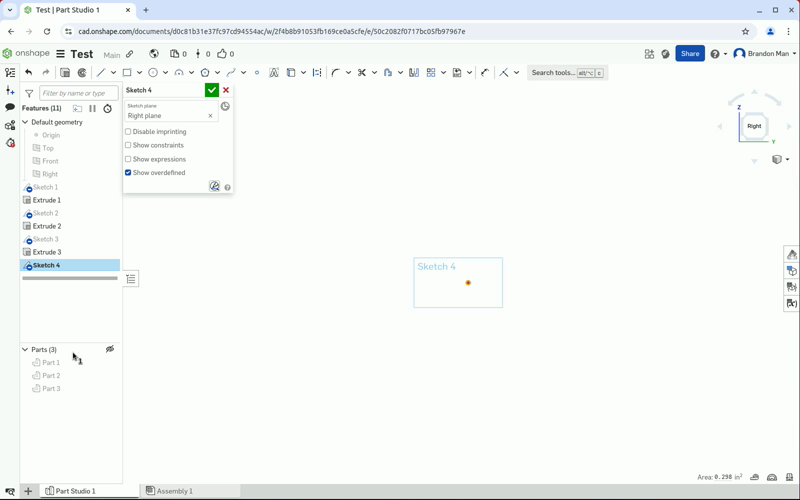
key(shift+y)
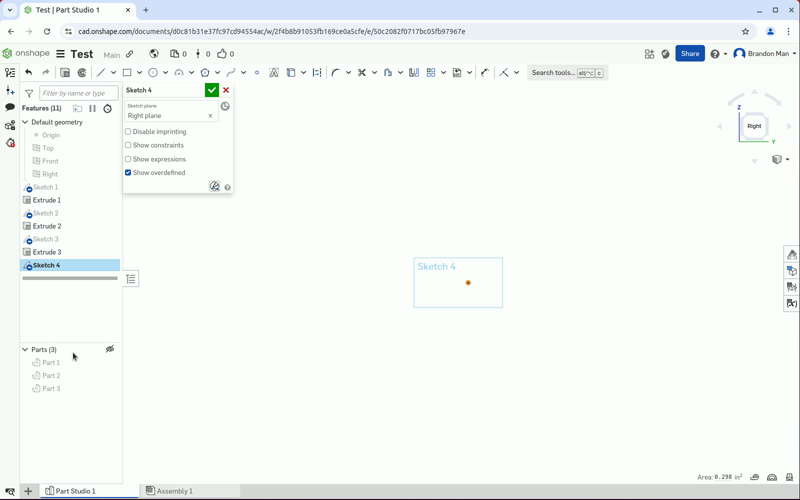
key(shift+e)
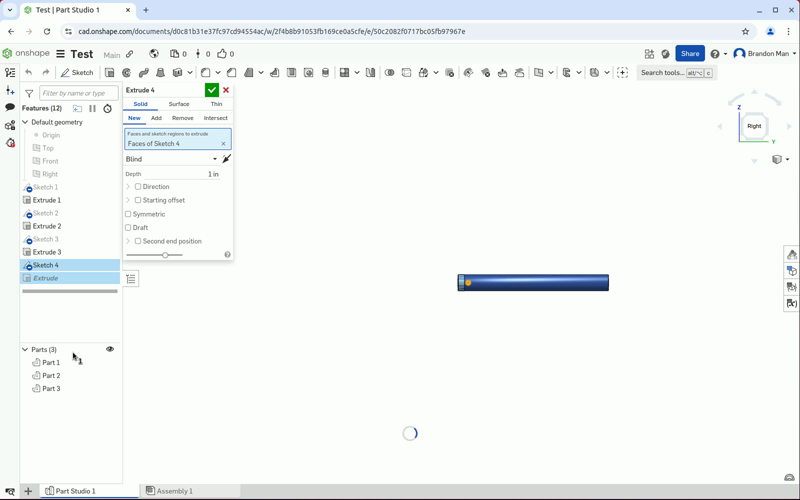
mouse_move(143, 106)
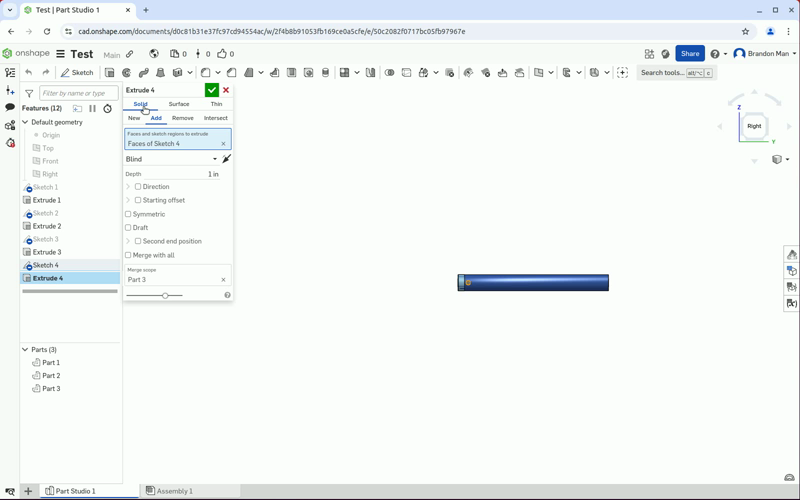
click(143, 106)
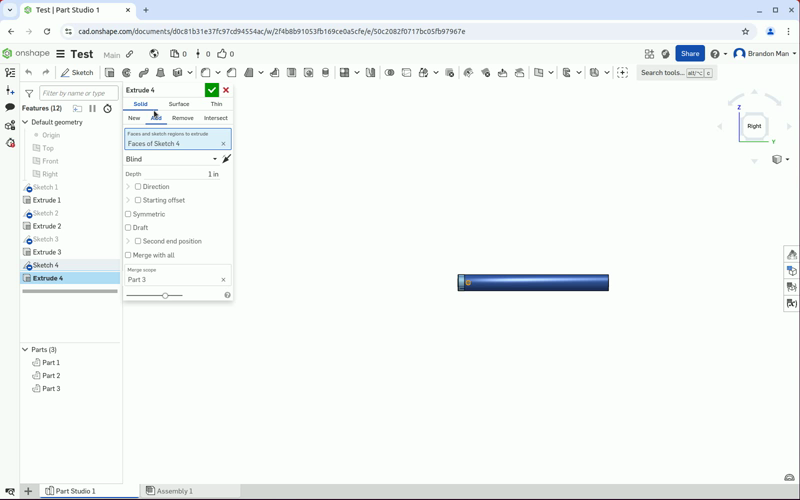
mouse_move(186, 120)
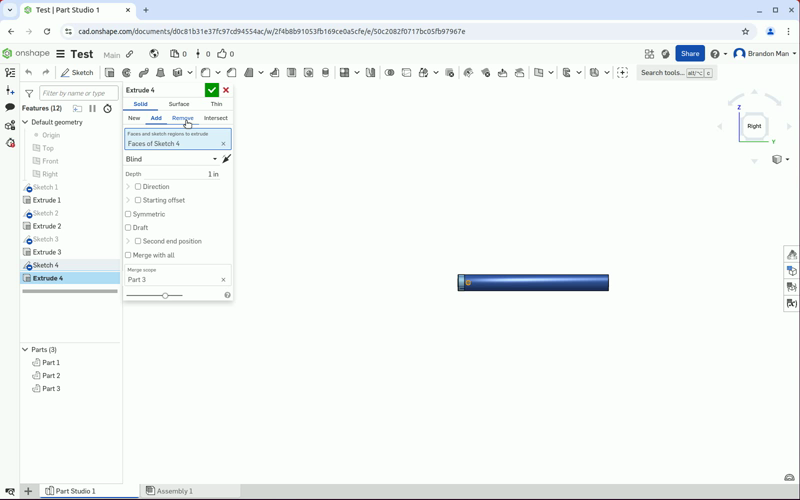
click(186, 120)
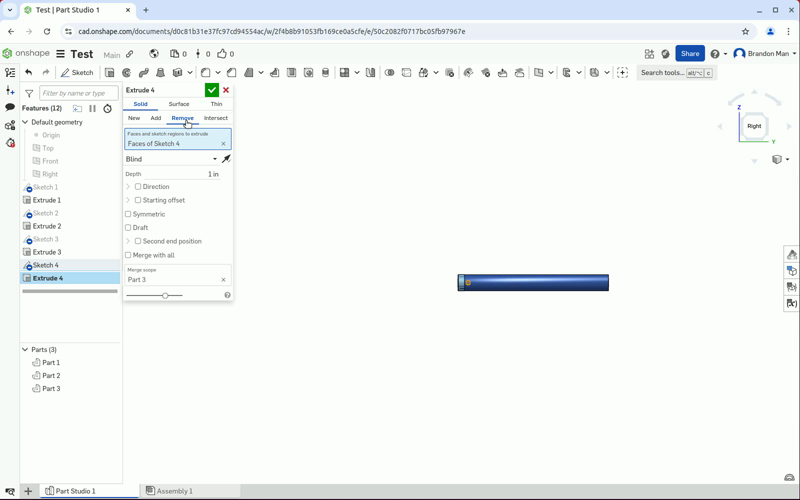
key(tab, 4)
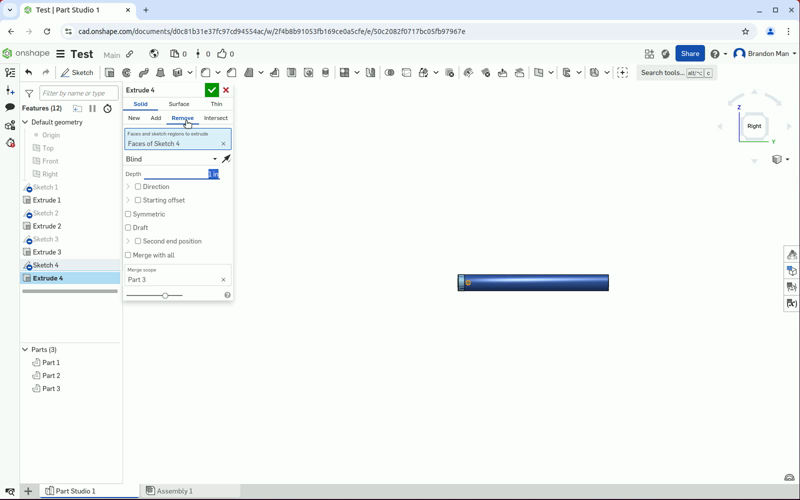
text(2.166)
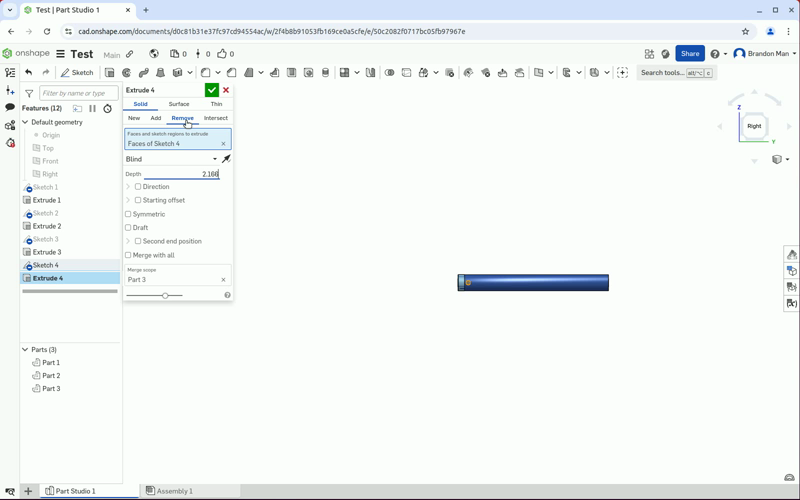
key(tab, 6)
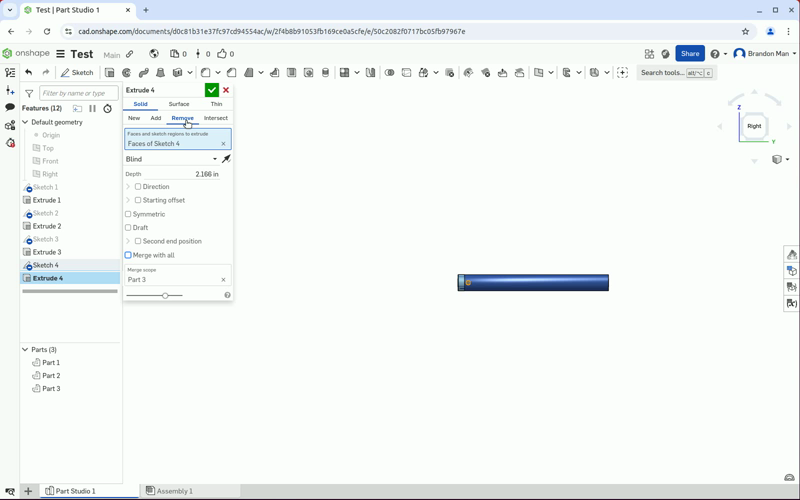
key(space)
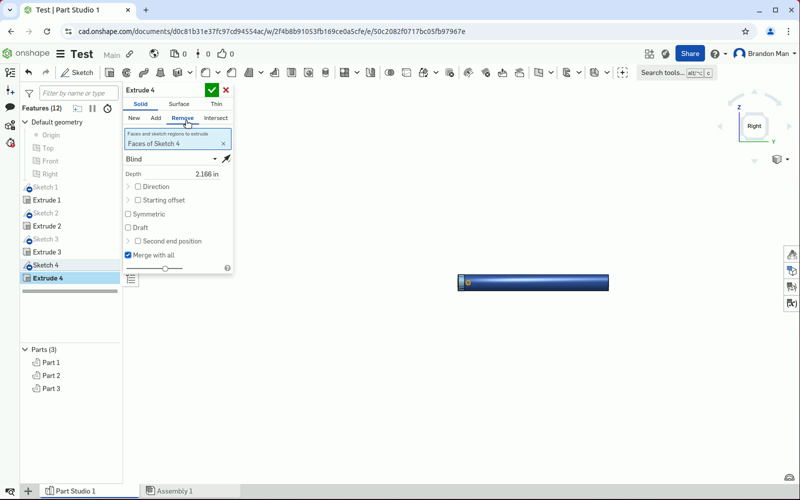
key(enter)
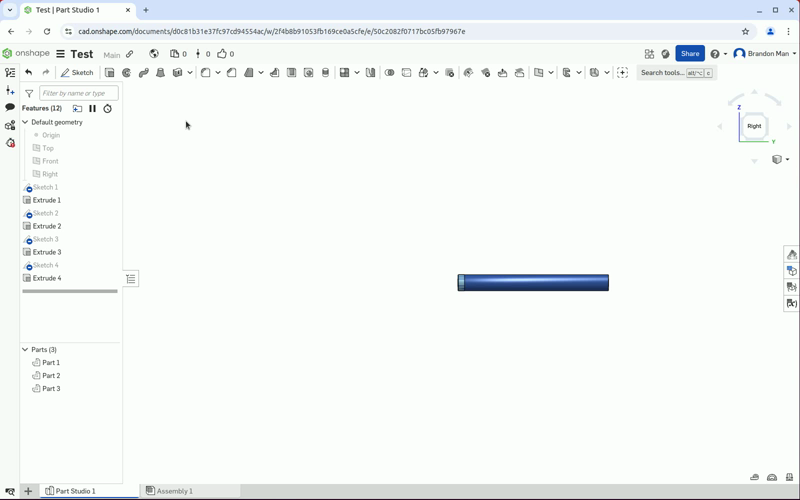
key(shift+h)
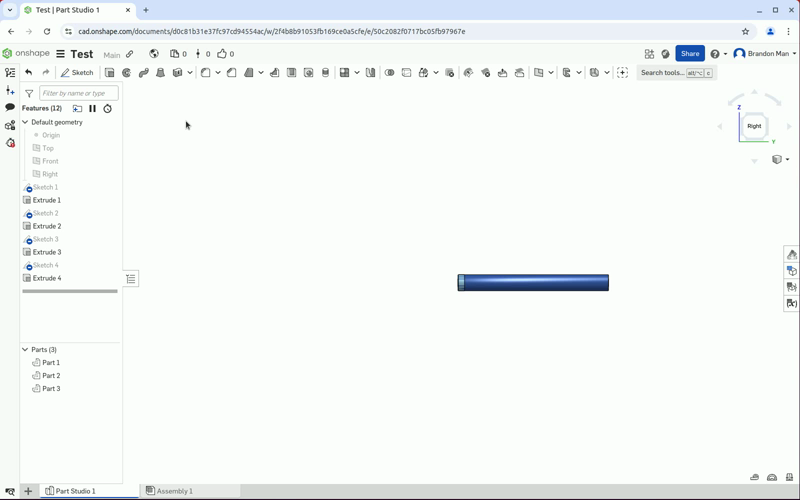
key(shift+h)
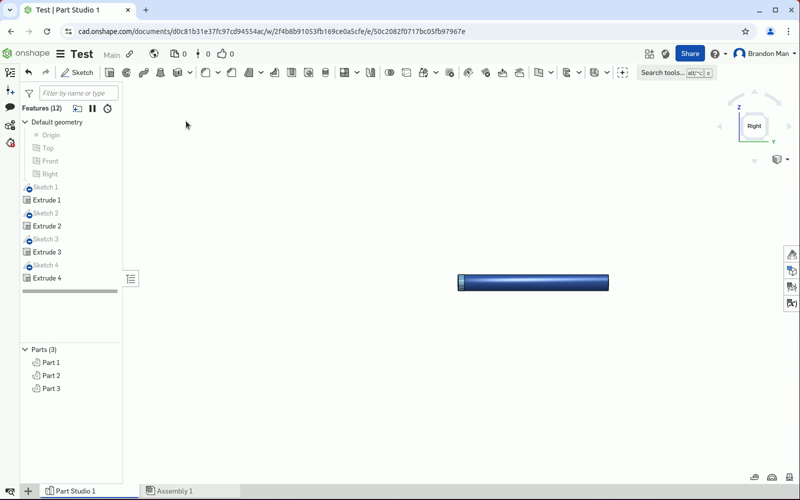
mouse_move(73, 189)
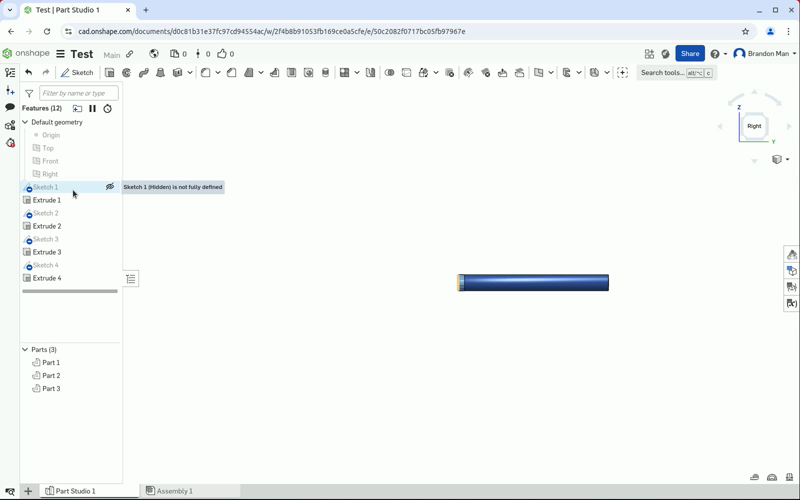
click(73, 189)
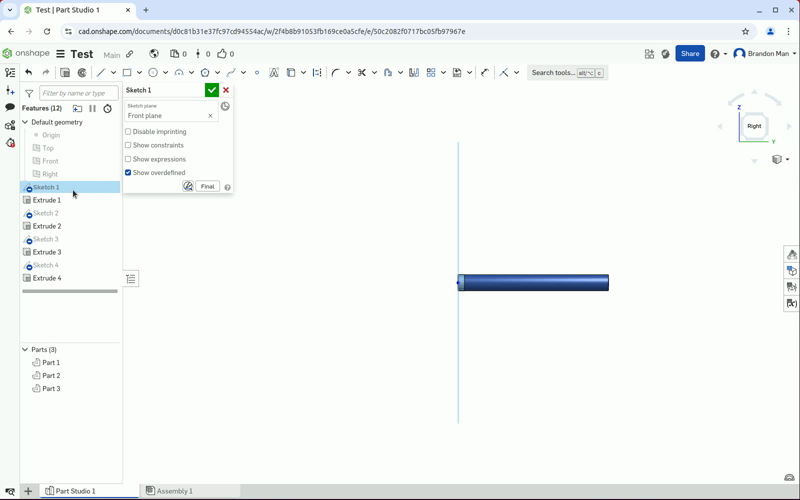
mouse_move(229, 92)
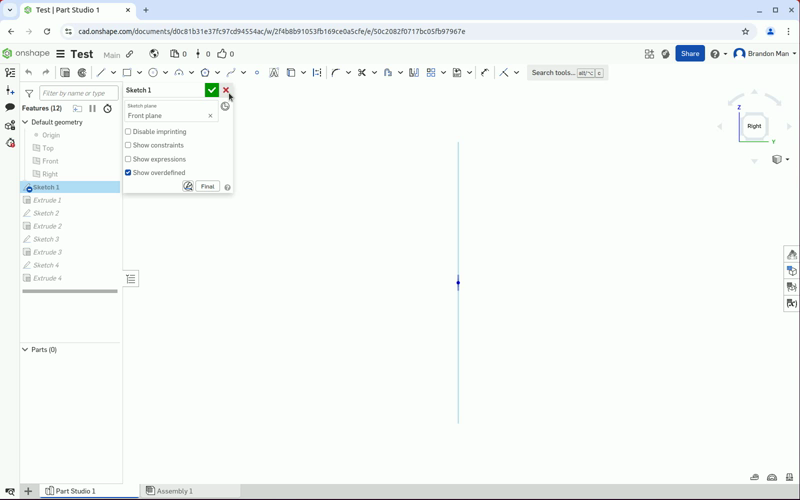
click(229, 92)
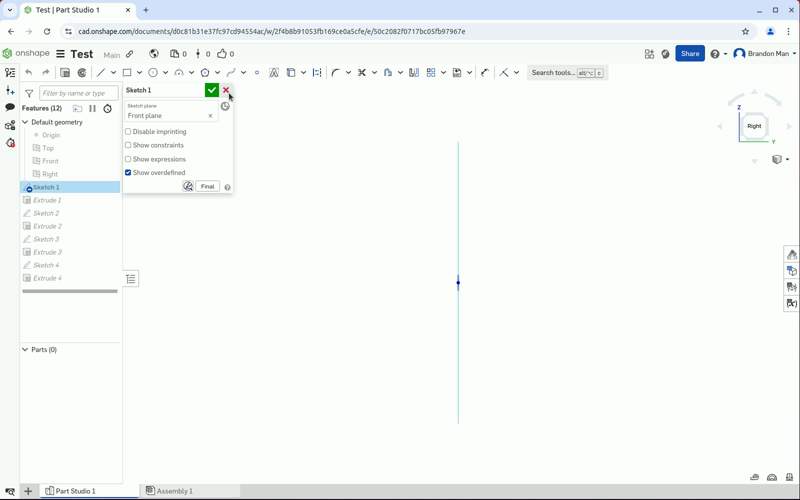
key(shift+s)
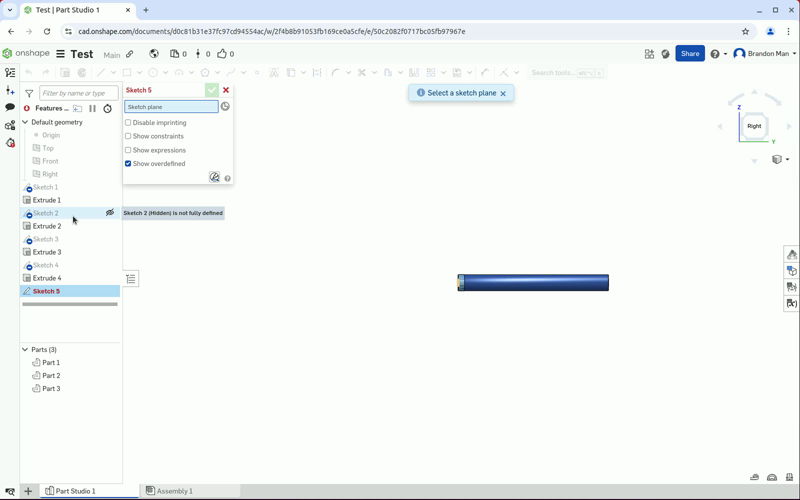
scroll(3)
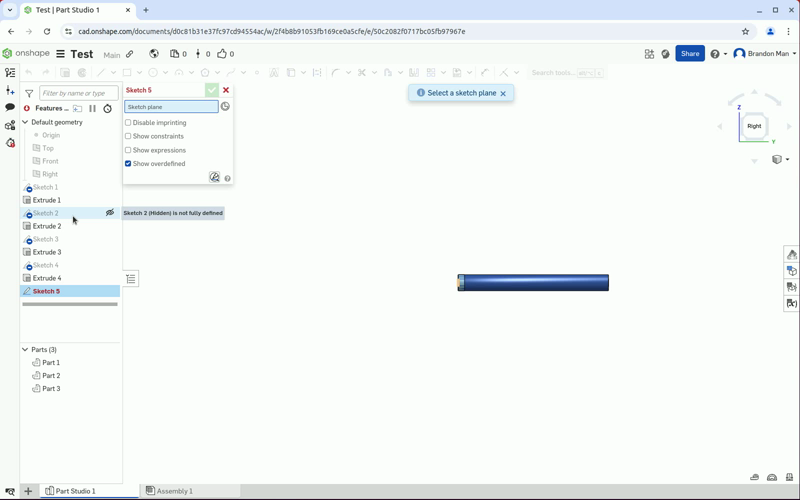
mouse_move(73, 176)
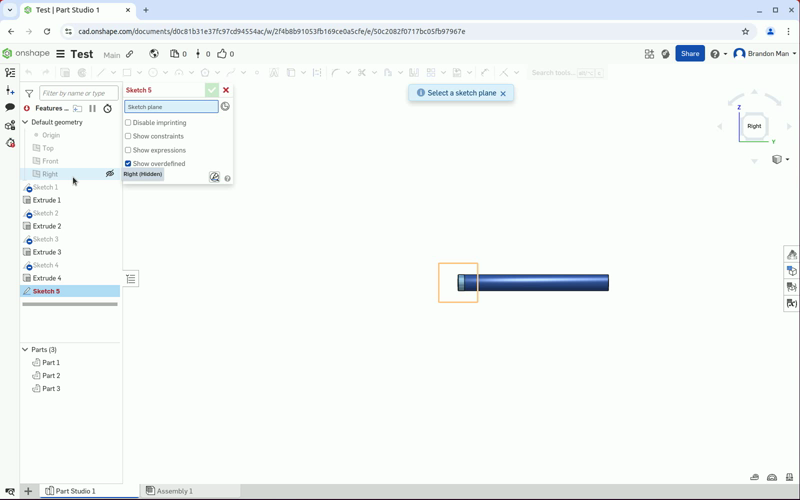
click(73, 176)
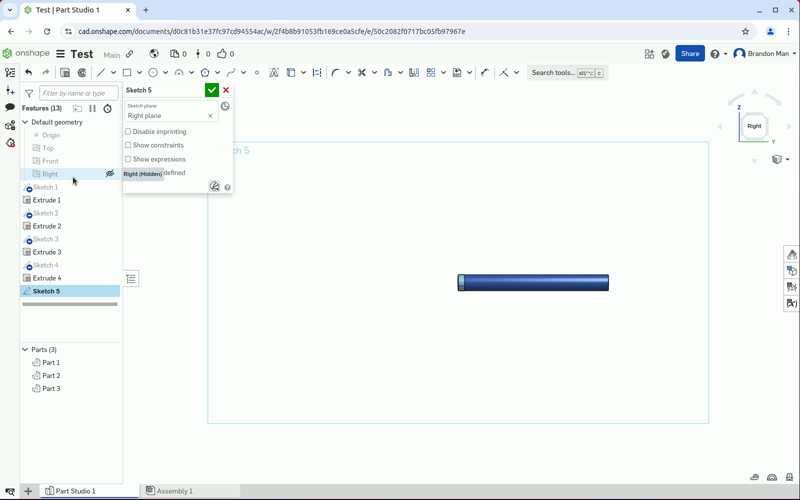
mouse_move(73, 352)
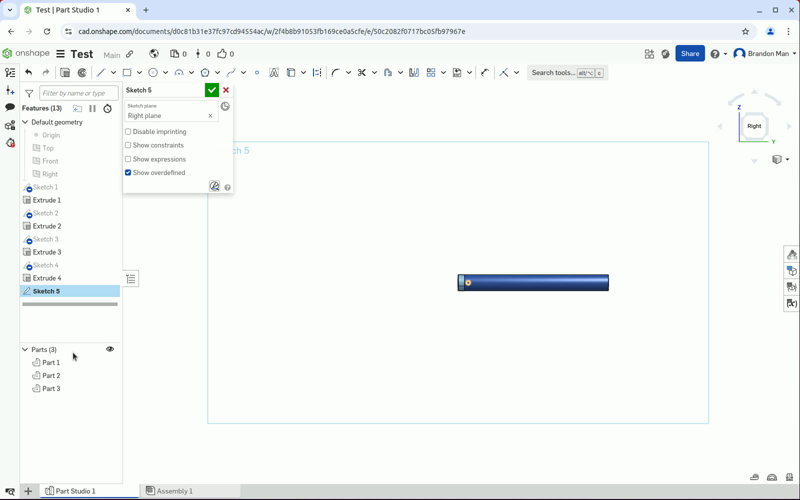
key(y)
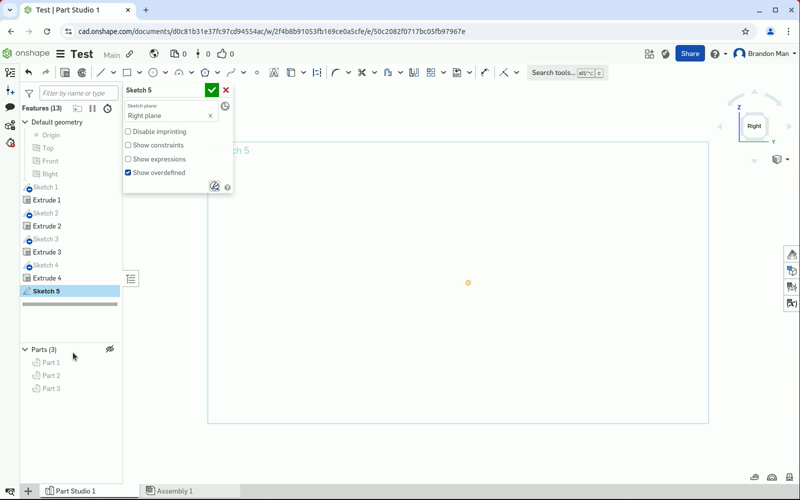
key(l)
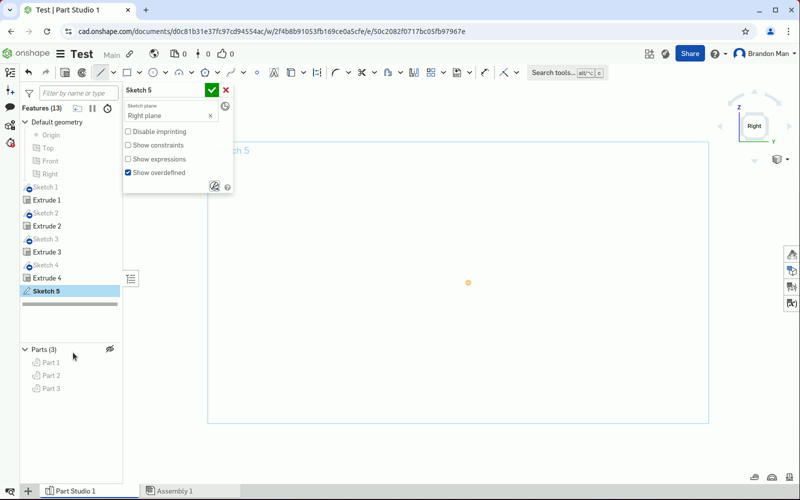
key_down(shift)
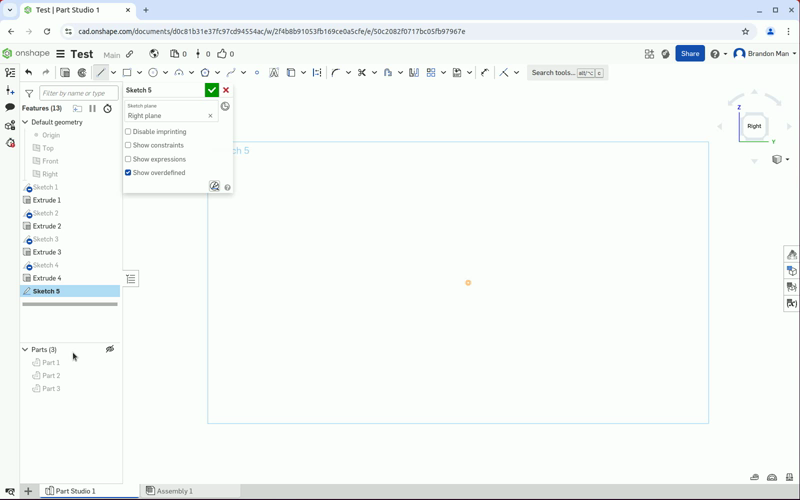
mouse_move(560, 282)
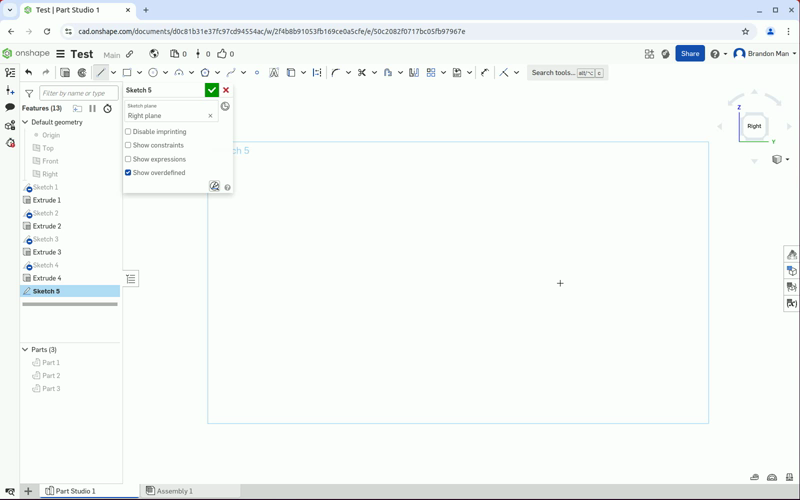
click(560, 282)
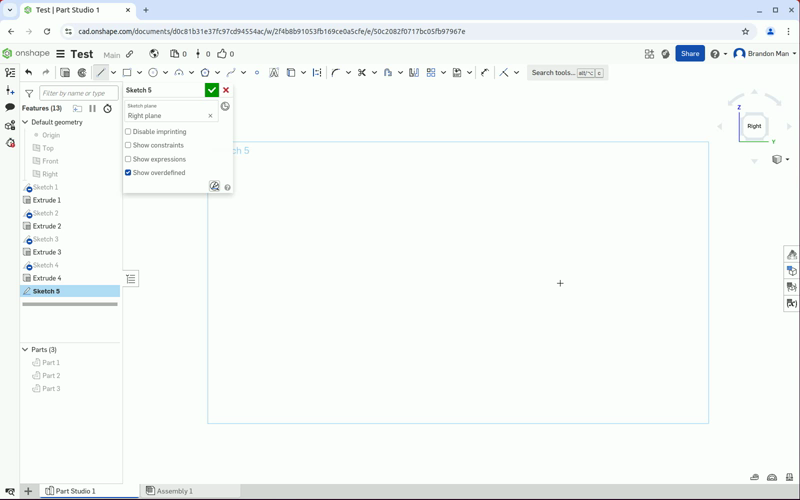
key_up(shift)
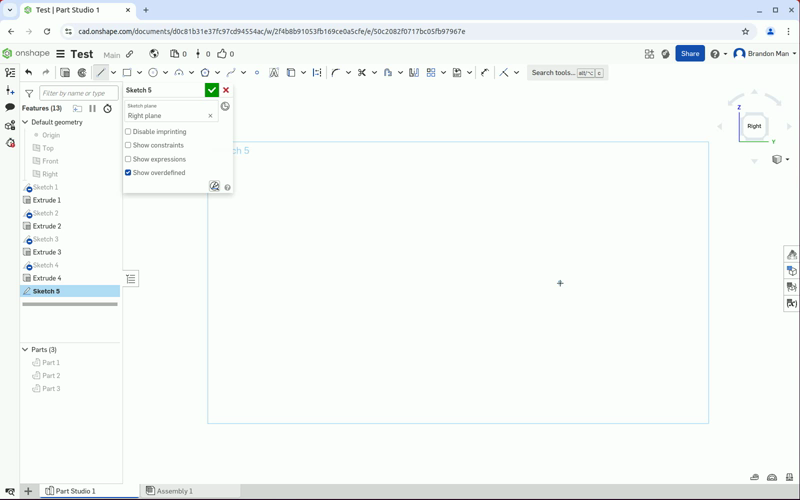
key_down(shift)
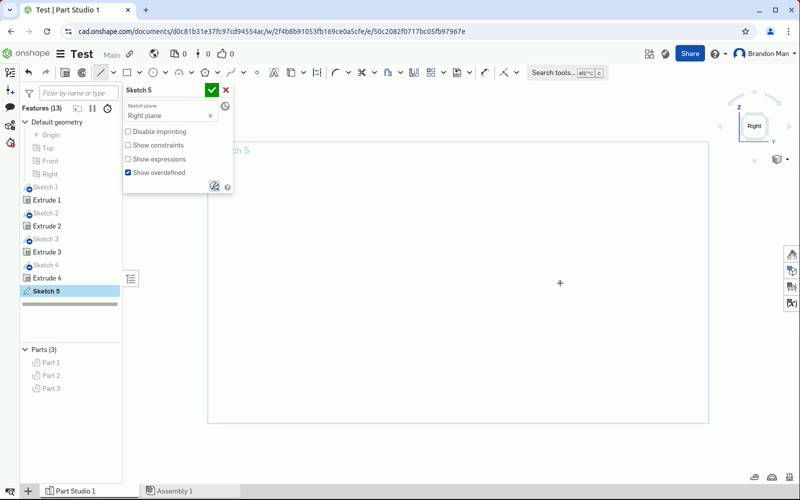
mouse_move(589, 282)
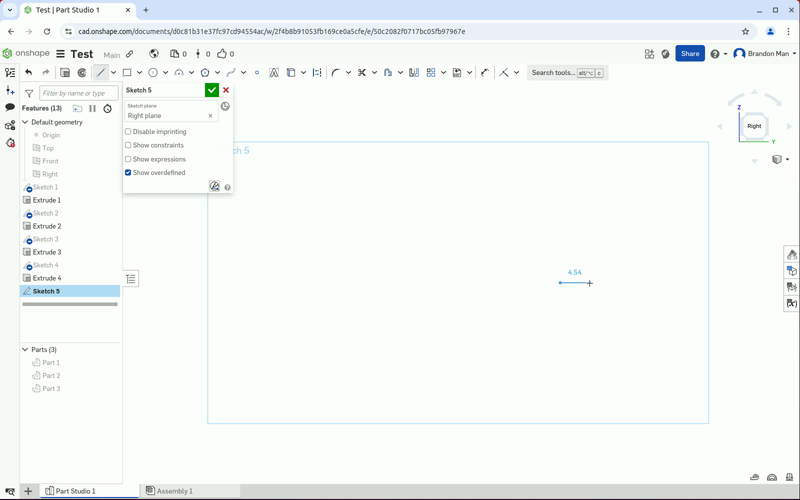
mouse_move(561, 282)
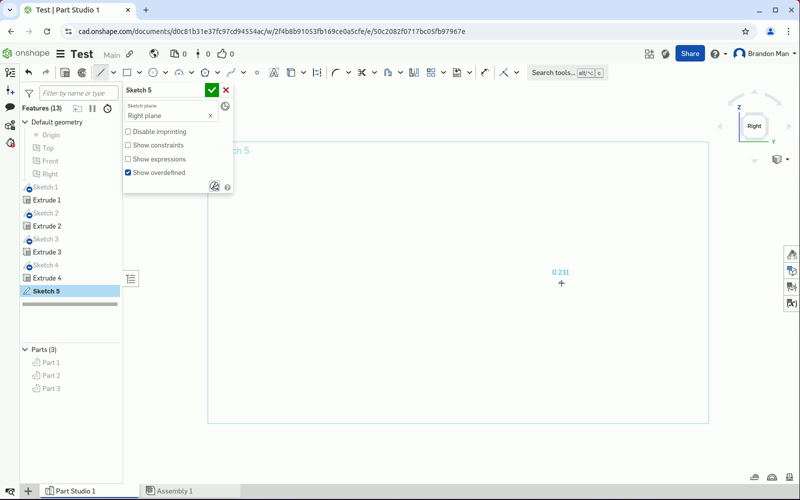
scroll(6)
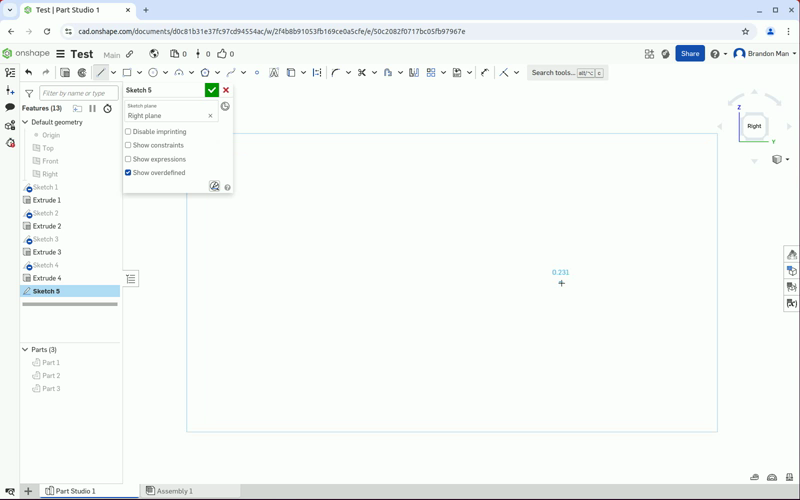
scroll(6)
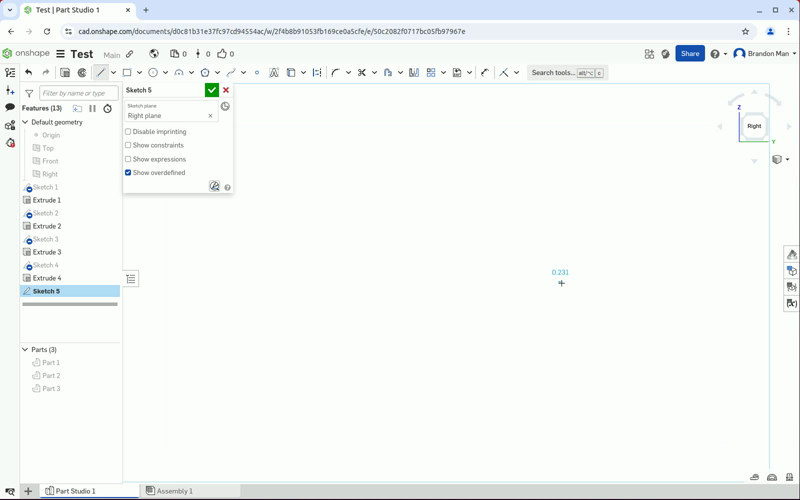
scroll(6)
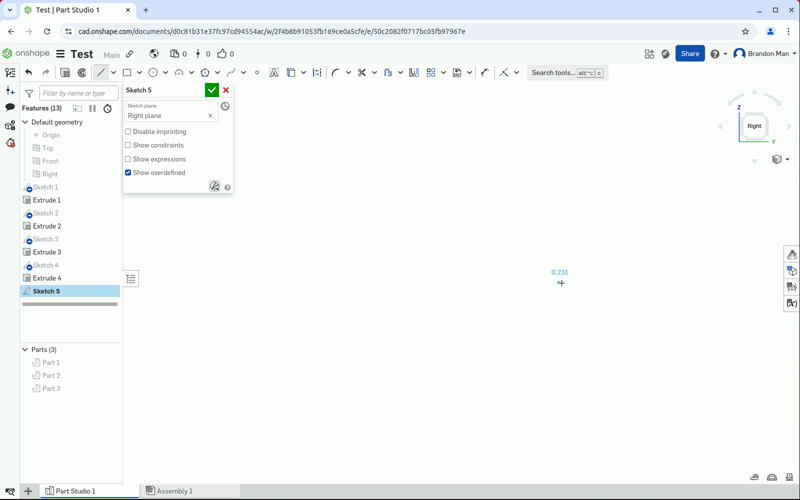
scroll(6)
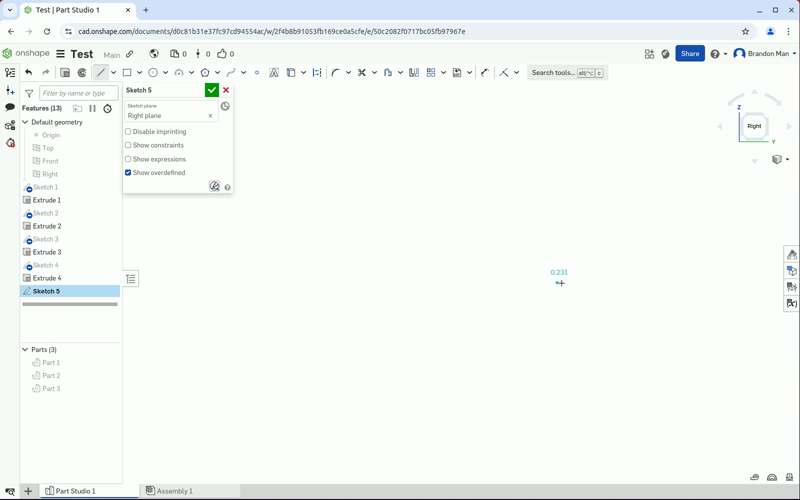
scroll(6)
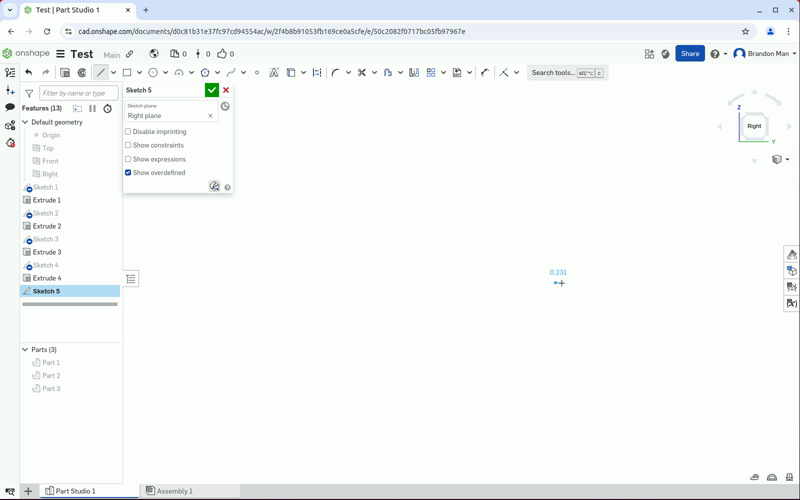
scroll(6)
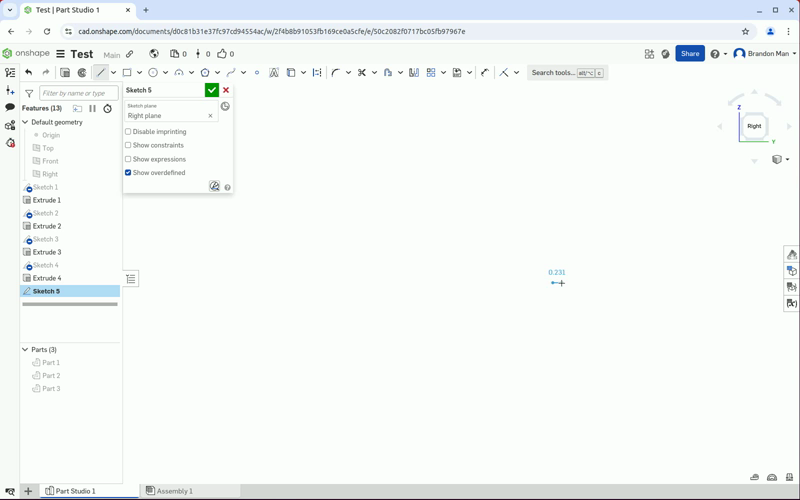
scroll(6)
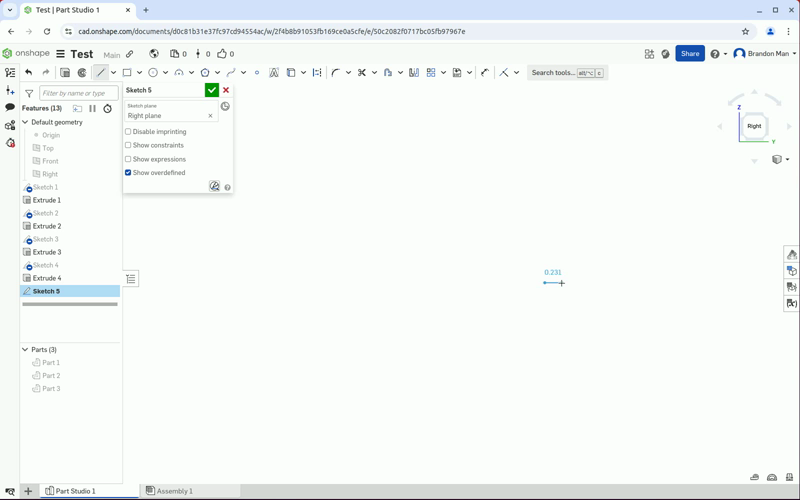
click(561, 282)
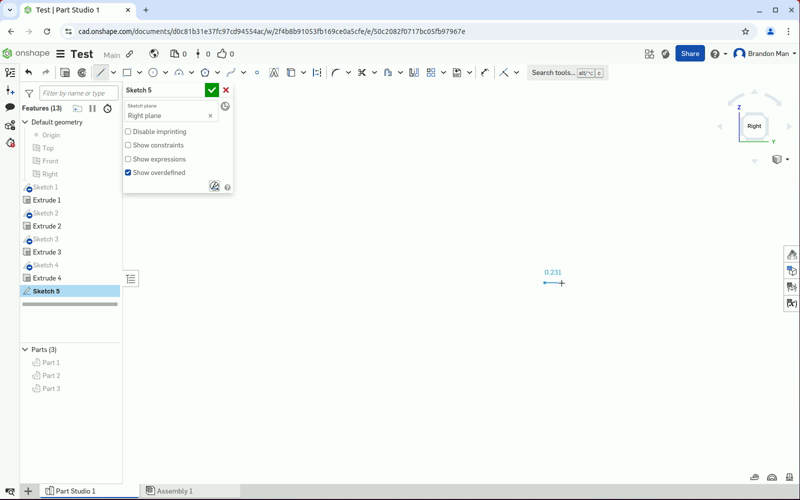
scroll(-6)
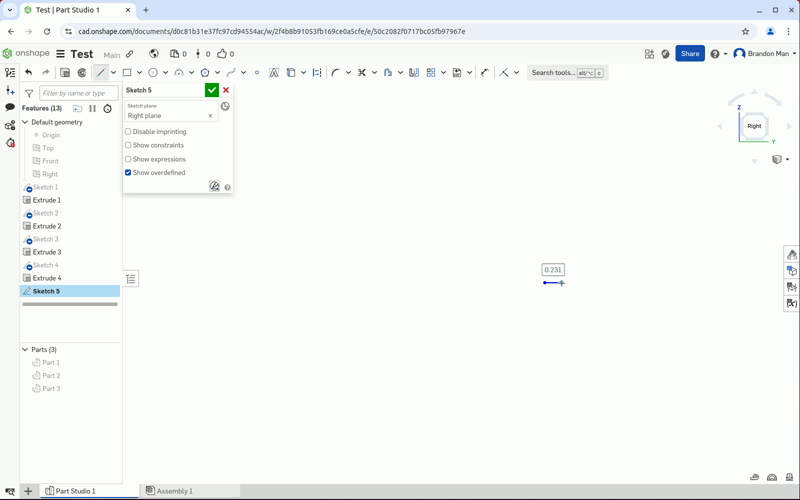
scroll(-6)
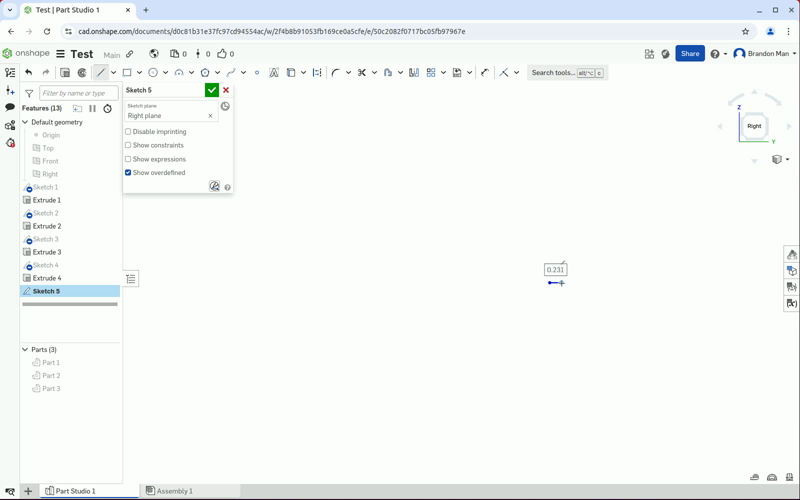
scroll(-6)
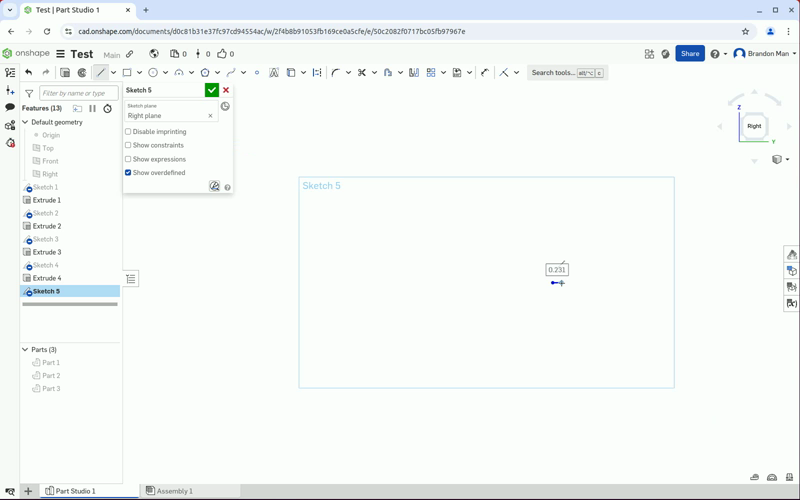
scroll(-6)
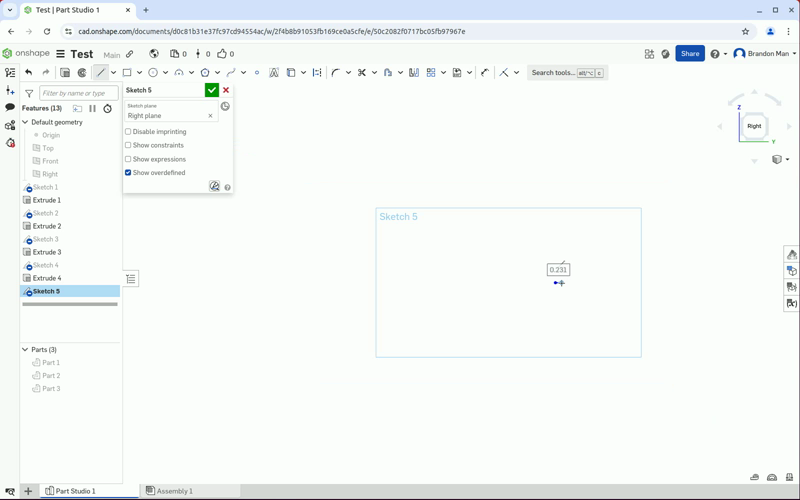
scroll(-6)
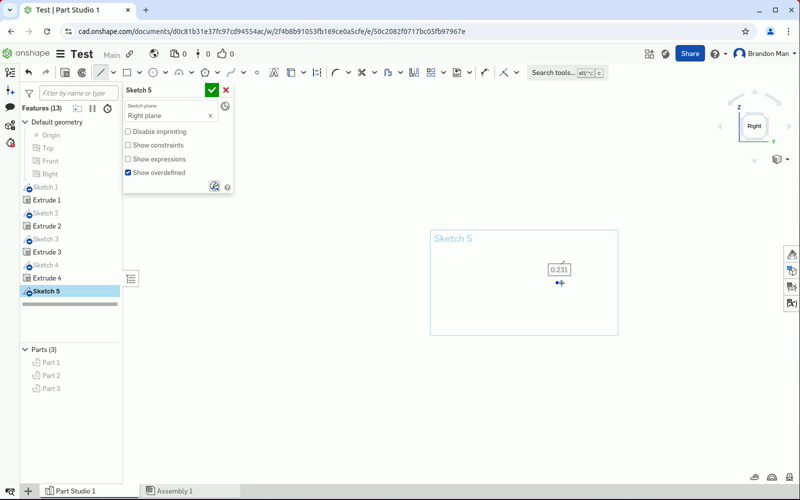
scroll(-6)
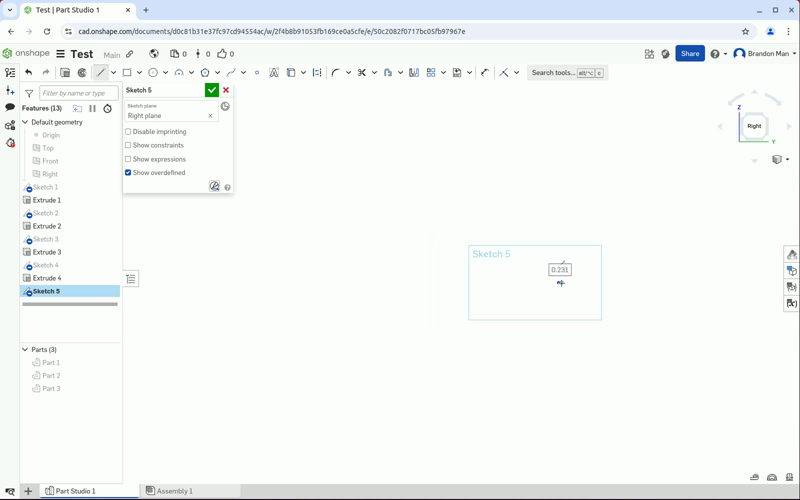
scroll(-6)
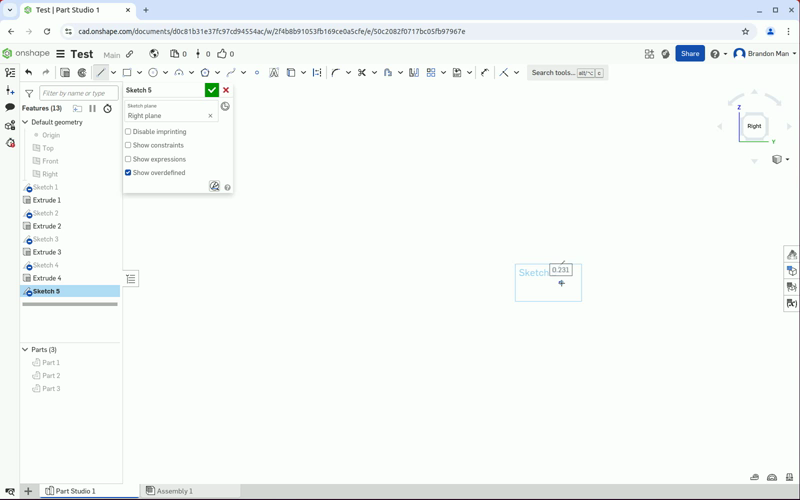
key_up(shift)
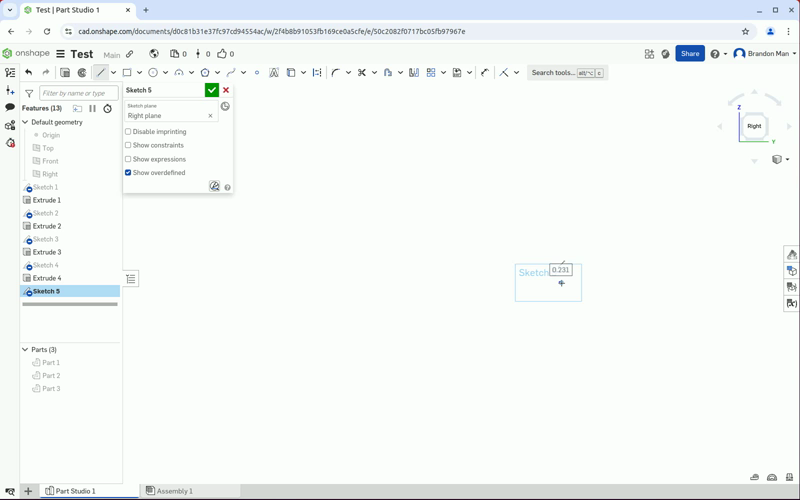
key_down(shift)
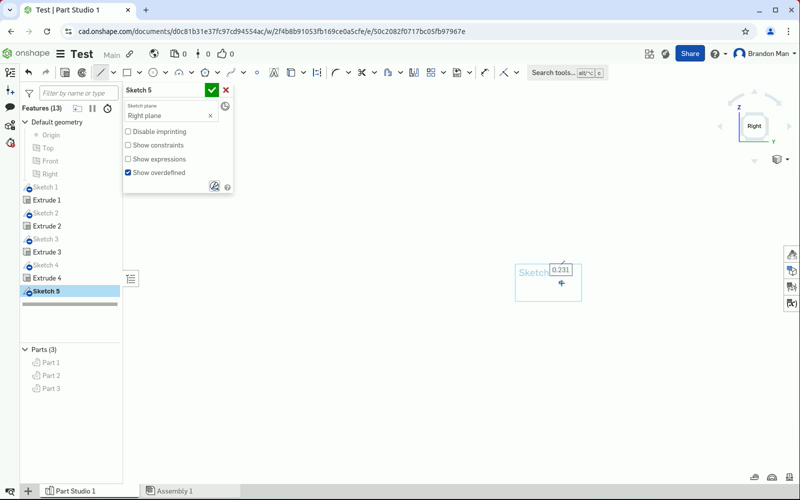
mouse_move(589, 282)
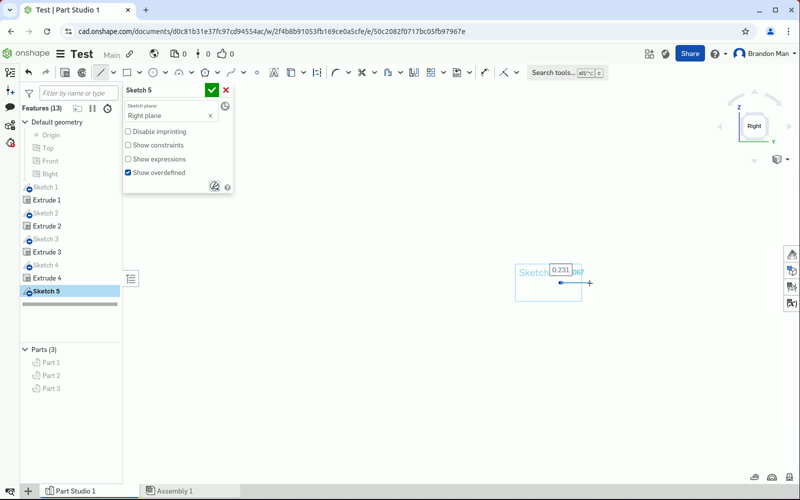
mouse_move(562, 282)
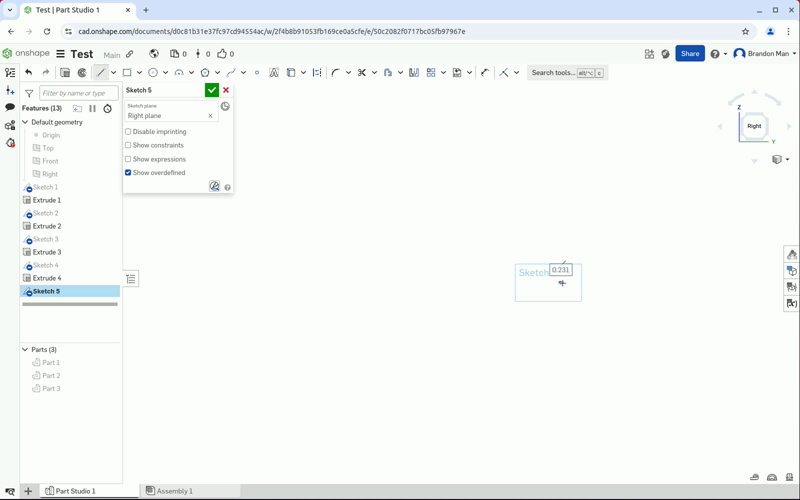
scroll(6)
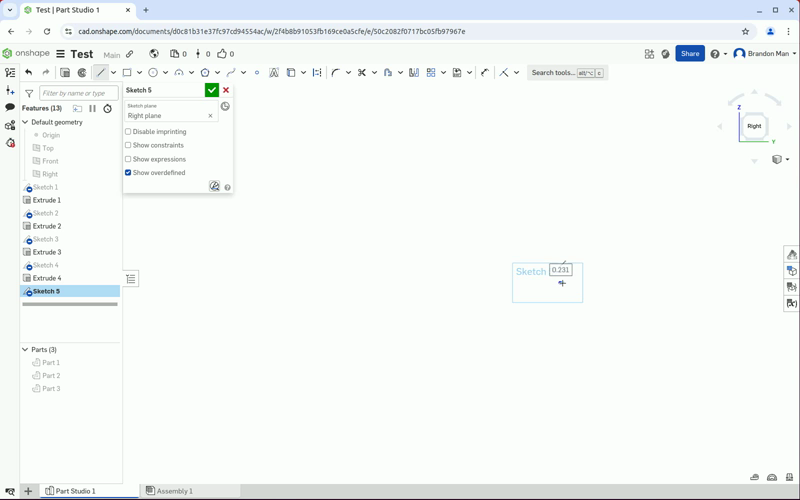
scroll(6)
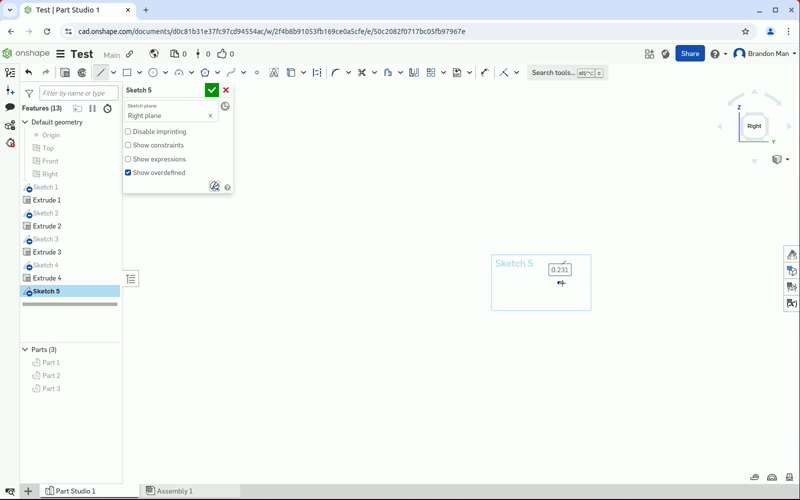
scroll(6)
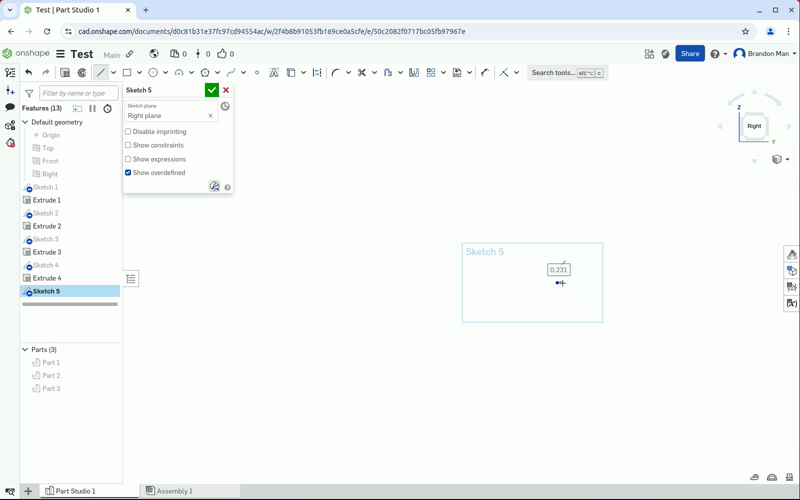
scroll(6)
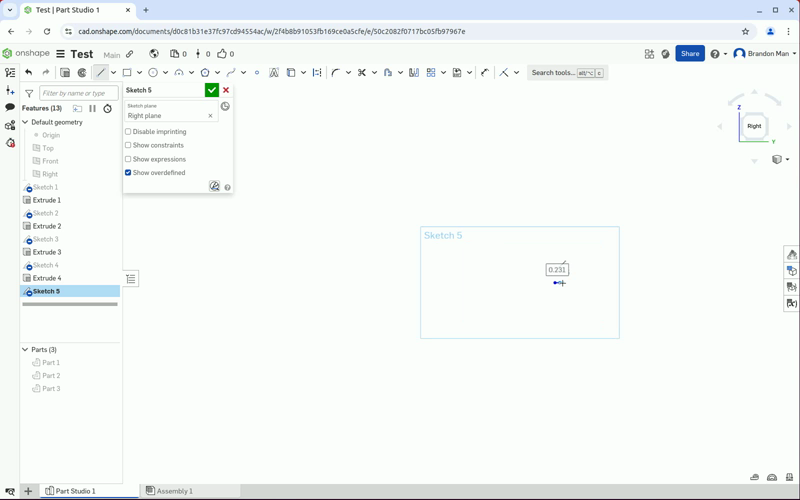
scroll(6)
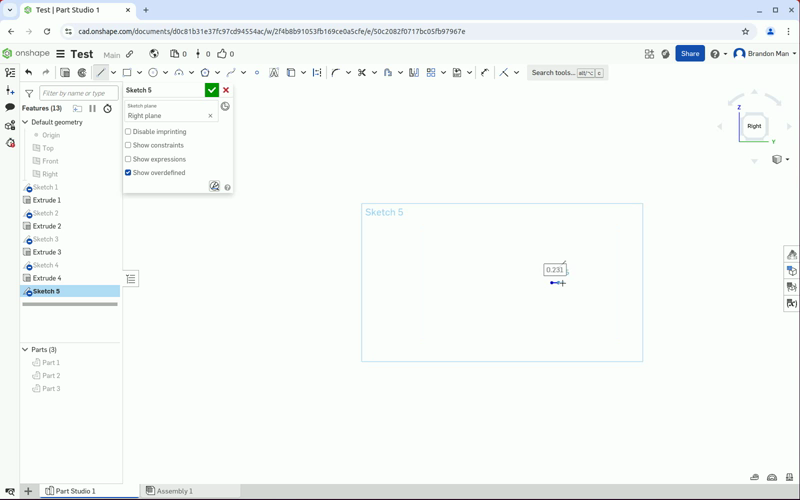
scroll(6)
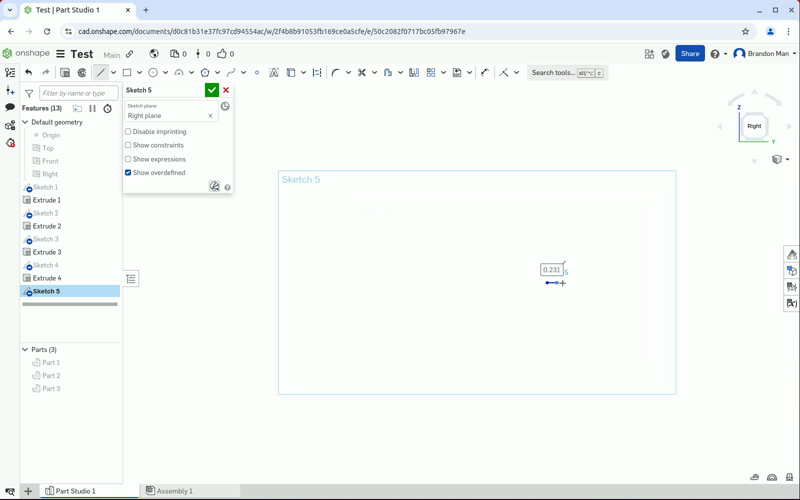
scroll(6)
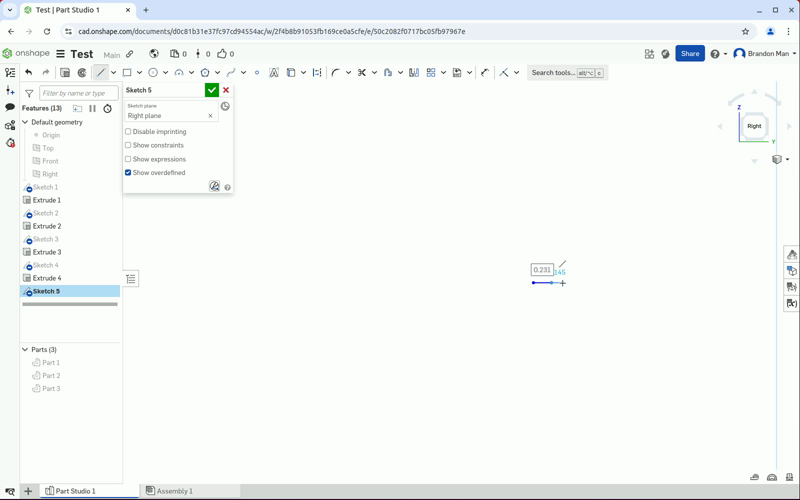
click(562, 282)
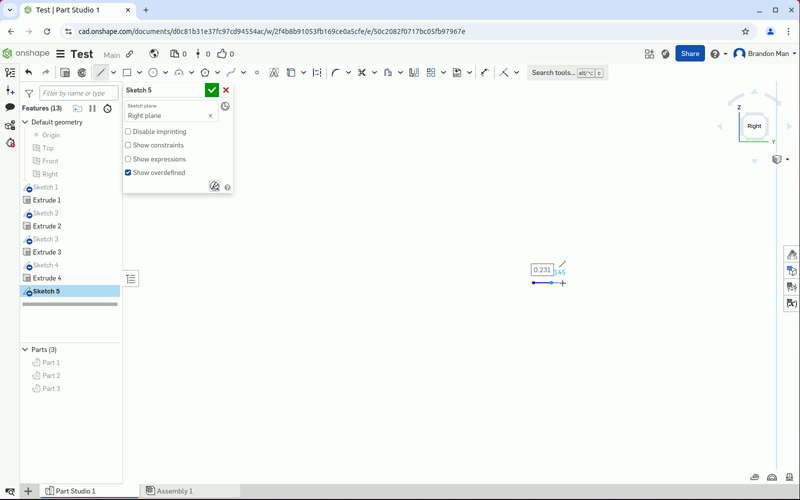
scroll(-6)
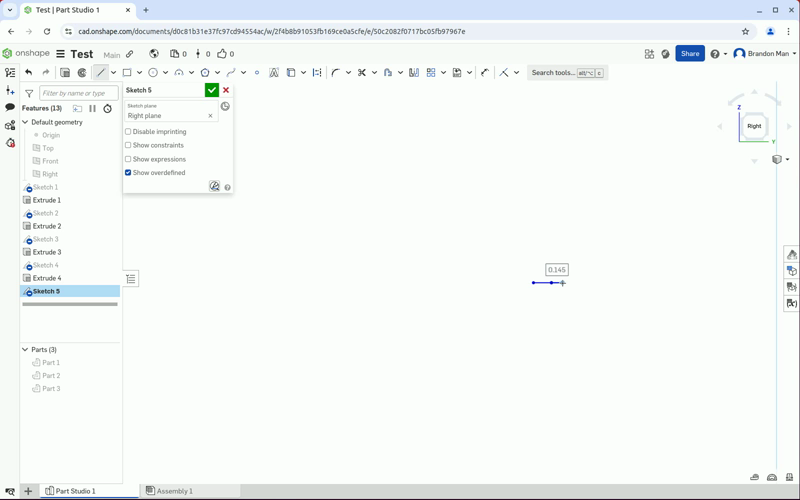
scroll(-6)
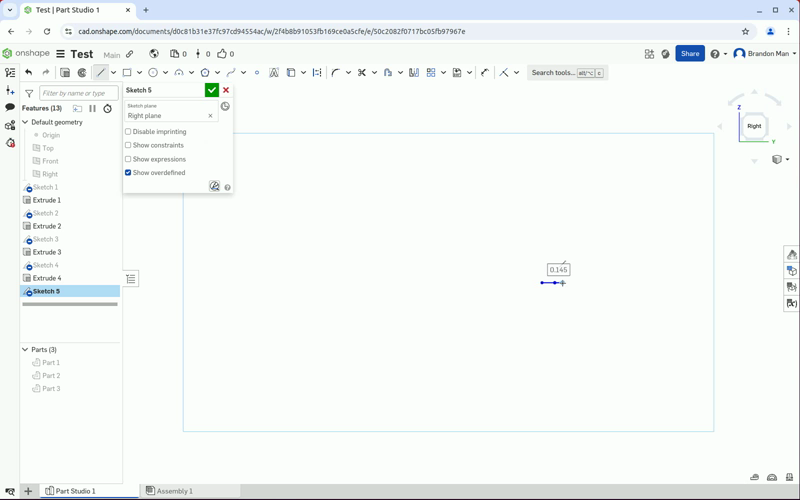
scroll(-6)
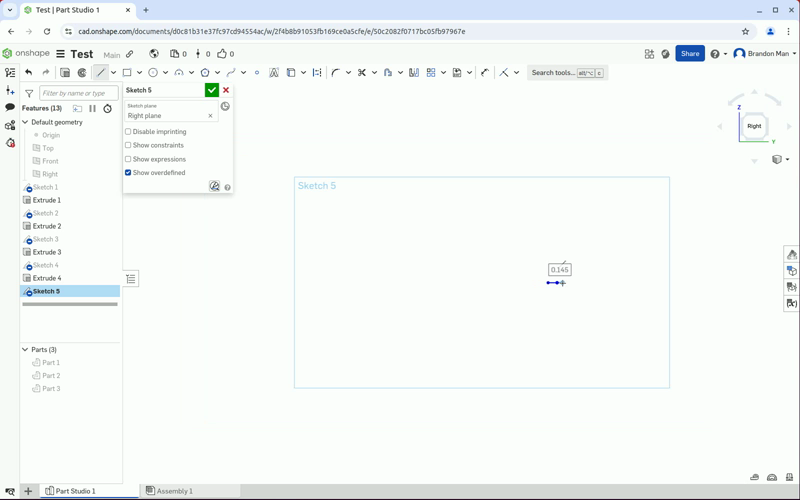
scroll(-6)
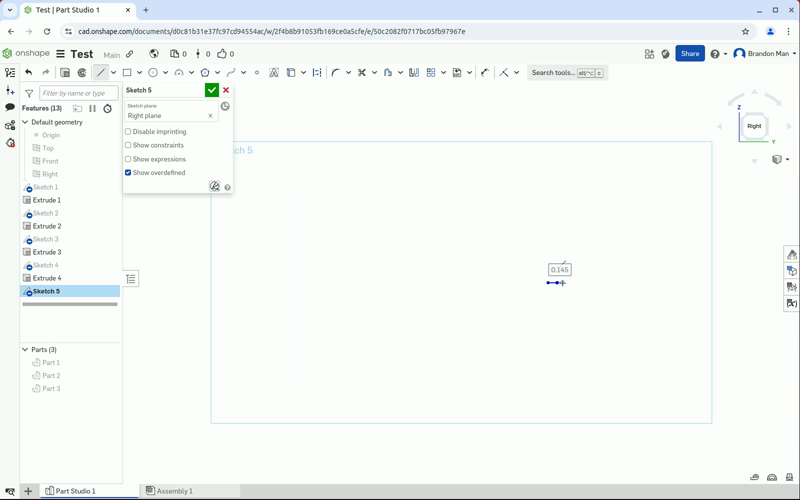
scroll(-6)
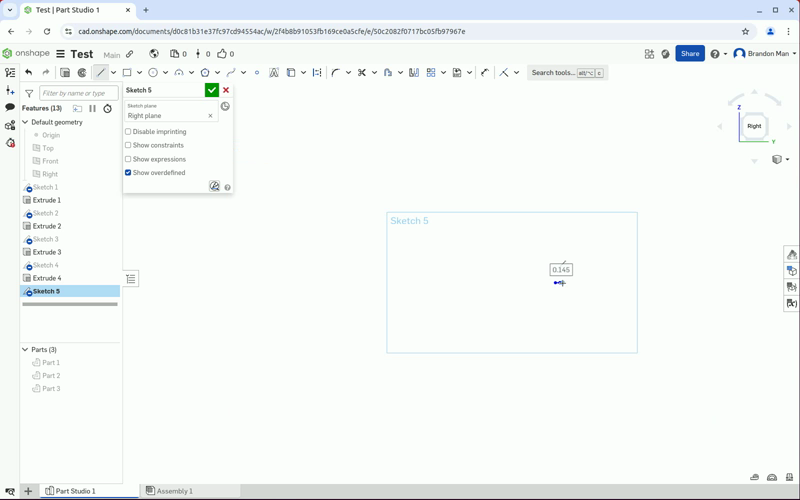
scroll(-6)
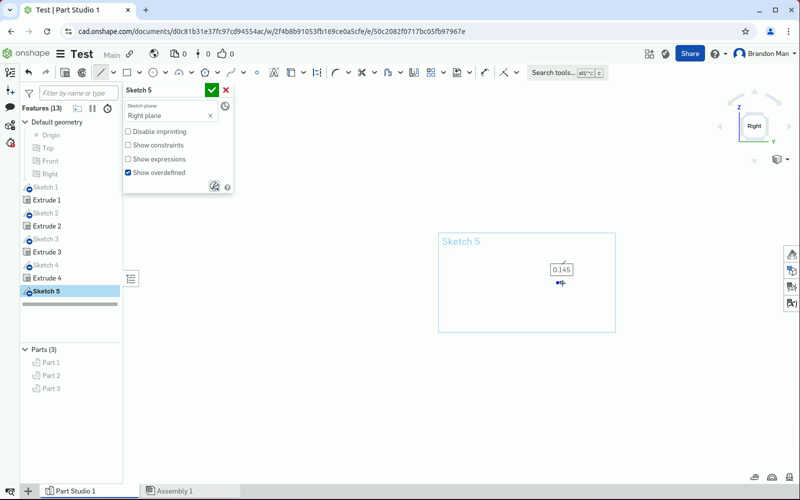
scroll(-6)
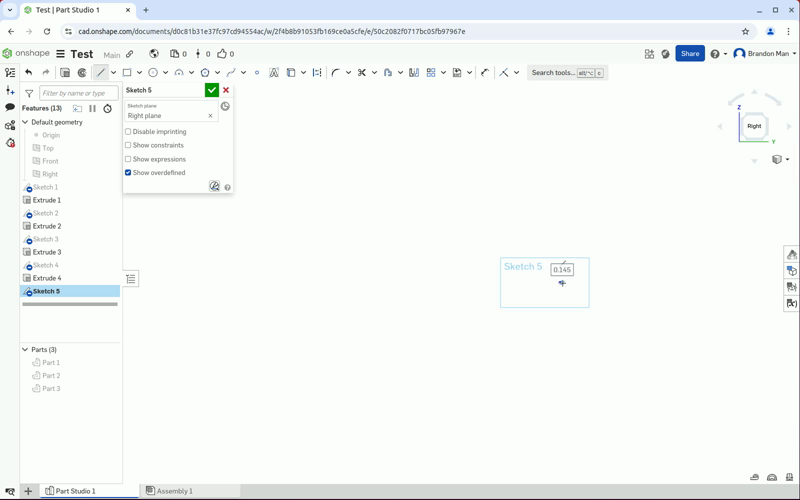
key_up(shift)
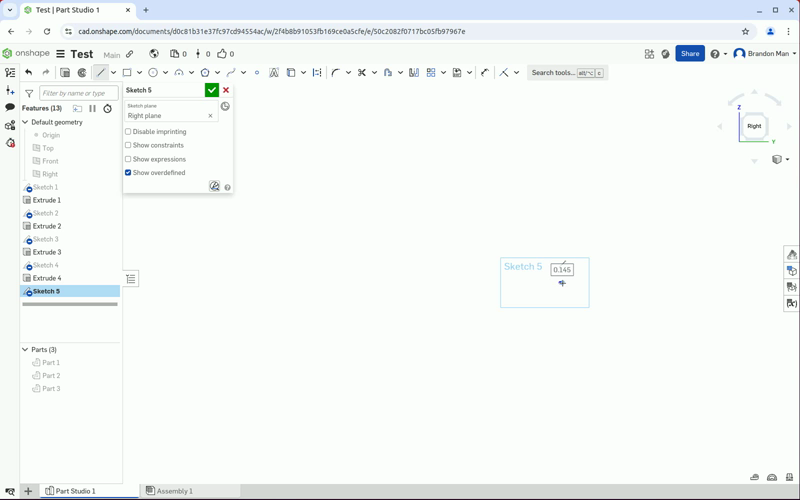
key(esc)
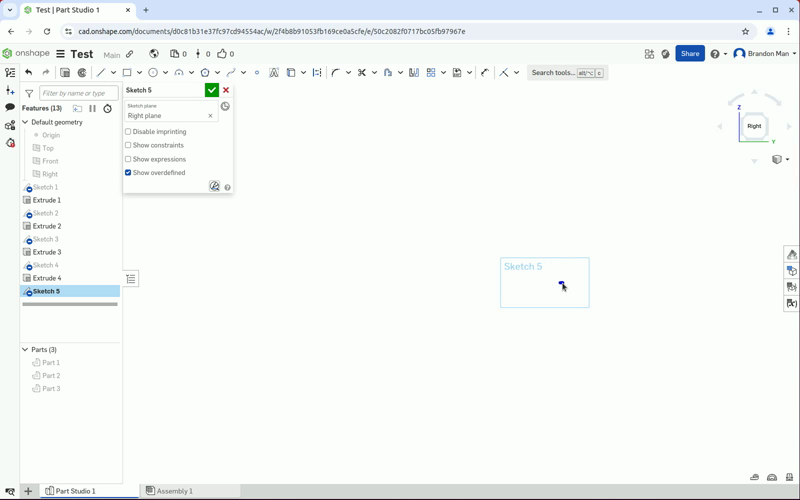
key(a)
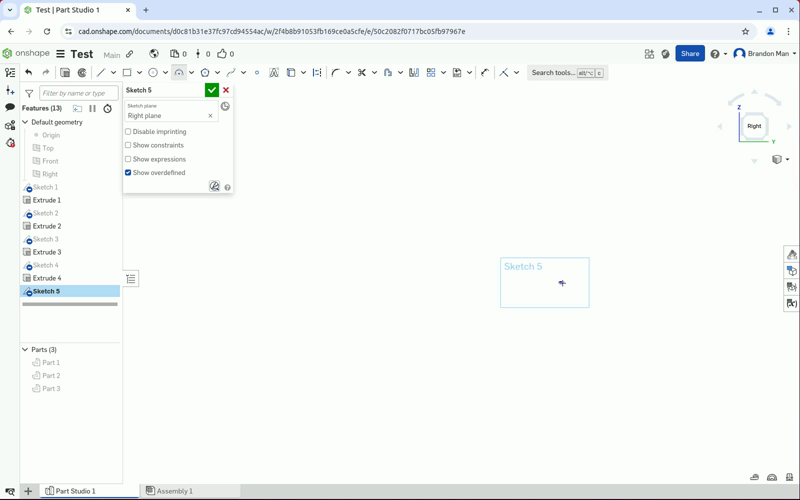
mouse_move(562, 282)
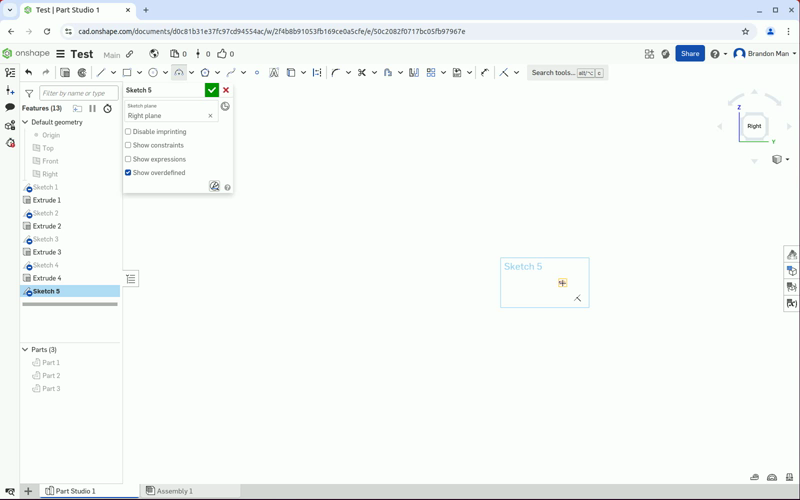
scroll(6)
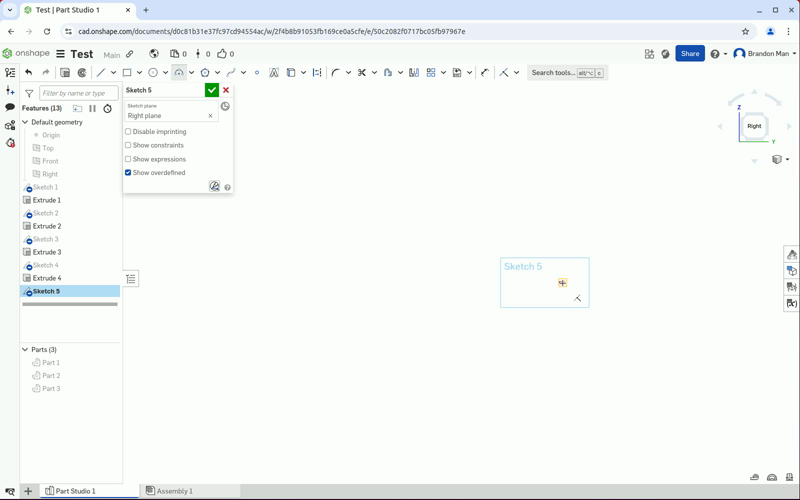
scroll(6)
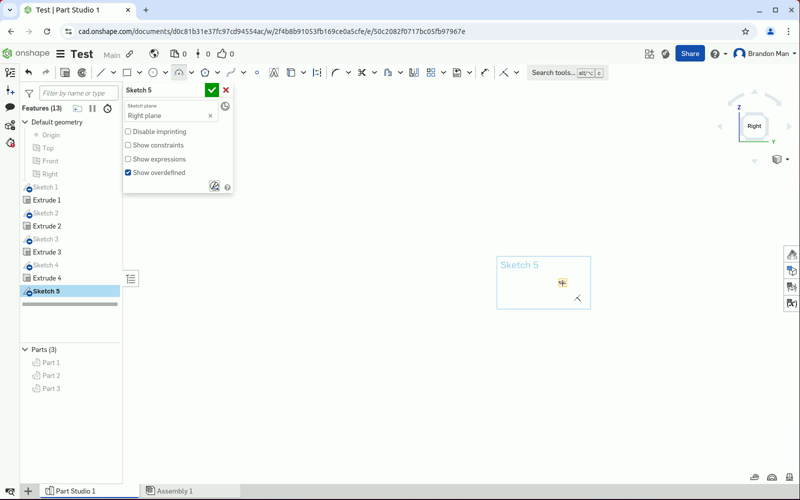
scroll(6)
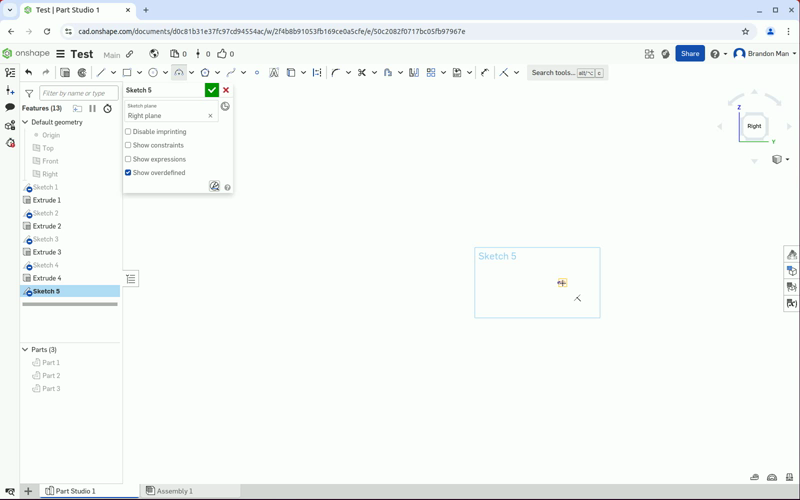
scroll(6)
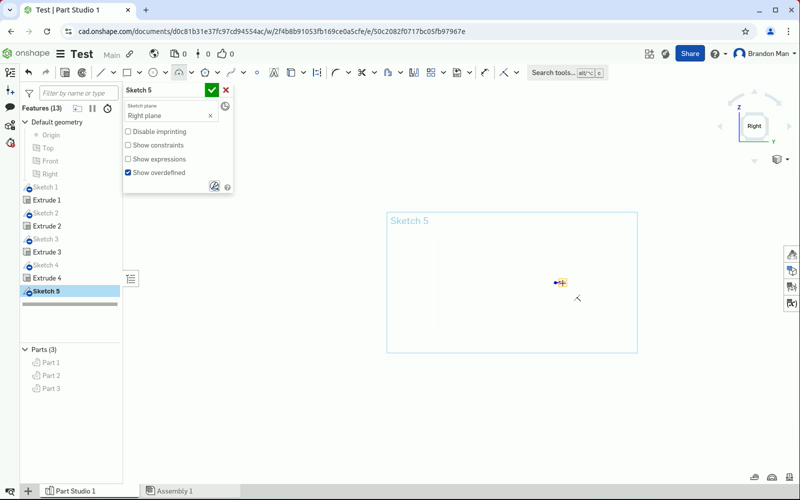
scroll(6)
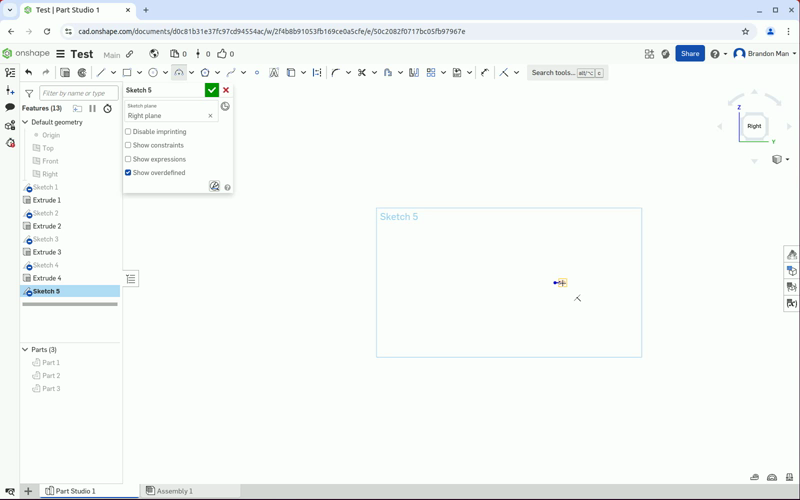
scroll(6)
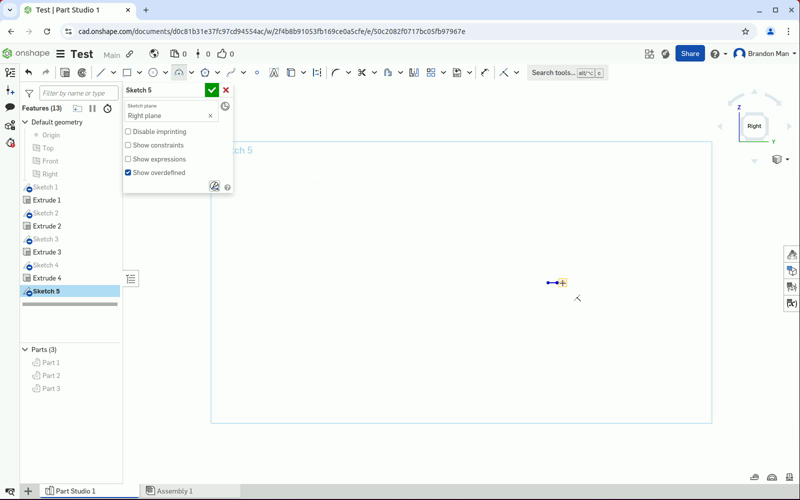
scroll(6)
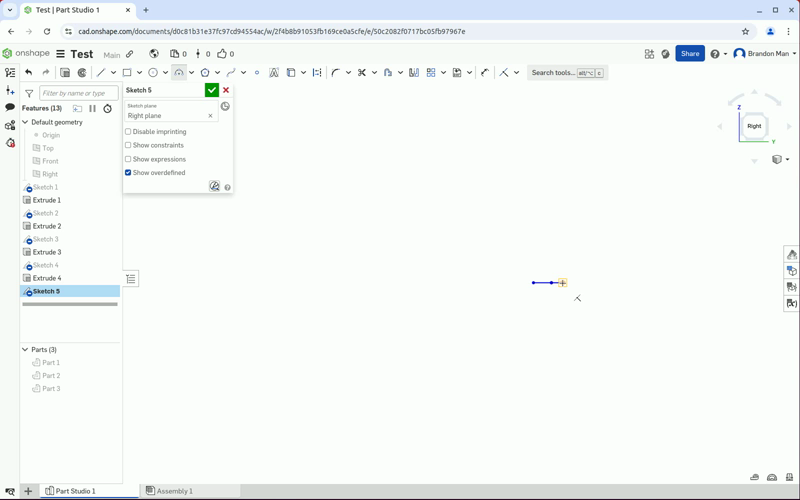
click(562, 282)
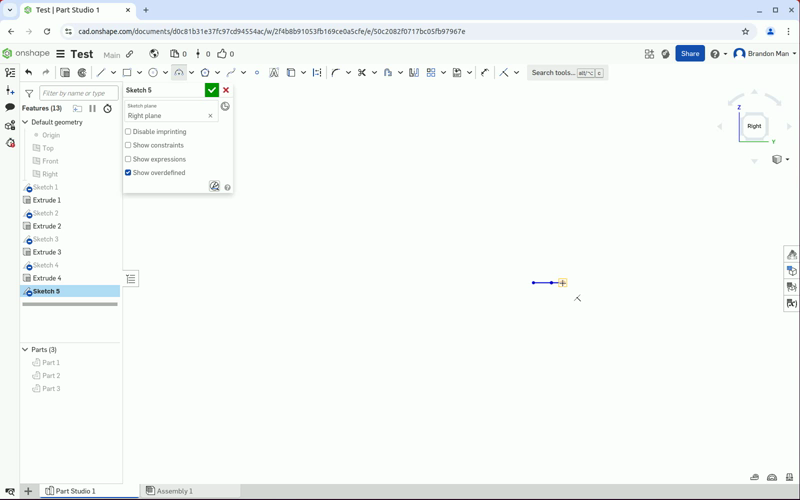
scroll(-6)
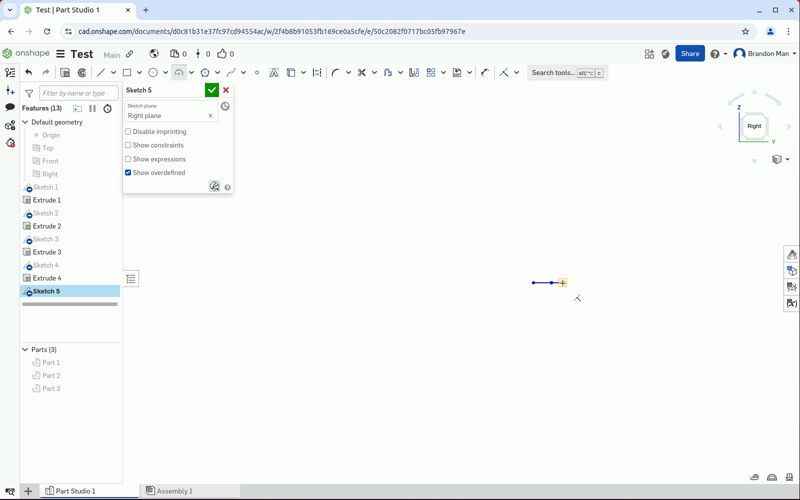
scroll(-6)
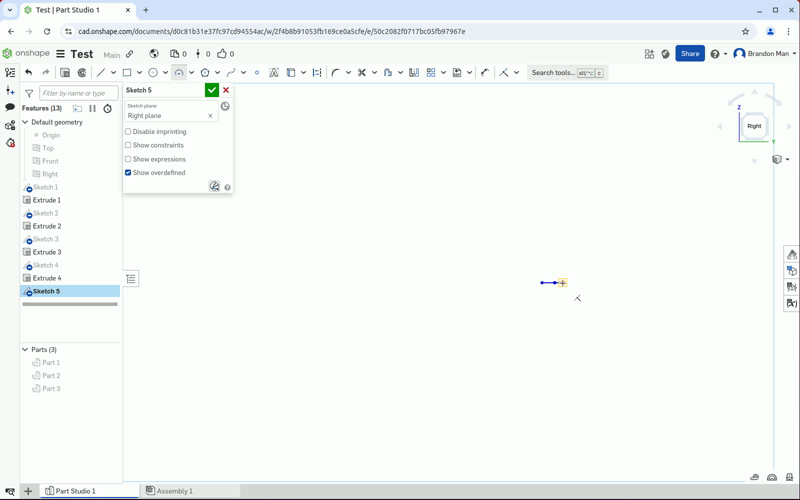
scroll(-6)
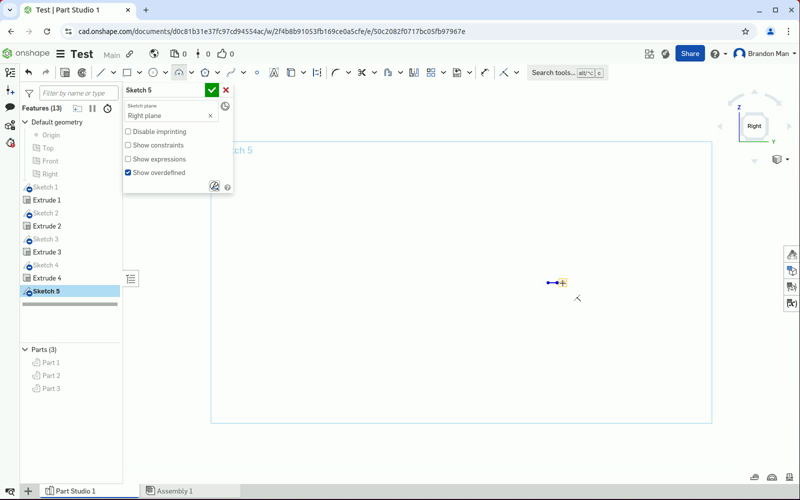
scroll(-6)
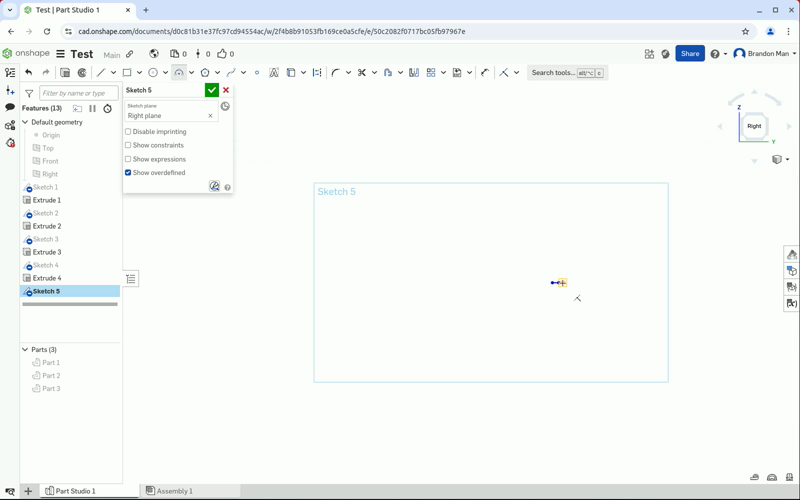
scroll(-6)
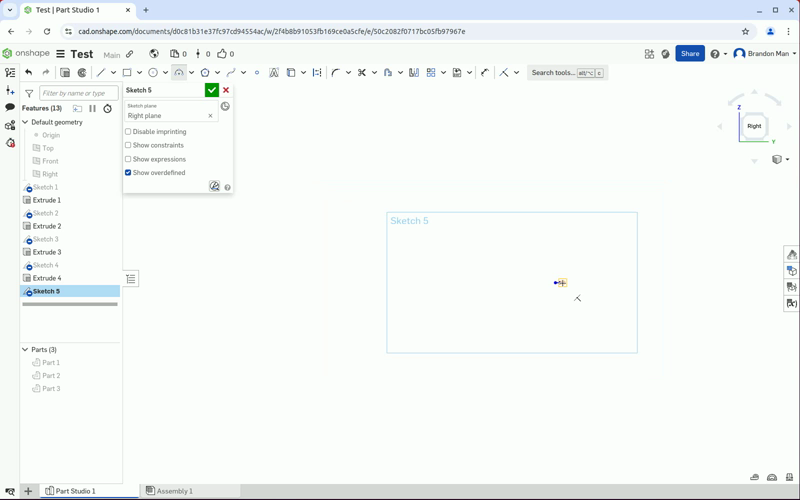
scroll(-6)
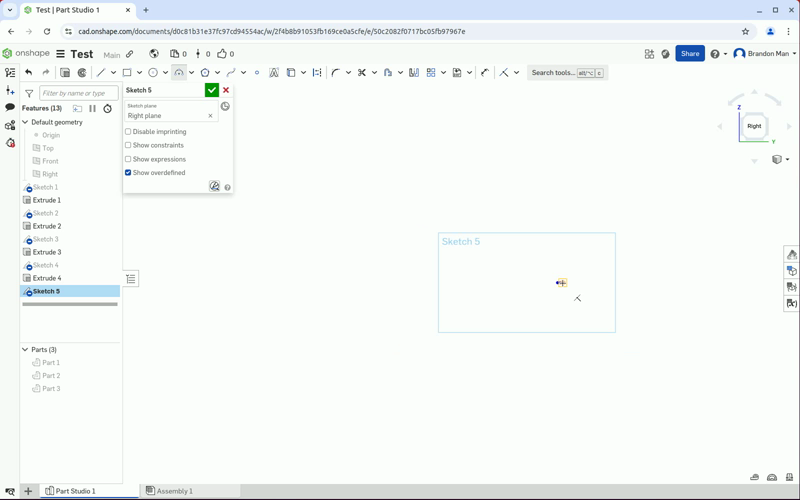
scroll(-6)
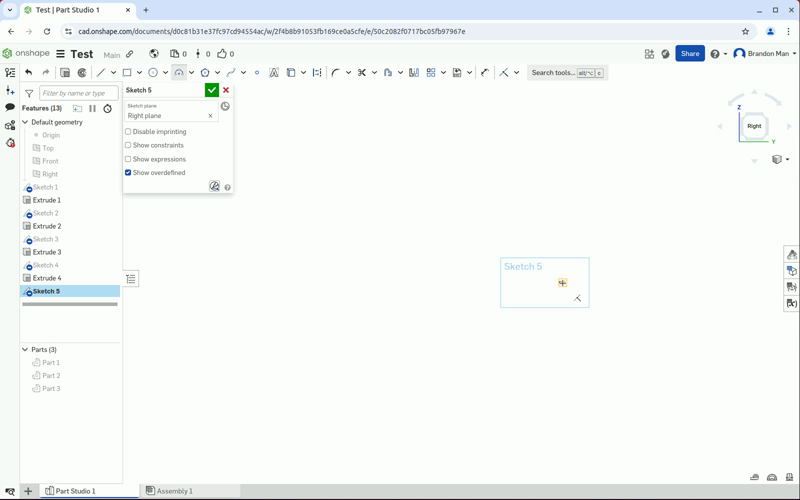
mouse_move(560, 282)
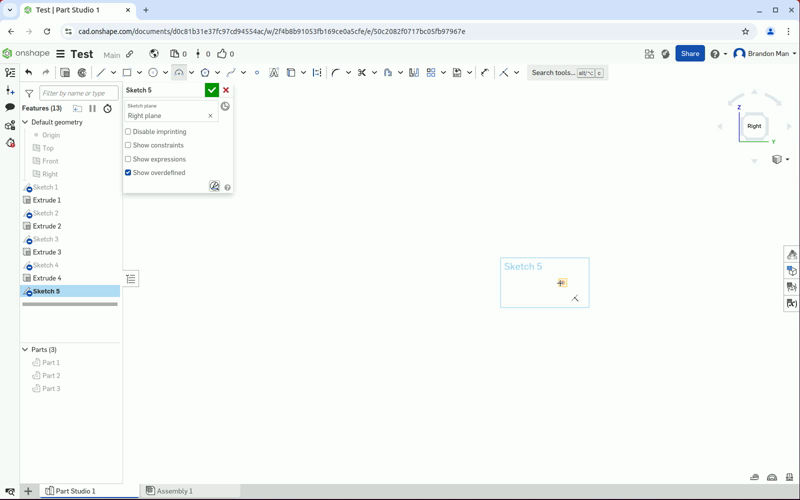
scroll(6)
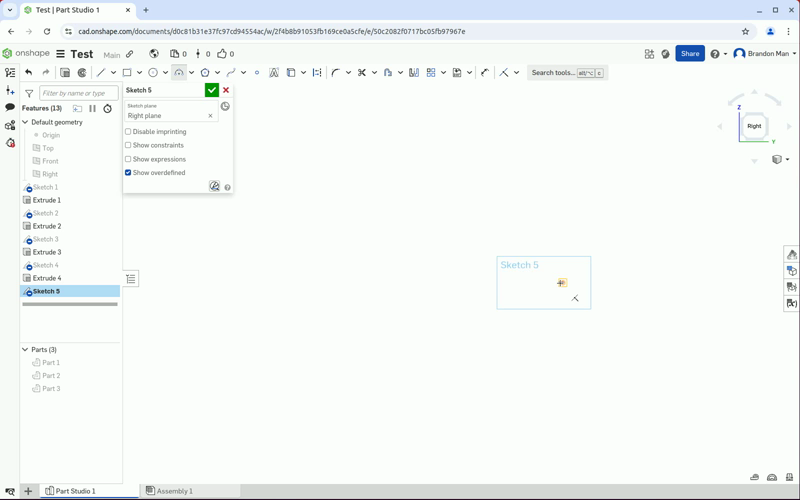
scroll(6)
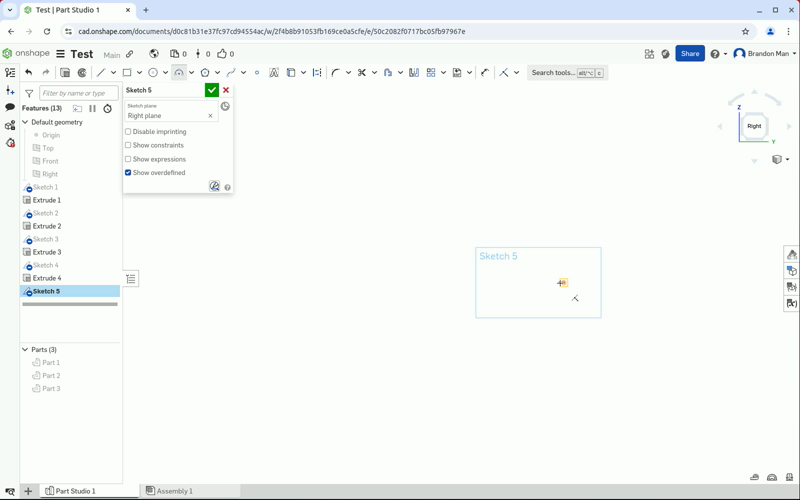
scroll(6)
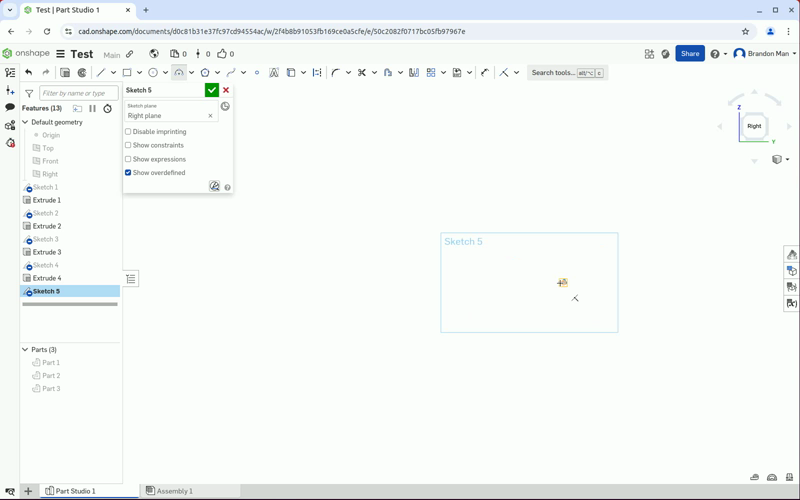
scroll(6)
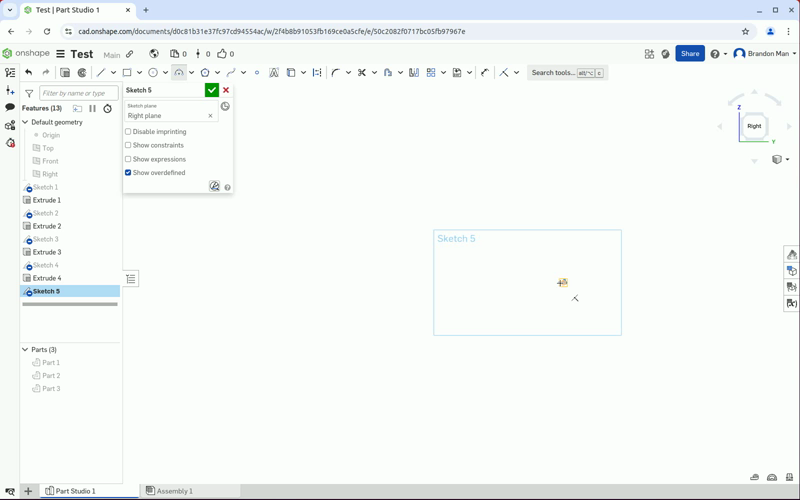
scroll(6)
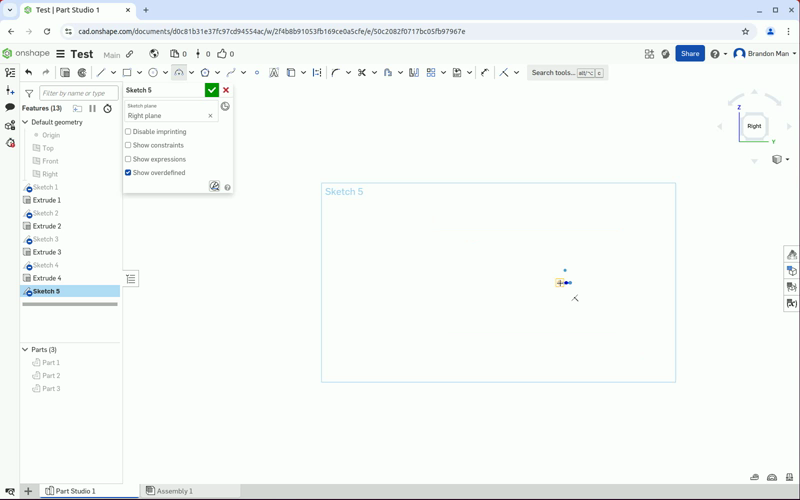
scroll(6)
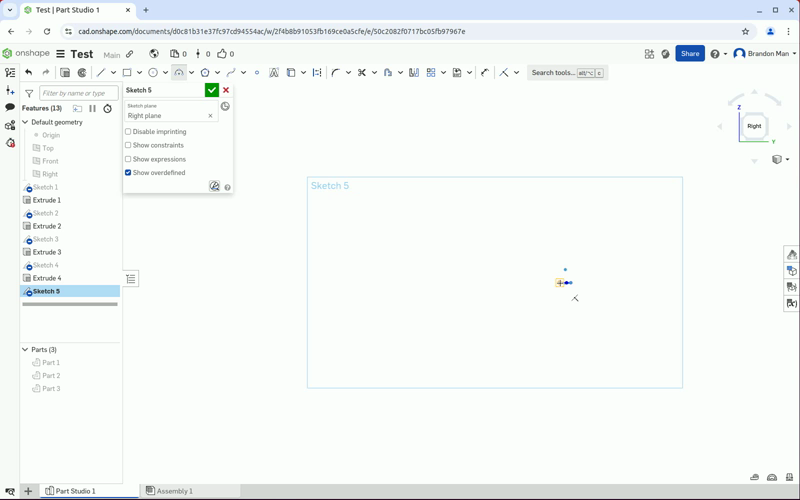
scroll(6)
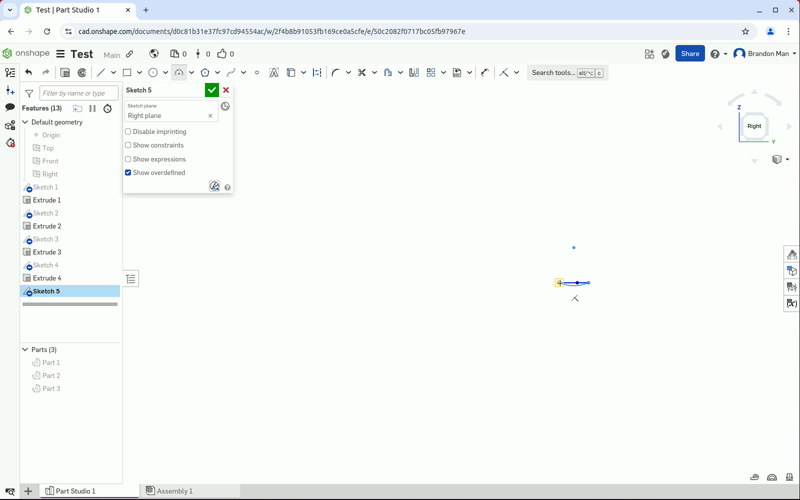
click(560, 282)
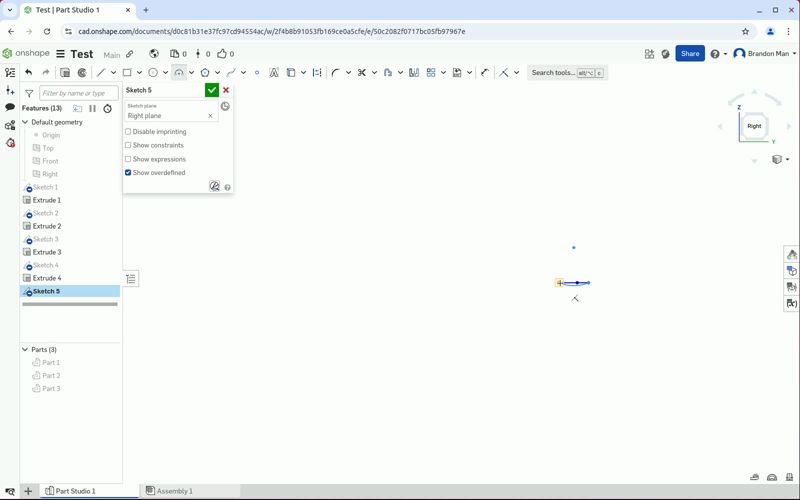
scroll(-6)
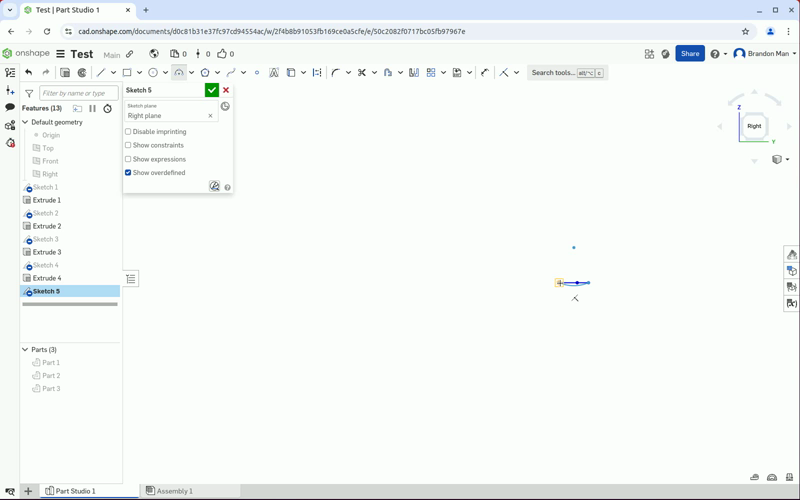
scroll(-6)
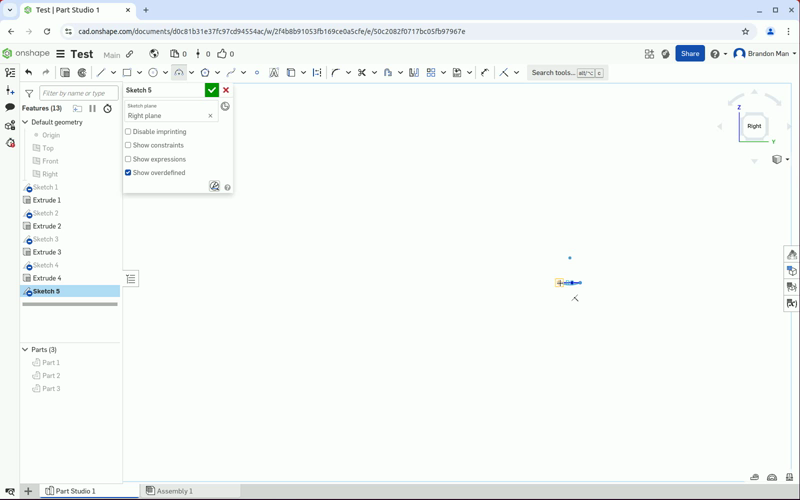
scroll(-6)
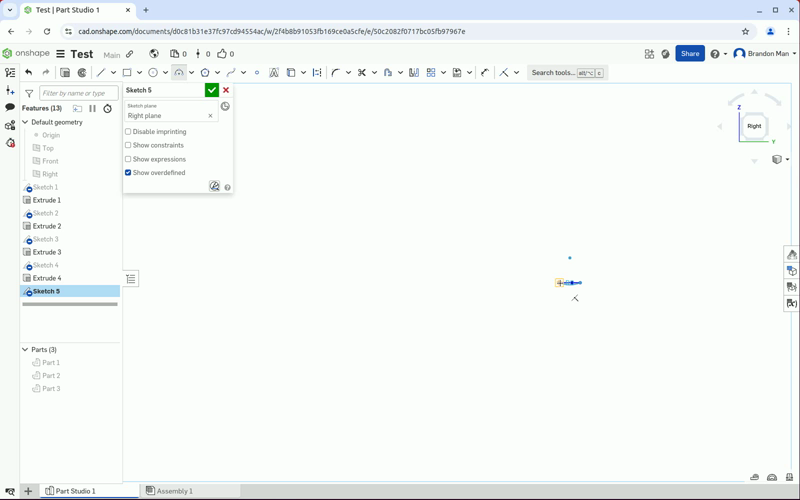
scroll(-6)
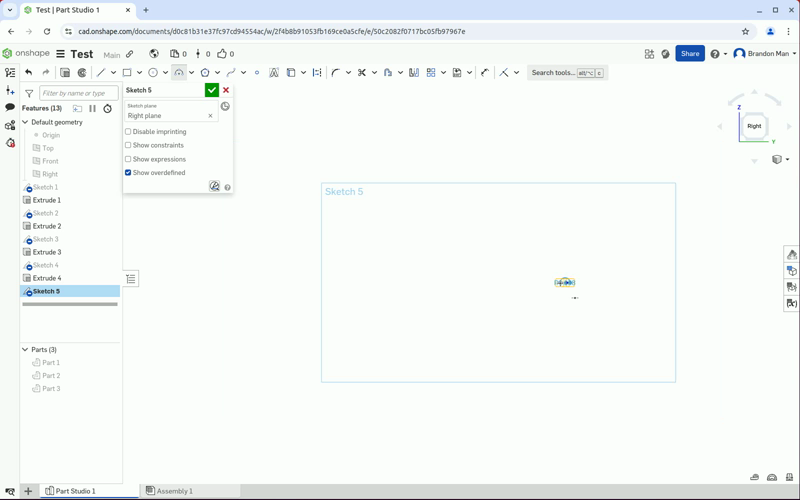
scroll(-6)
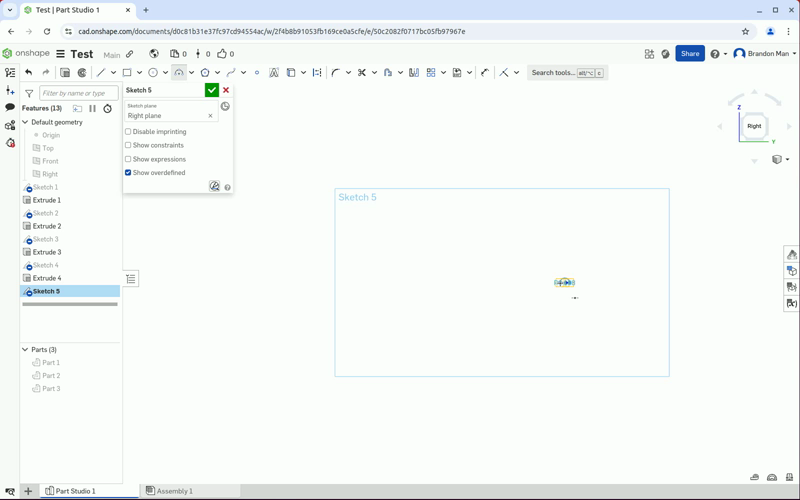
scroll(-6)
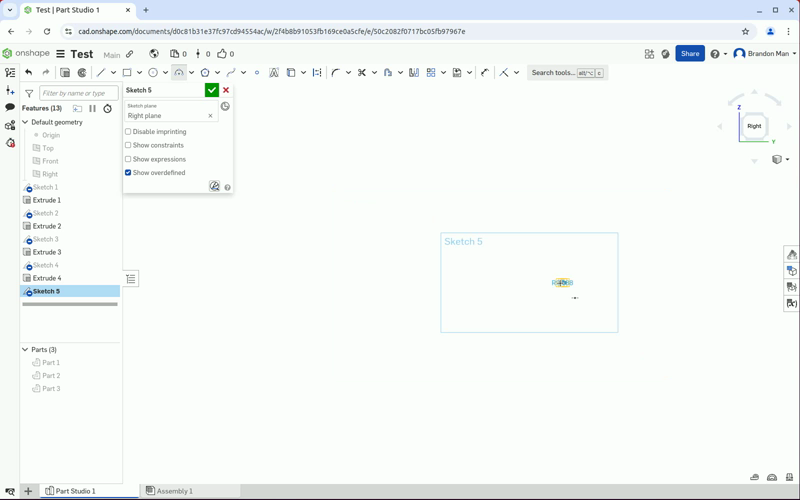
scroll(-6)
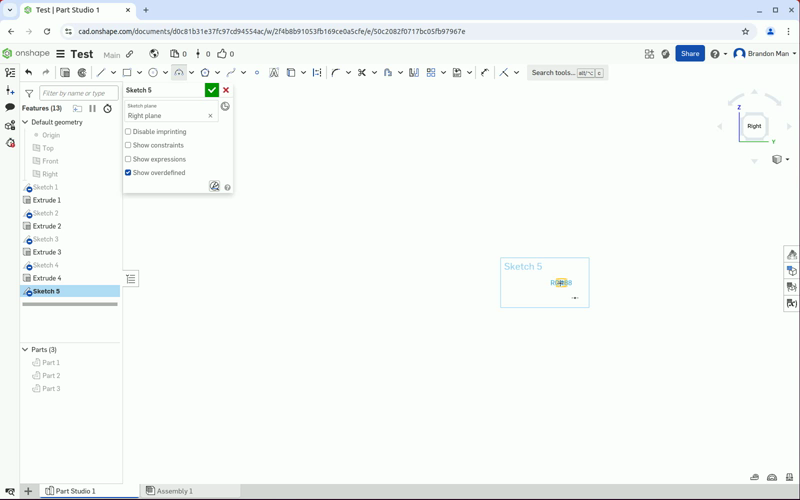
key_down(shift)
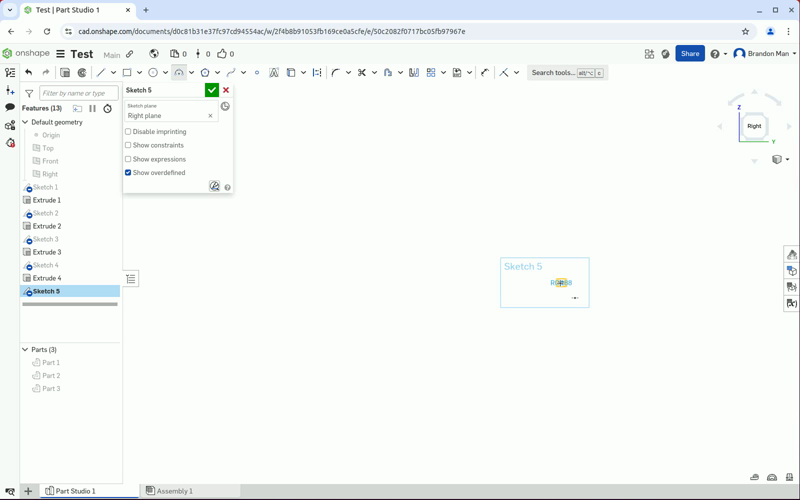
mouse_move(561, 281)
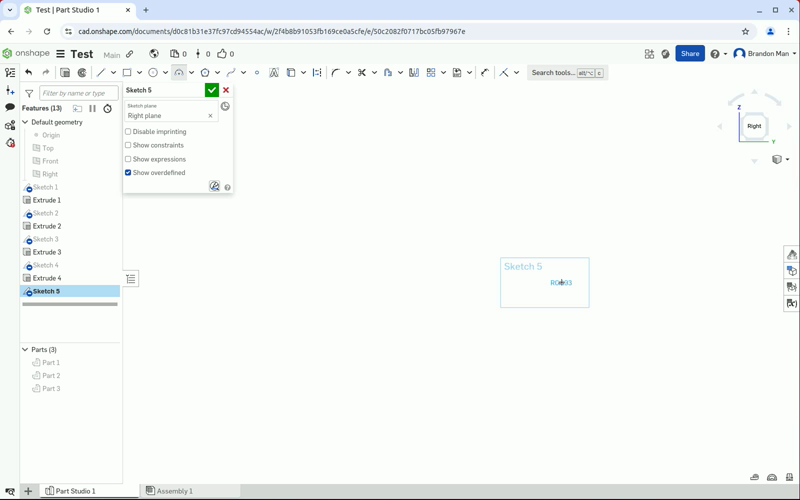
scroll(6)
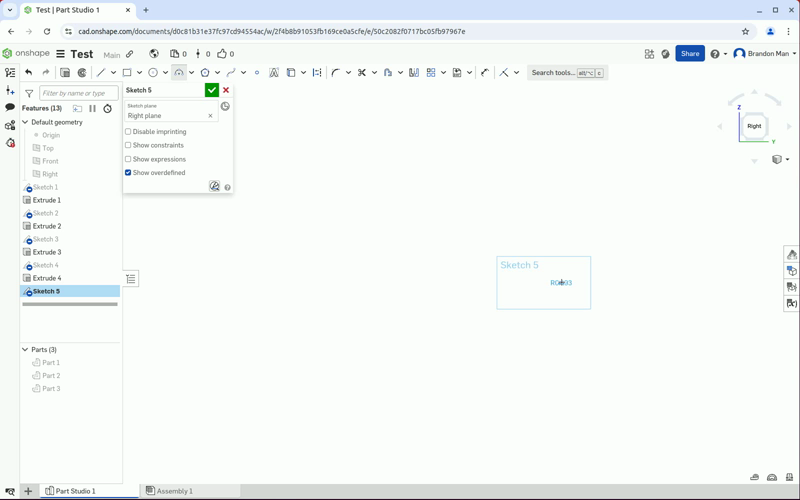
scroll(6)
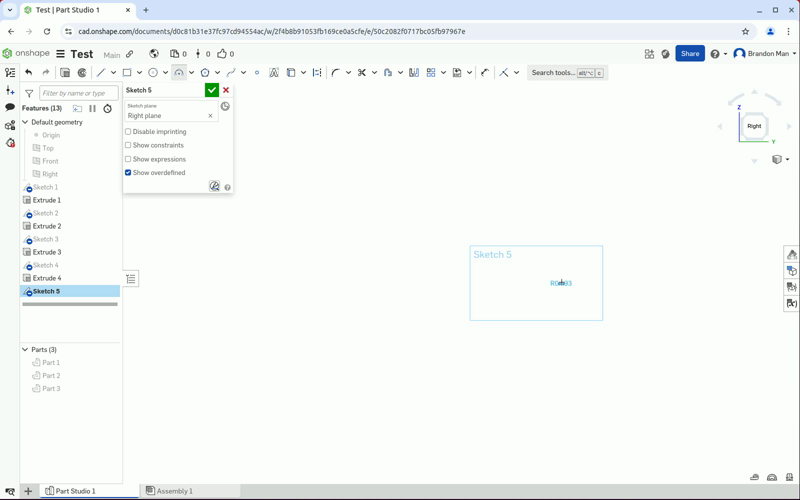
scroll(6)
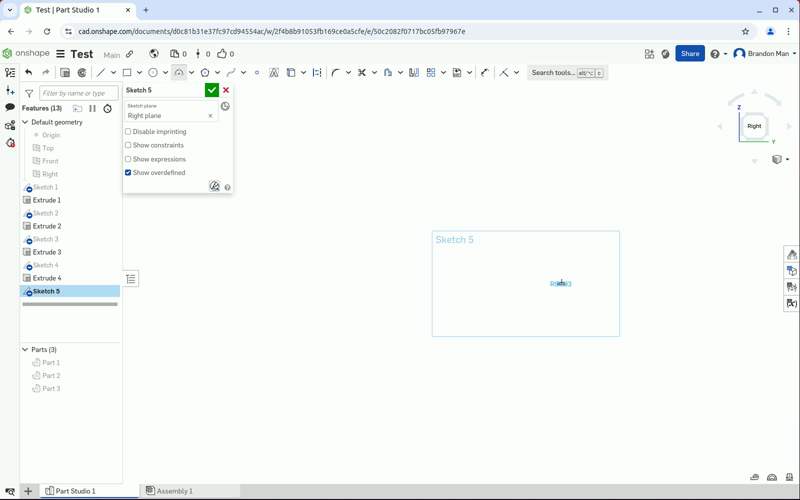
scroll(6)
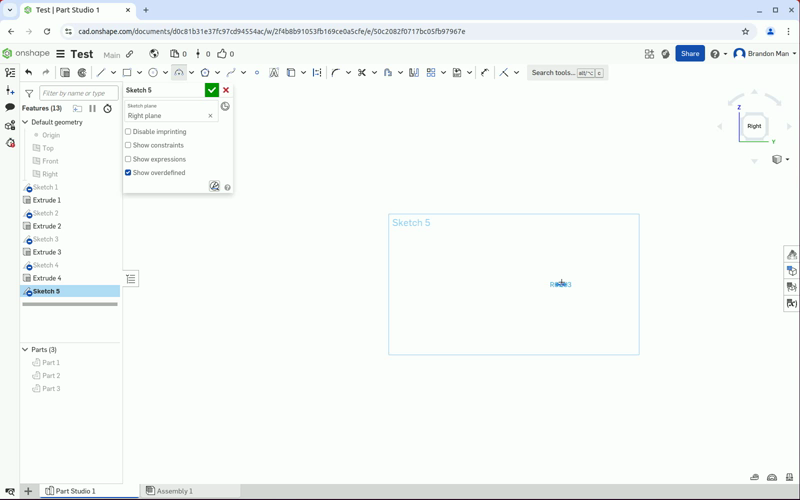
scroll(6)
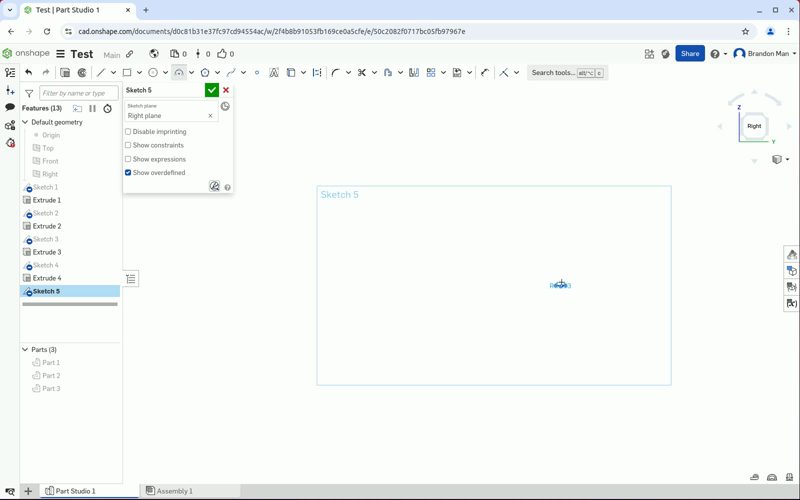
scroll(6)
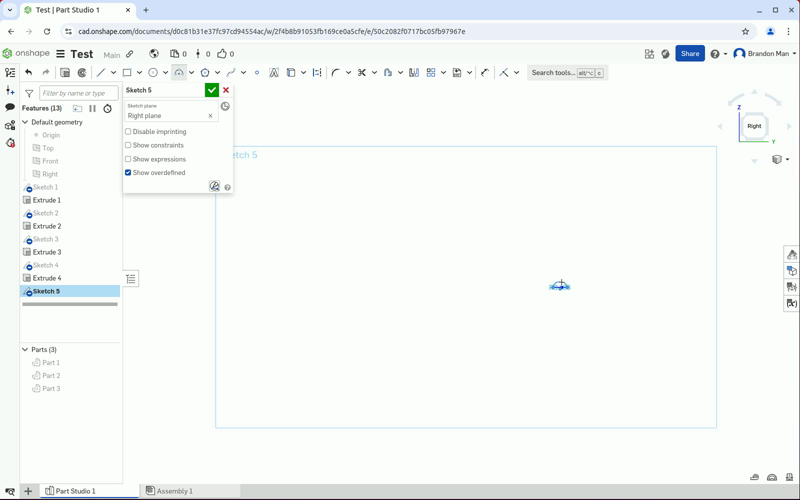
scroll(6)
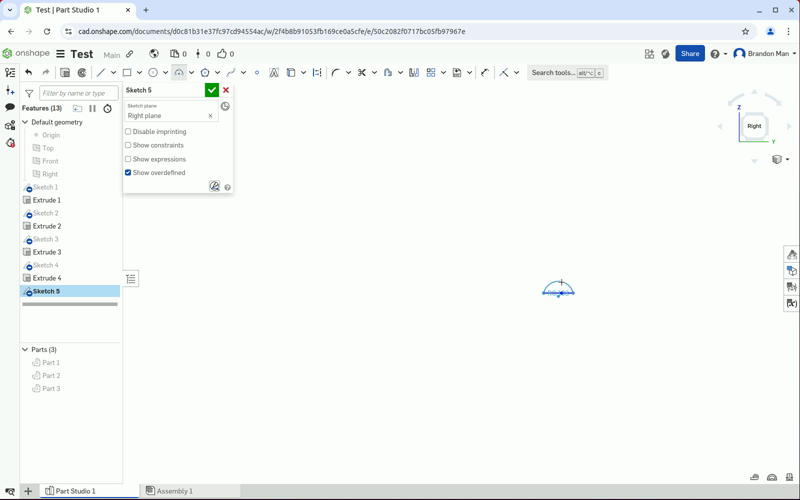
click(561, 281)
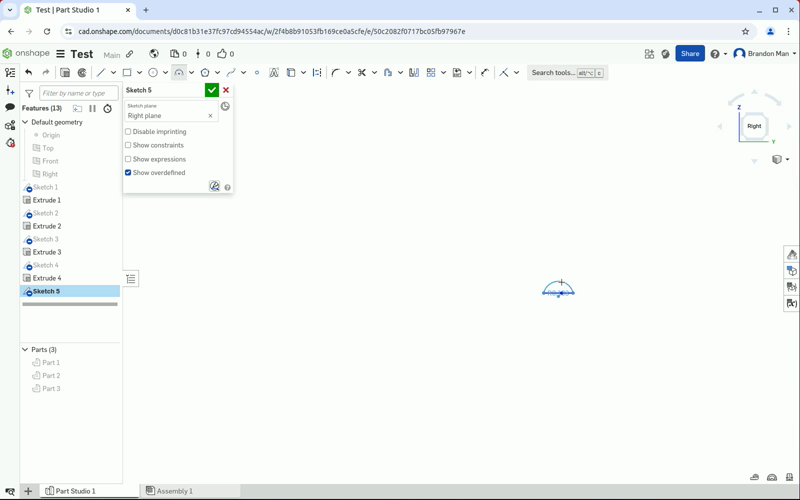
scroll(-6)
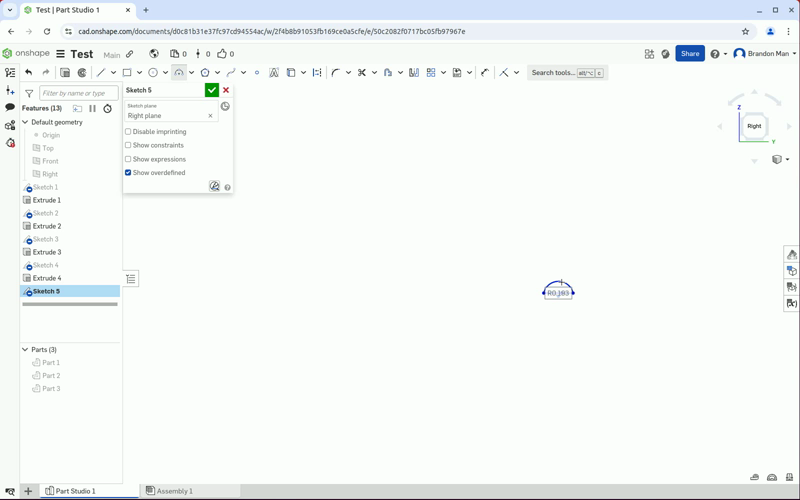
scroll(-6)
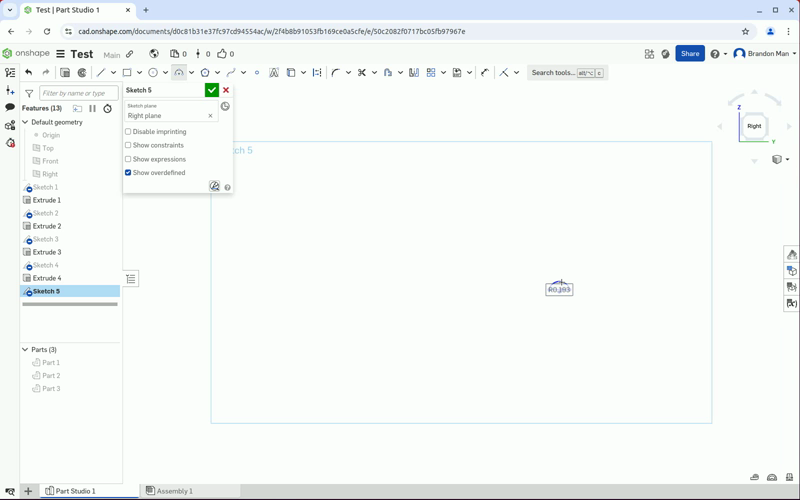
scroll(-6)
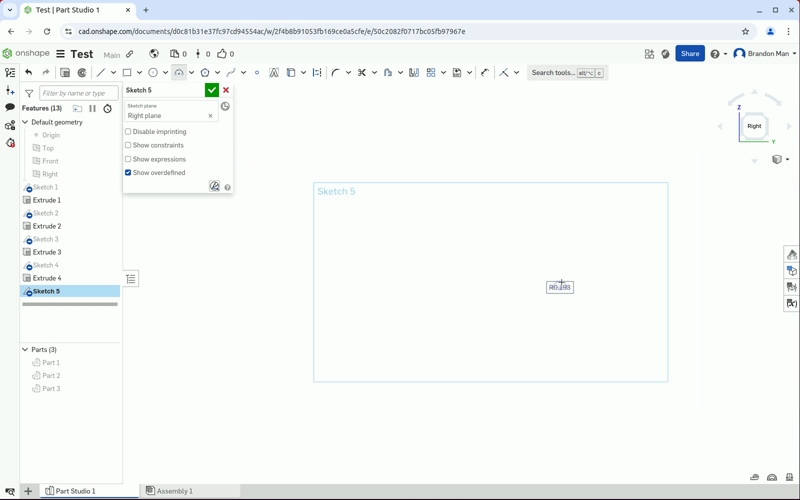
scroll(-6)
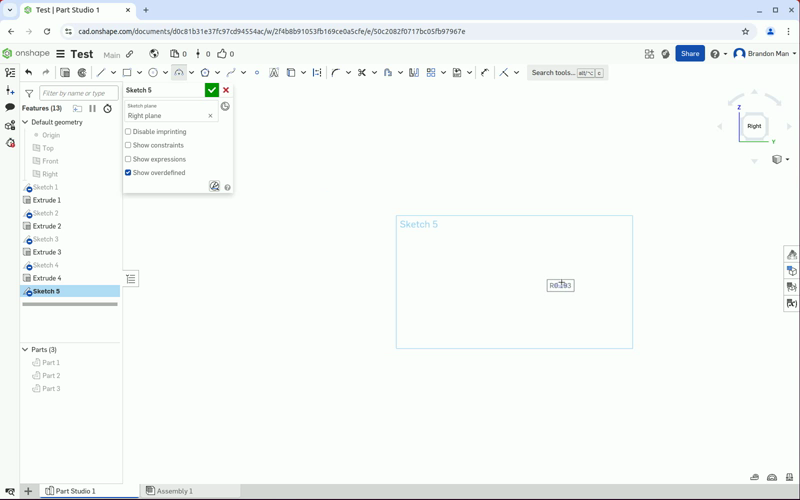
scroll(-6)
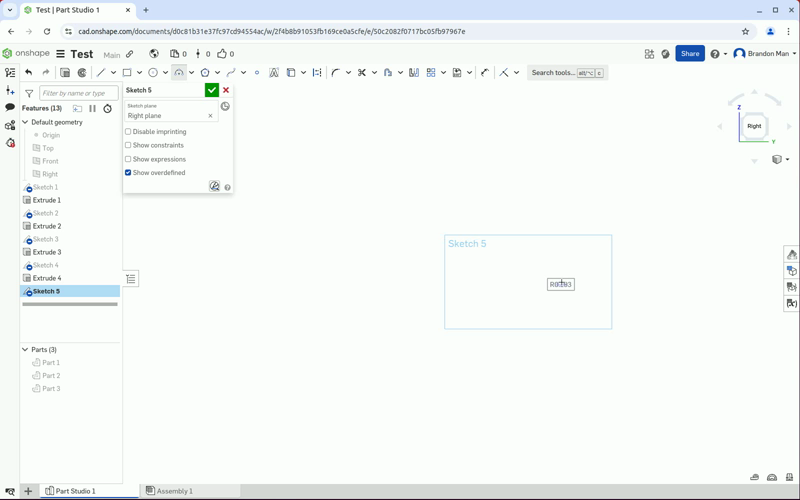
scroll(-6)
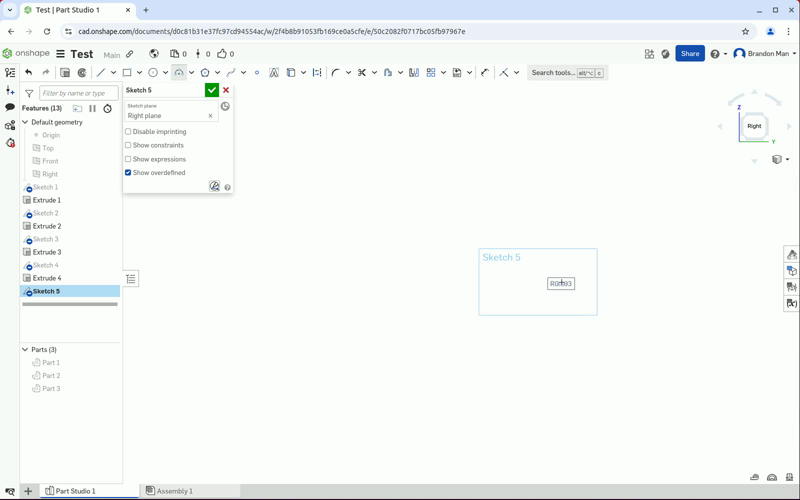
scroll(-6)
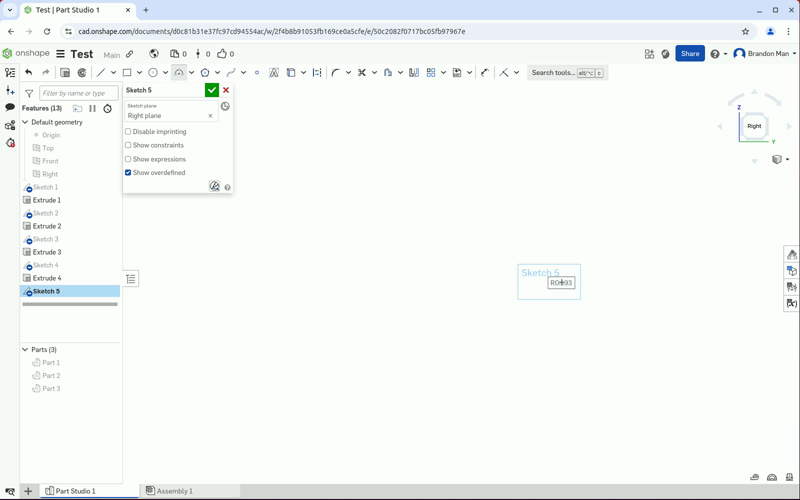
key_up(shift)
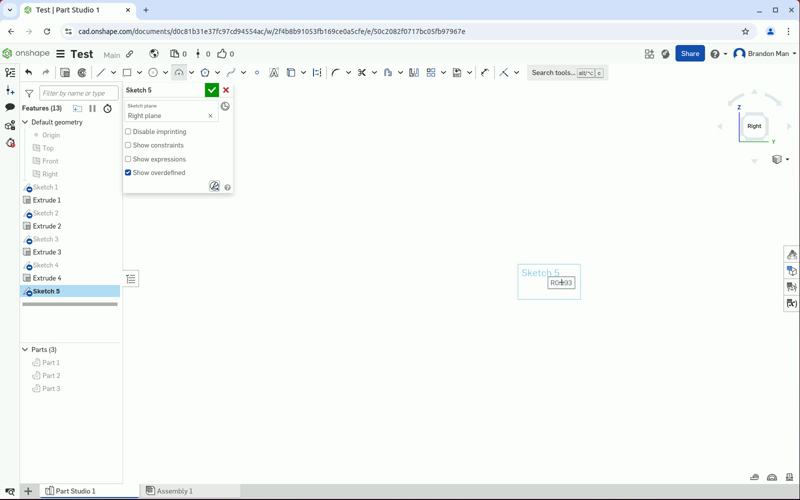
key(esc)
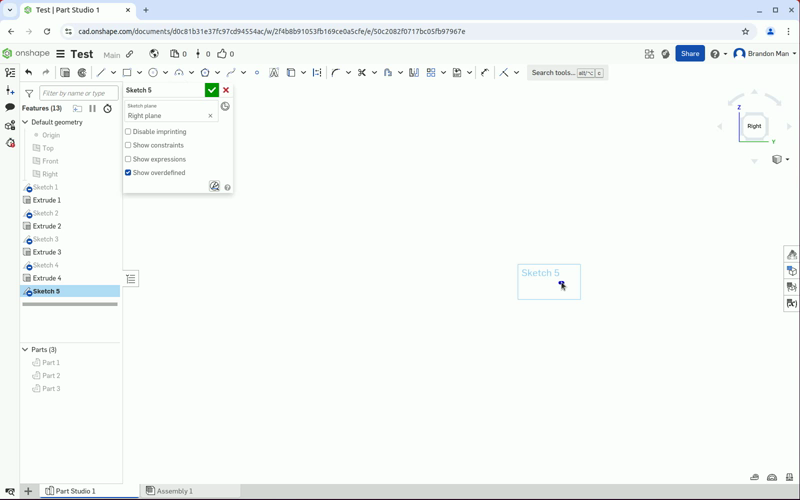
mouse_move(561, 282)
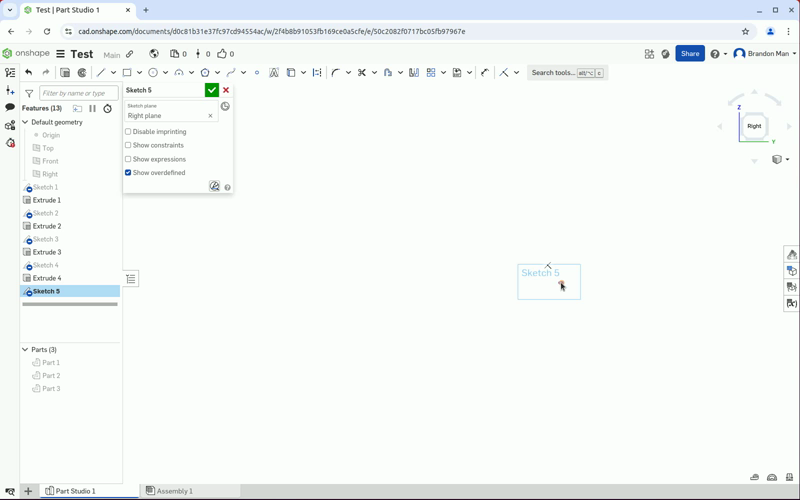
scroll(6)
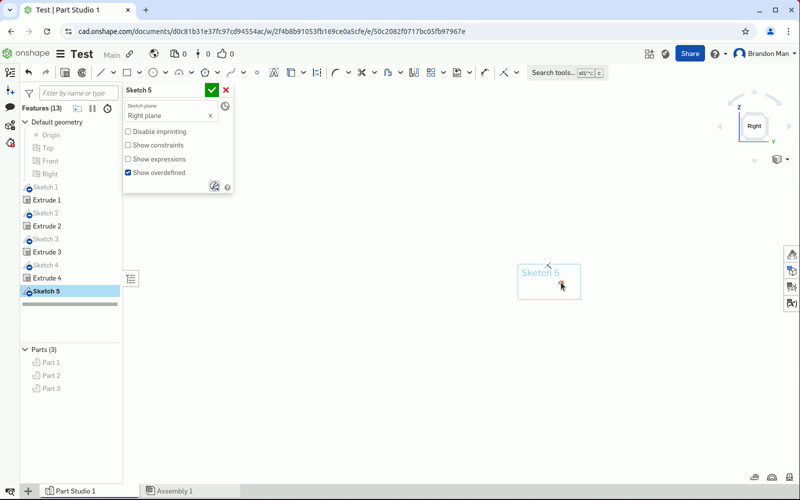
scroll(6)
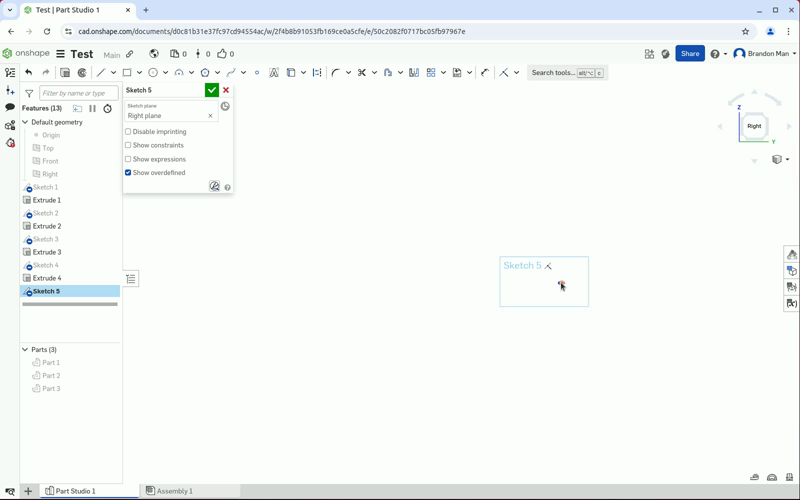
scroll(6)
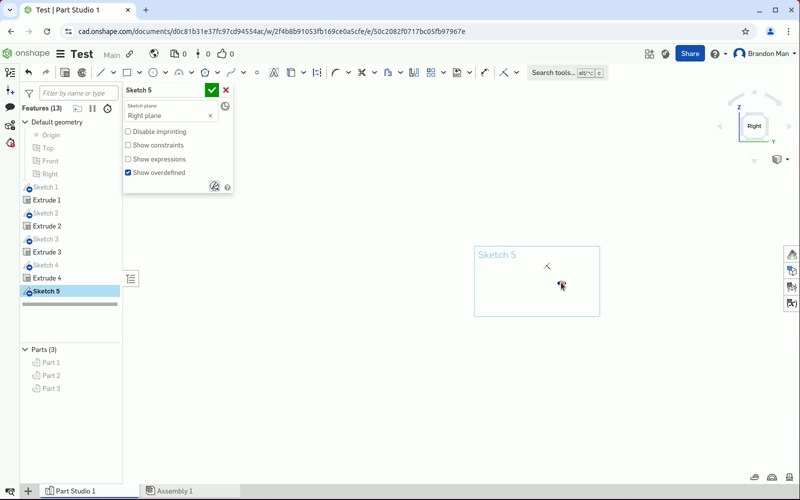
scroll(6)
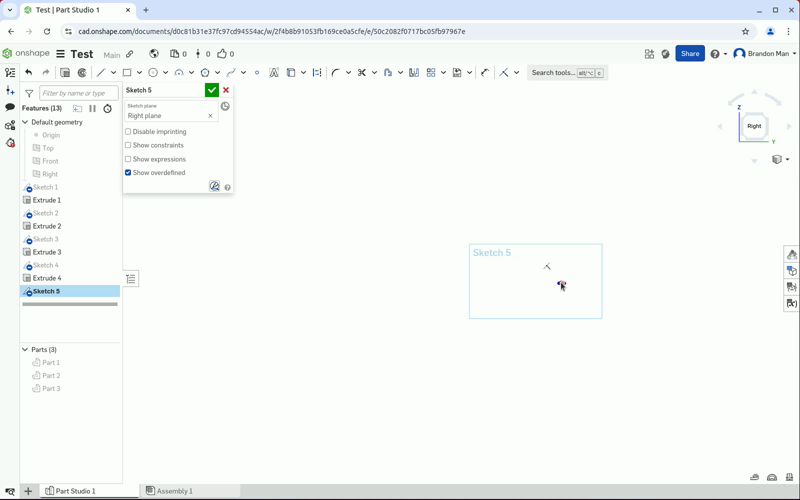
scroll(6)
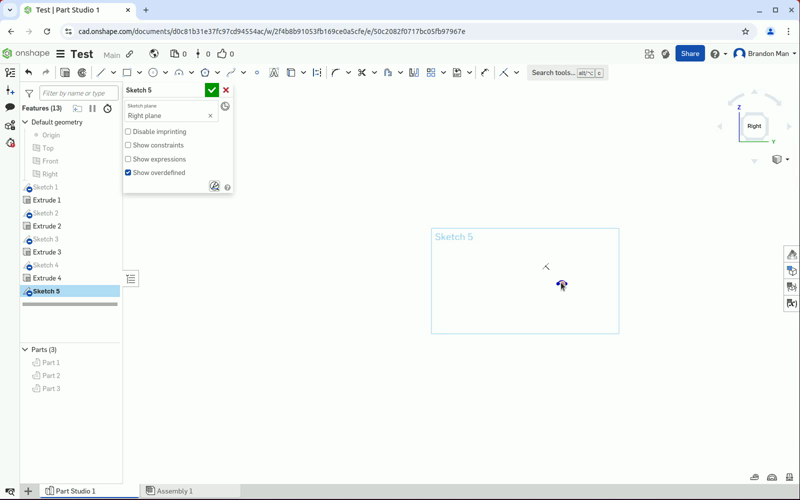
scroll(6)
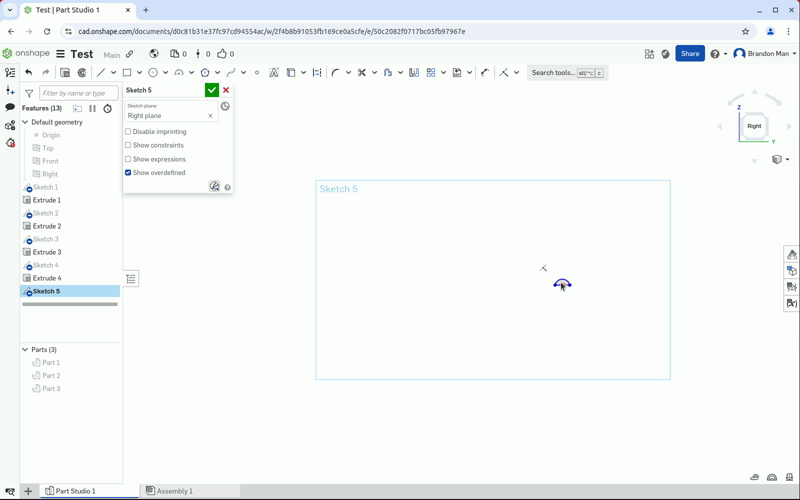
scroll(6)
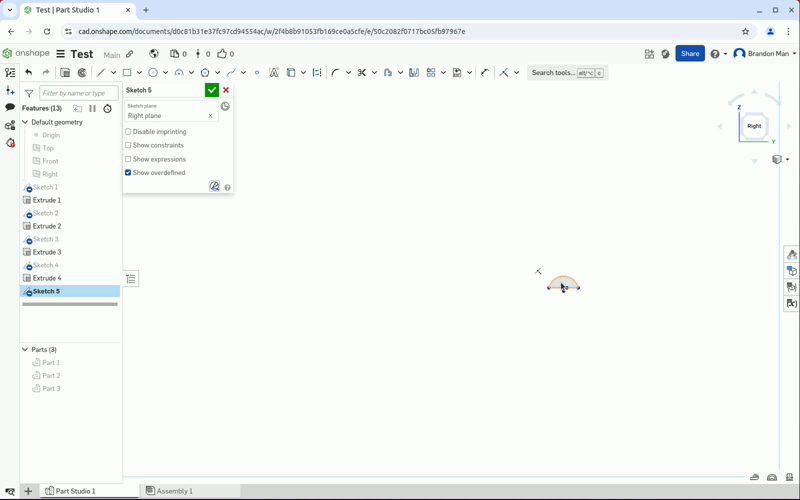
click(561, 282)
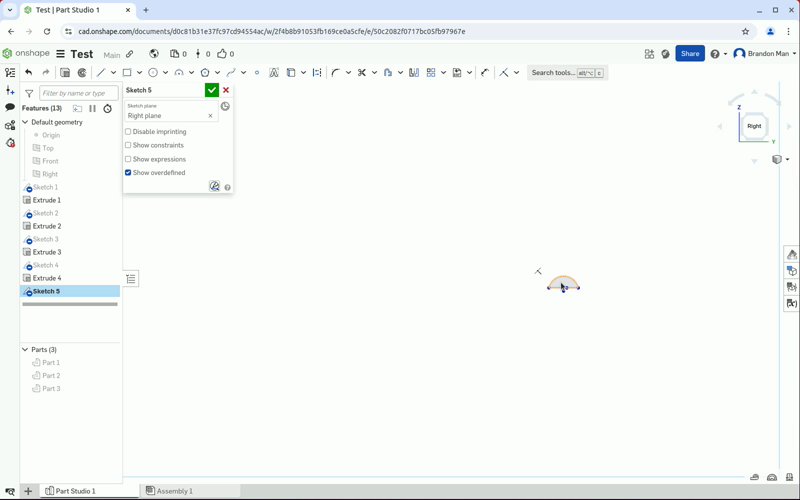
scroll(-6)
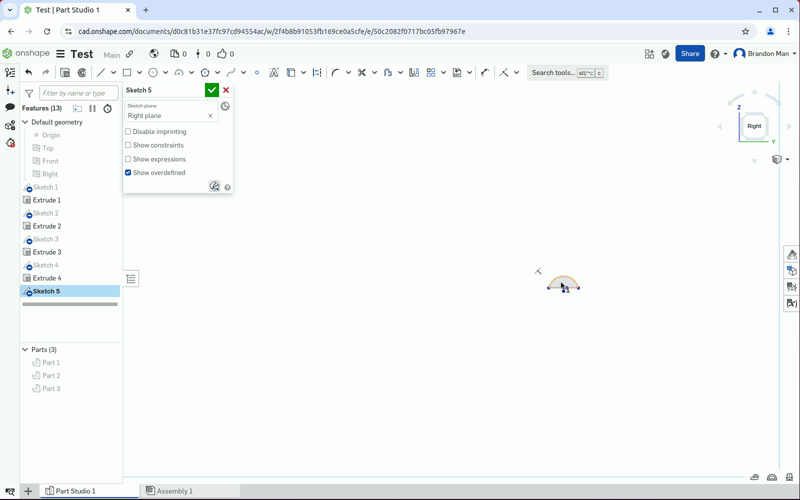
scroll(-6)
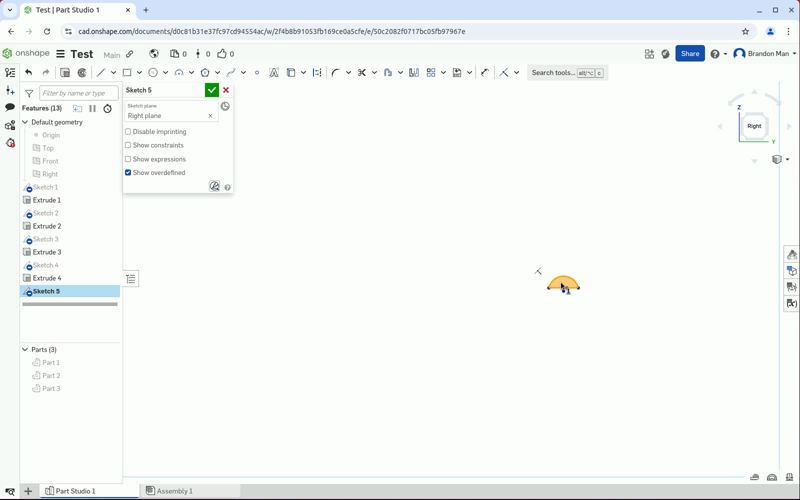
scroll(-6)
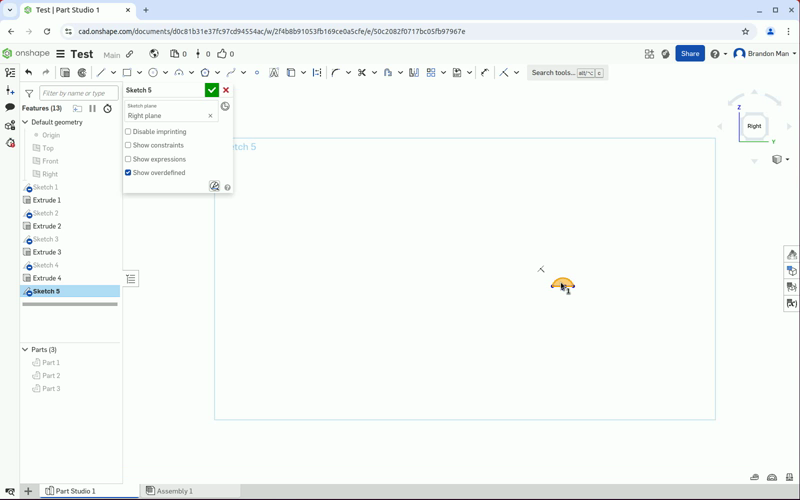
scroll(-6)
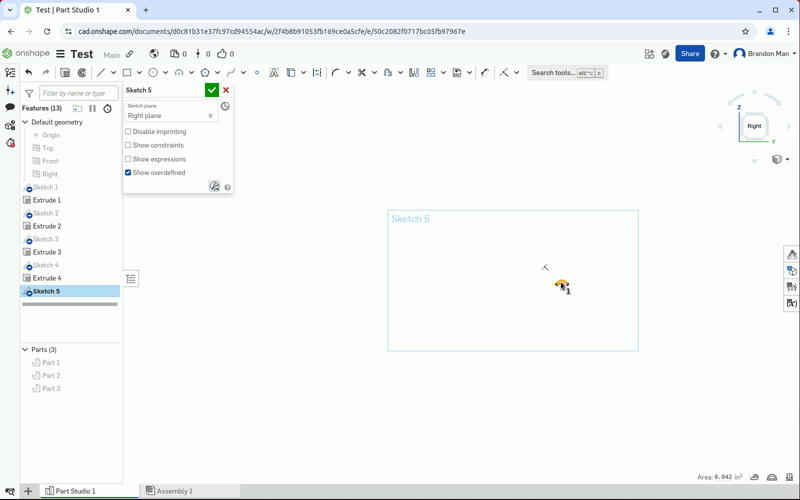
scroll(-6)
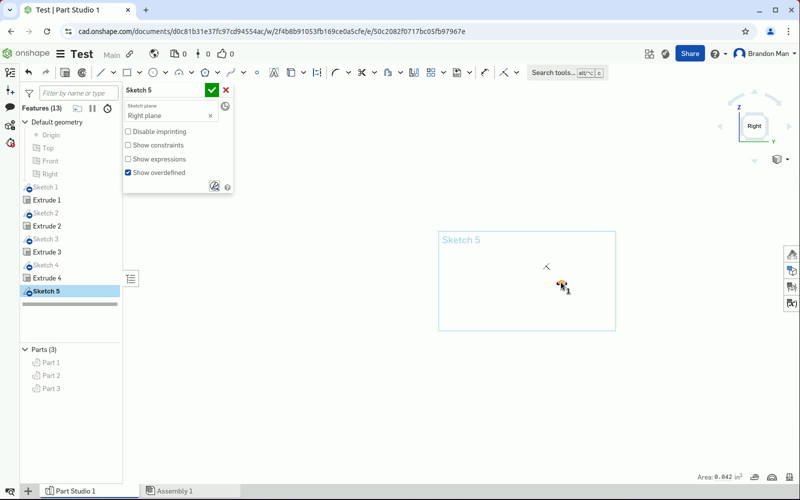
scroll(-6)
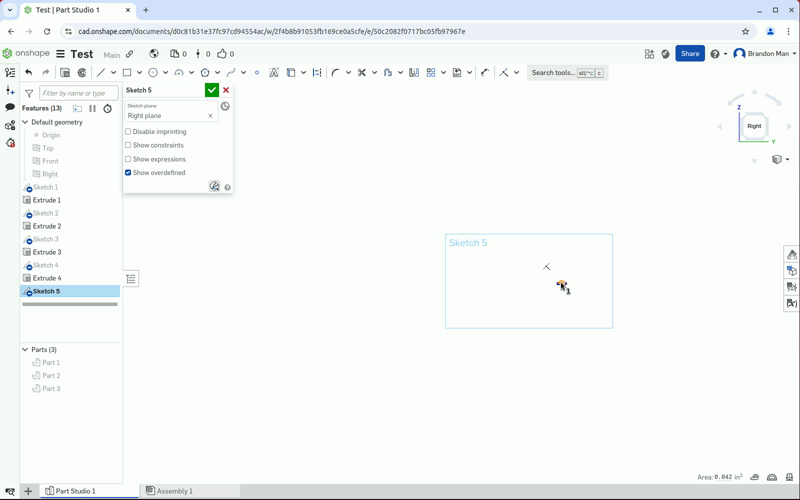
scroll(-6)
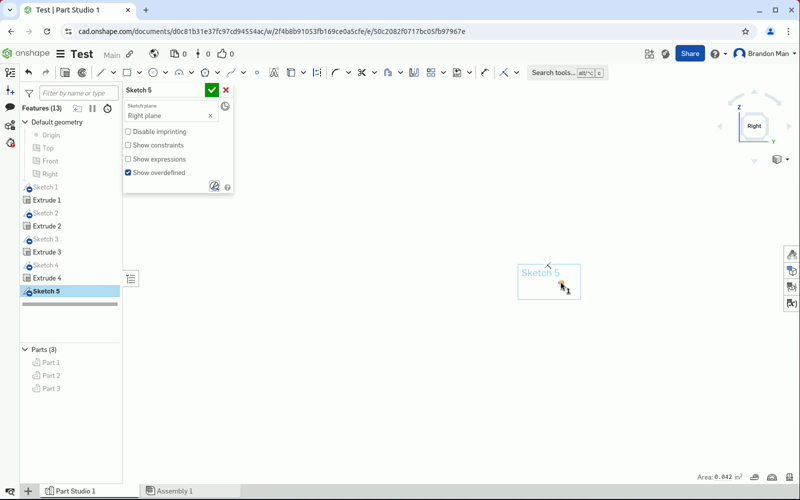
mouse_move(73, 352)
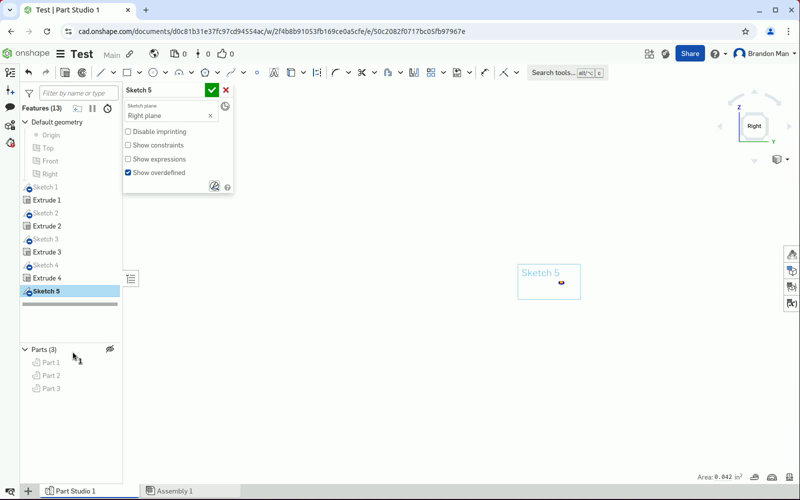
key(shift+y)
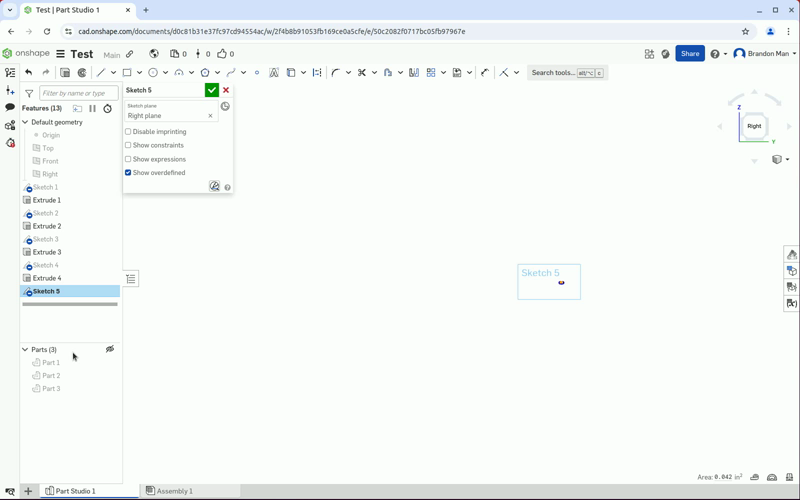
key(shift+e)
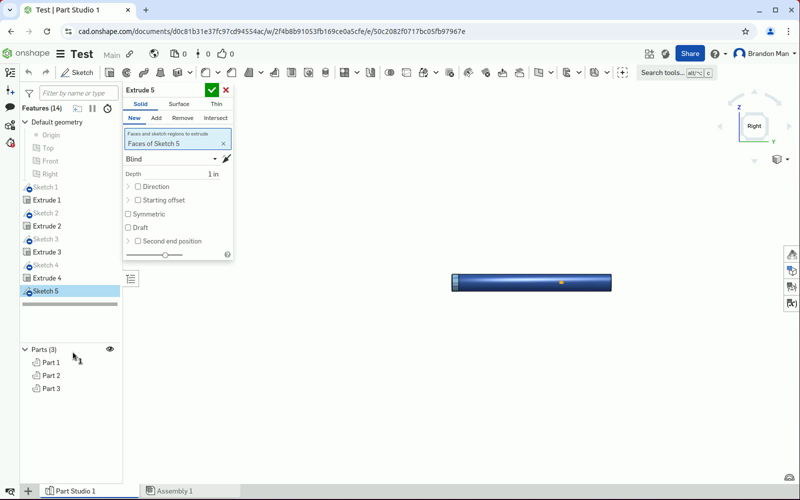
mouse_move(143, 106)
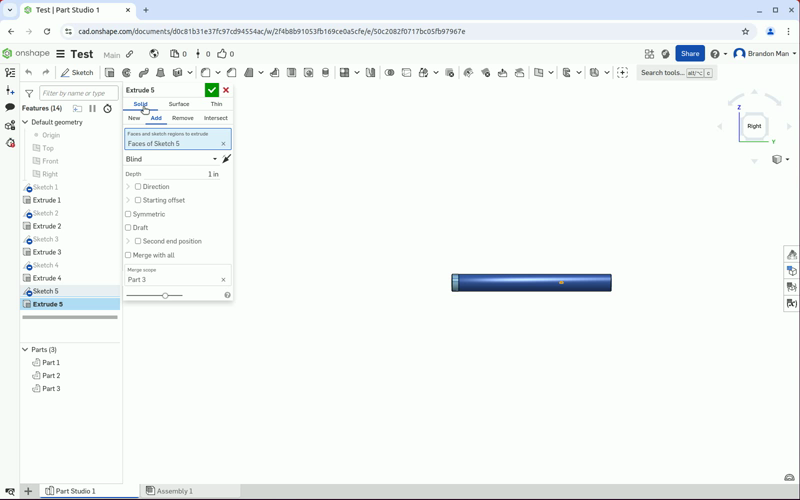
click(143, 106)
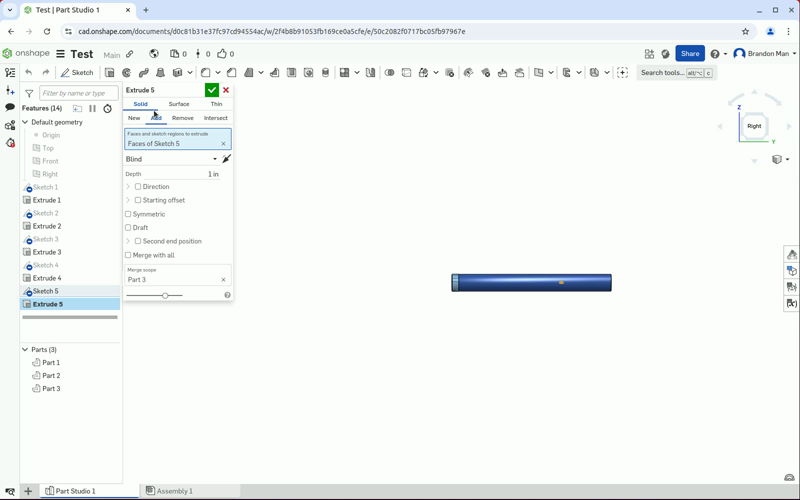
mouse_move(186, 120)
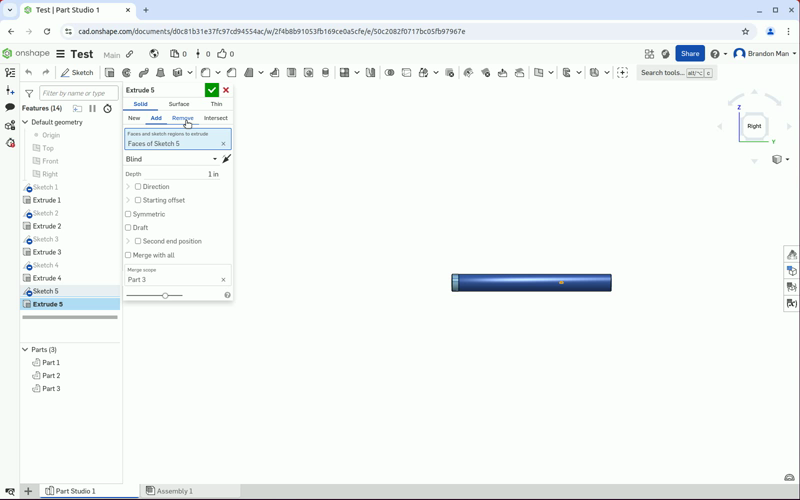
click(186, 120)
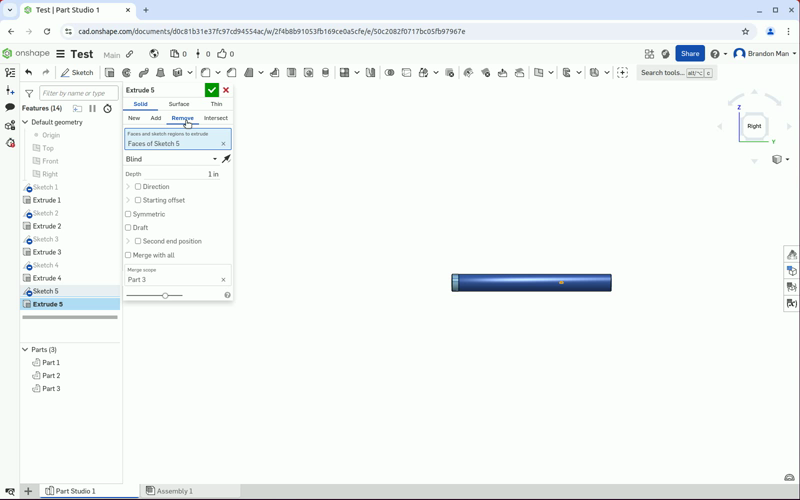
key(tab, 4)
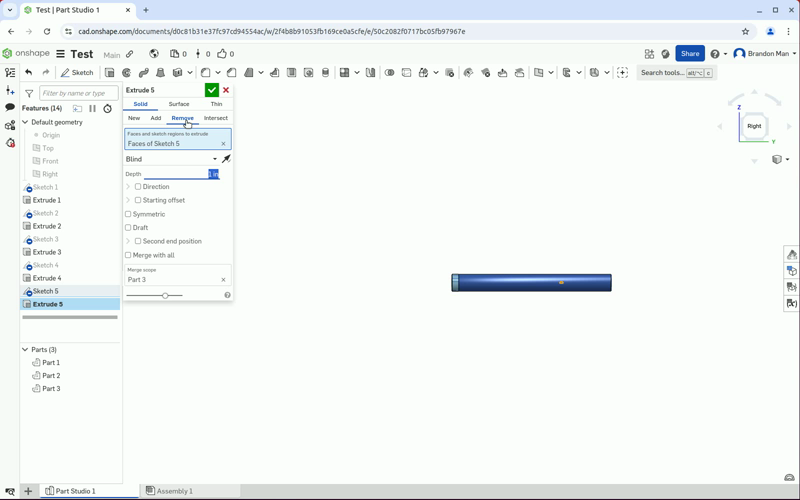
text(2.166)
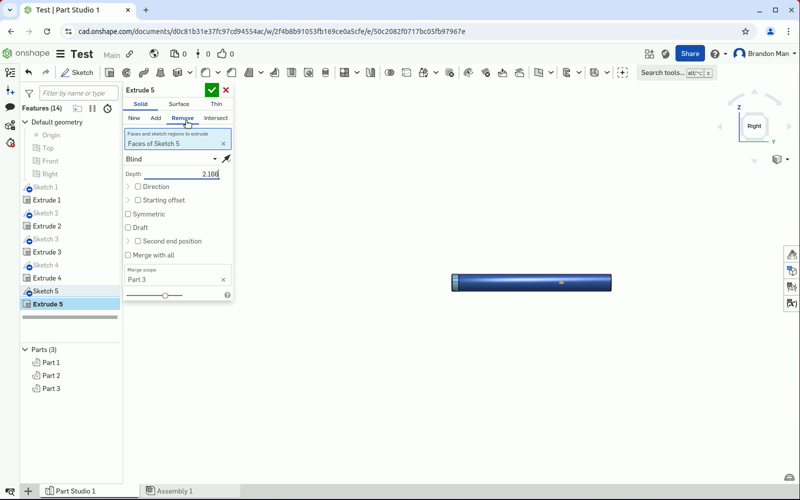
key(tab, 6)
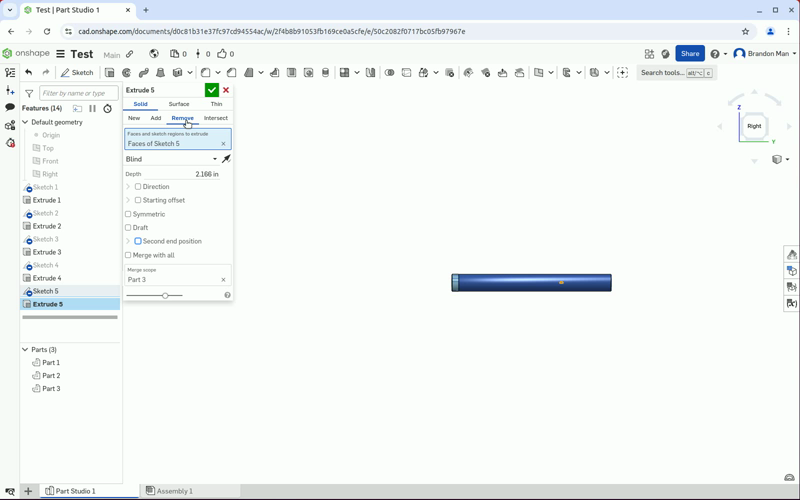
key(space)
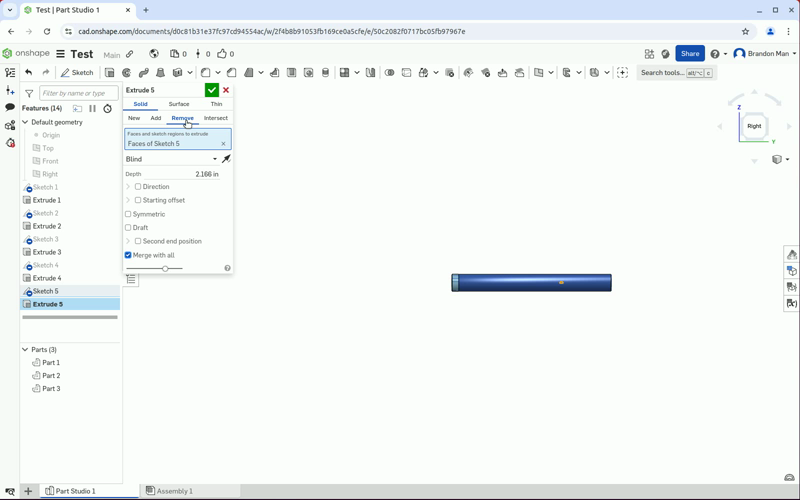
key(enter)
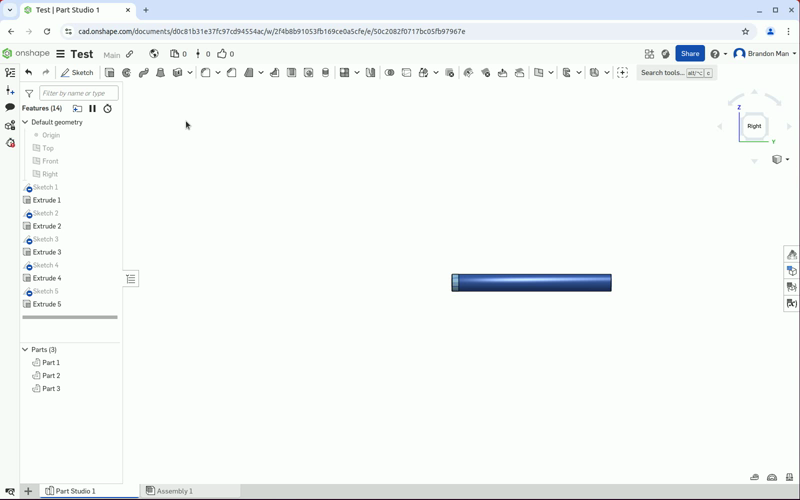
key(shift+h)
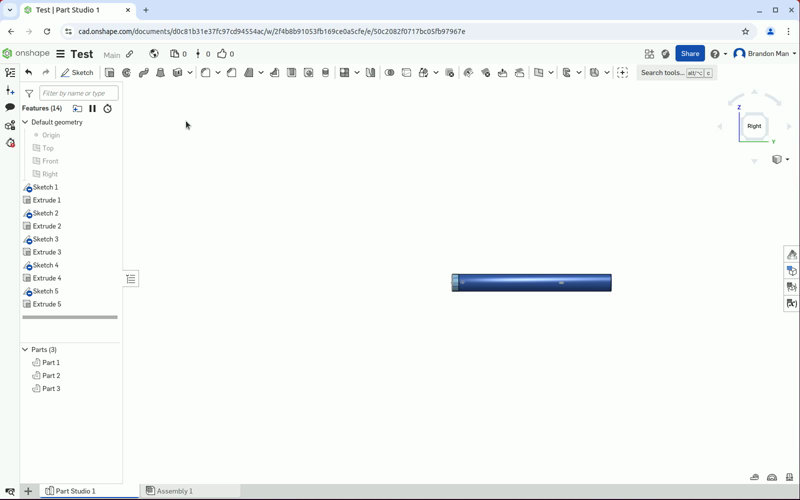
key(shift+h)
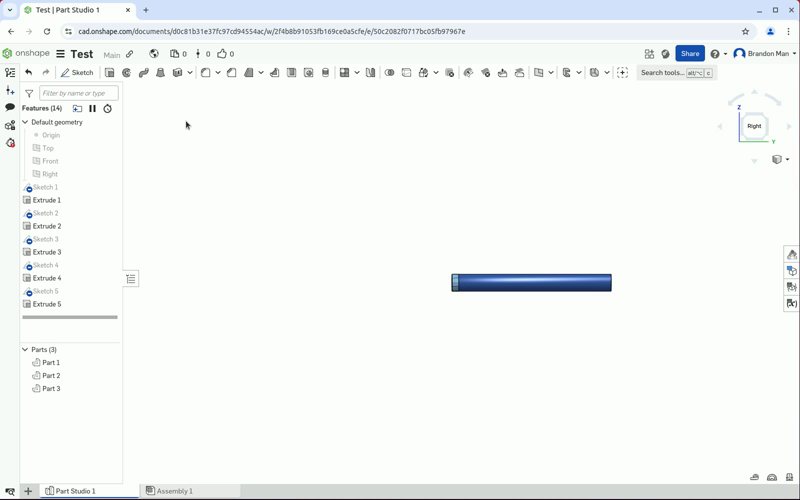
mouse_move(73, 189)
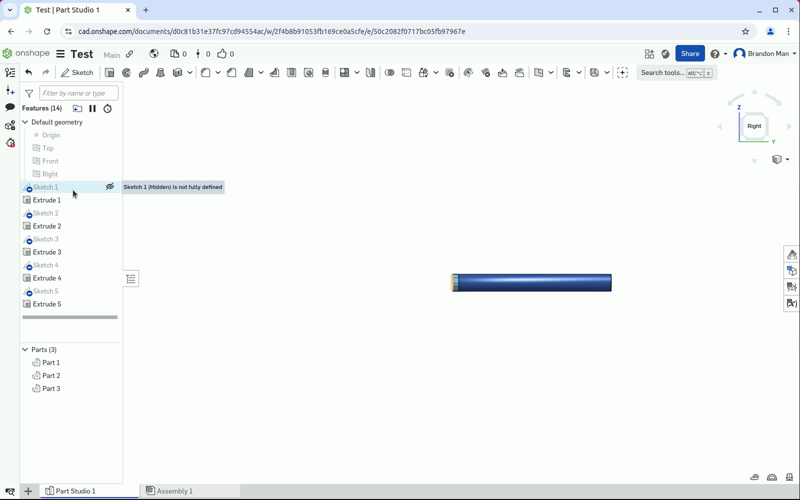
click(73, 189)
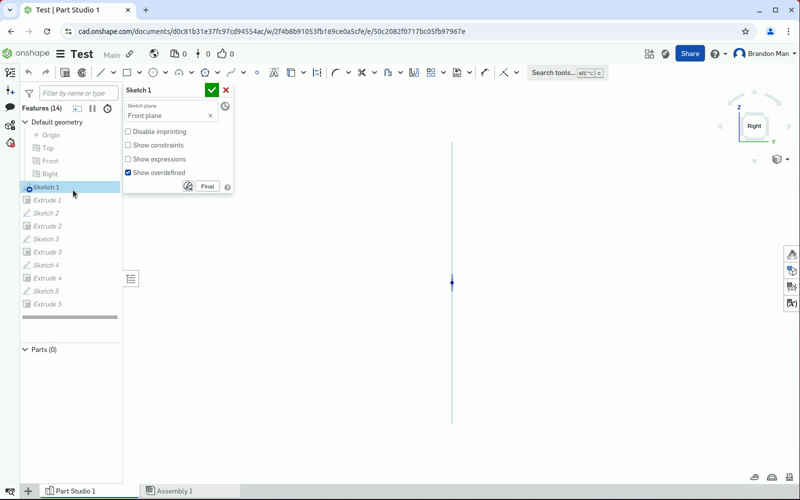
mouse_move(229, 92)
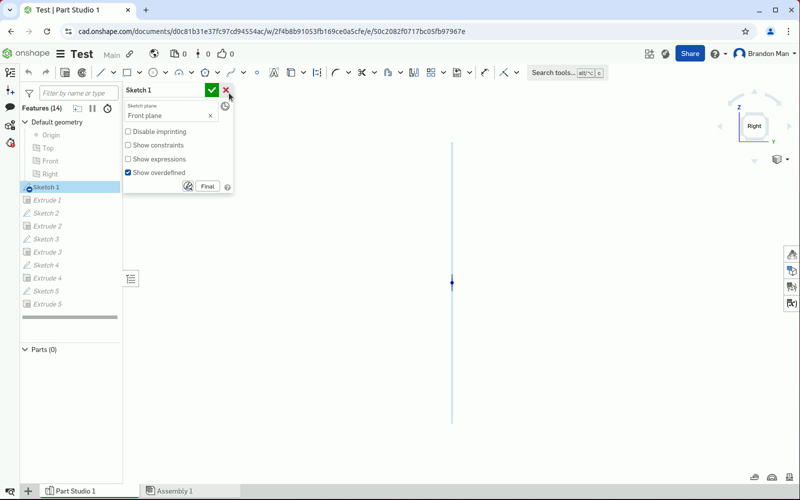
click(229, 92)
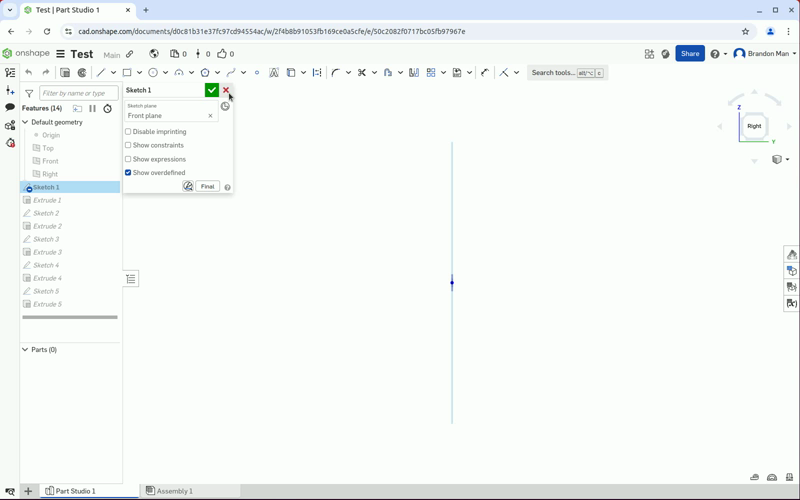
key(shift+s)
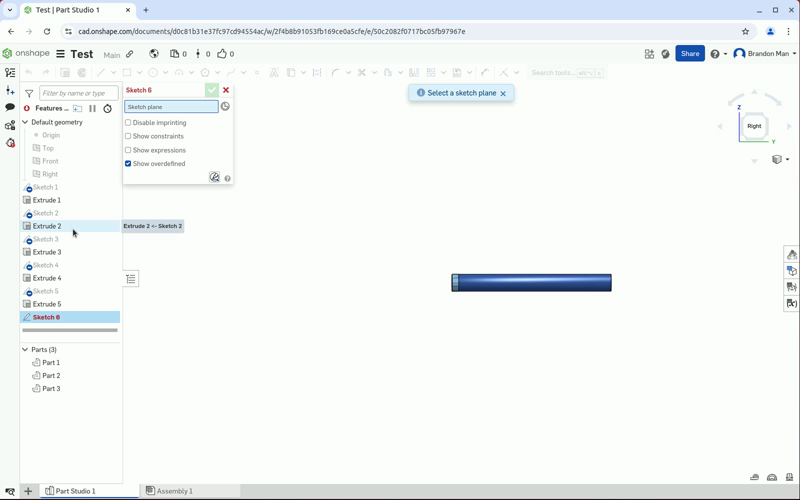
scroll(3)
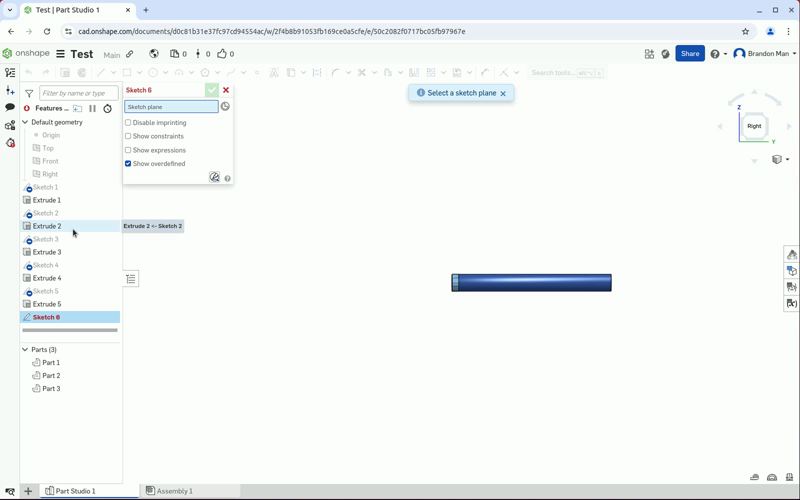
mouse_move(73, 176)
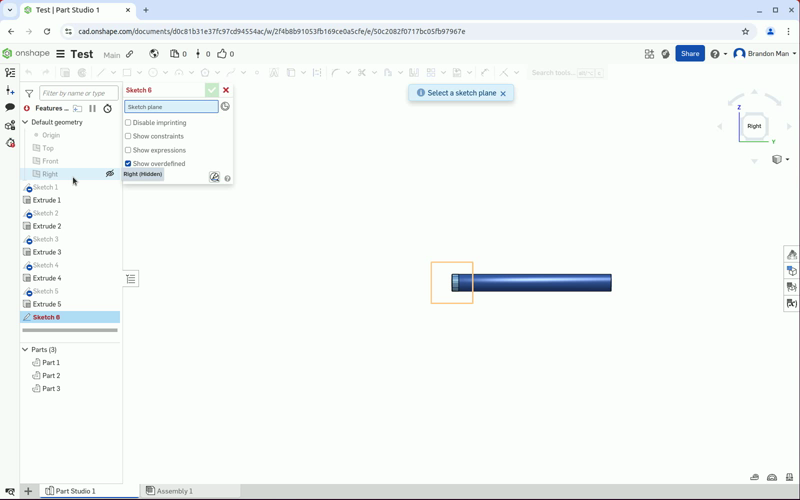
click(73, 176)
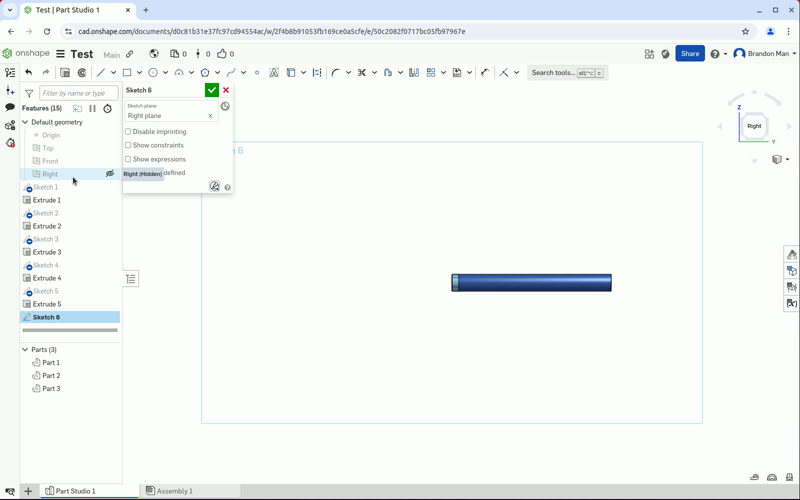
mouse_move(73, 352)
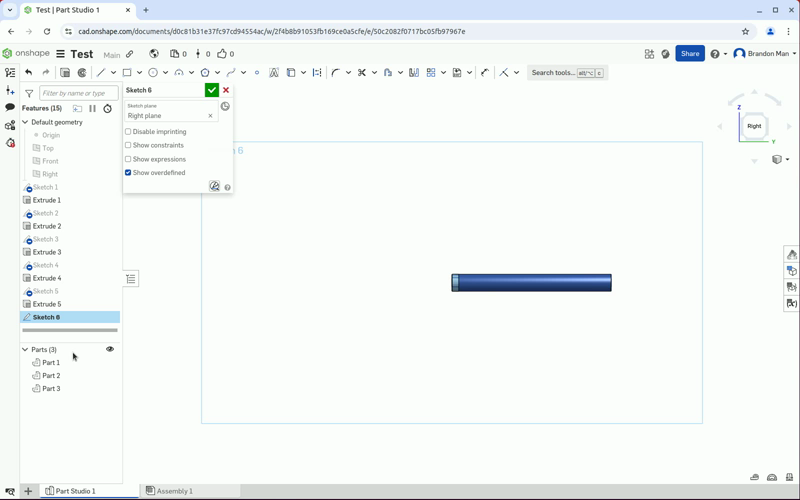
key(y)
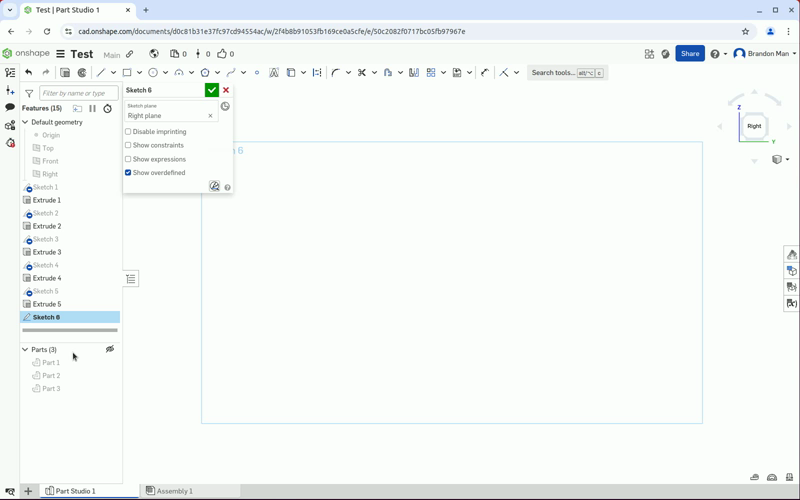
key(a)
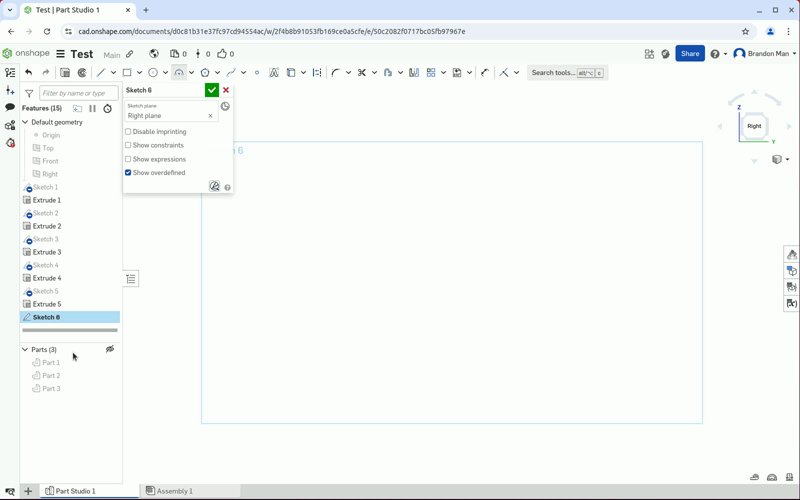
key_down(shift)
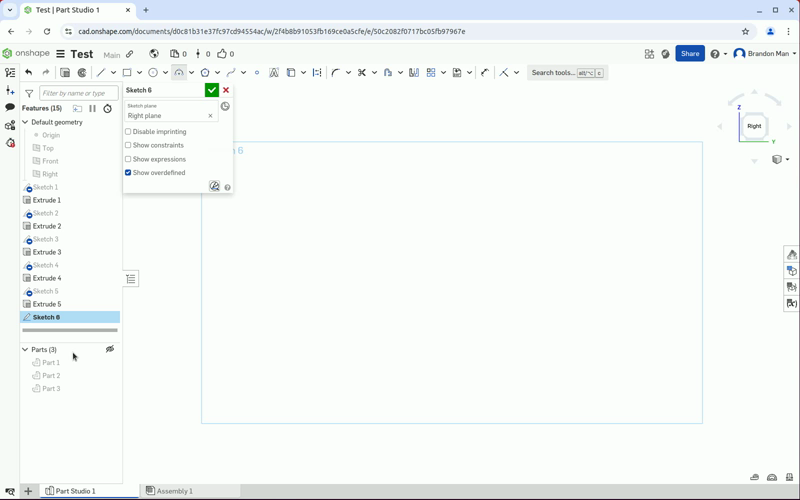
mouse_move(560, 282)
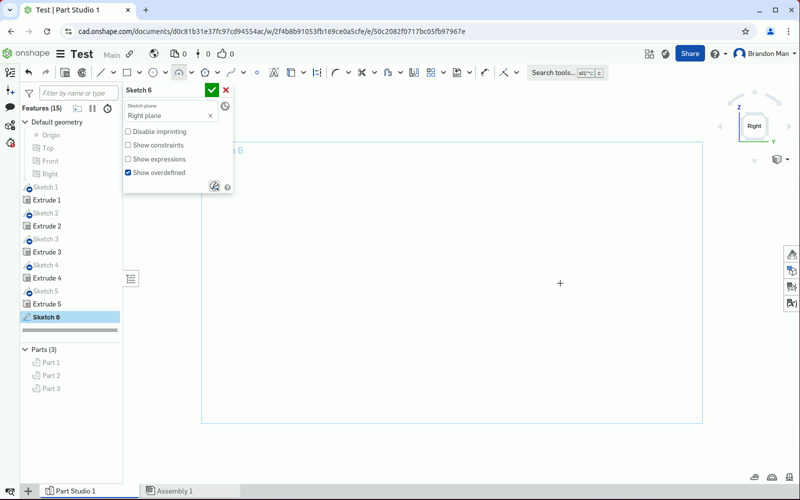
click(560, 282)
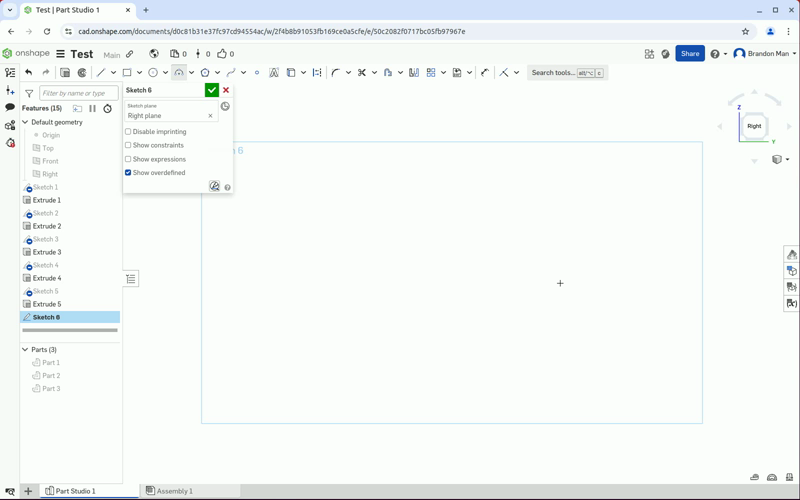
key_up(shift)
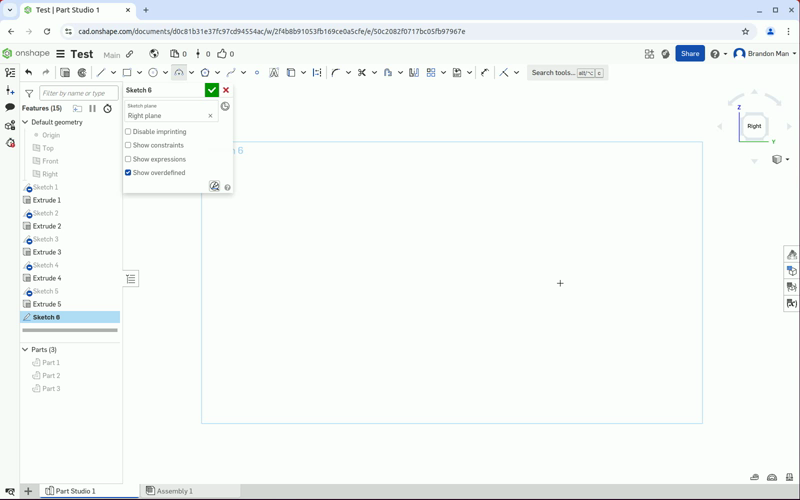
key_down(shift)
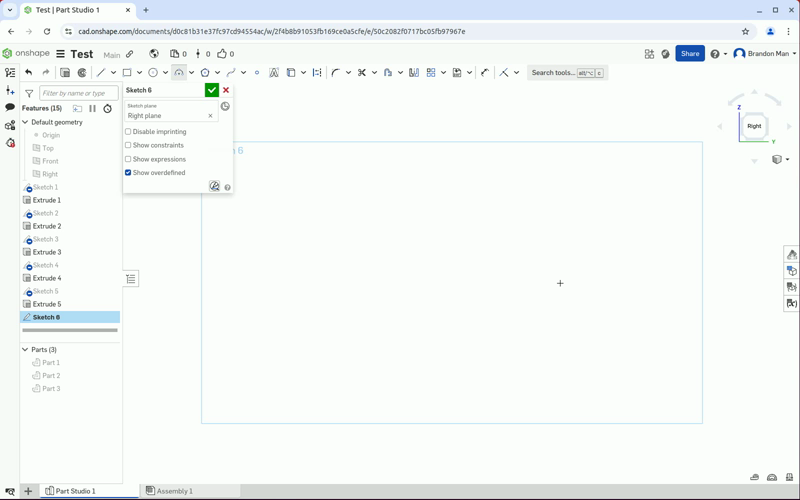
mouse_move(562, 282)
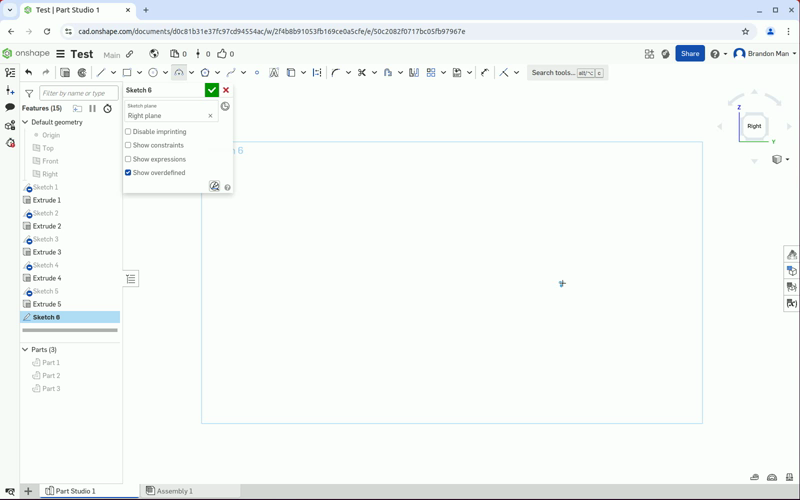
scroll(6)
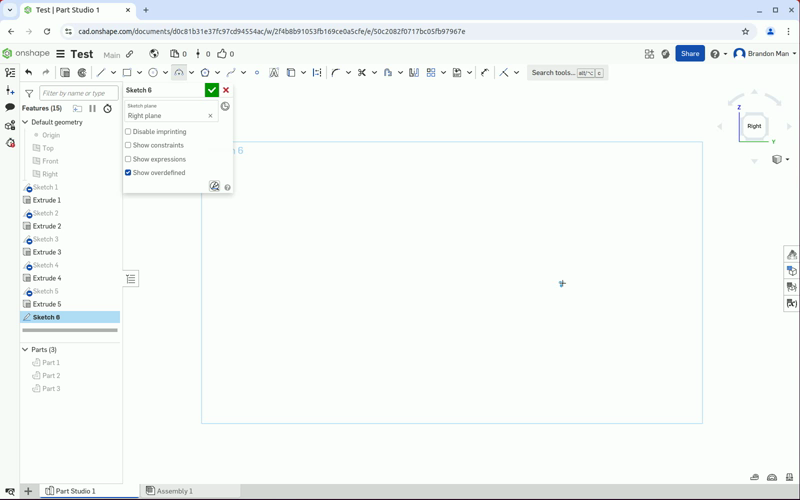
scroll(6)
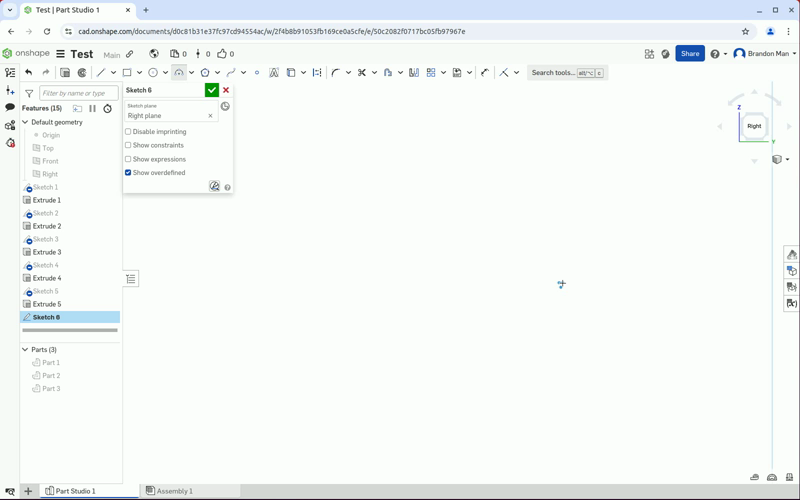
scroll(6)
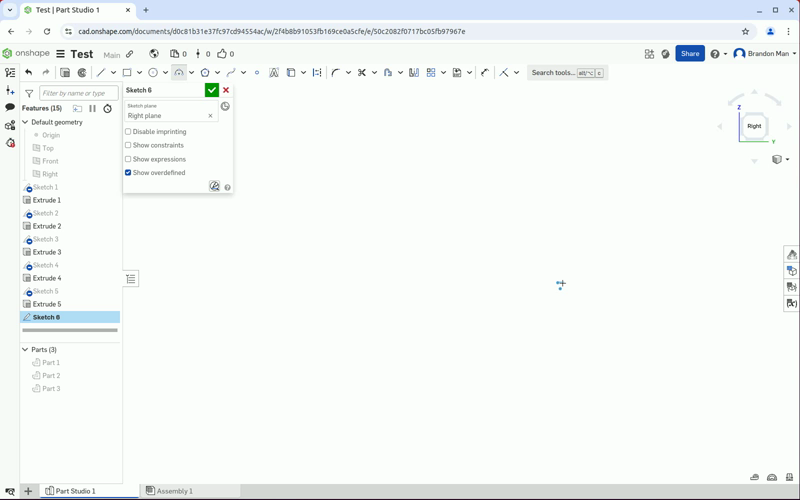
scroll(6)
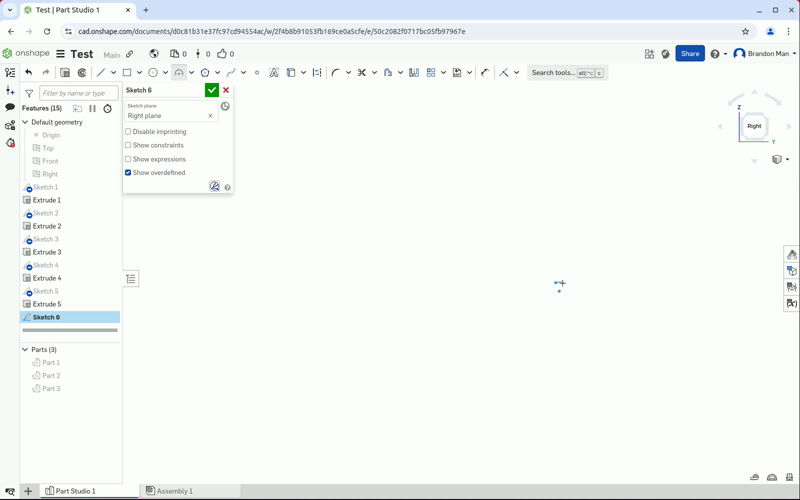
scroll(6)
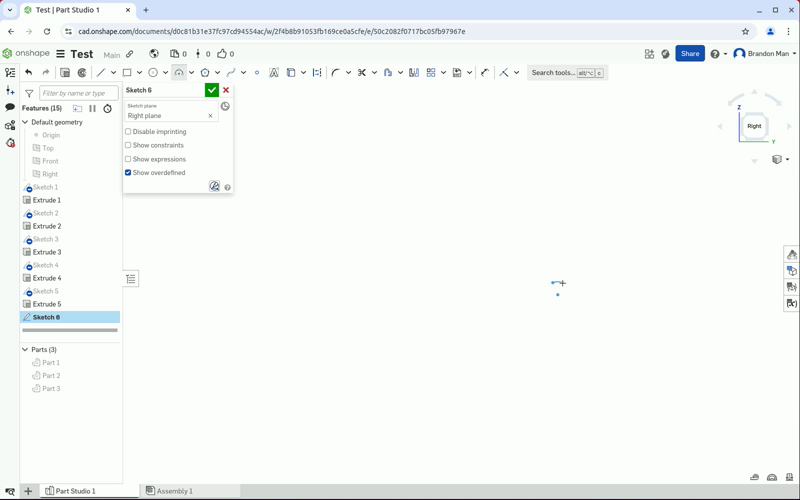
scroll(6)
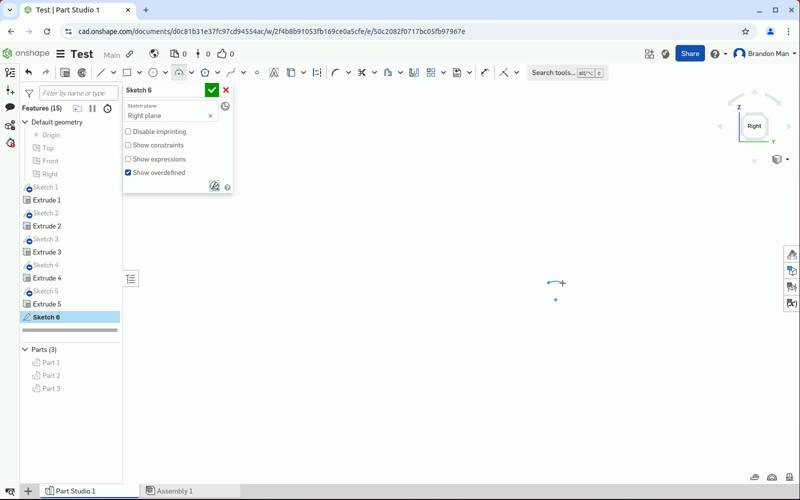
scroll(6)
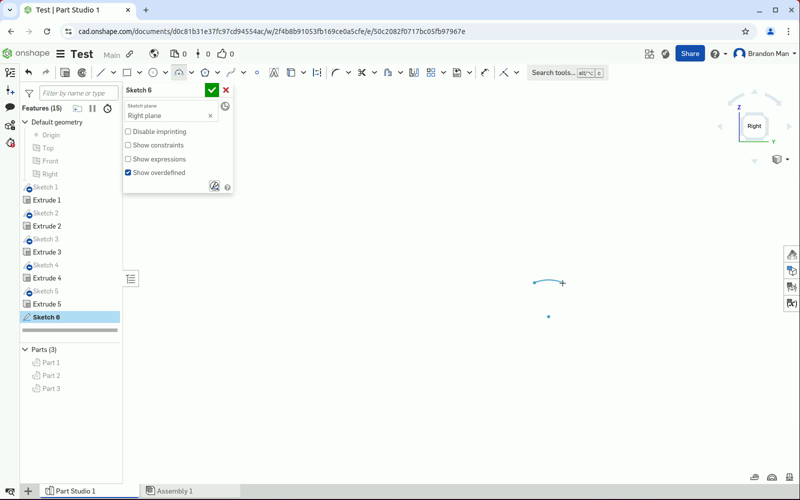
click(562, 282)
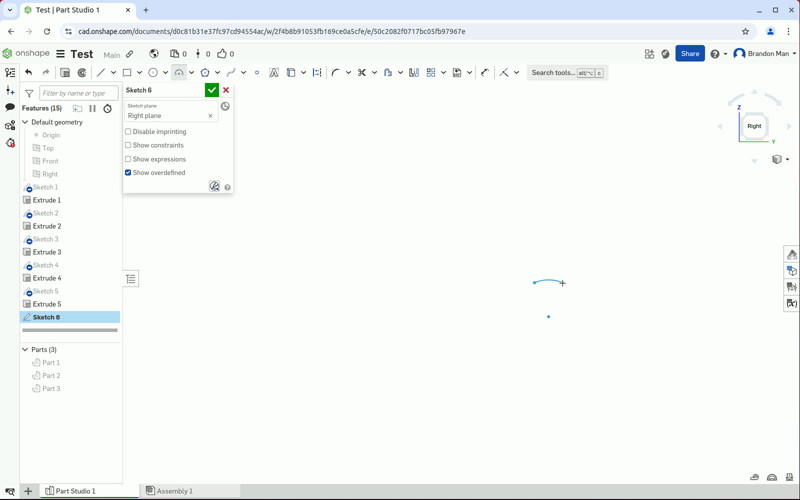
scroll(-6)
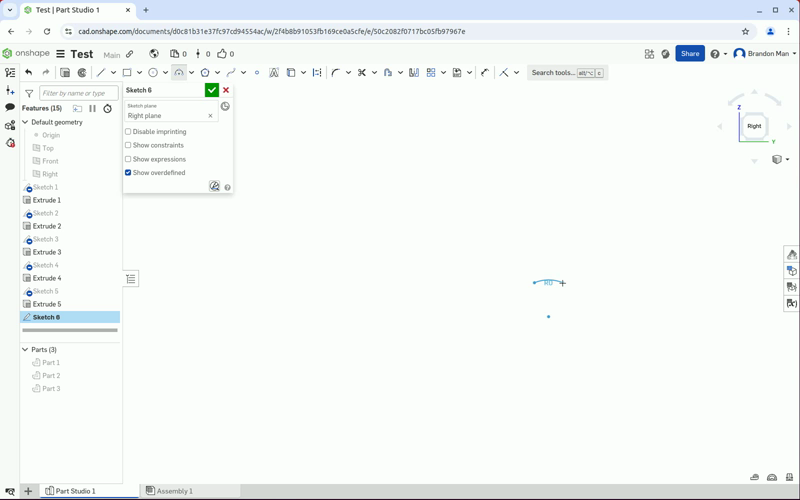
scroll(-6)
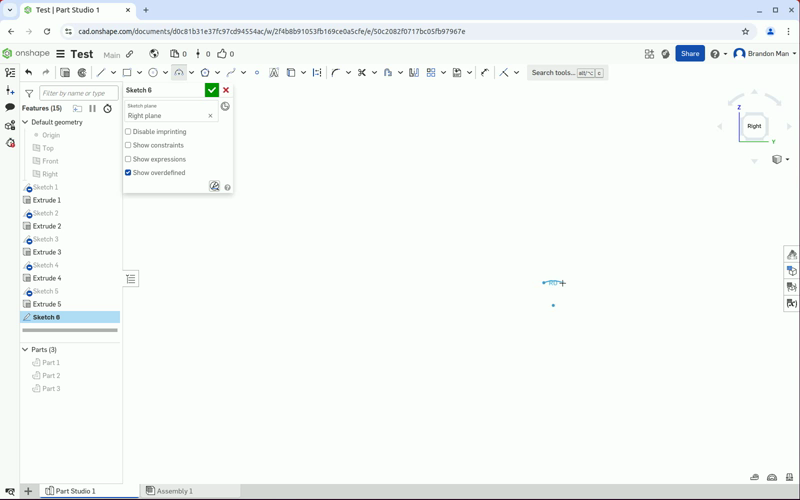
scroll(-6)
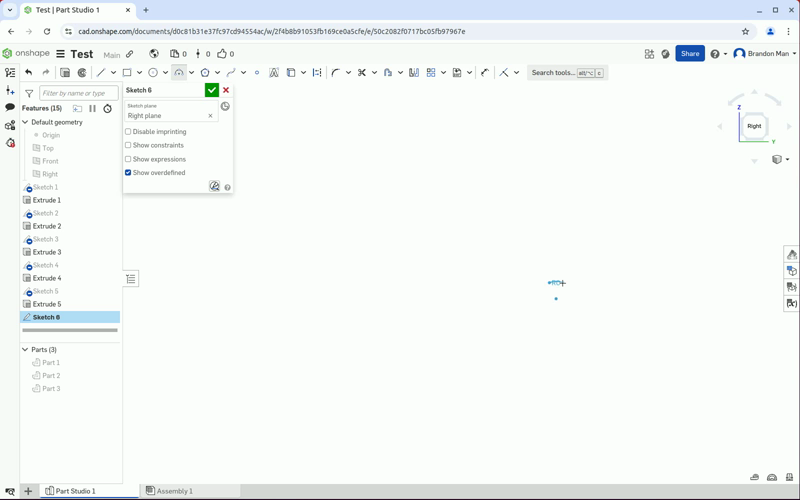
scroll(-6)
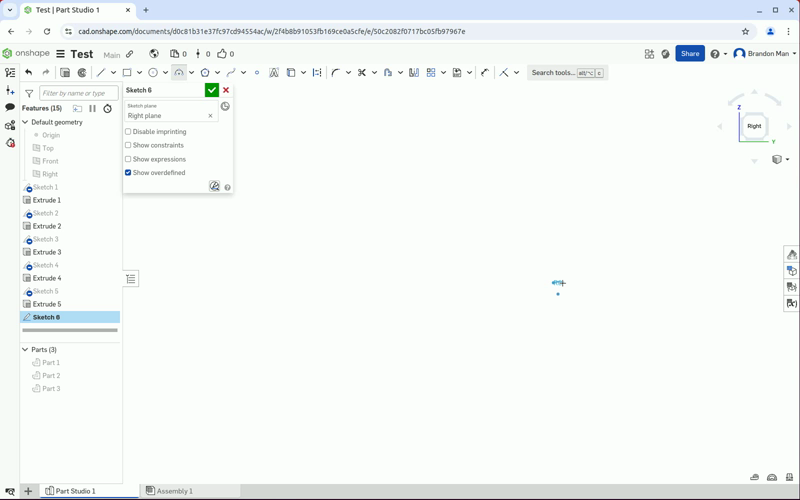
scroll(-6)
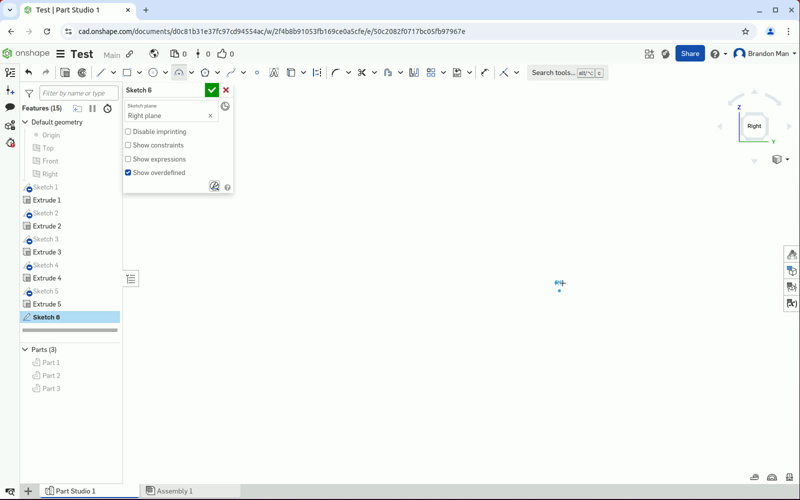
scroll(-6)
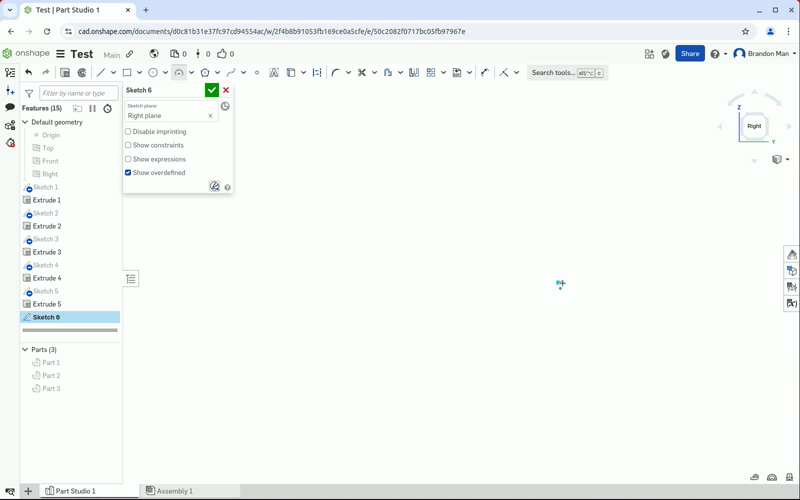
scroll(-6)
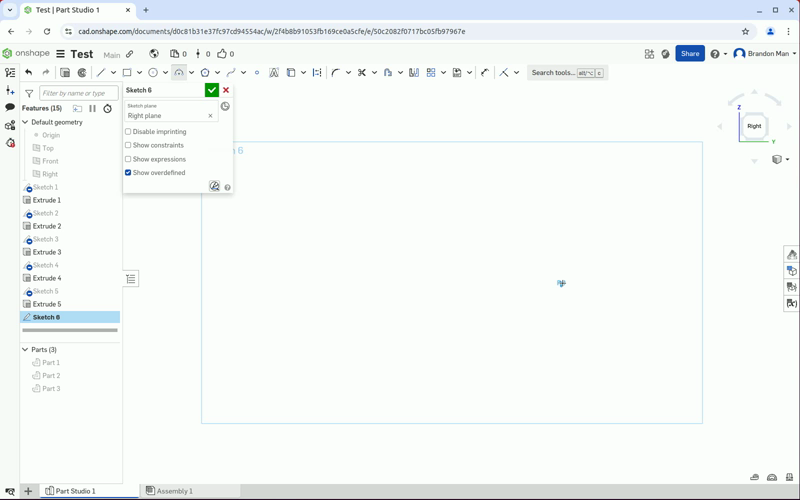
mouse_move(561, 284)
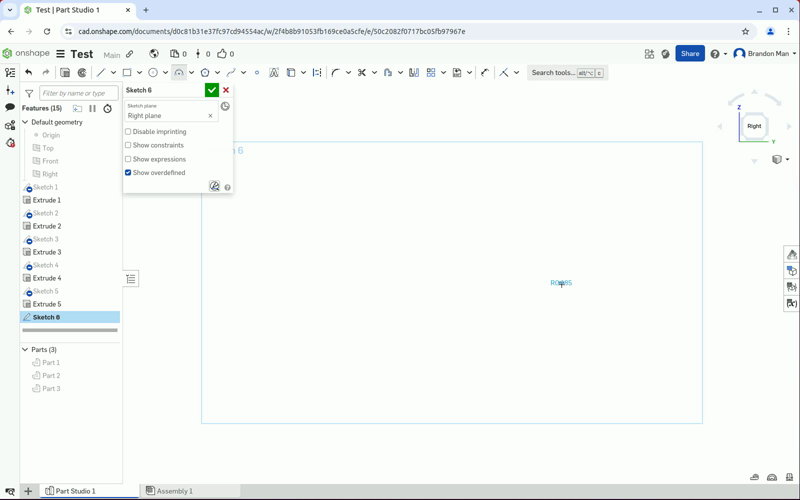
scroll(6)
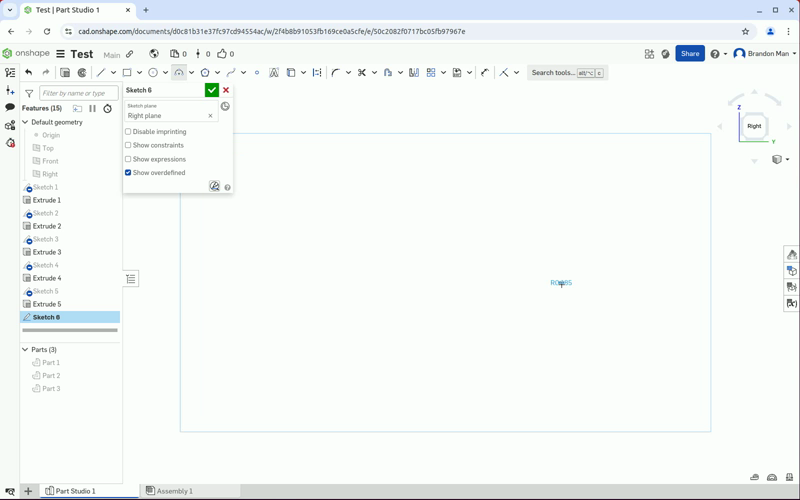
scroll(6)
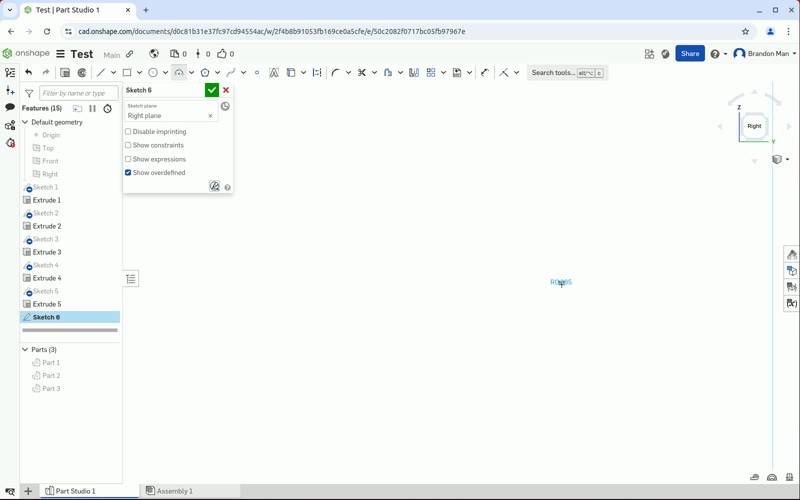
scroll(6)
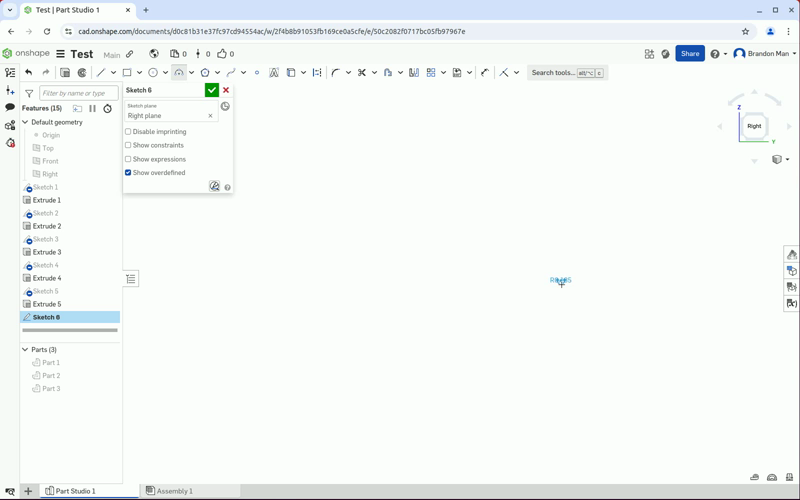
scroll(6)
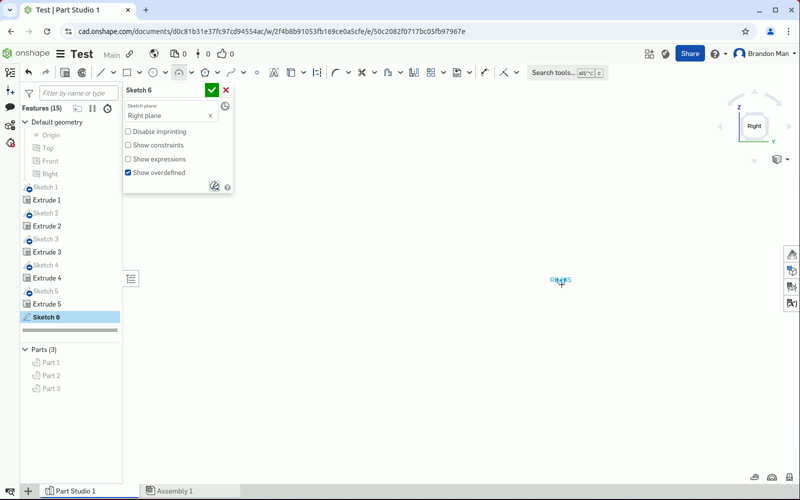
scroll(6)
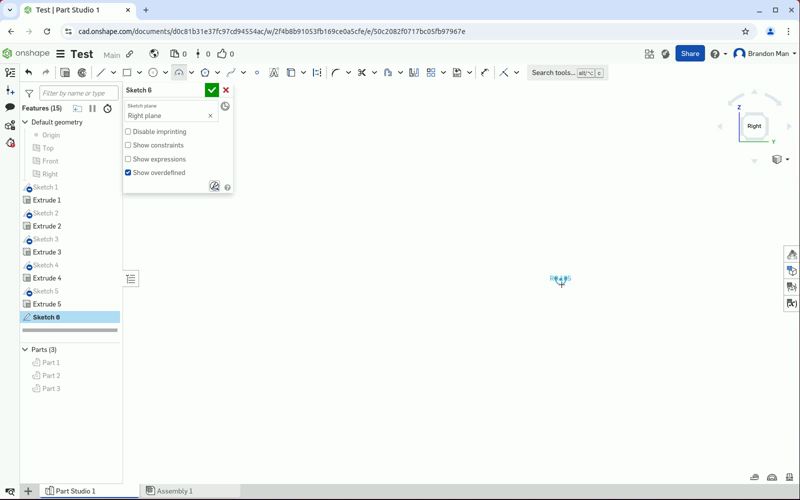
scroll(6)
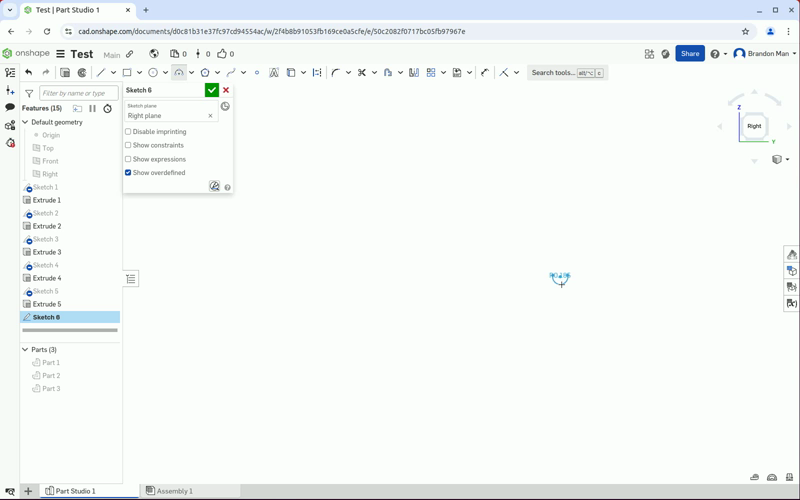
scroll(6)
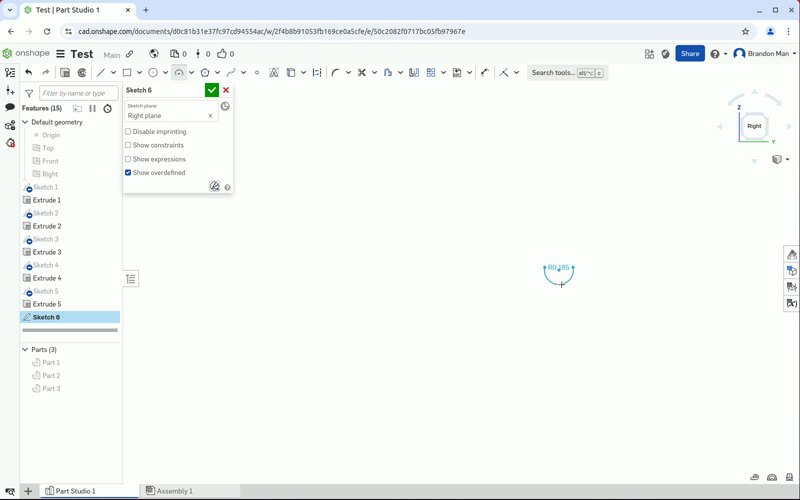
click(561, 284)
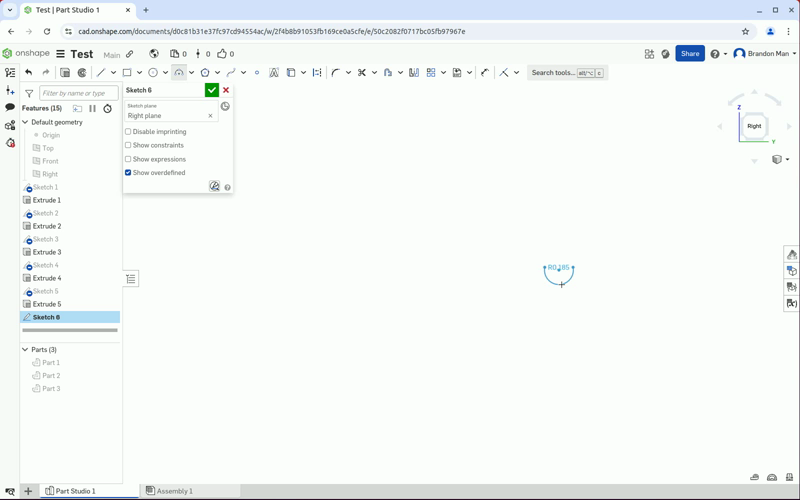
scroll(-6)
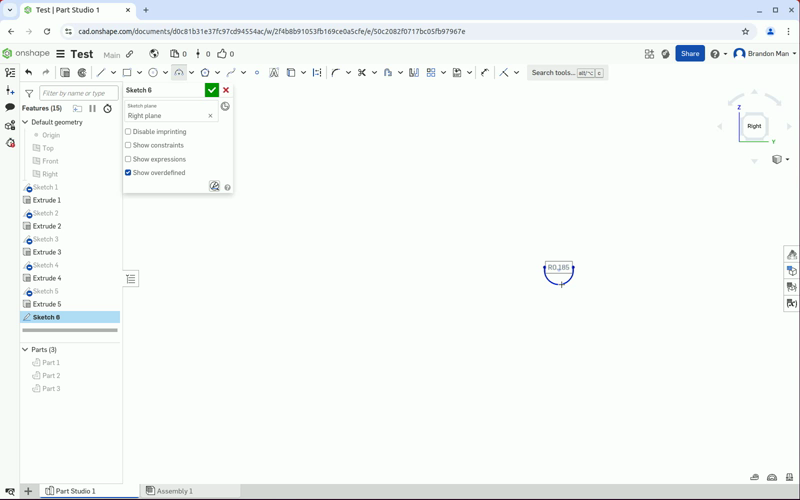
scroll(-6)
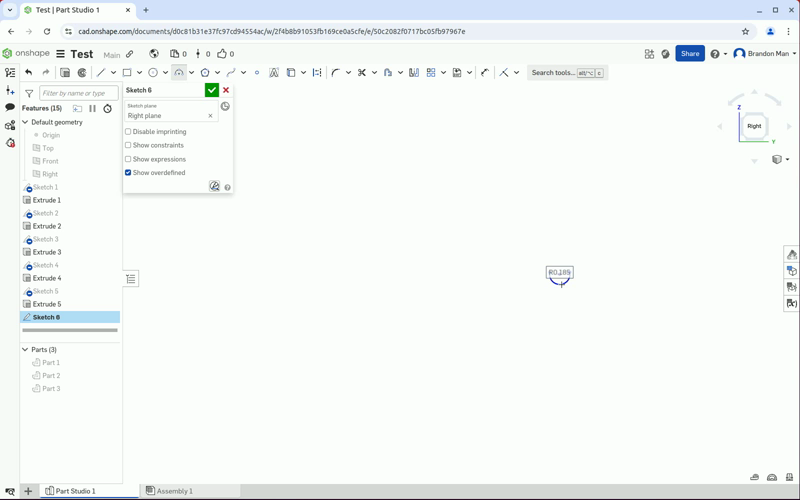
scroll(-6)
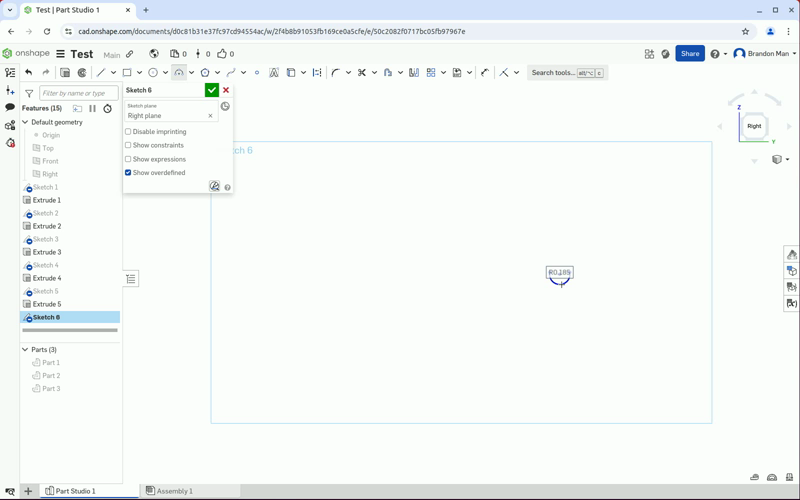
scroll(-6)
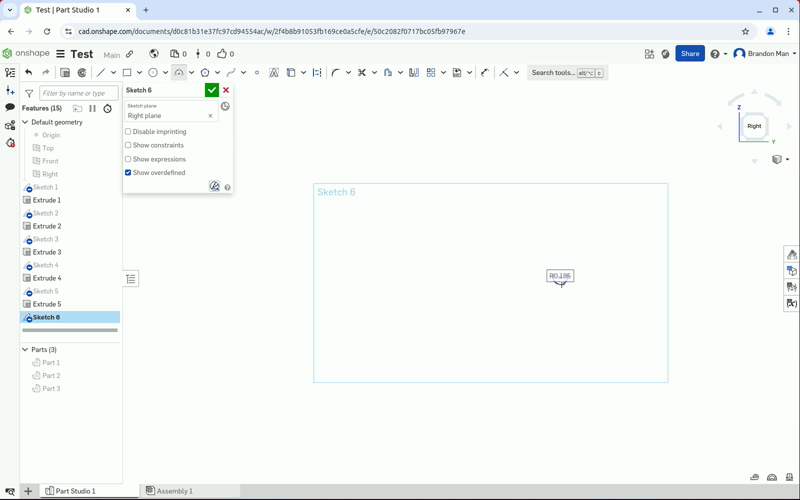
scroll(-6)
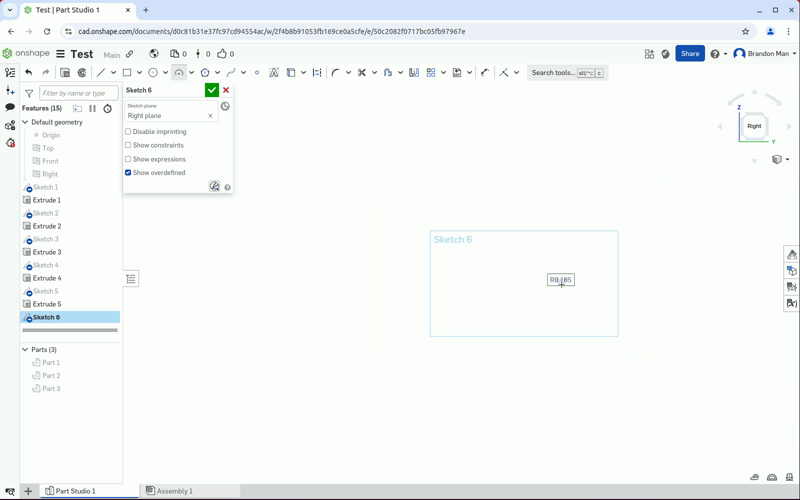
scroll(-6)
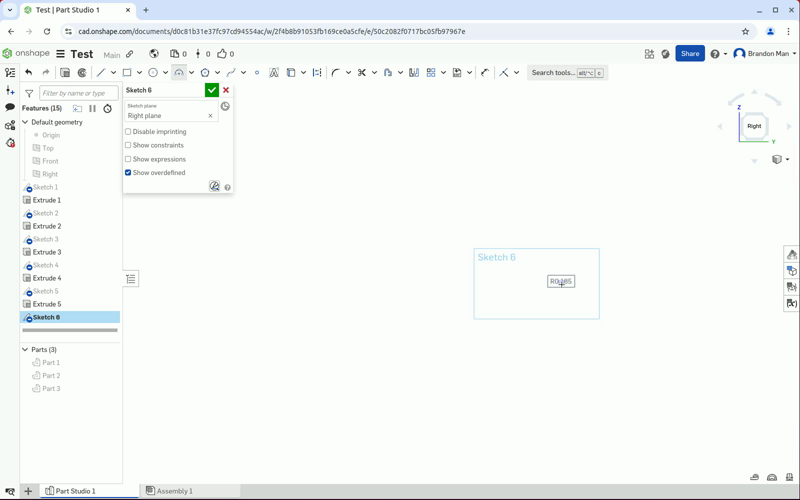
scroll(-6)
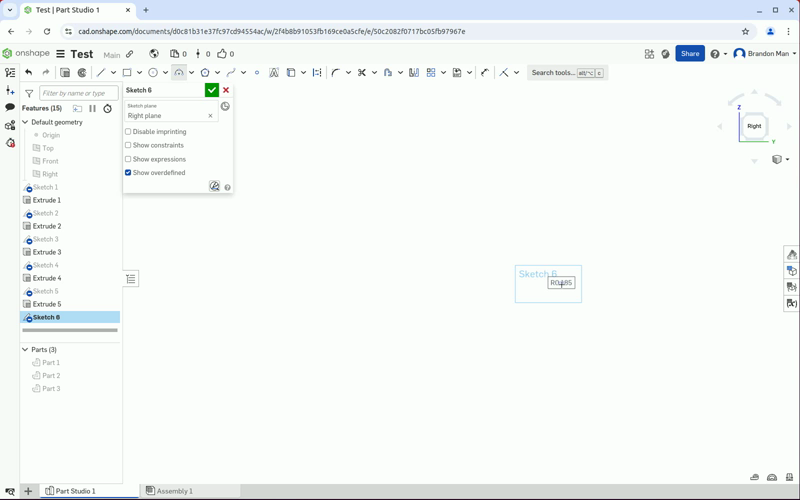
key_up(shift)
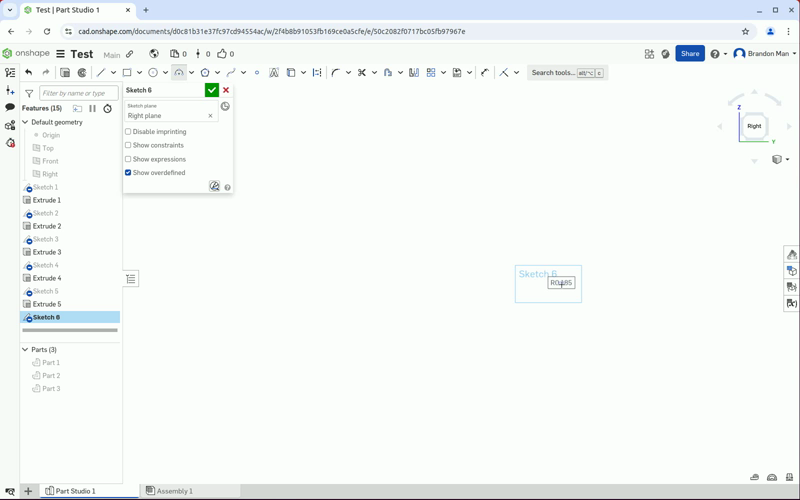
key(esc)
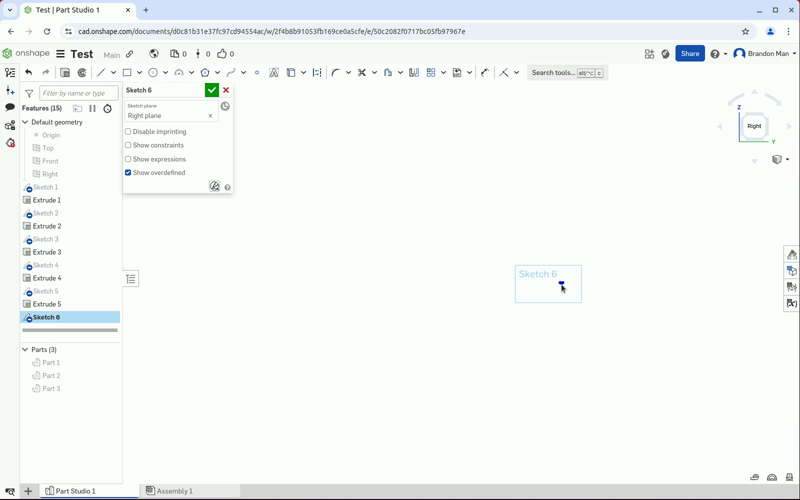
key(l)
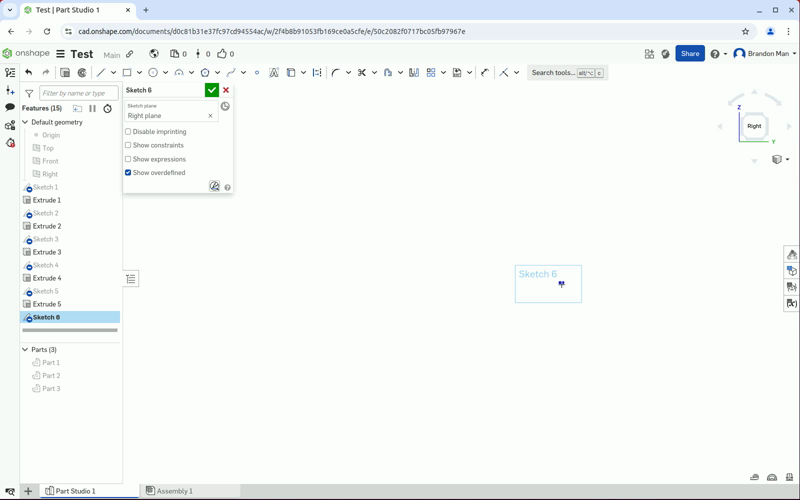
mouse_move(562, 282)
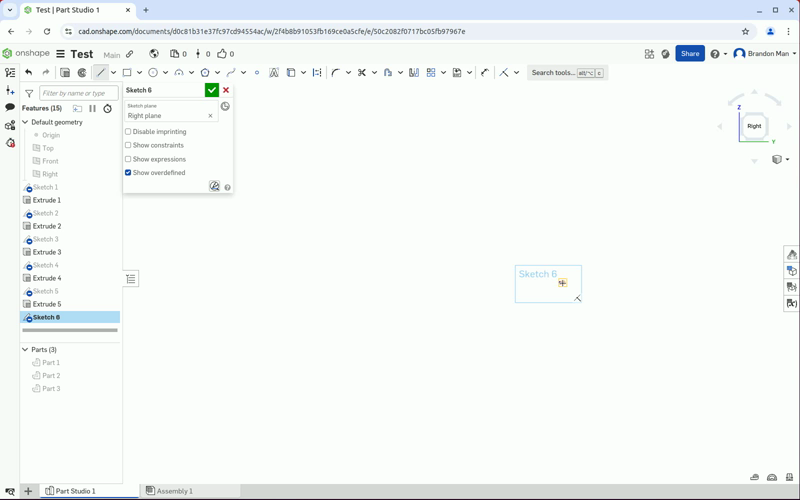
scroll(6)
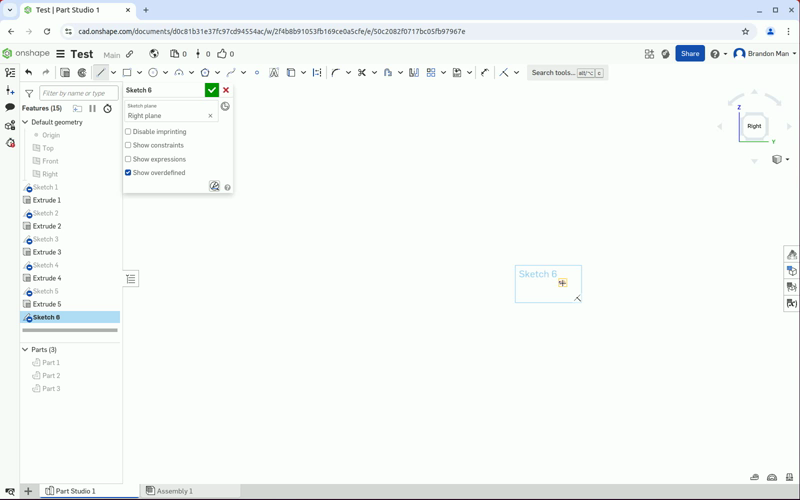
scroll(6)
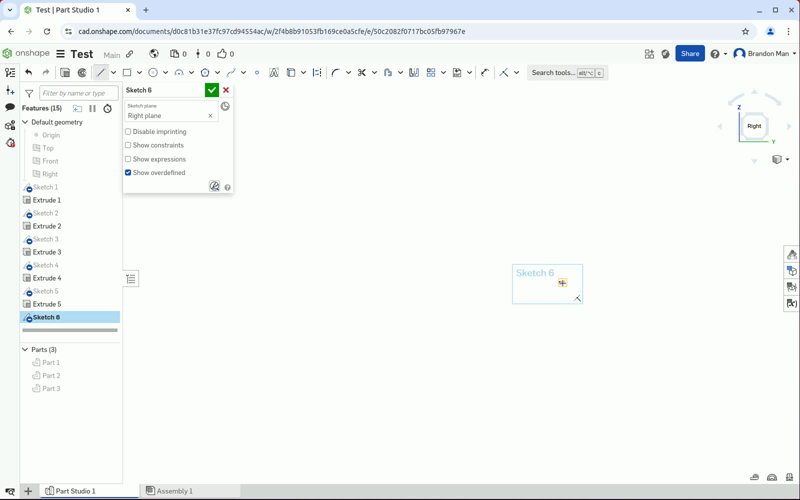
scroll(6)
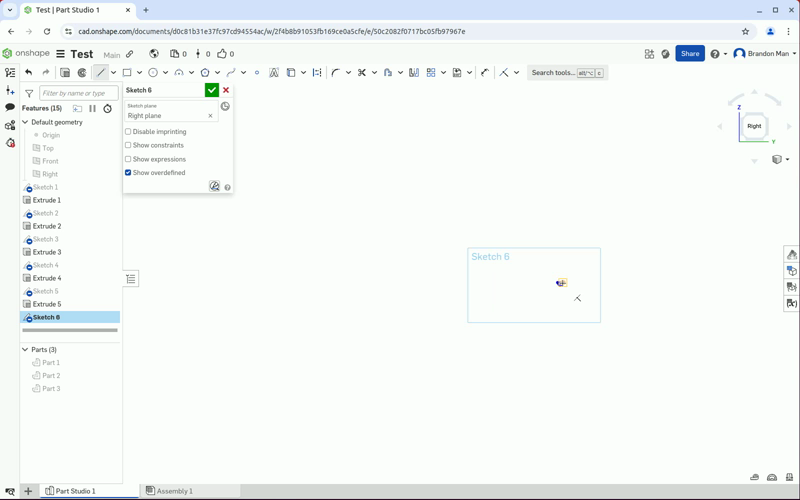
scroll(6)
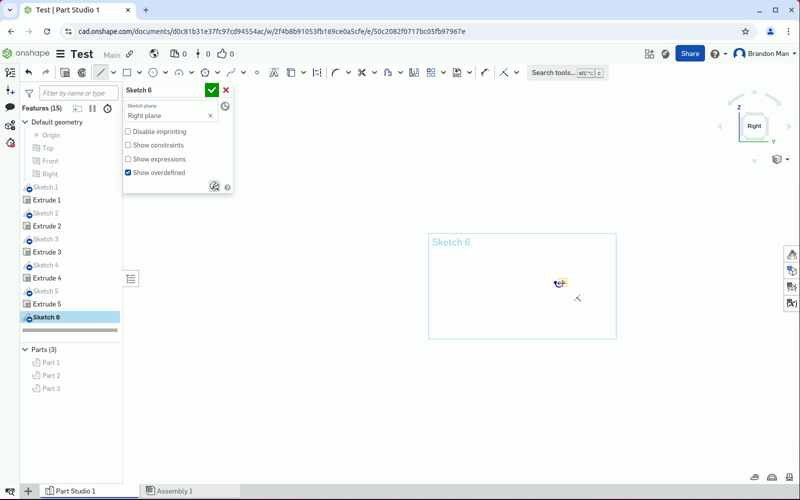
scroll(6)
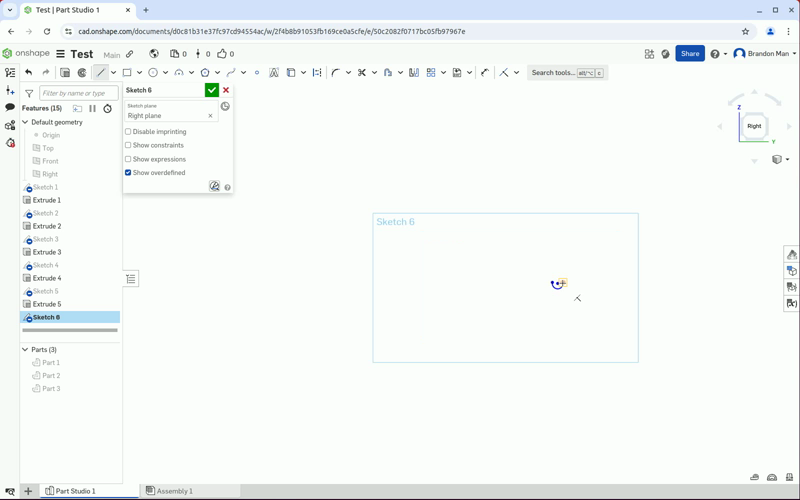
scroll(6)
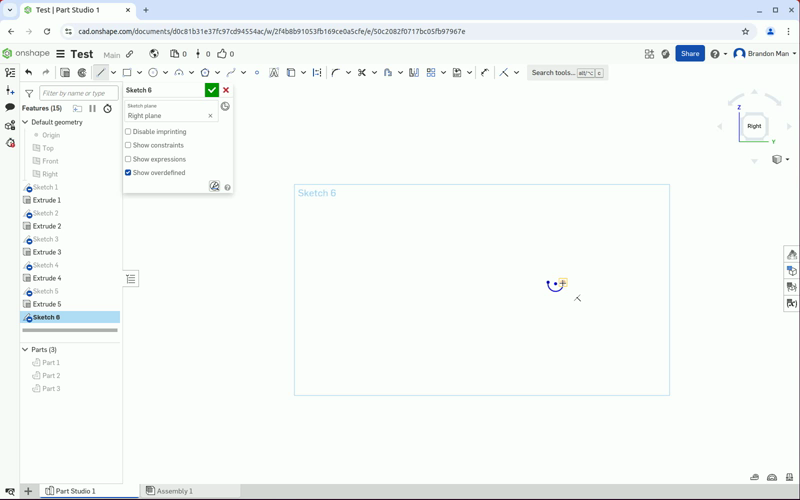
scroll(6)
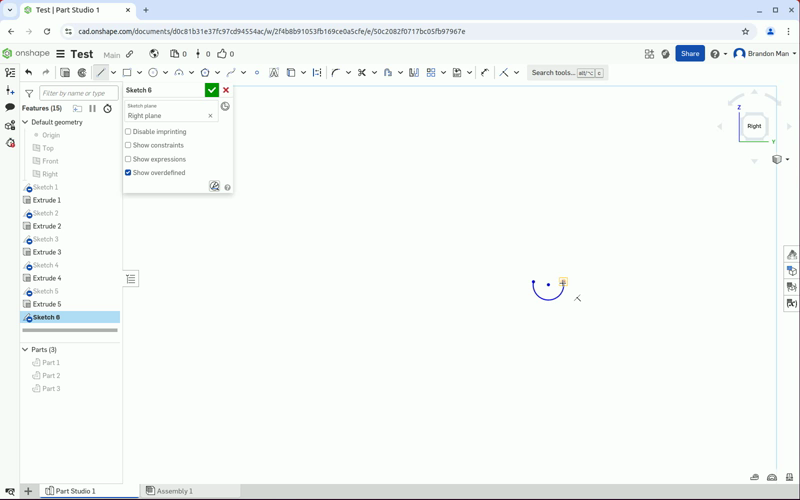
click(562, 282)
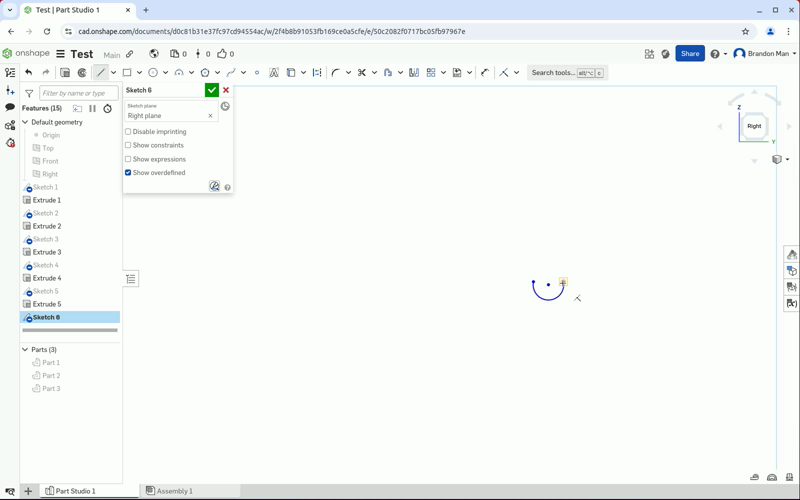
scroll(-6)
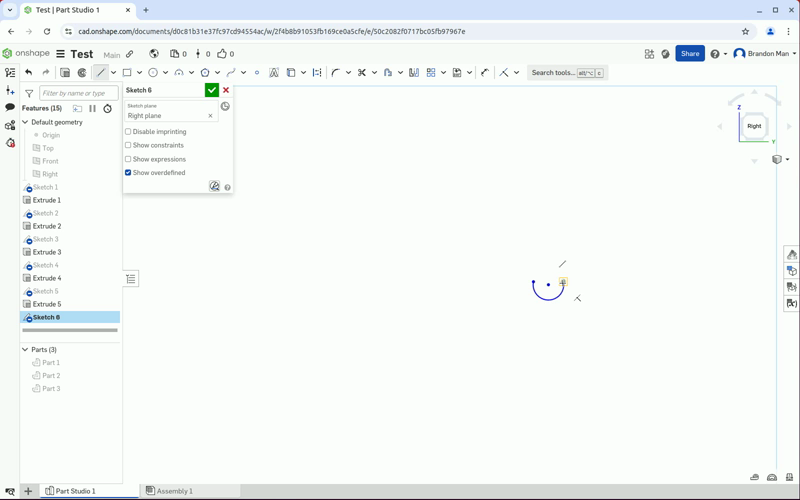
scroll(-6)
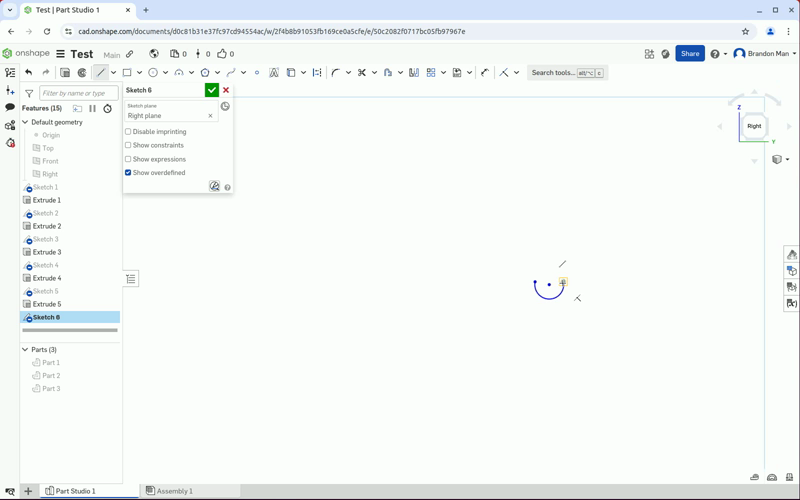
scroll(-6)
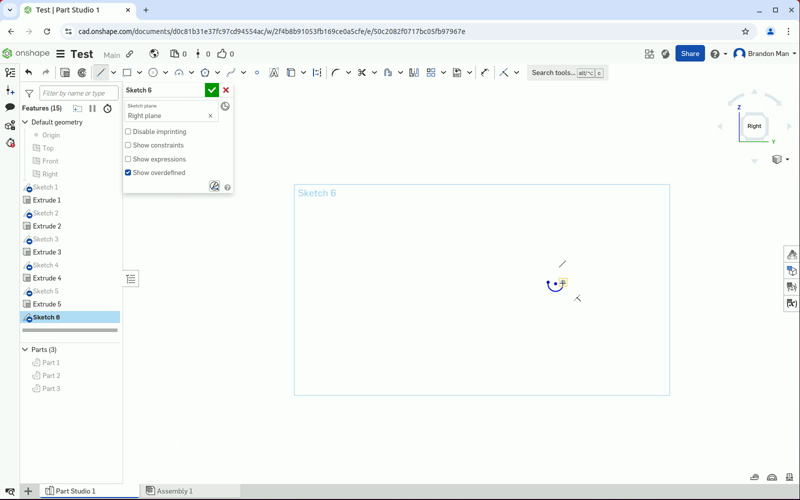
scroll(-6)
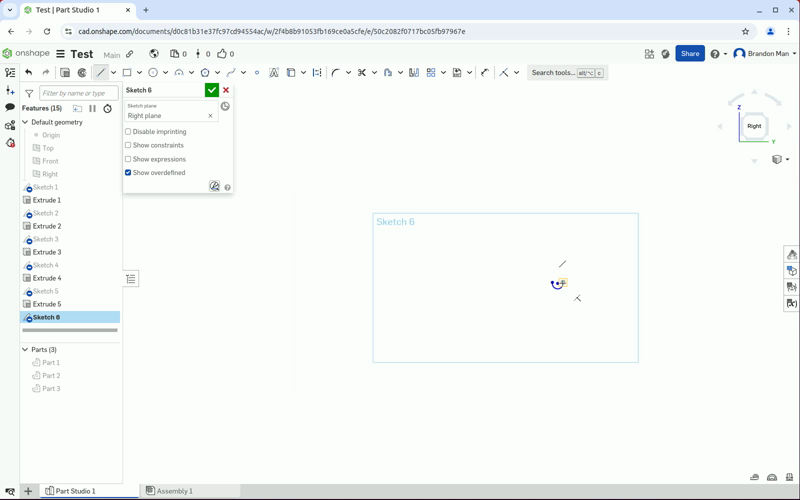
scroll(-6)
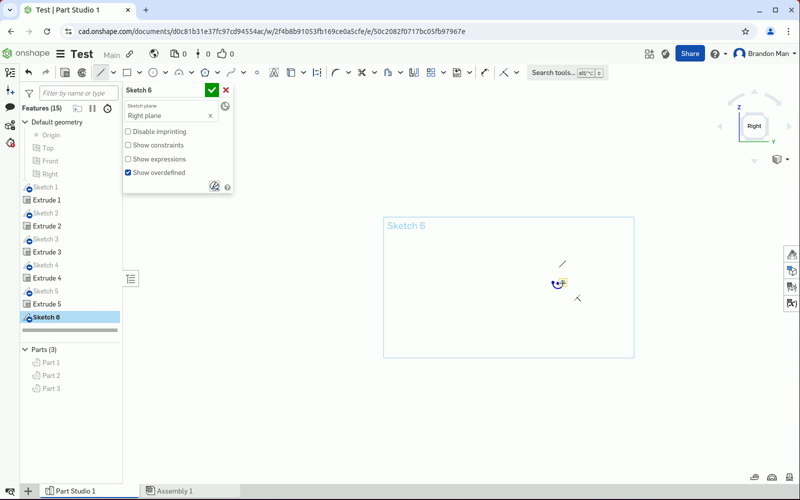
scroll(-6)
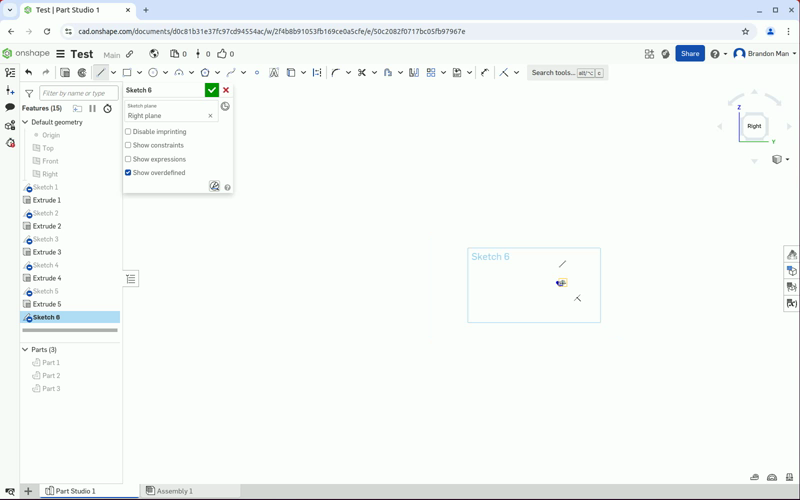
scroll(-6)
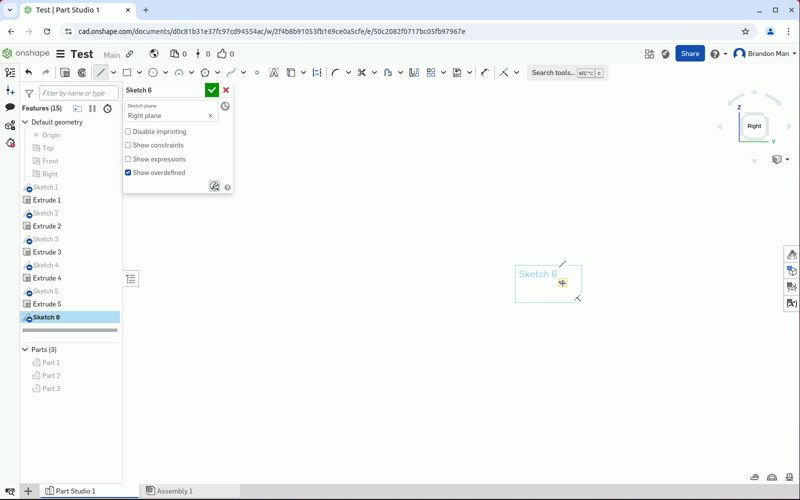
key_down(shift)
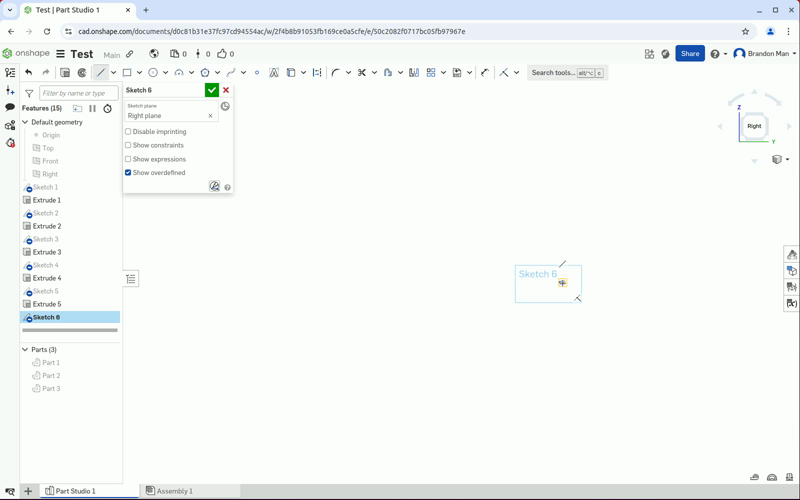
mouse_move(589, 282)
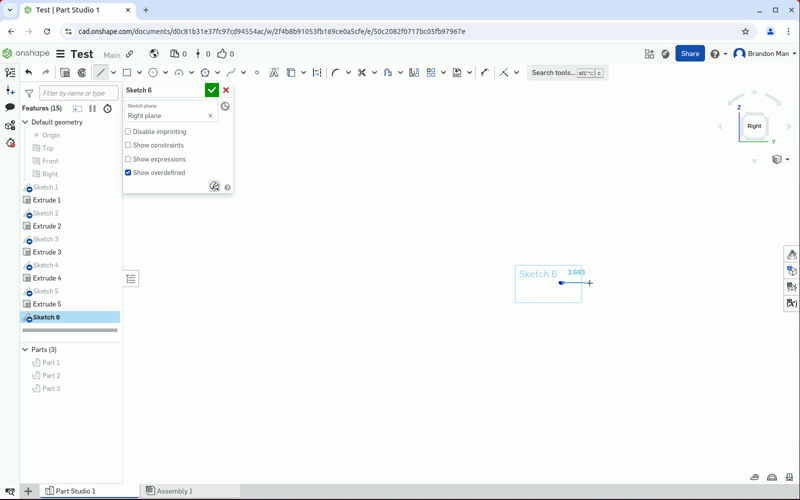
mouse_move(561, 282)
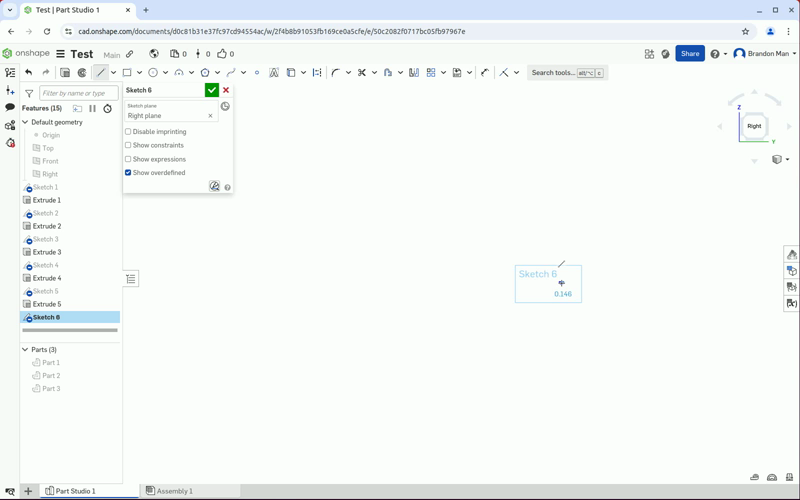
scroll(6)
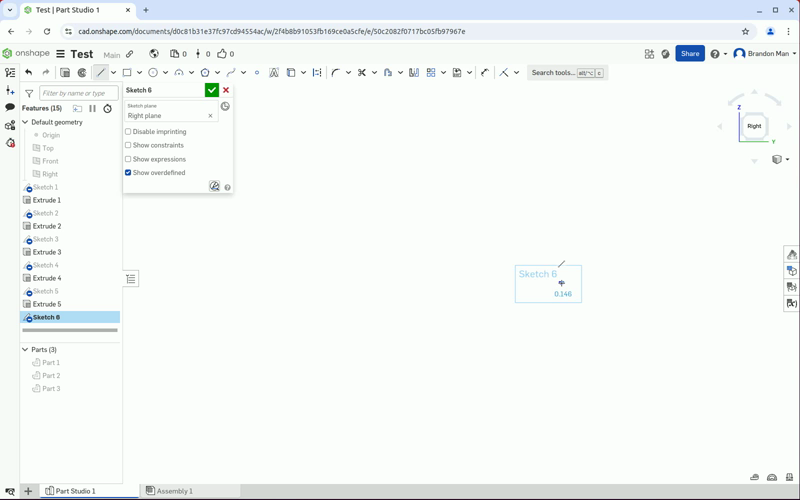
scroll(6)
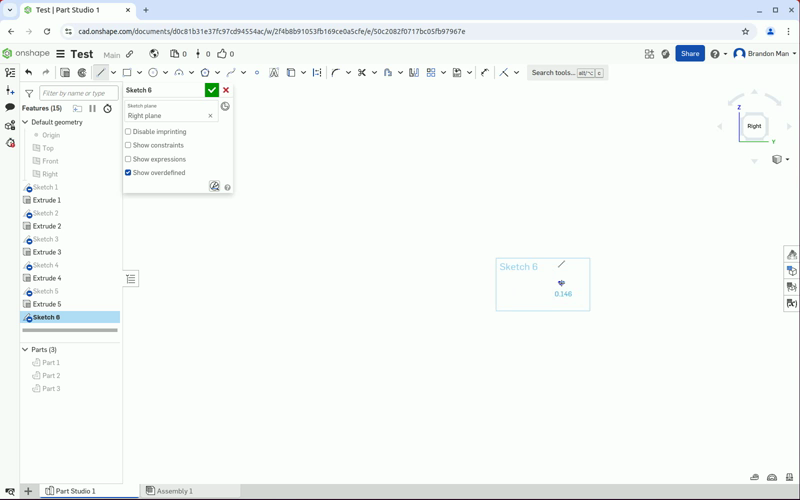
scroll(6)
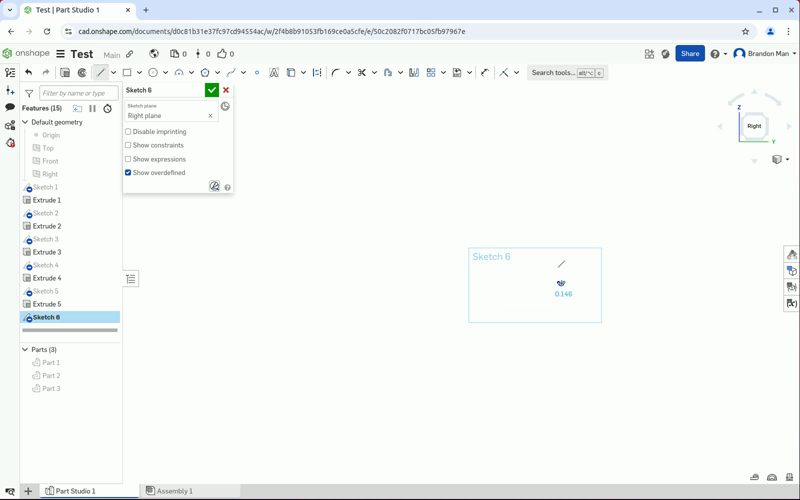
scroll(6)
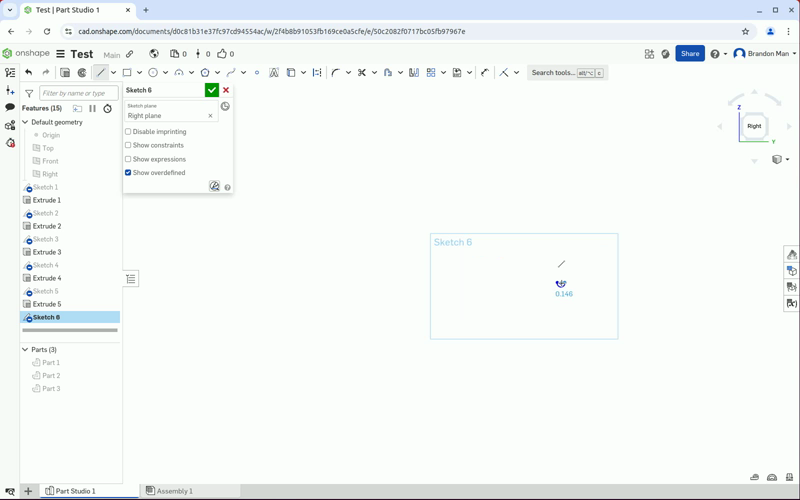
scroll(6)
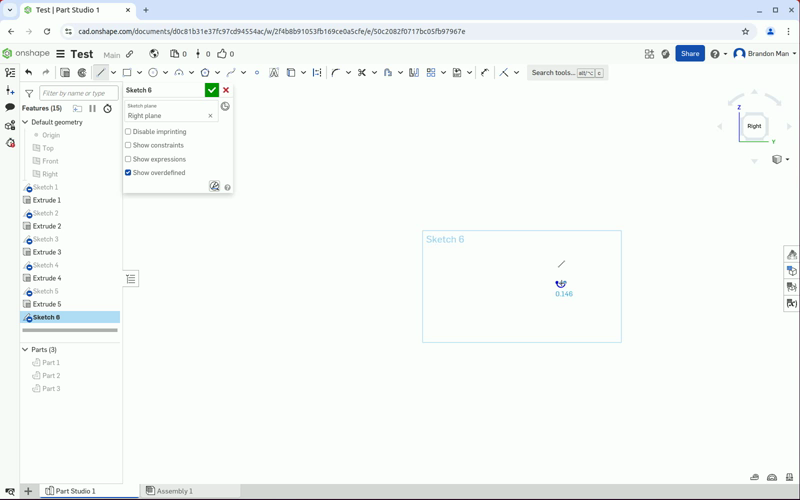
scroll(6)
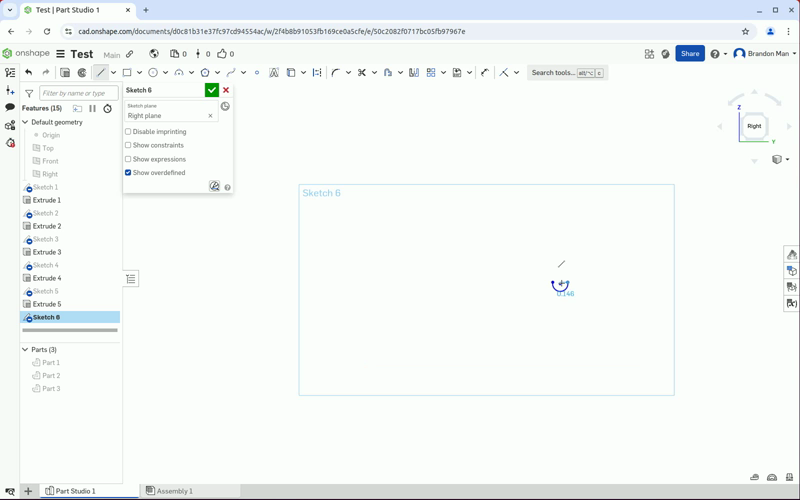
scroll(6)
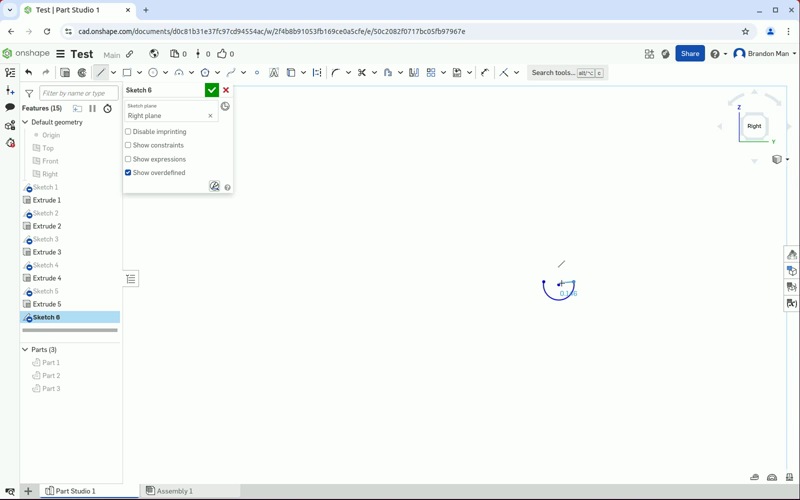
click(561, 282)
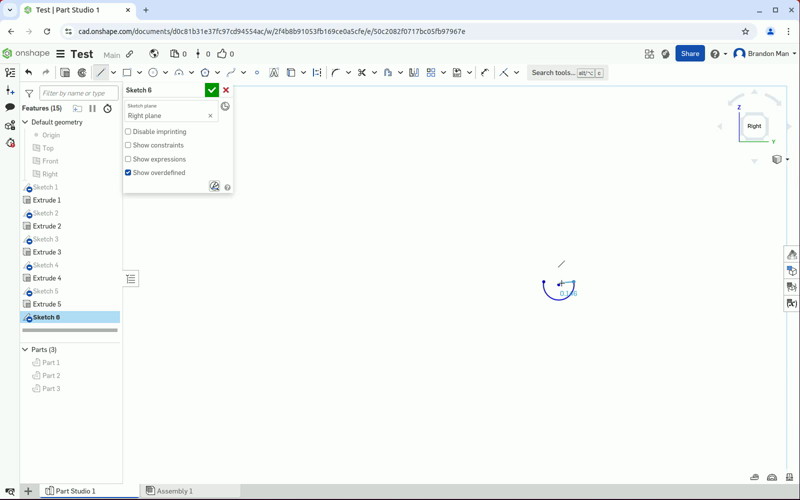
scroll(-6)
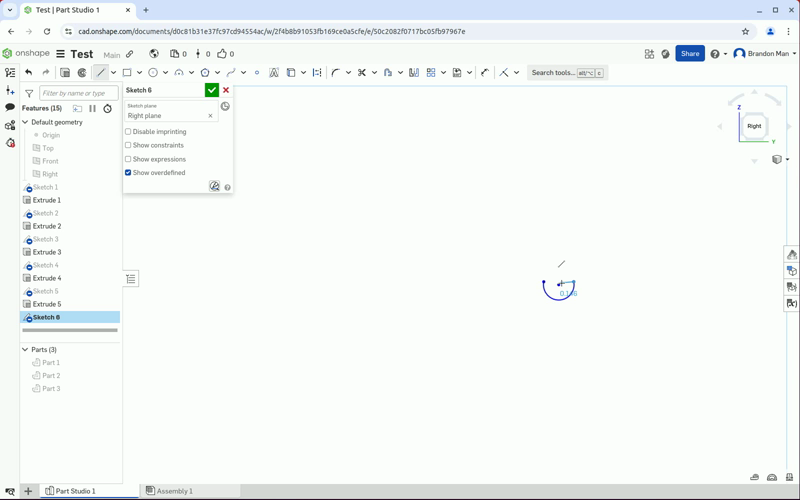
scroll(-6)
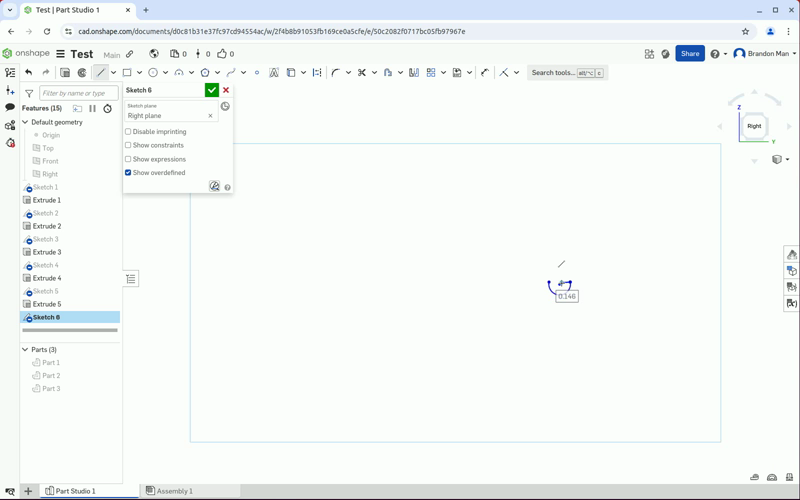
scroll(-6)
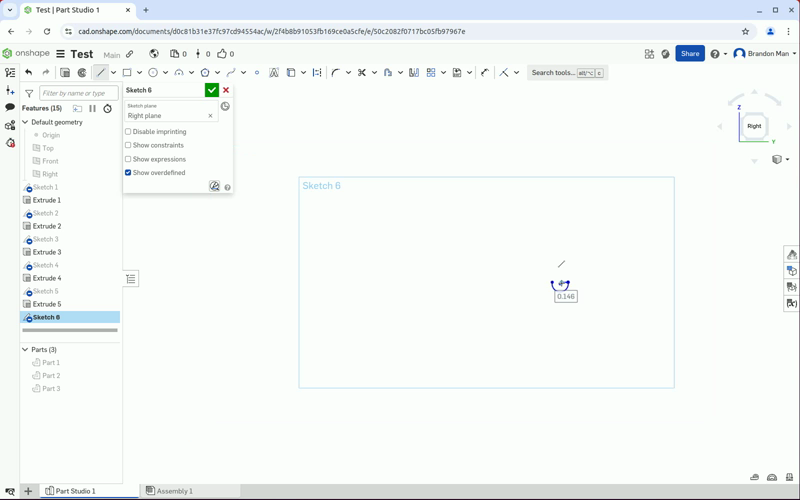
scroll(-6)
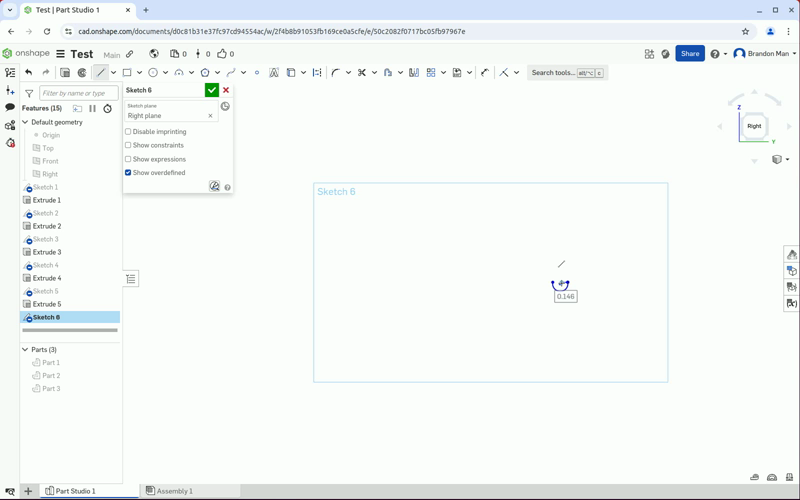
scroll(-6)
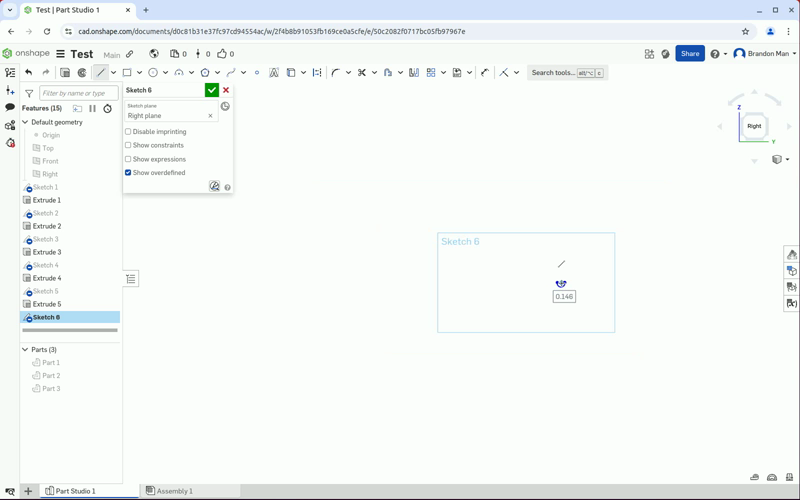
scroll(-6)
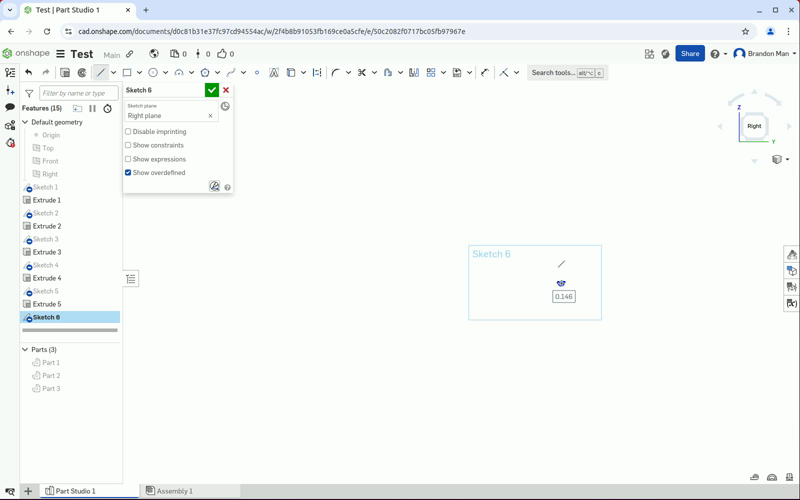
scroll(-6)
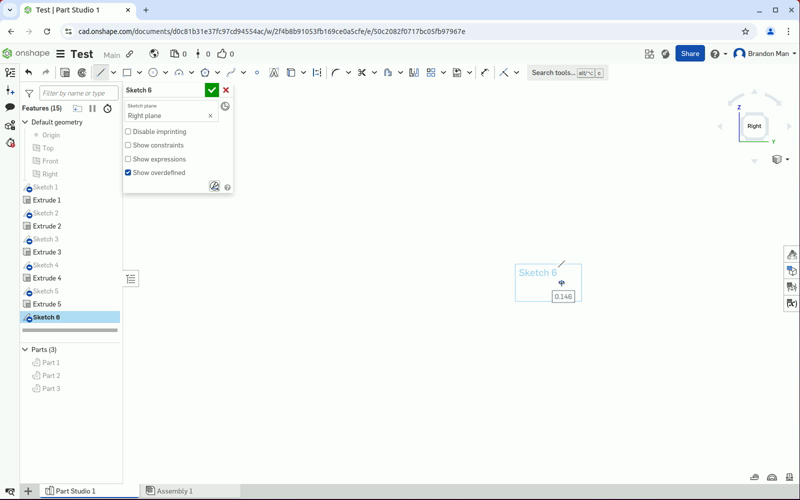
key_up(shift)
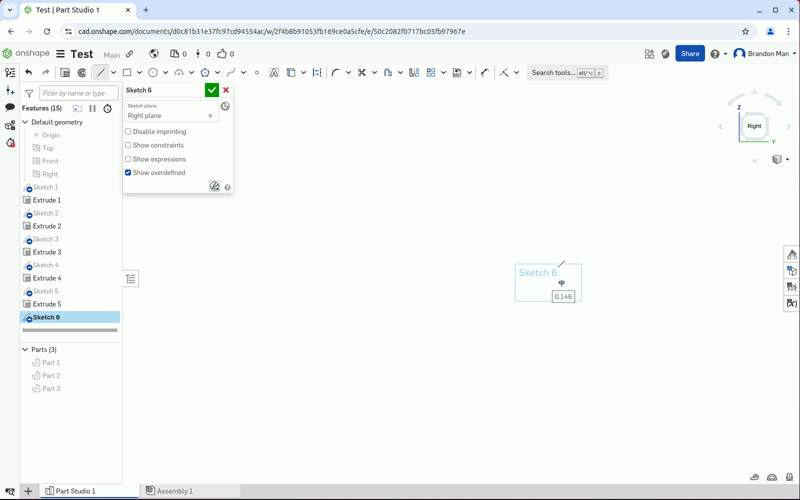
mouse_move(589, 282)
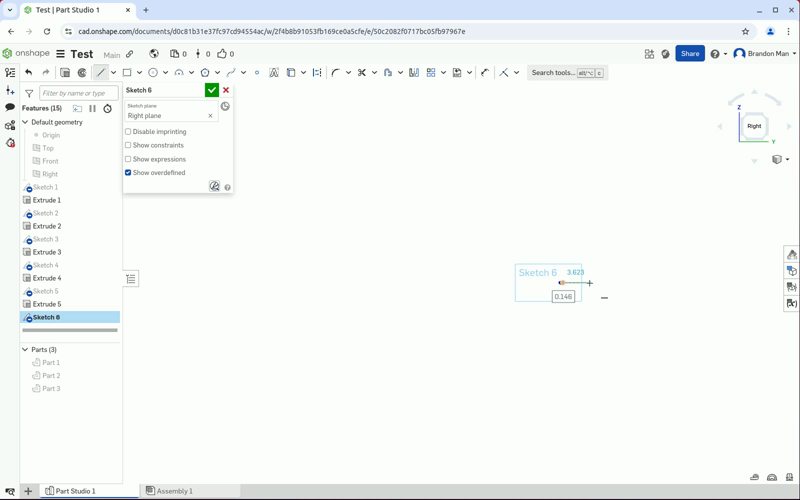
key_down(shift)
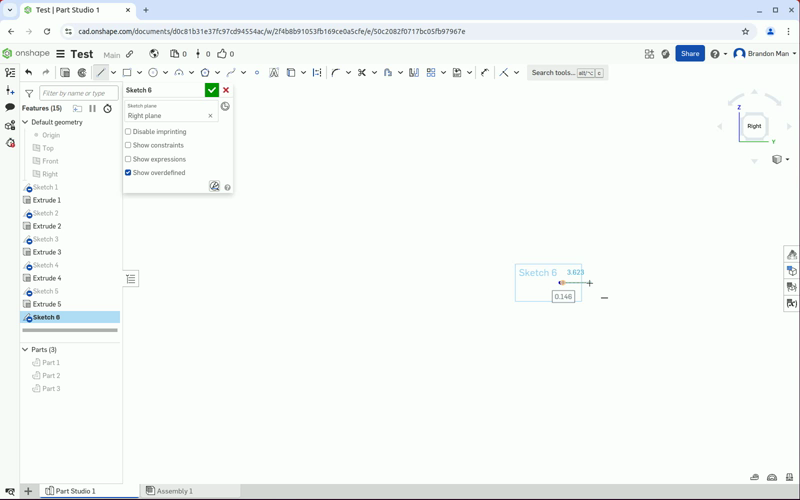
mouse_move(560, 282)
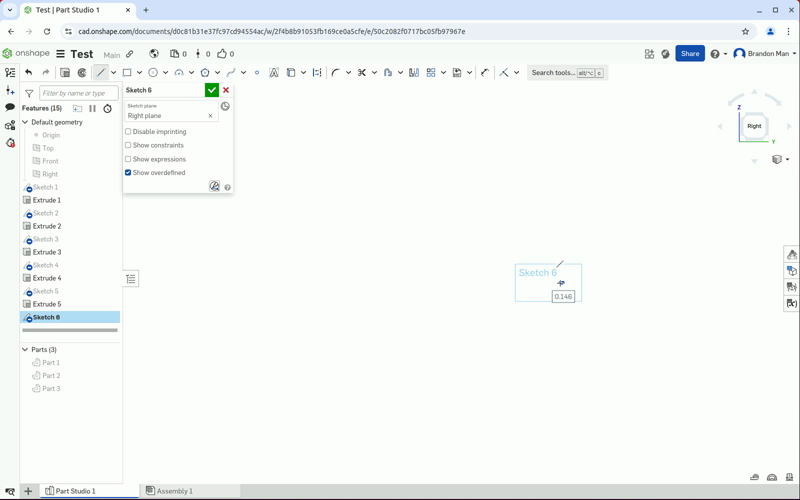
scroll(6)
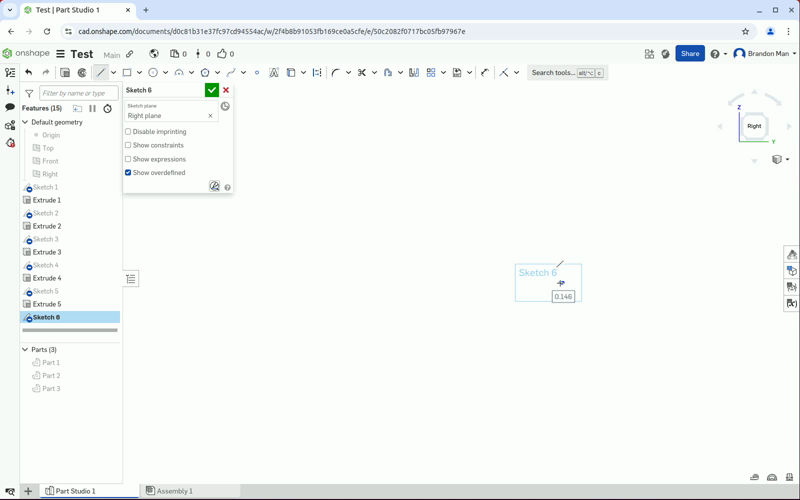
scroll(6)
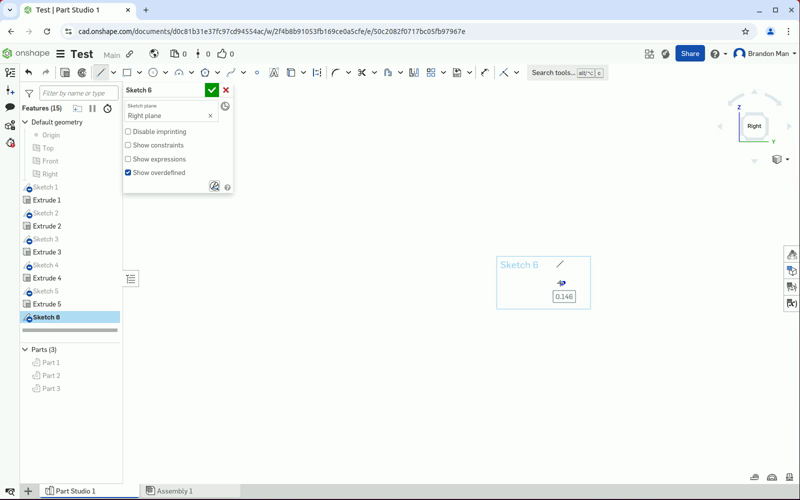
scroll(6)
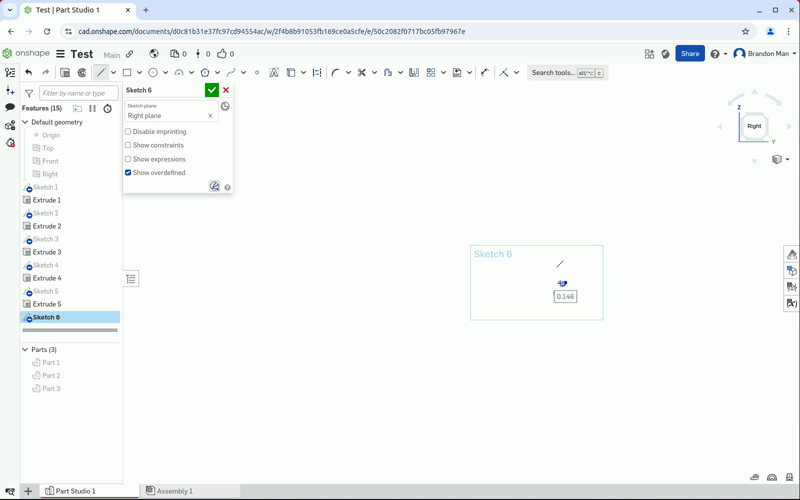
scroll(6)
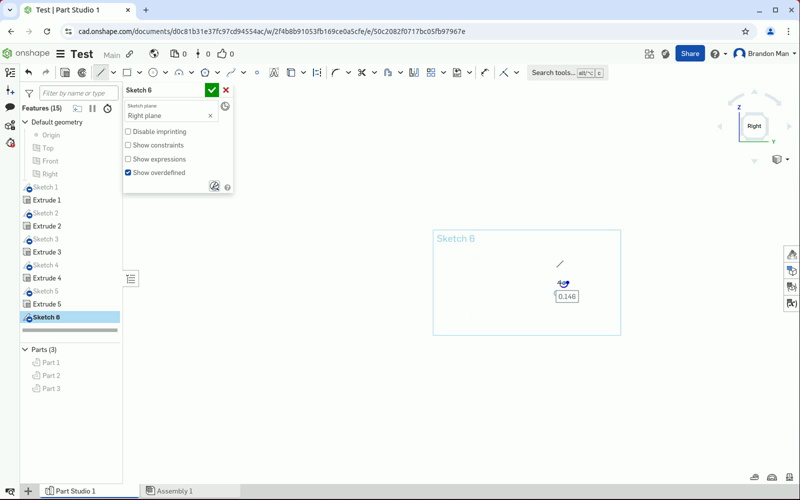
scroll(6)
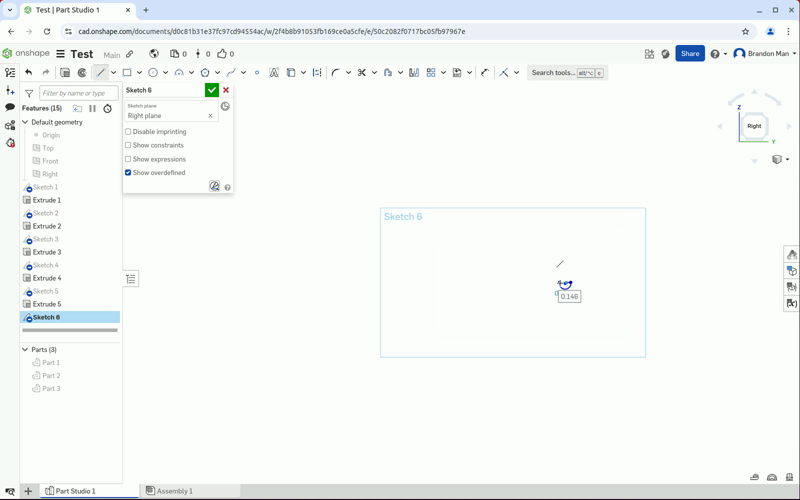
scroll(6)
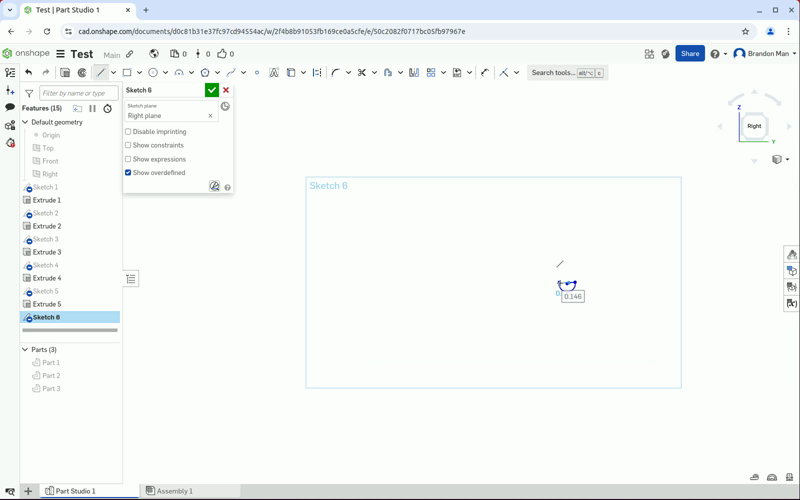
scroll(6)
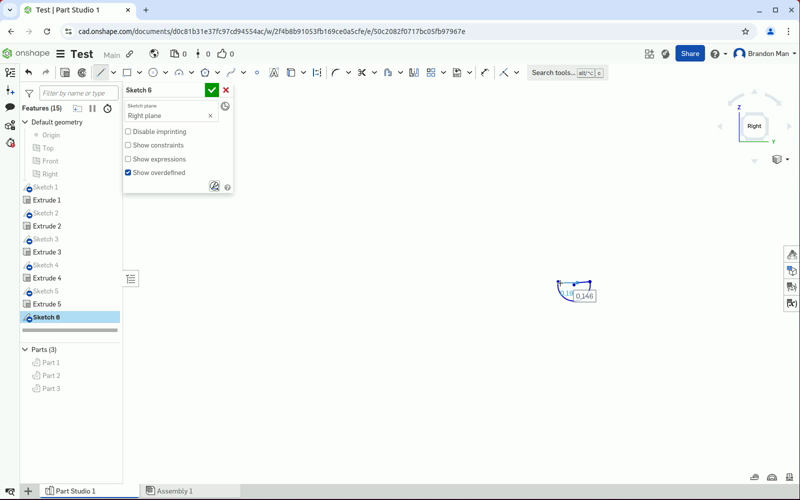
key_up(shift)
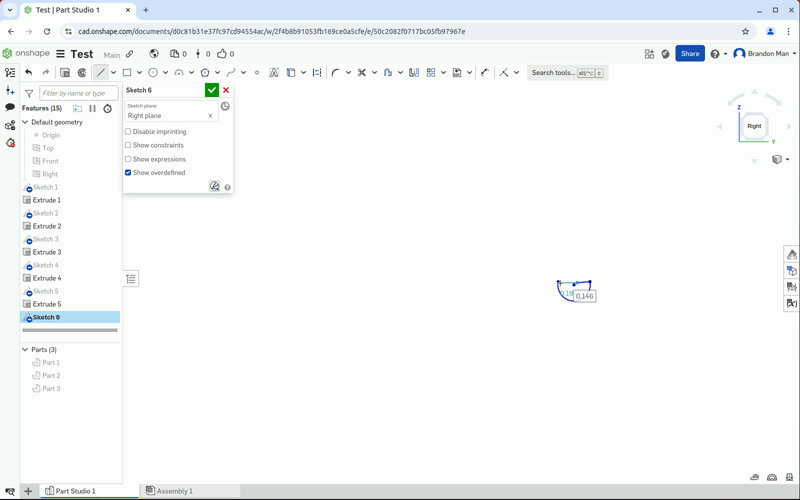
click(560, 282)
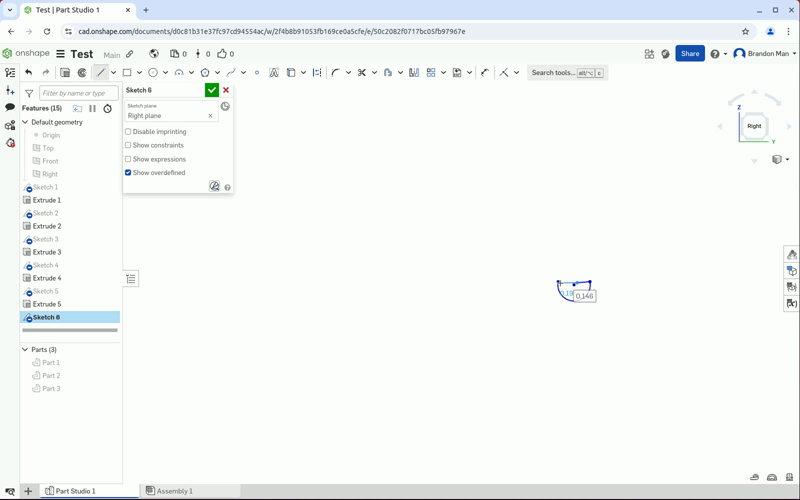
scroll(-6)
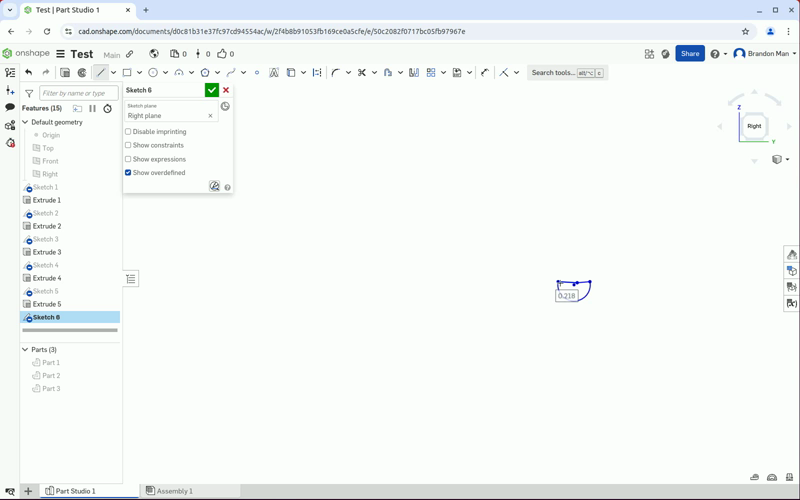
scroll(-6)
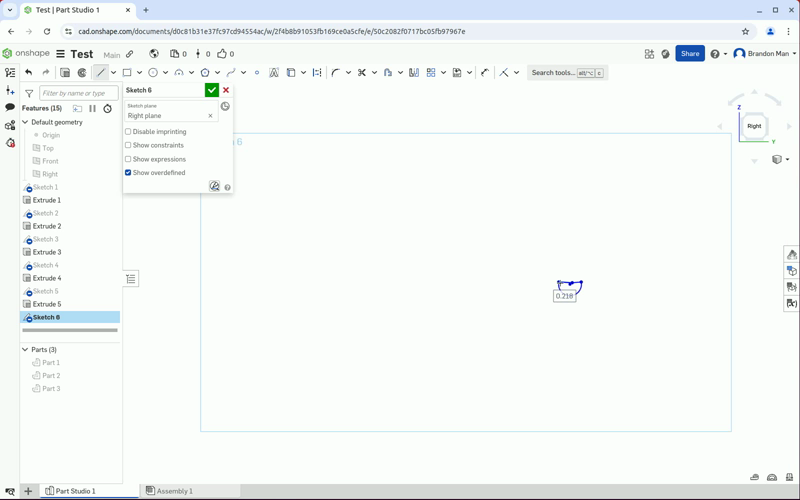
scroll(-6)
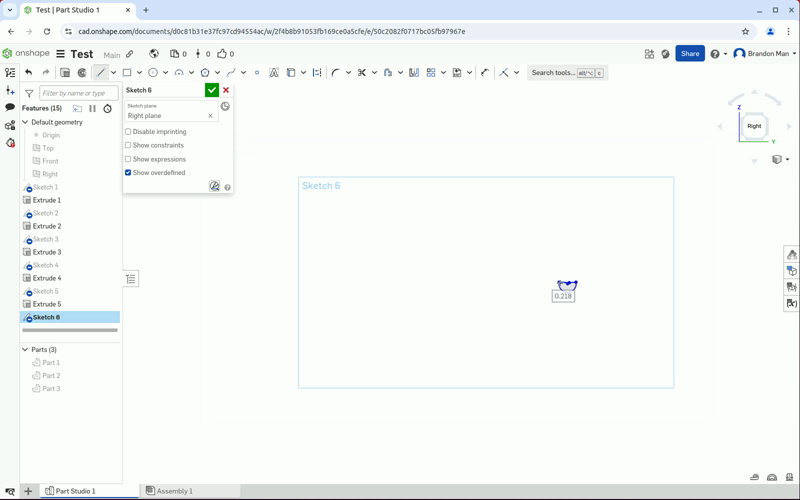
scroll(-6)
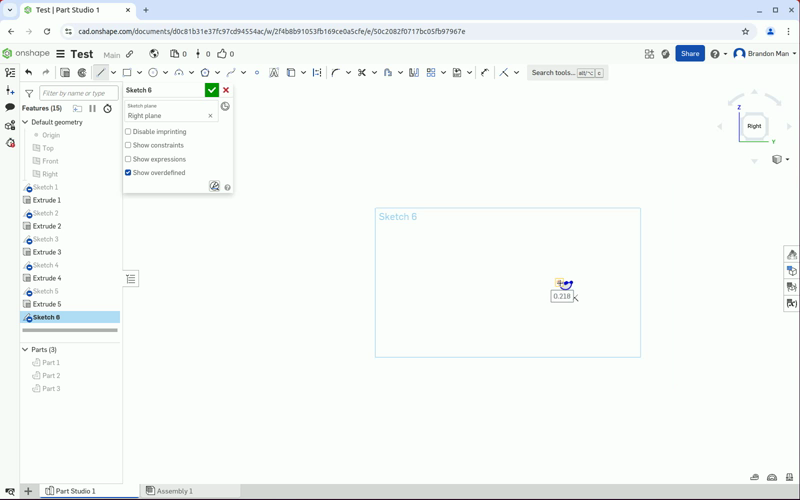
scroll(-6)
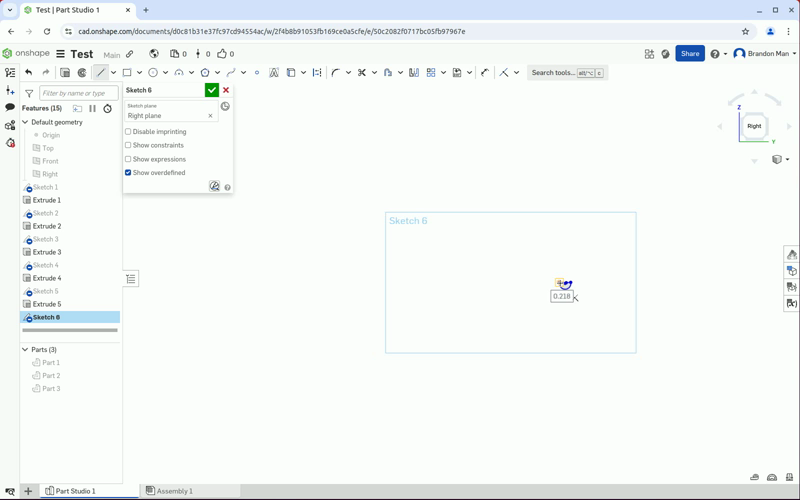
scroll(-6)
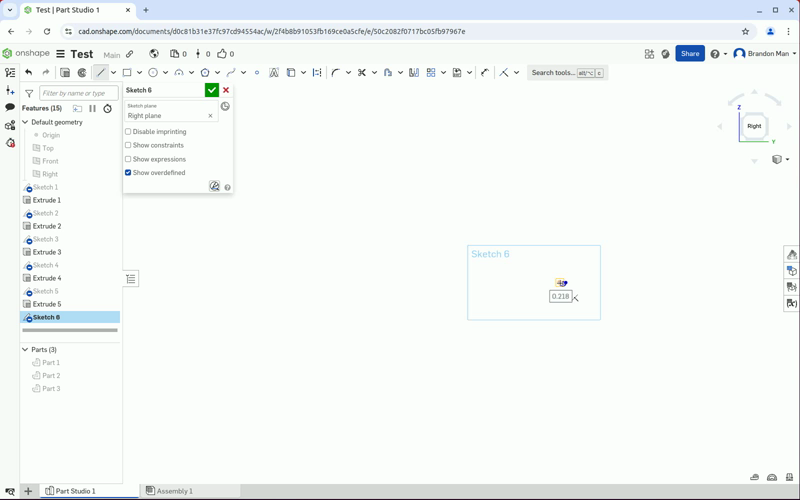
scroll(-6)
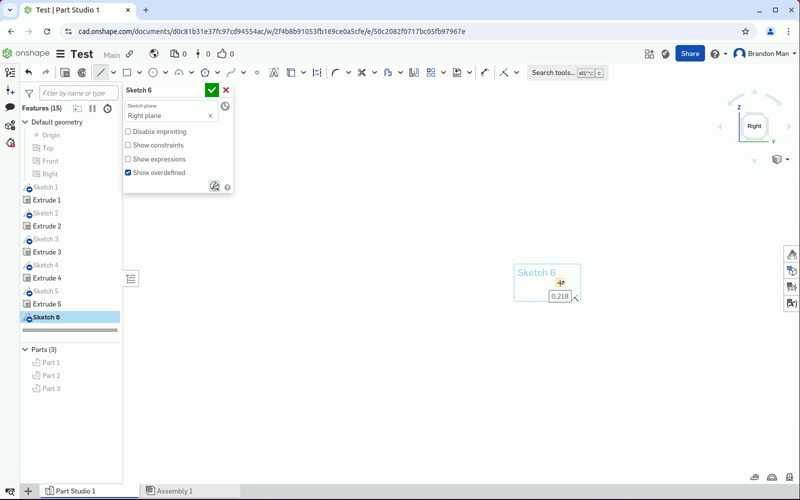
key(esc)
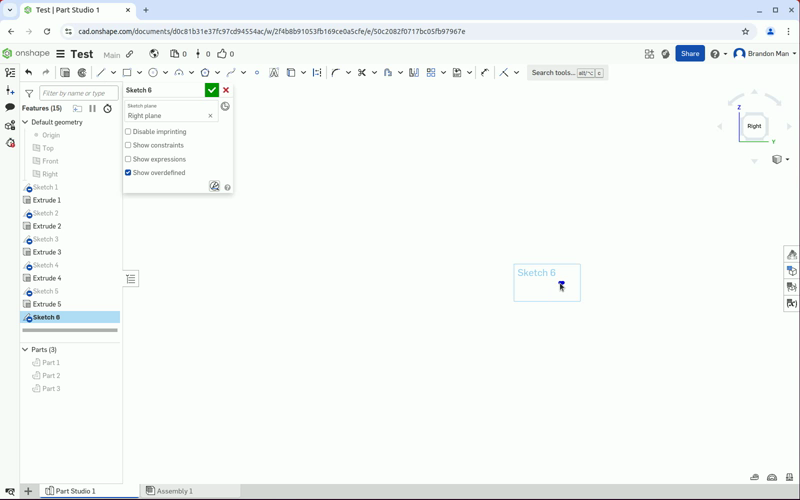
mouse_move(561, 283)
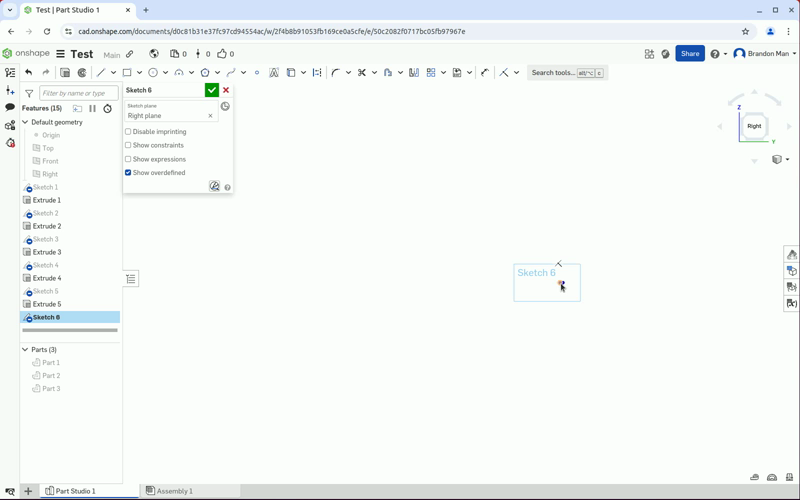
scroll(6)
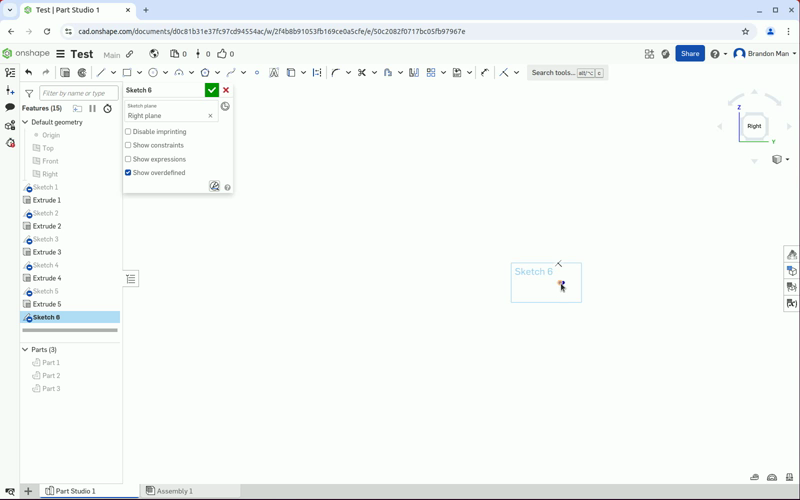
scroll(6)
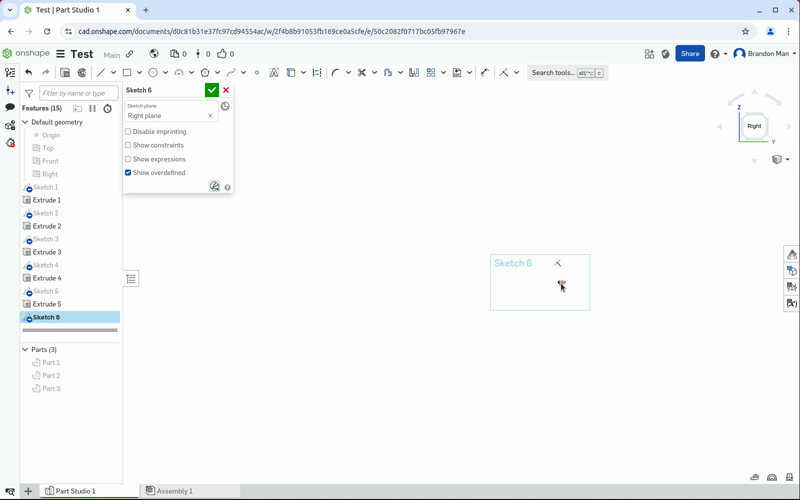
scroll(6)
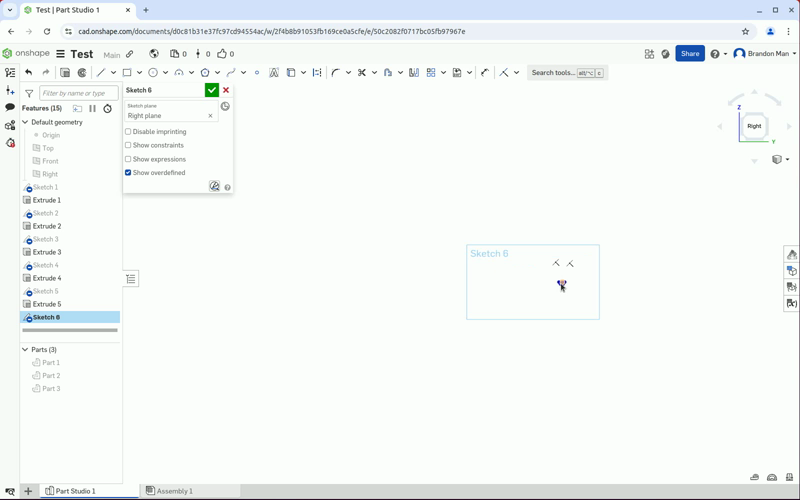
scroll(6)
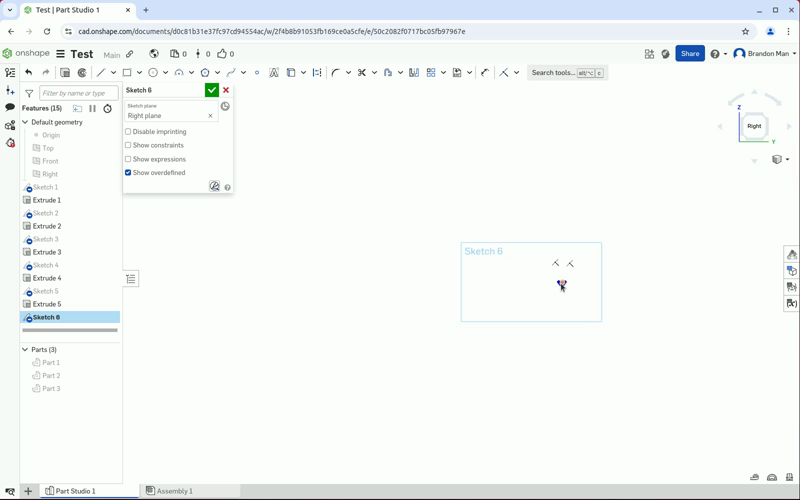
scroll(6)
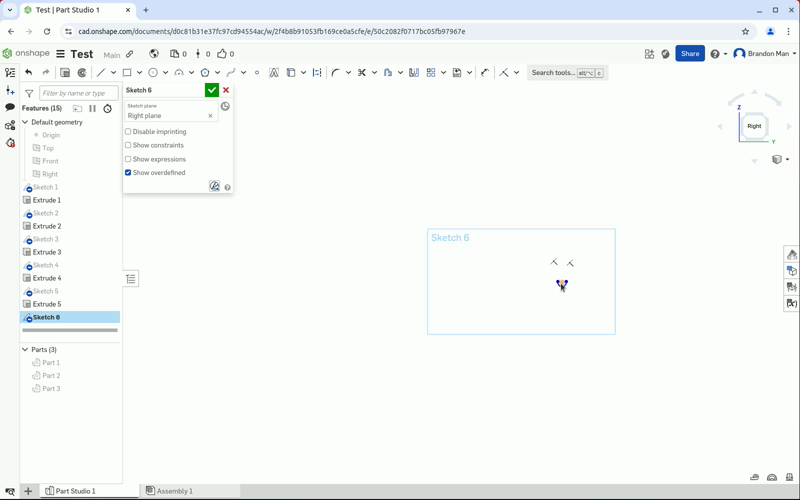
scroll(6)
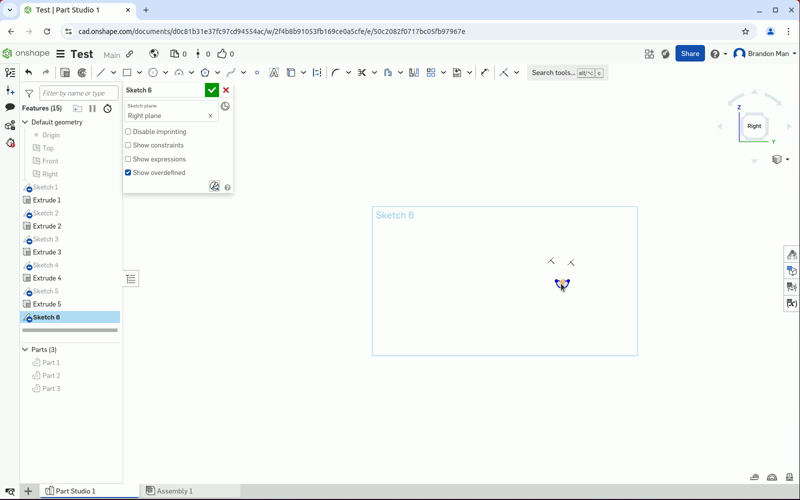
scroll(6)
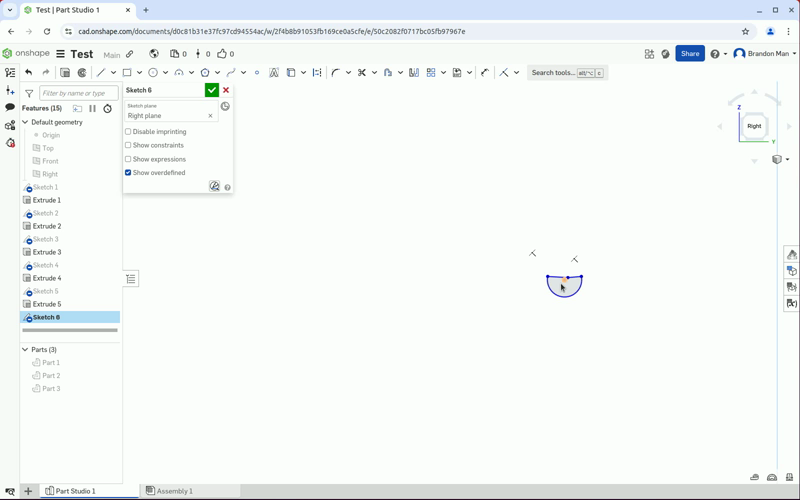
click(561, 283)
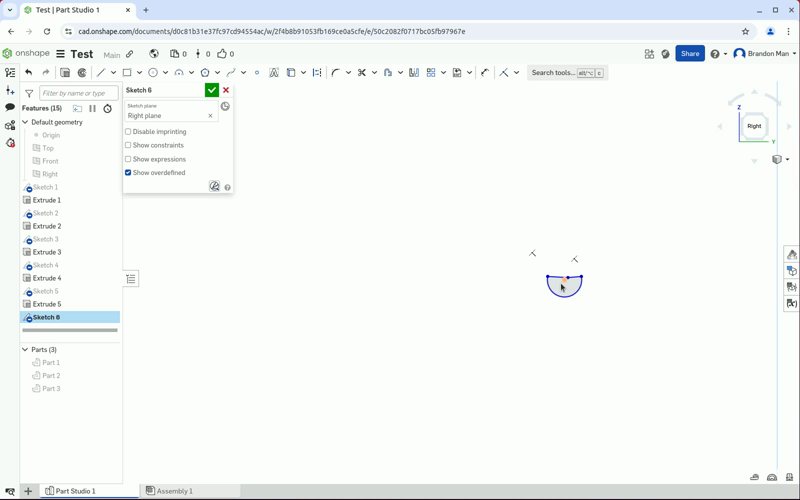
scroll(-6)
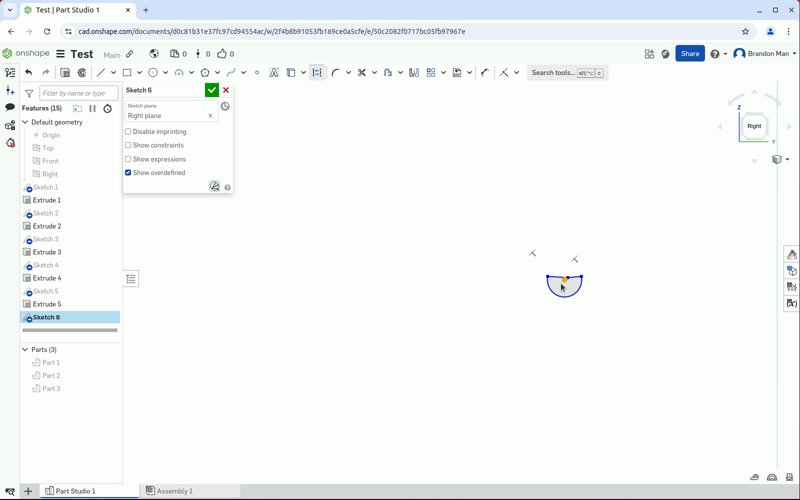
scroll(-6)
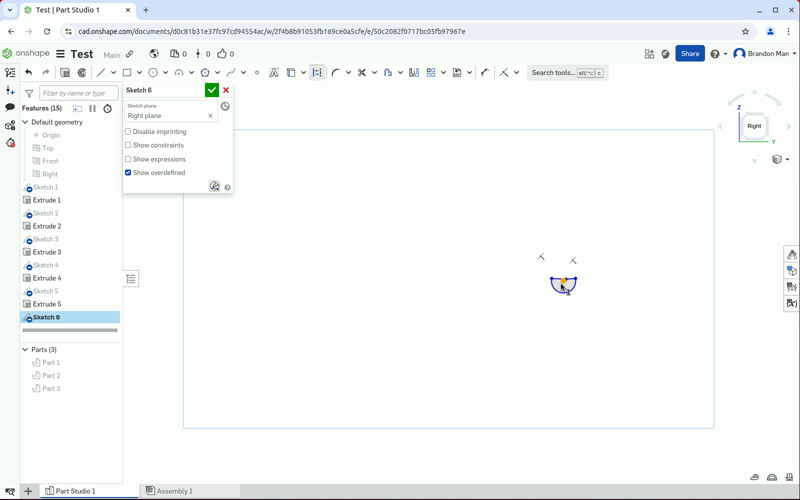
scroll(-6)
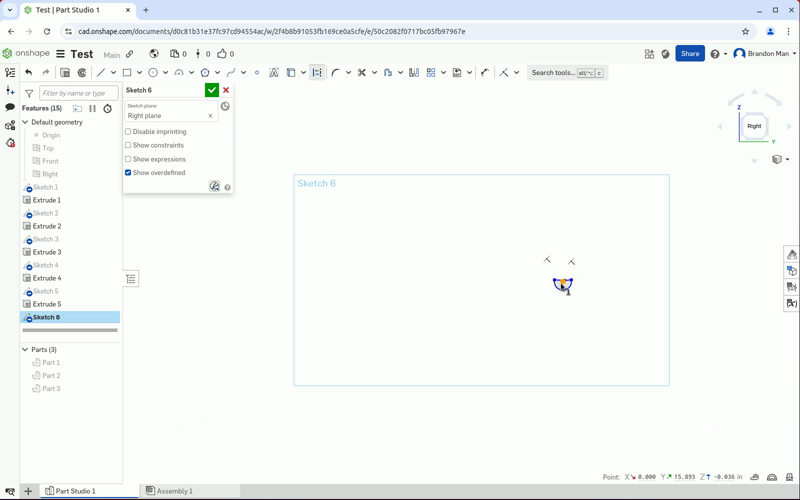
scroll(-6)
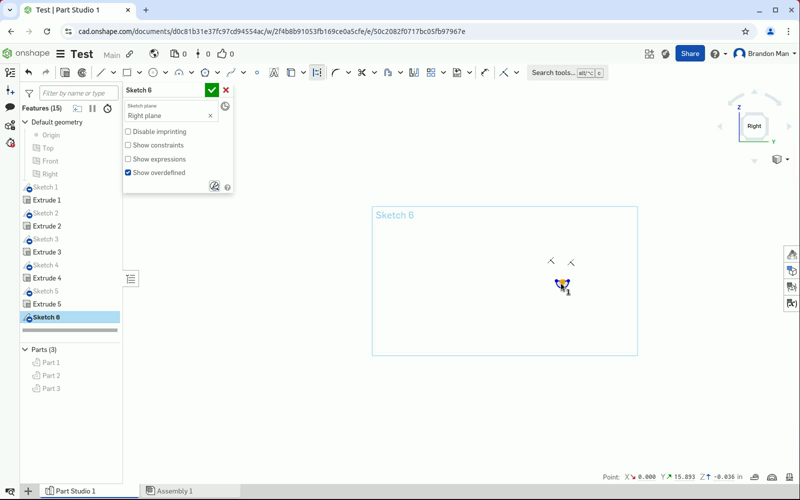
scroll(-6)
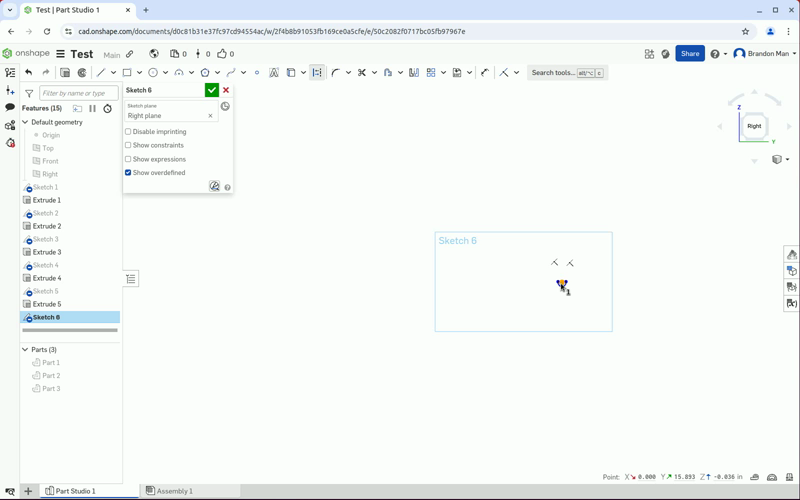
scroll(-6)
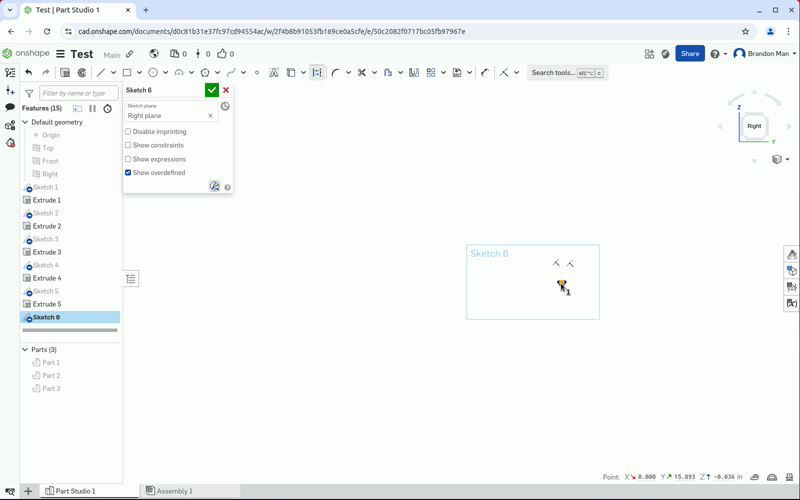
scroll(-6)
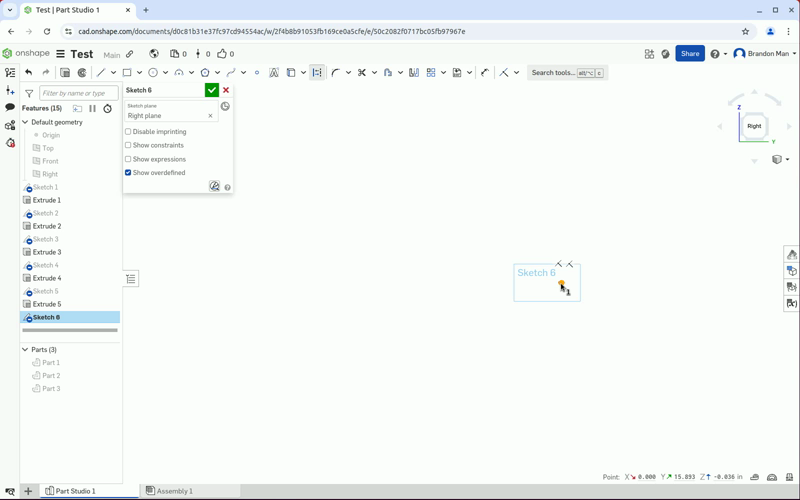
mouse_move(73, 352)
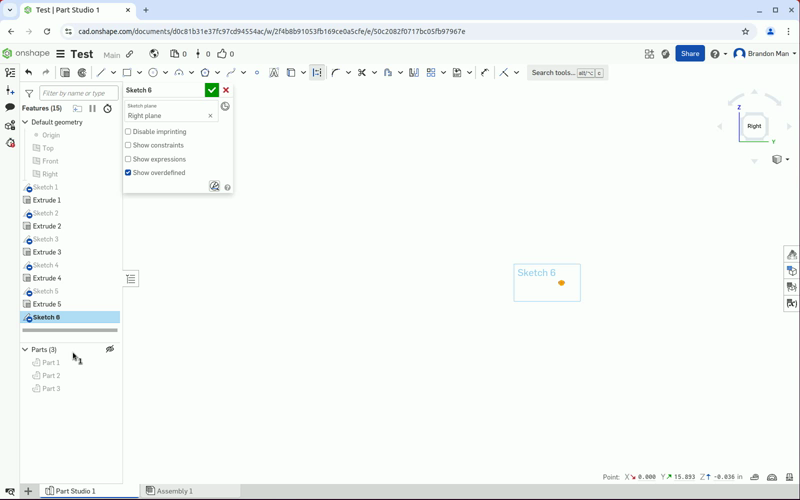
key(shift+y)
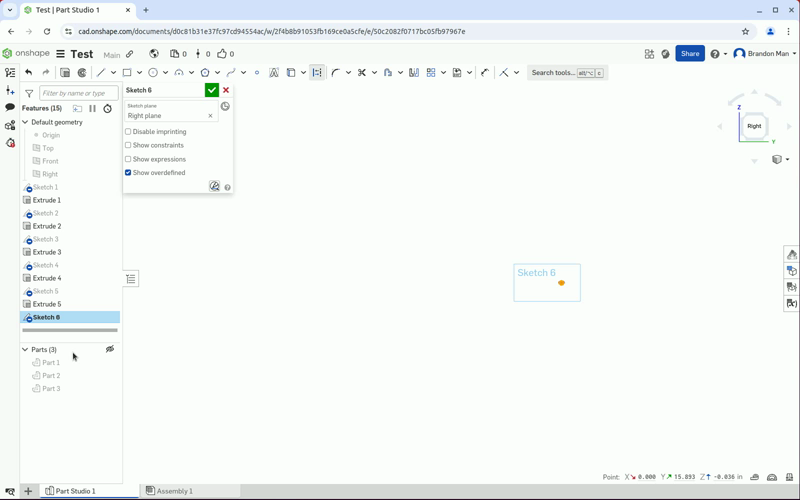
key(shift+e)
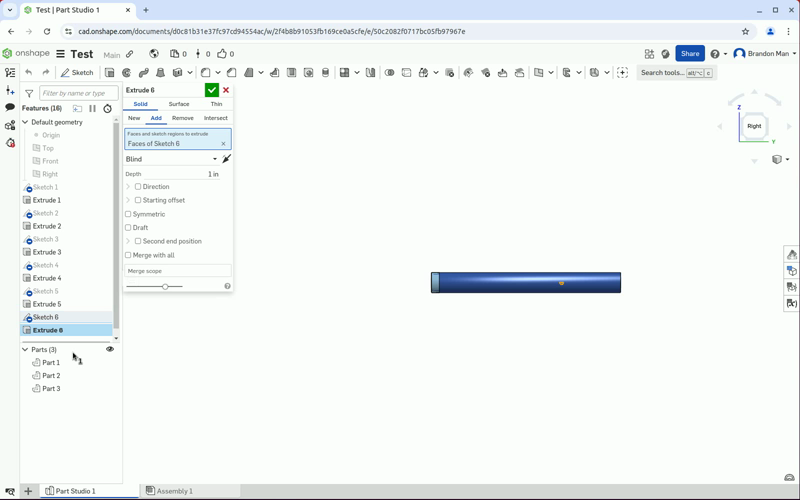
mouse_move(143, 106)
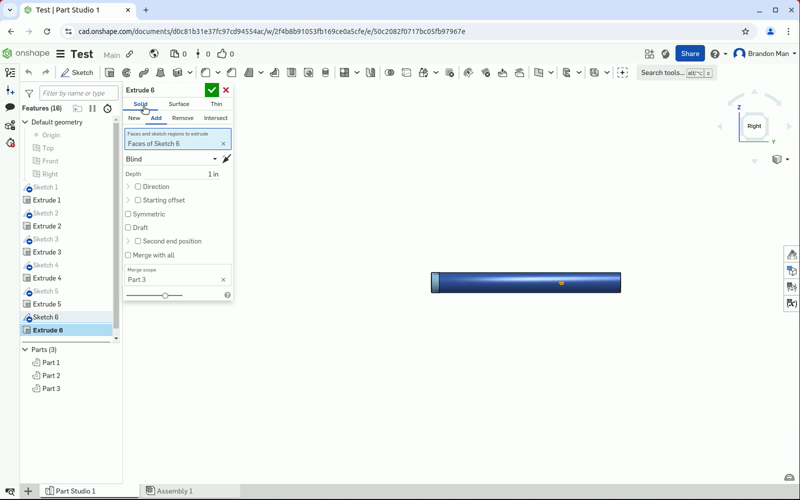
click(143, 106)
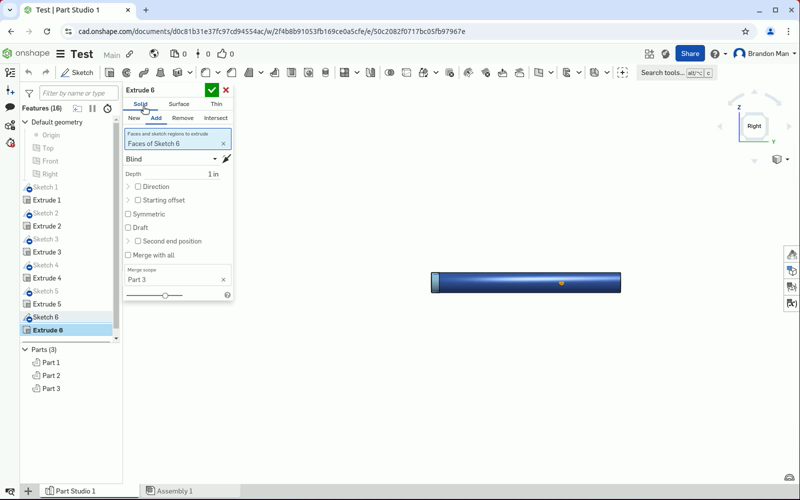
mouse_move(186, 120)
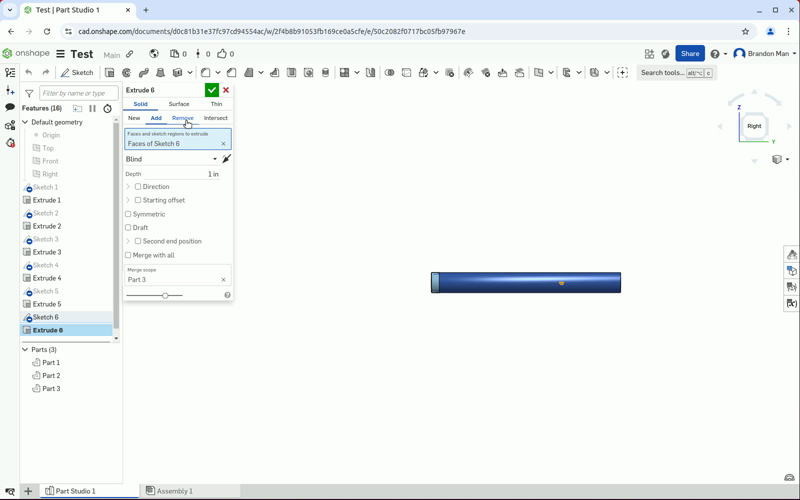
click(186, 120)
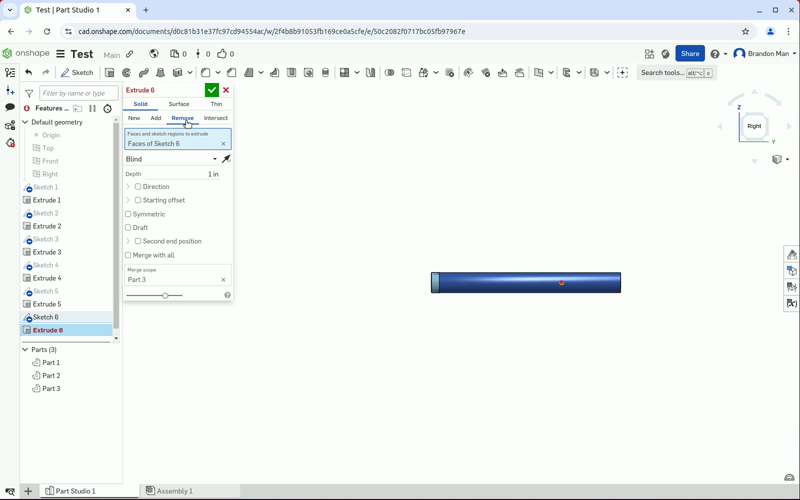
key(tab, 4)
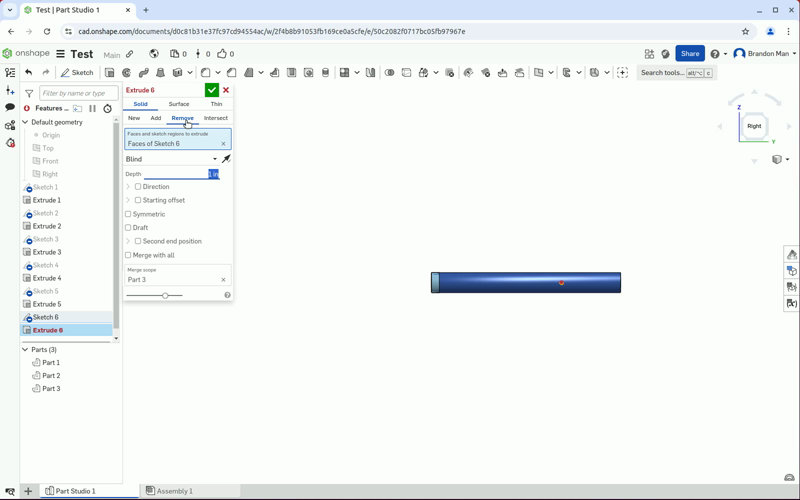
text(2.166)
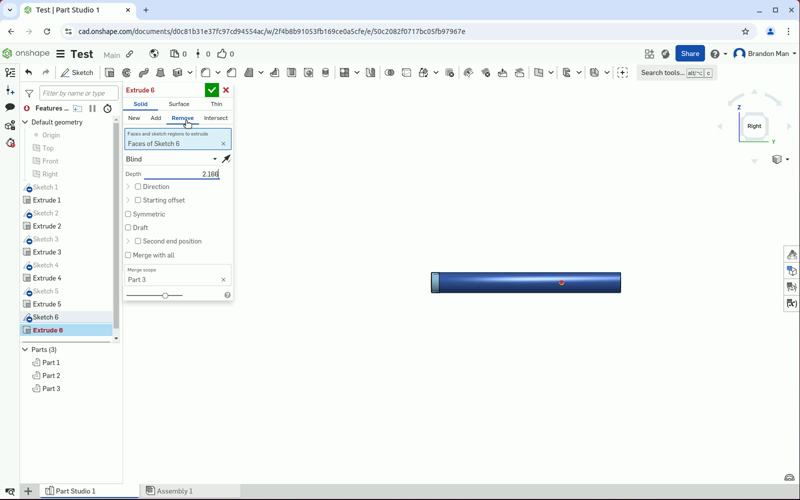
key(tab, 6)
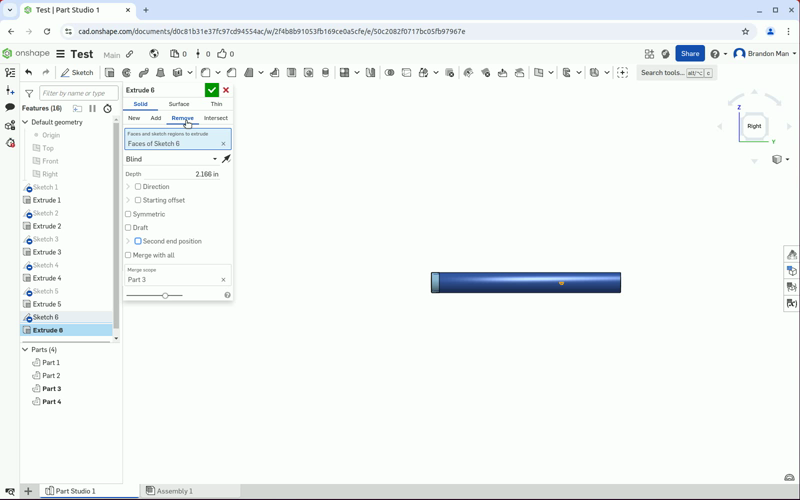
key(space)
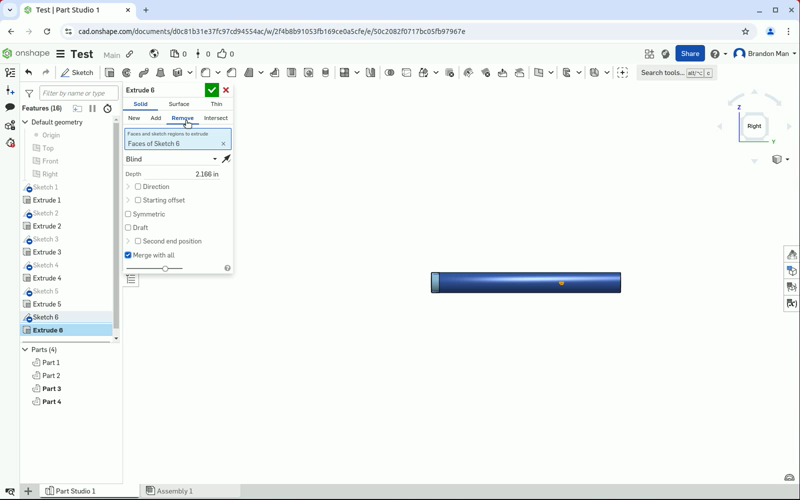
key(enter)
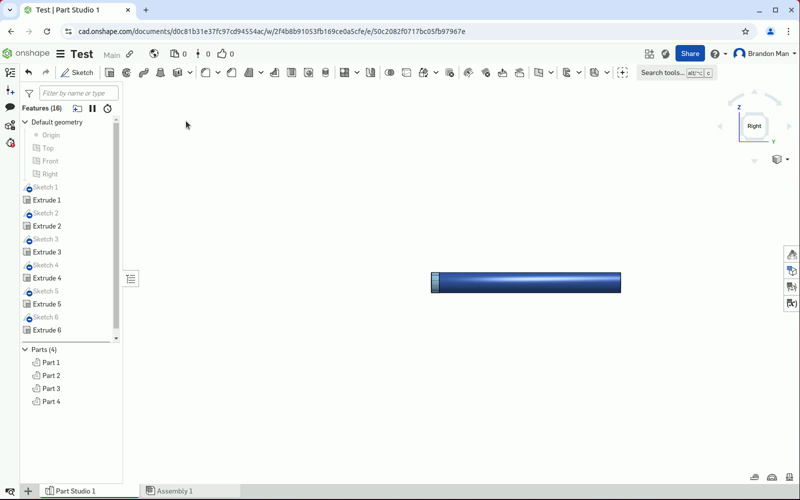
key(shift+h)
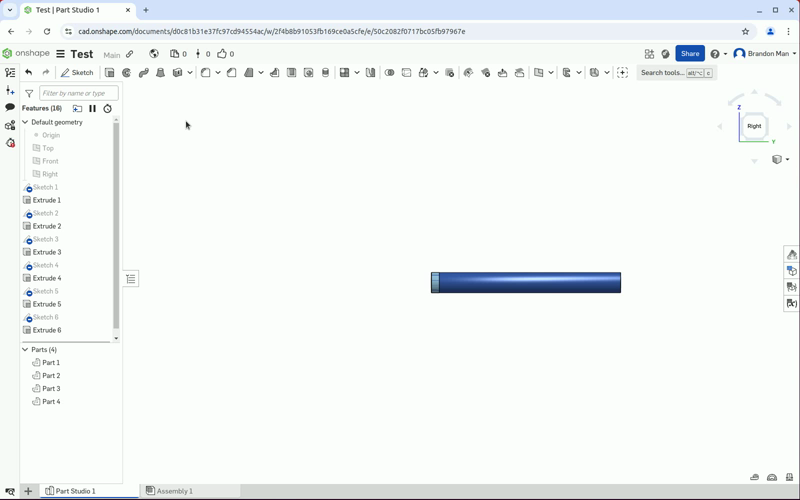
key(shift+h)
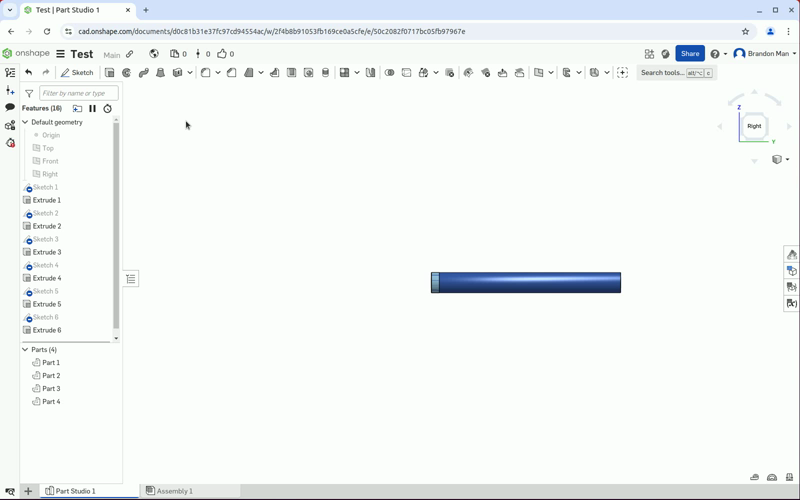
key(shift+7)
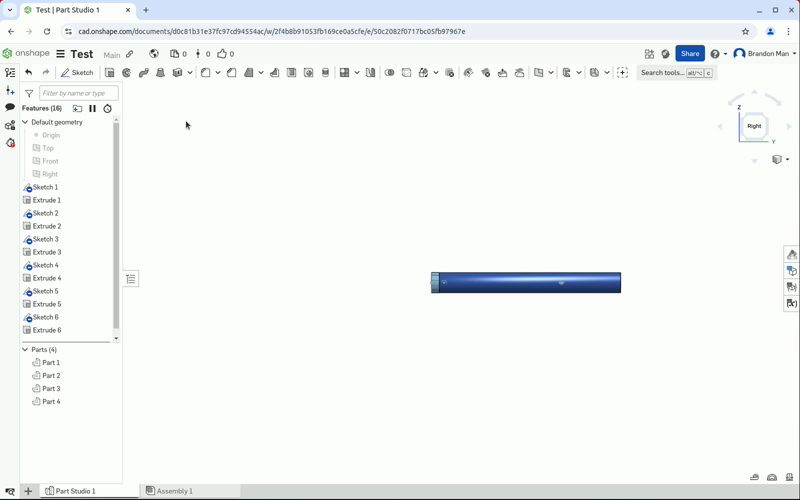
key(right, 2)
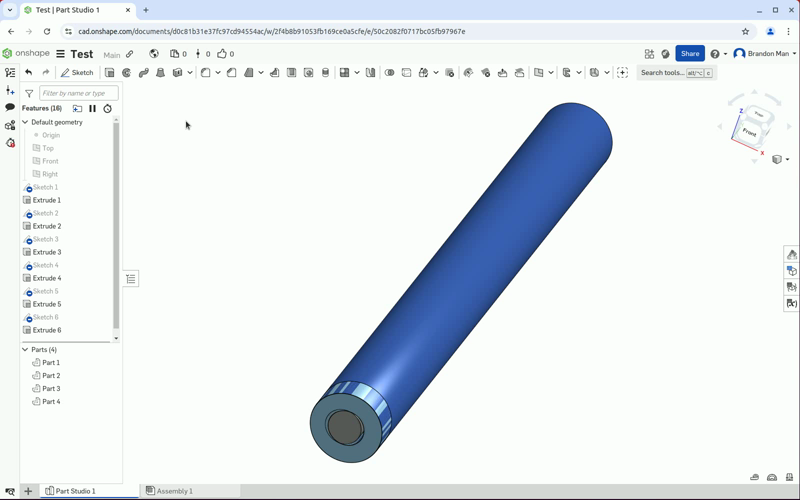
key(down, 2)
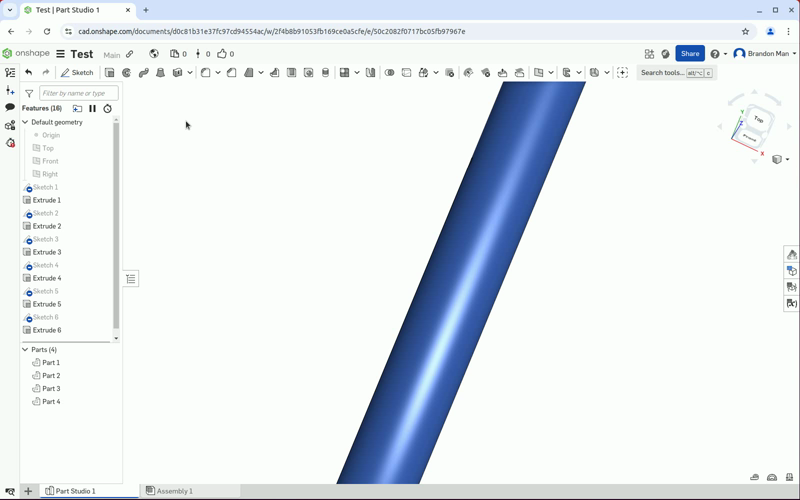
key(up, 2)
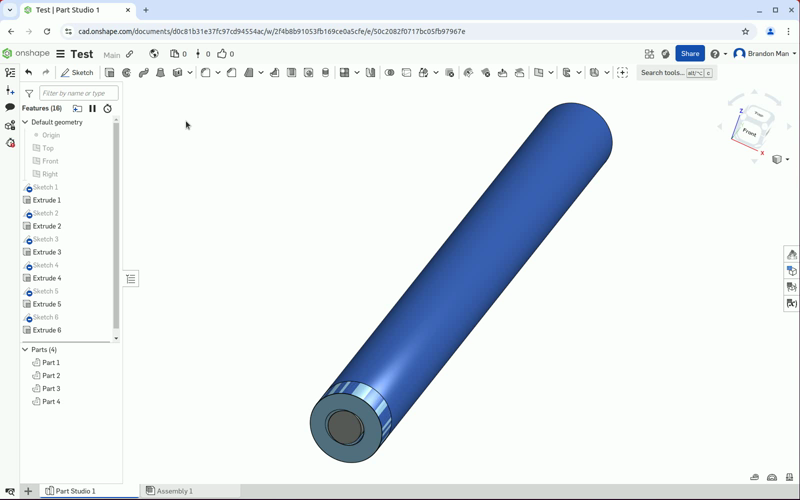
key(left, 2)
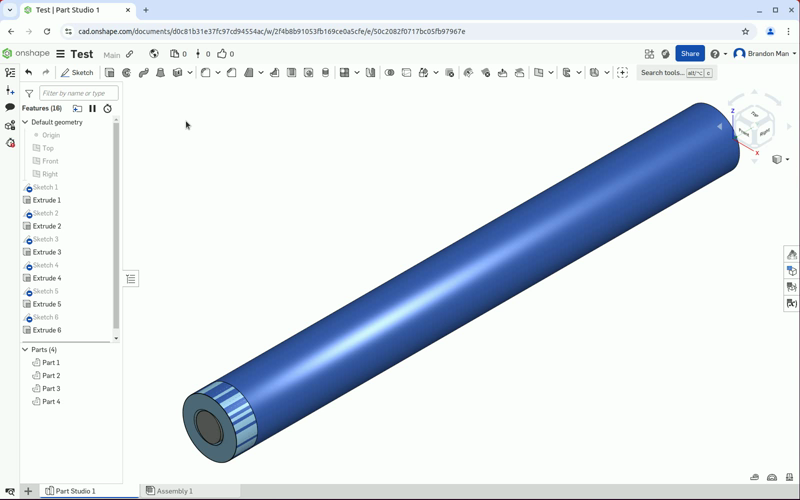
mouse_move(69, 189)
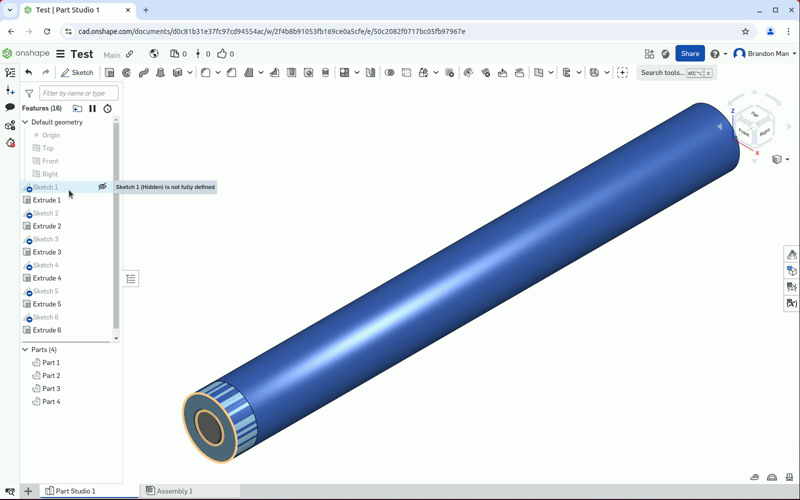
click(69, 189)